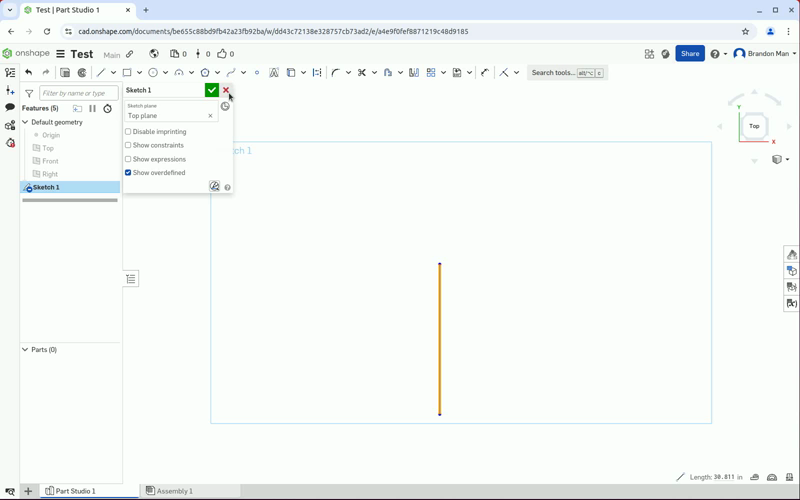
key(shift+h)
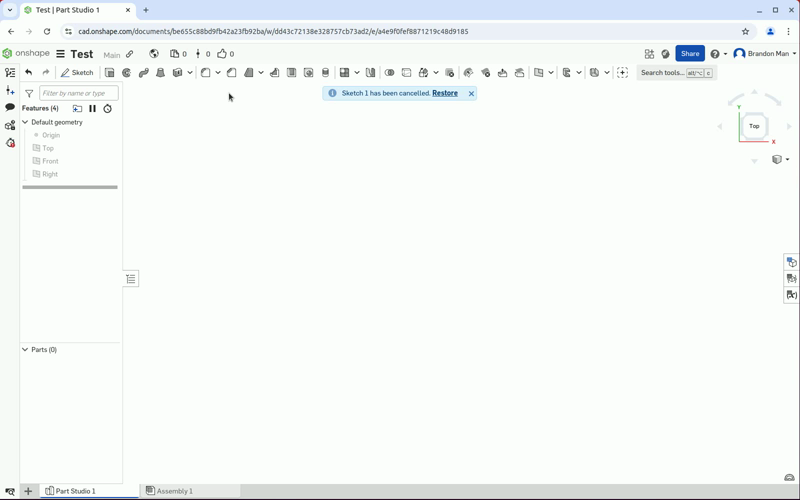
mouse_move(73, 352)
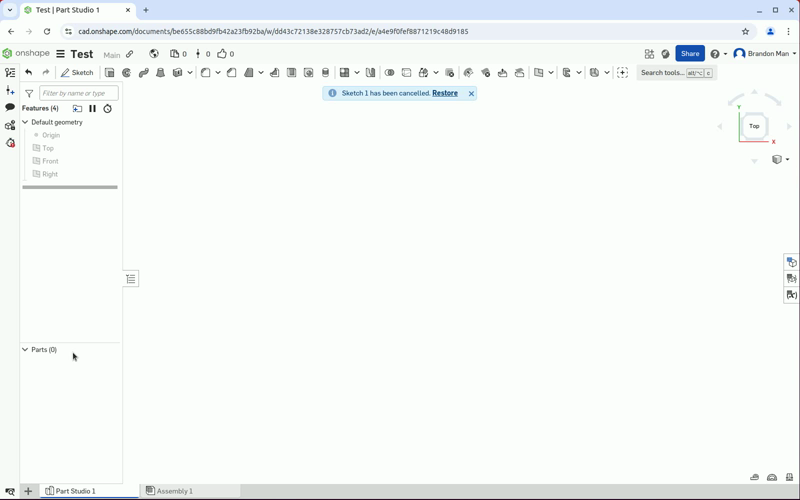
key(y)
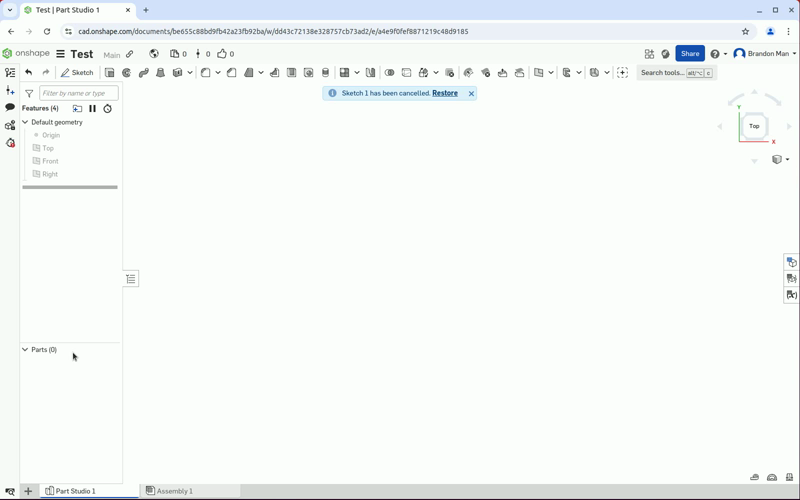
key(shift+p)
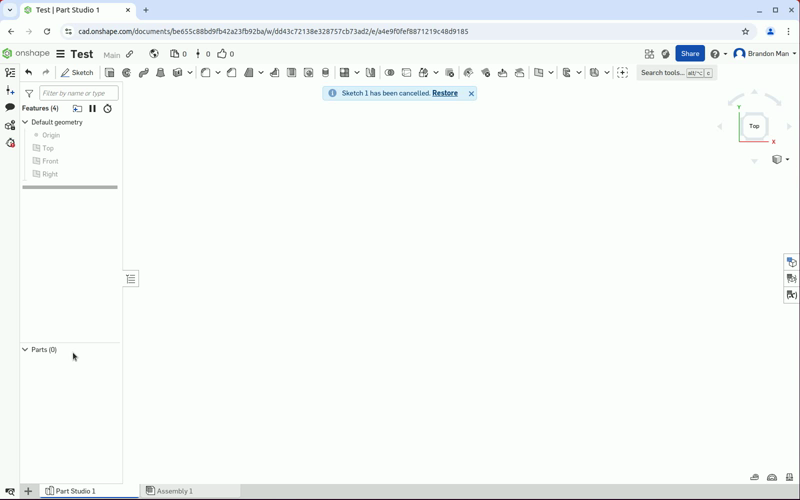
key(space)
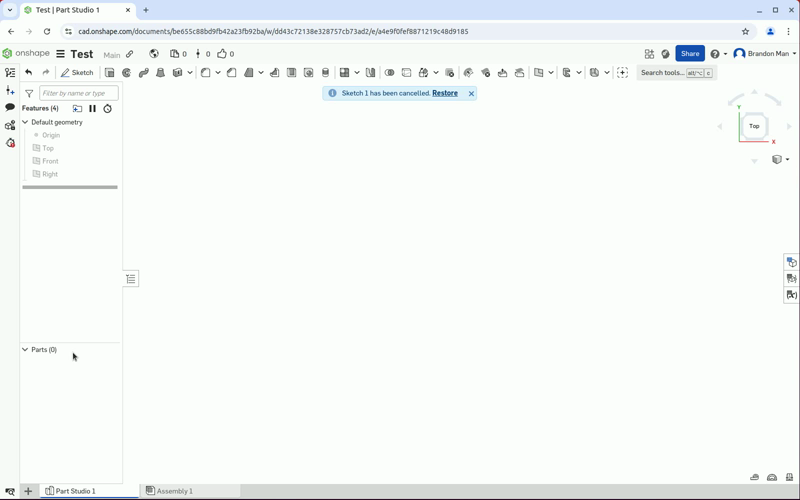
key_down(shift)
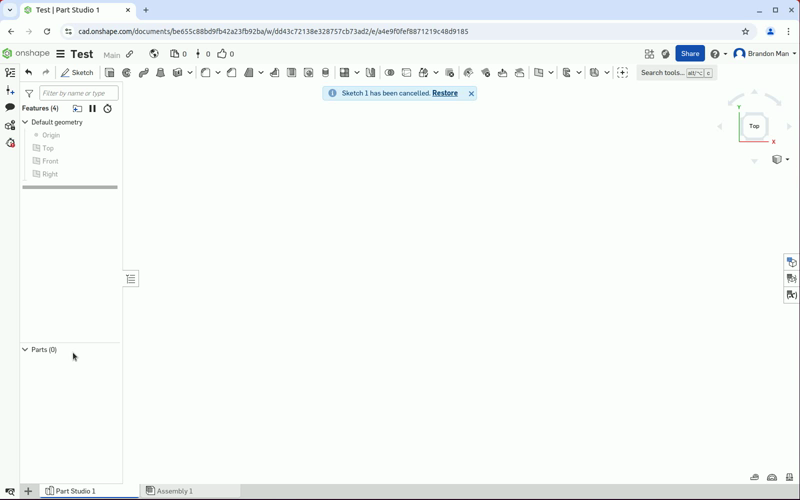
key(up)
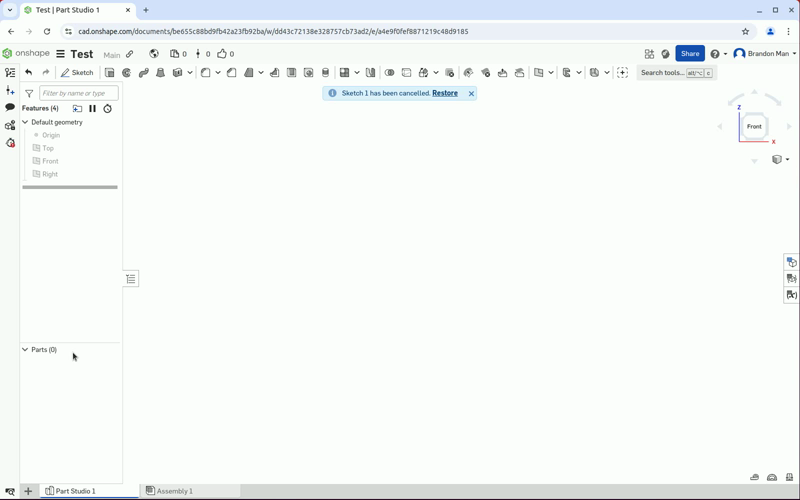
key_up(shift)
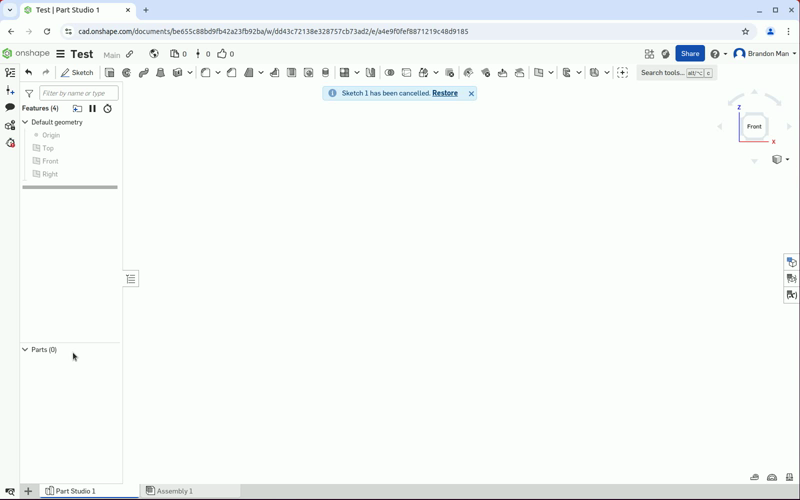
mouse_move(73, 352)
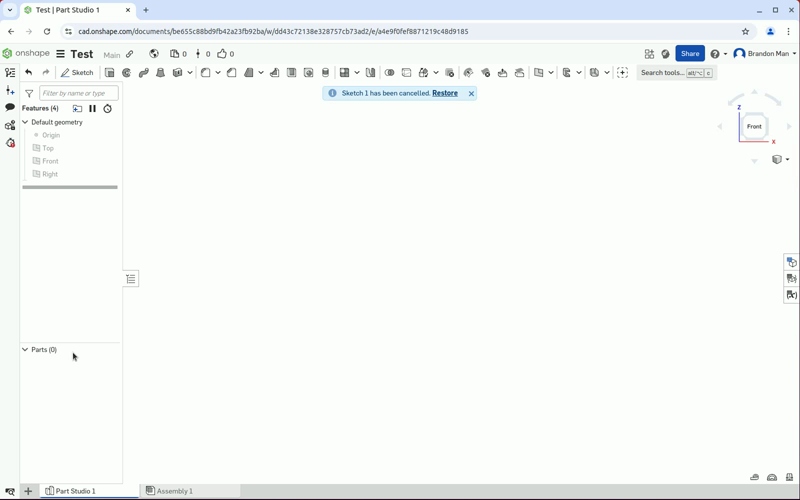
key(shift+y)
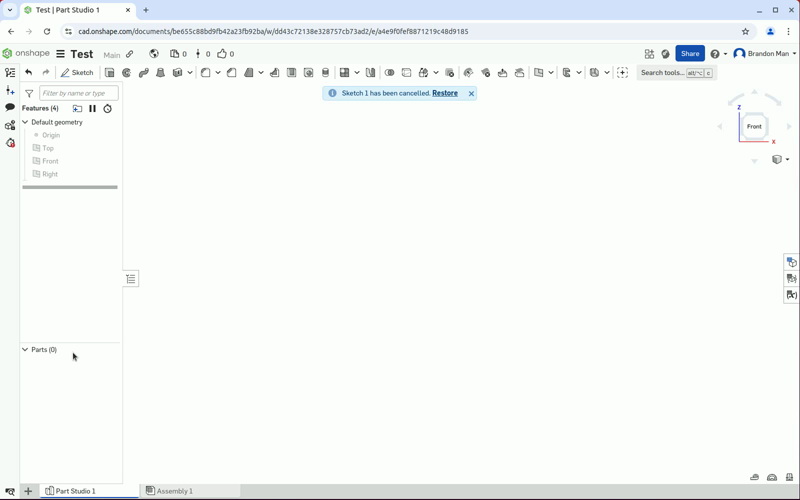
key(shift+s)
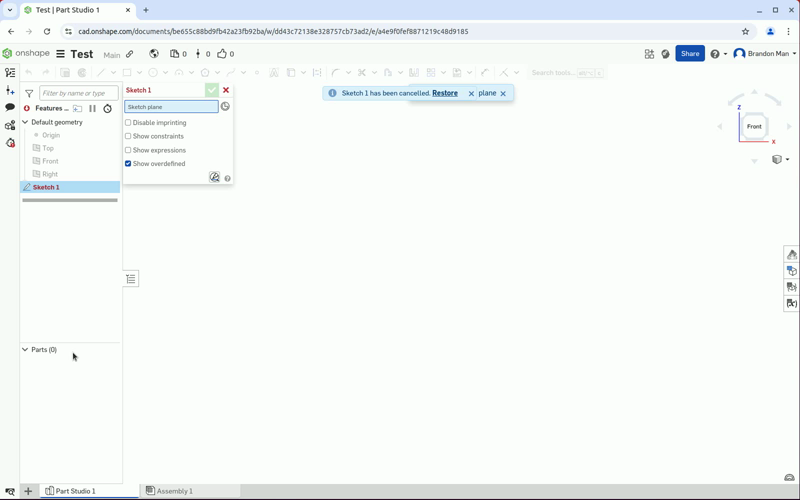
mouse_move(73, 163)
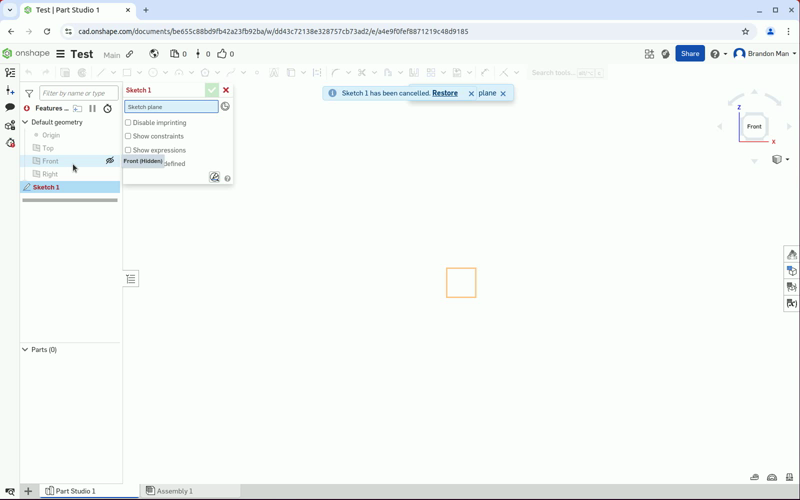
click(73, 163)
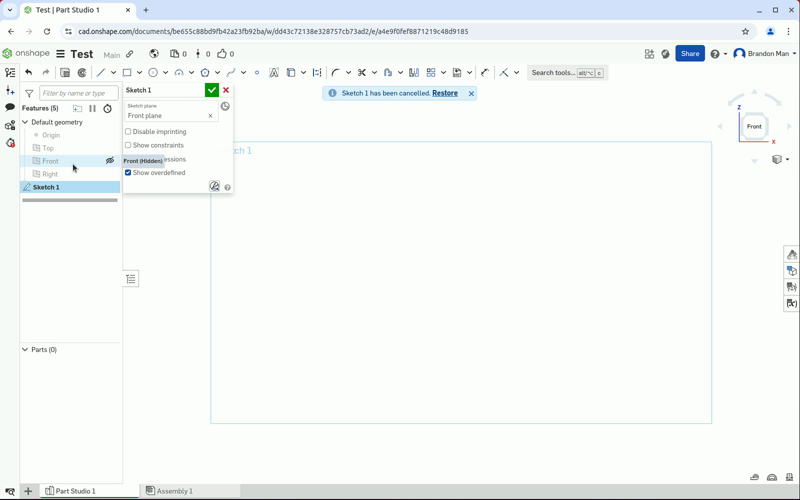
mouse_move(73, 352)
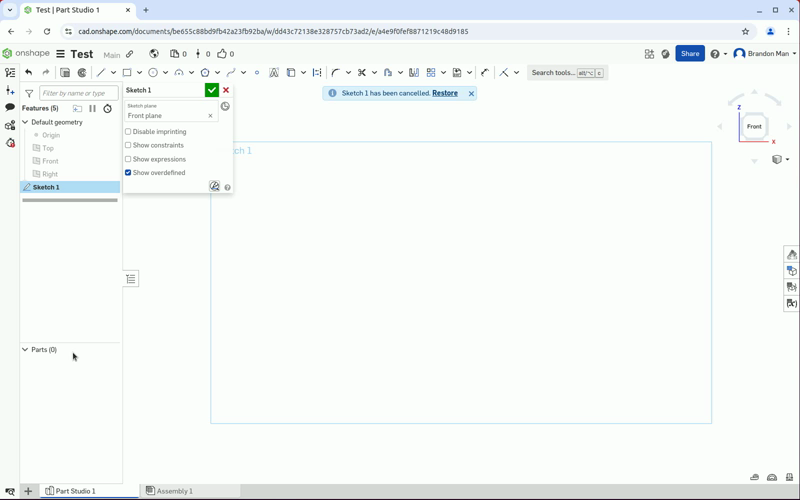
key(y)
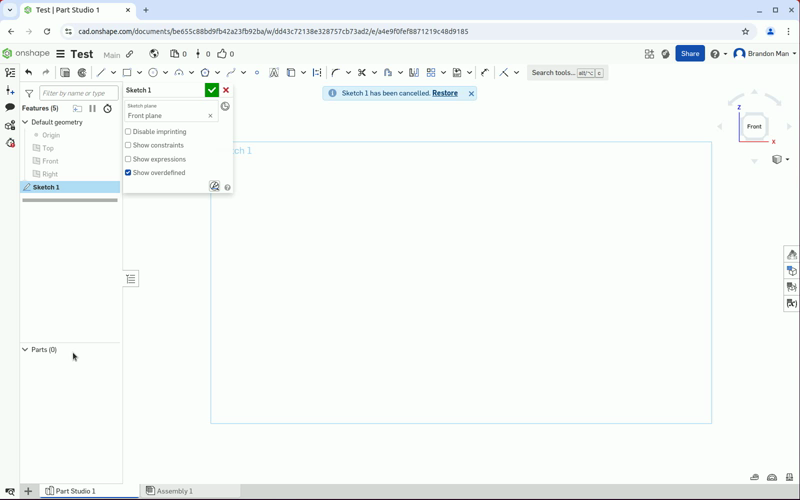
key(c)
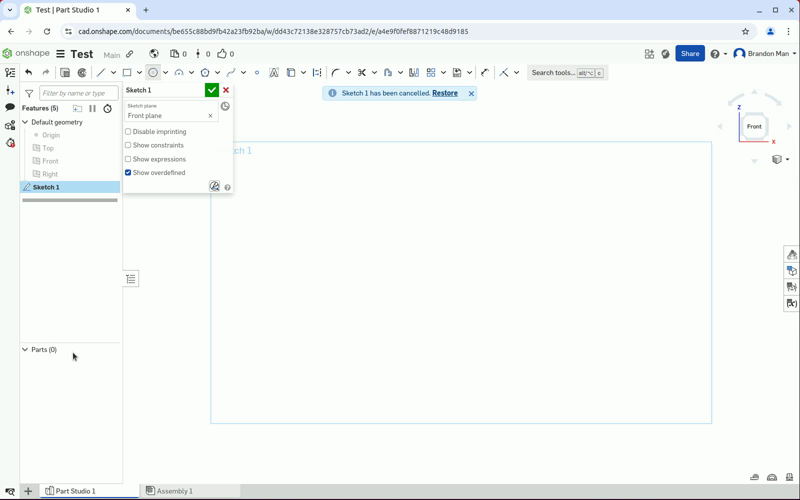
key_down(shift)
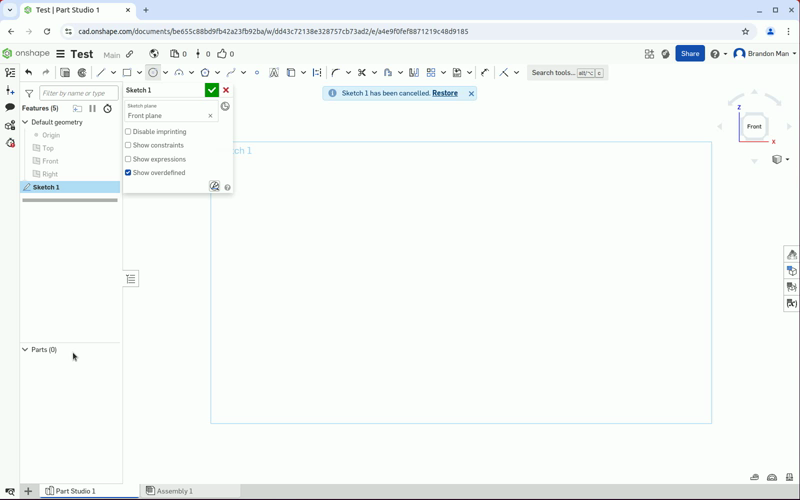
mouse_move(461, 178)
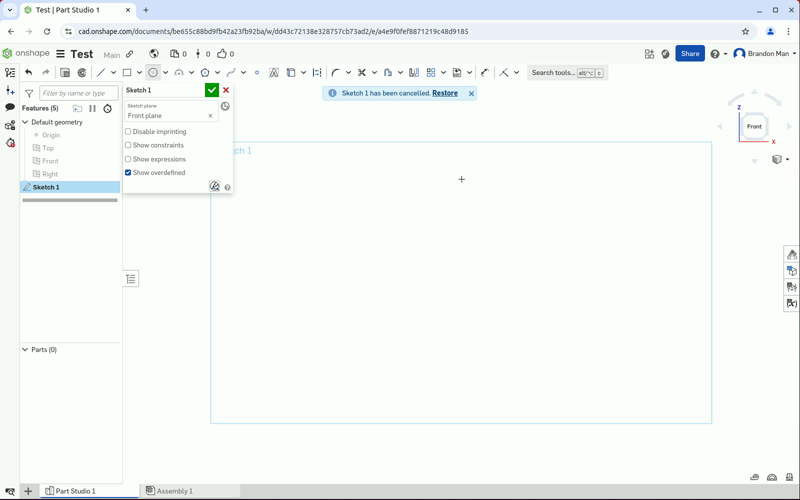
click(461, 178)
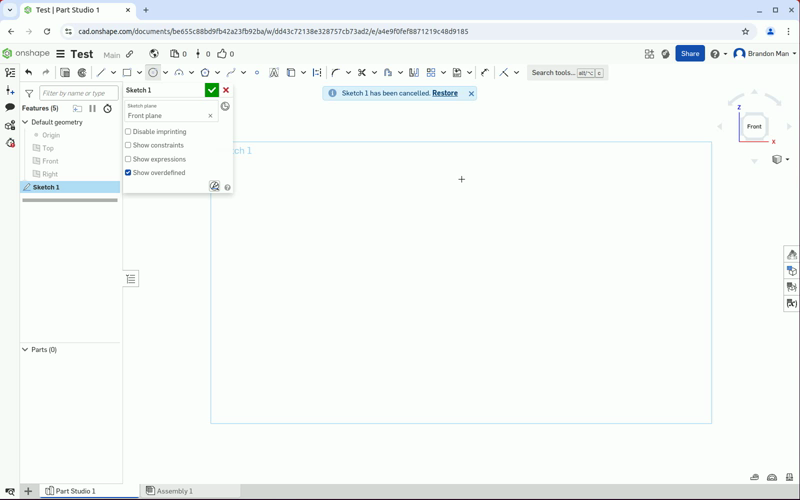
key_up(shift)
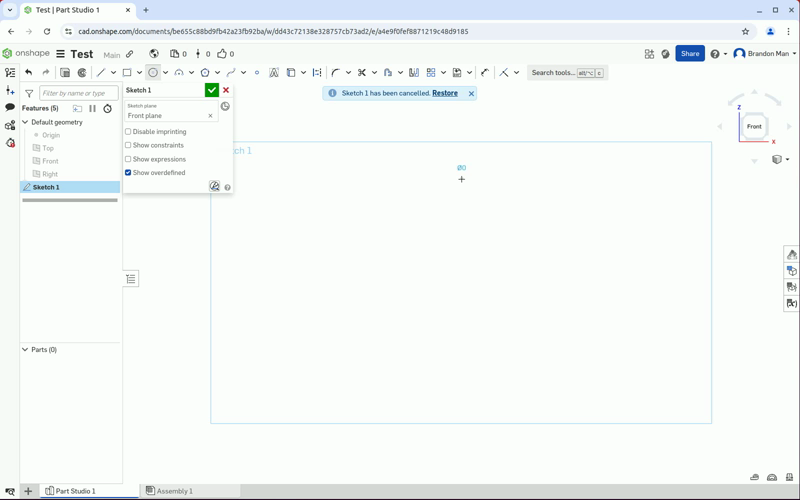
mouse_move(471, 178)
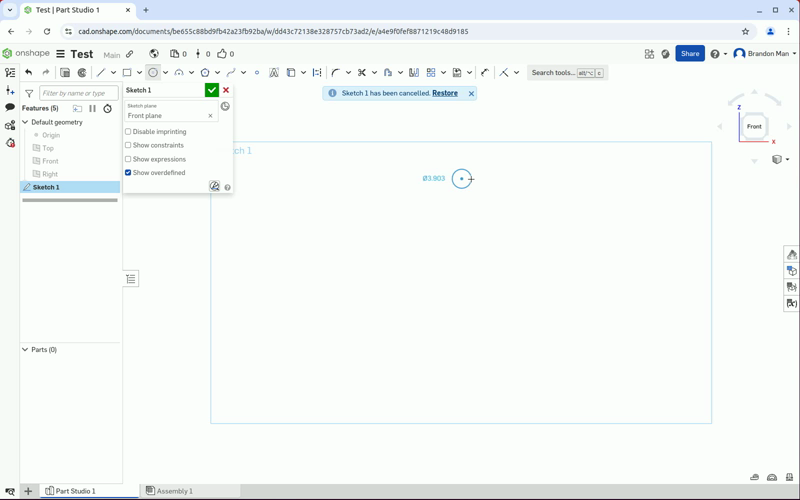
click(471, 178)
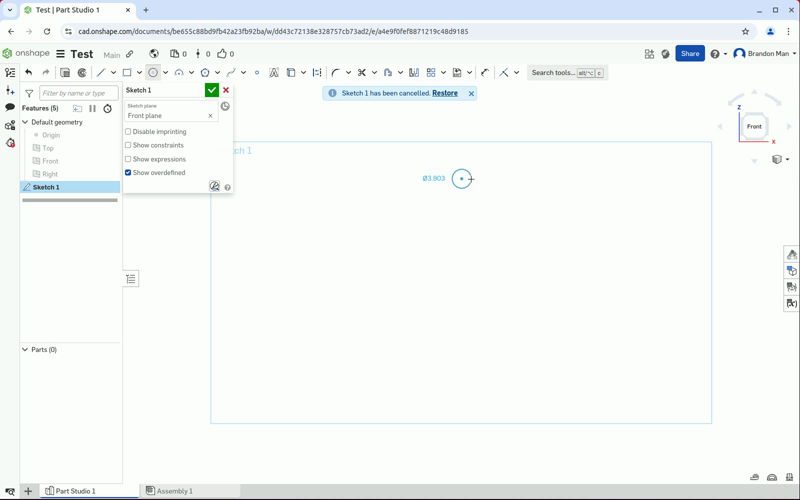
key(esc)
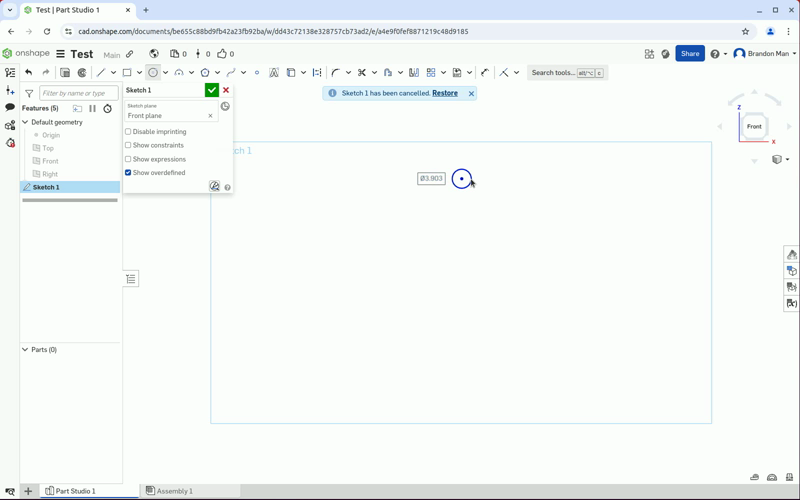
key(c)
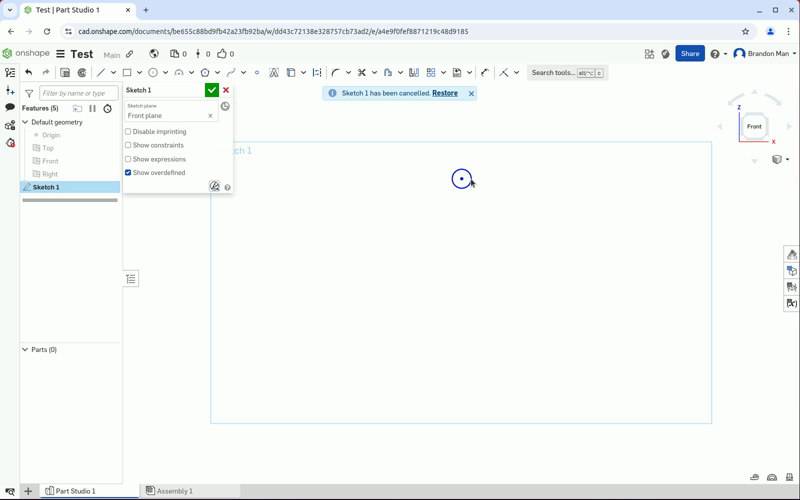
key_down(shift)
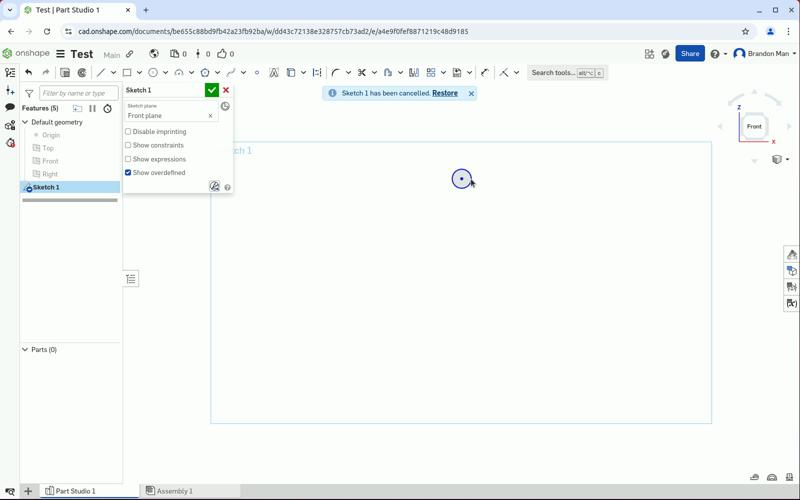
mouse_move(461, 178)
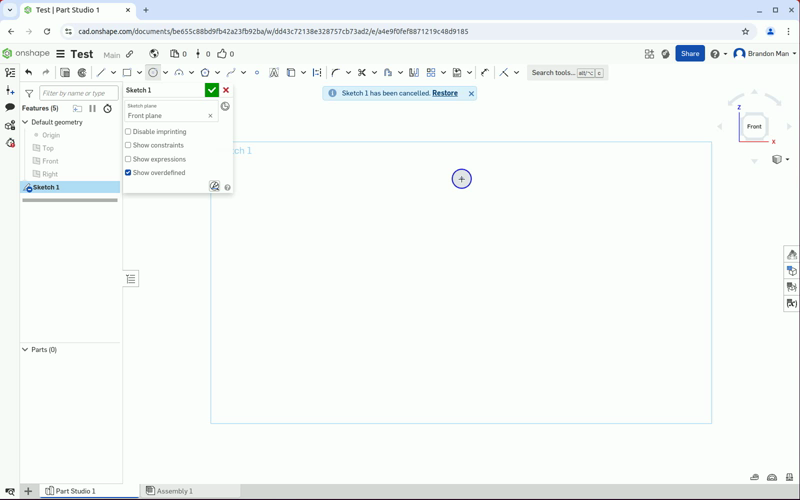
click(461, 178)
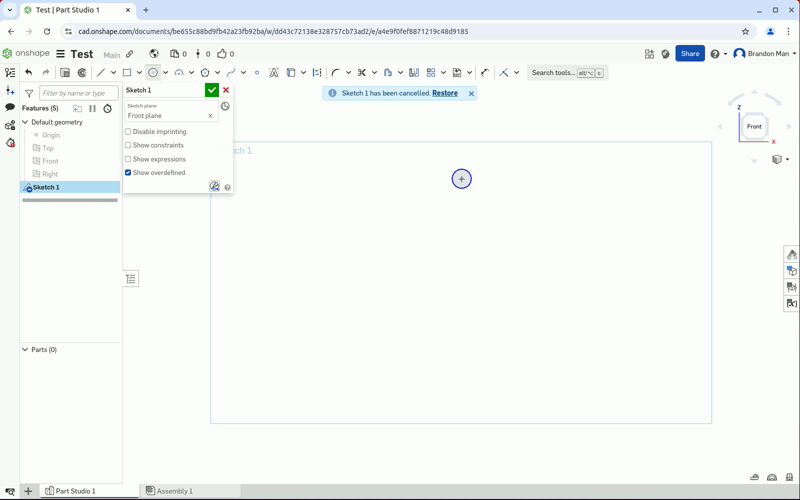
key_up(shift)
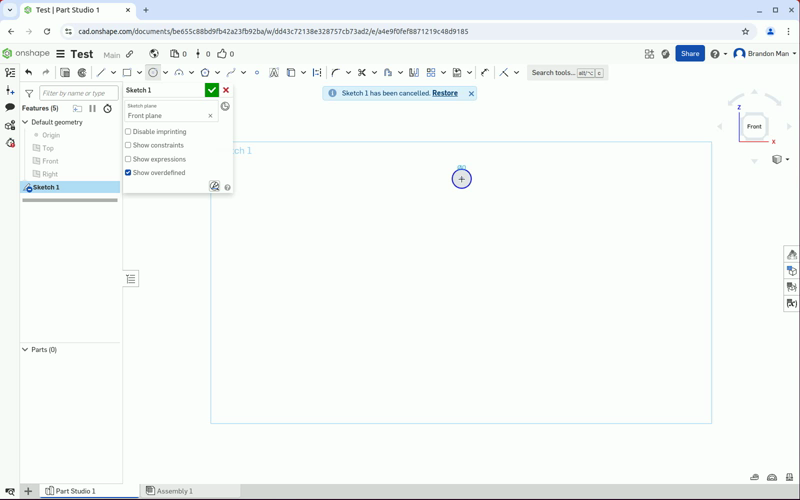
mouse_move(464, 178)
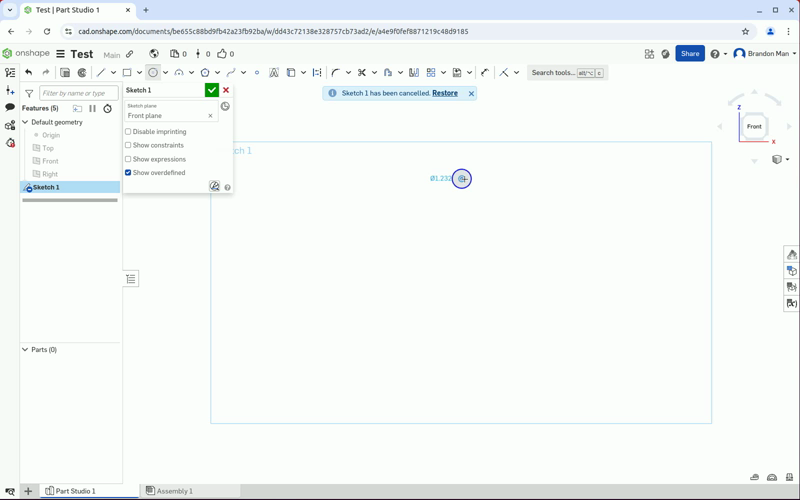
scroll(6)
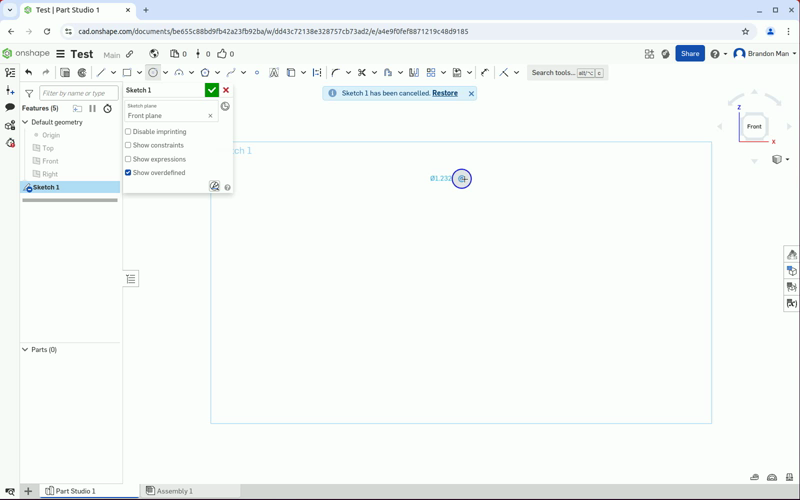
scroll(6)
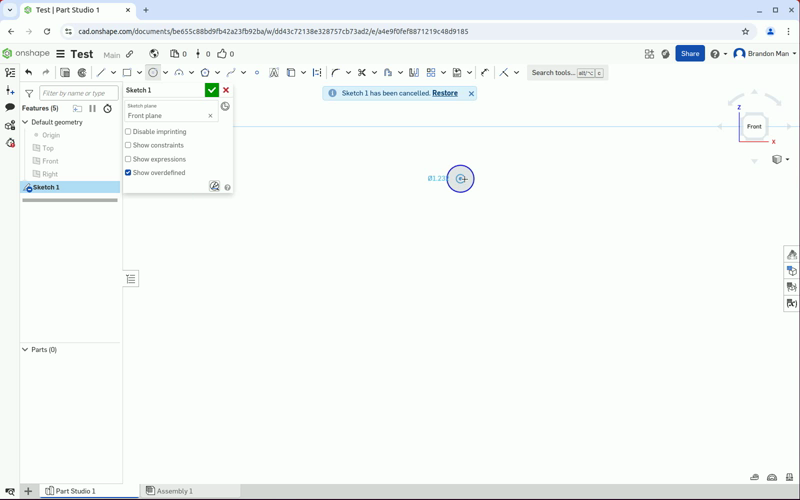
scroll(6)
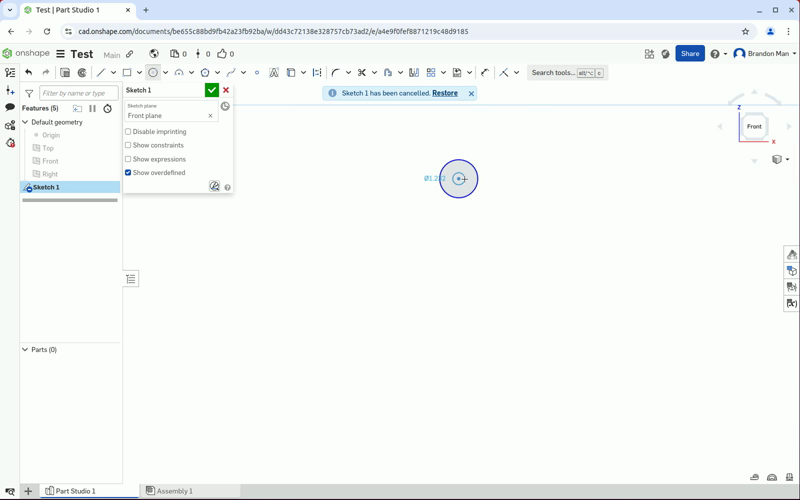
scroll(6)
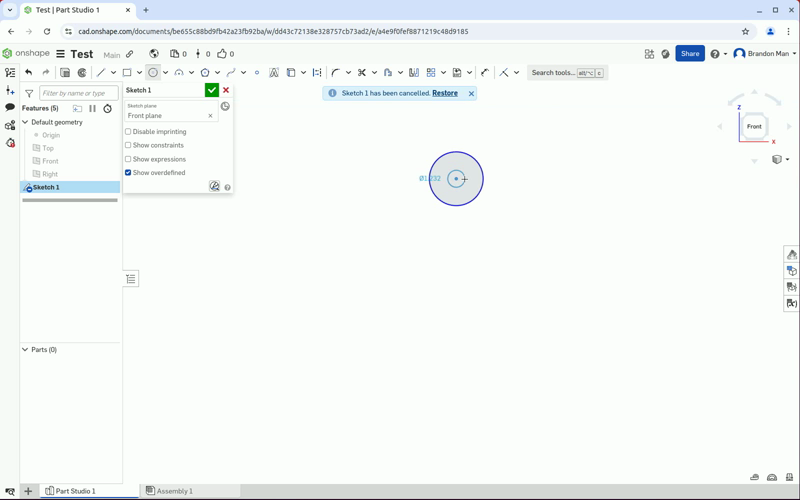
scroll(6)
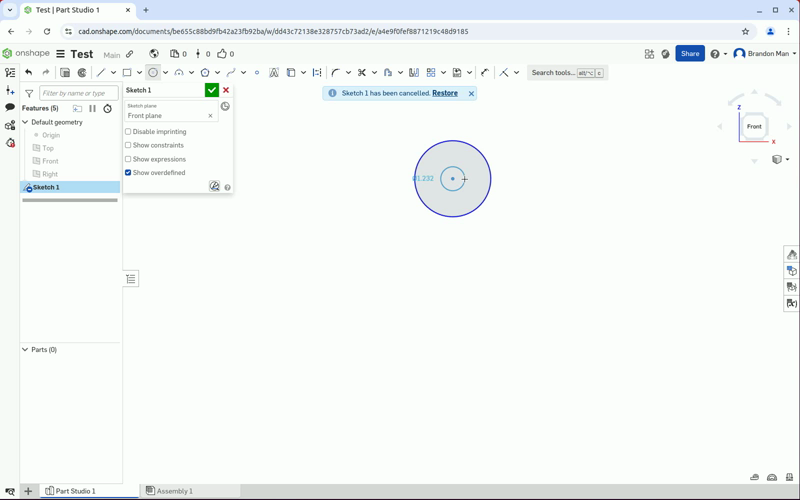
scroll(6)
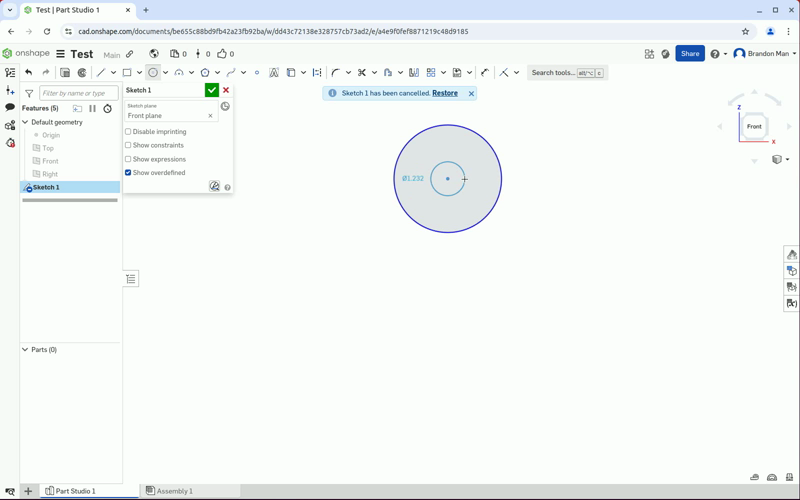
scroll(6)
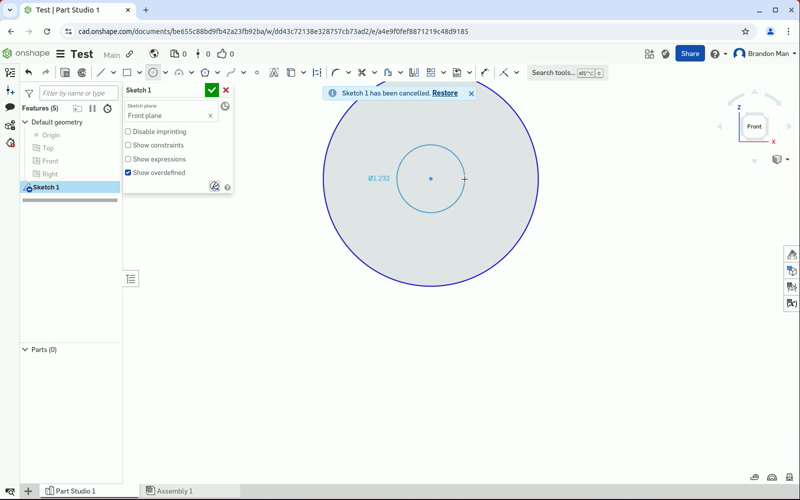
click(464, 178)
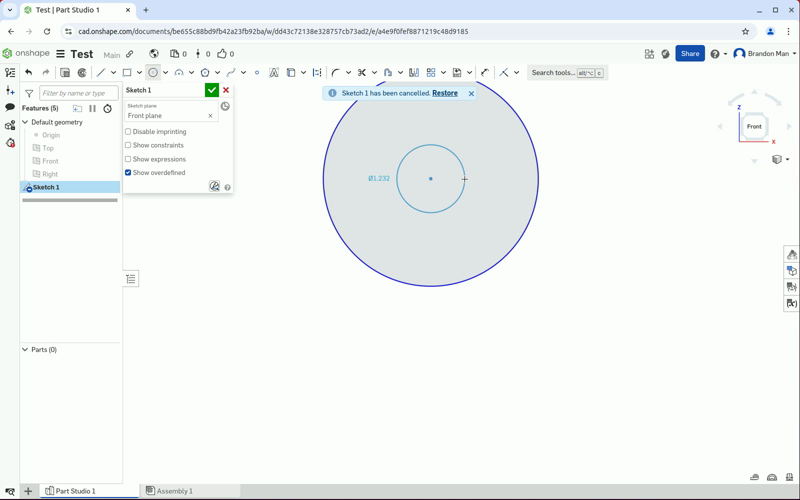
scroll(-6)
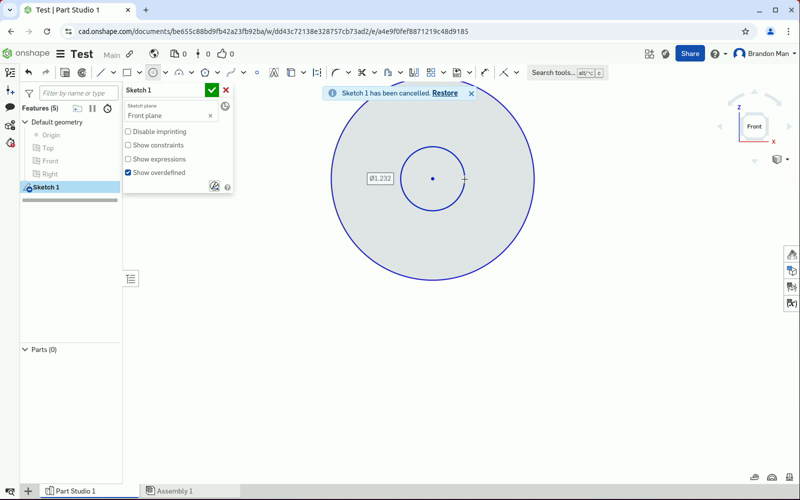
scroll(-6)
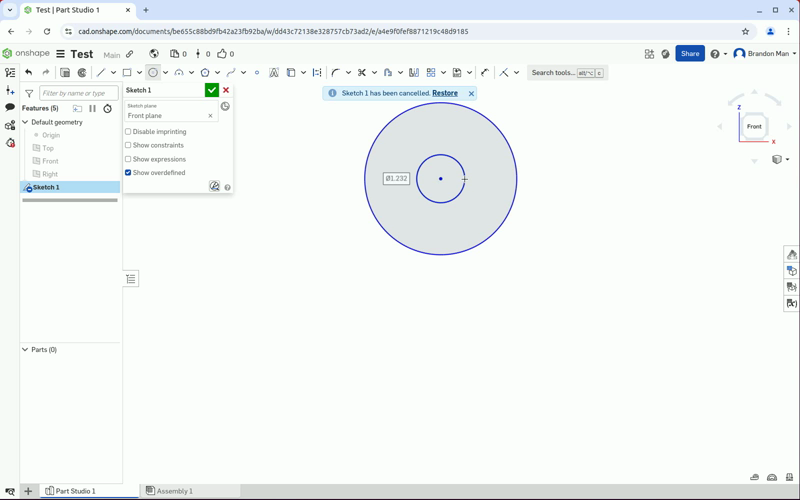
scroll(-6)
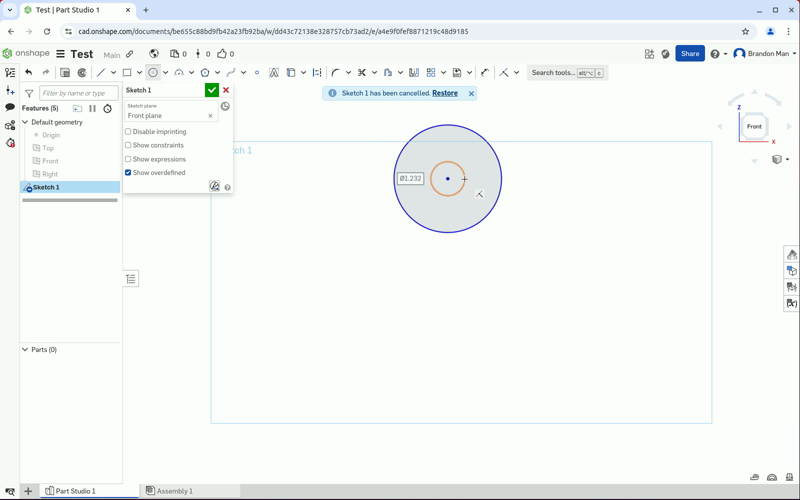
scroll(-6)
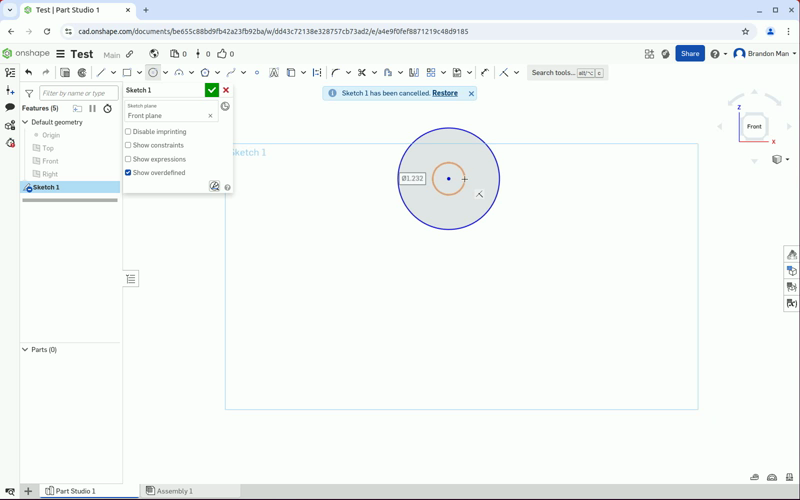
scroll(-6)
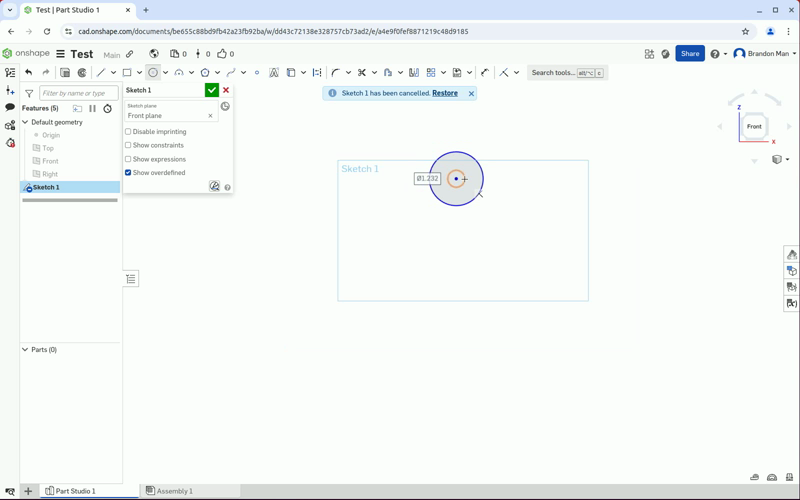
scroll(-6)
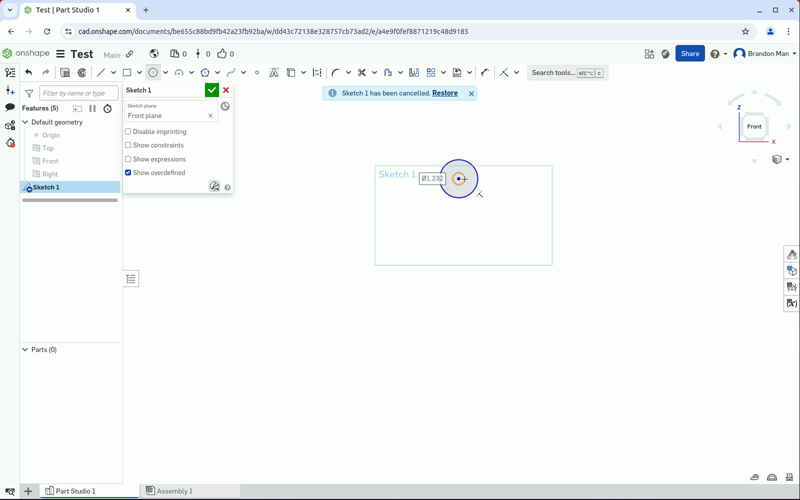
scroll(-6)
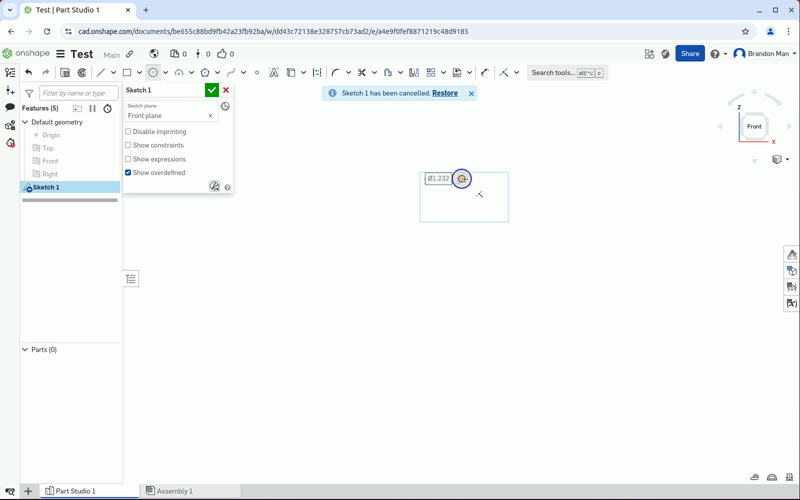
key(esc)
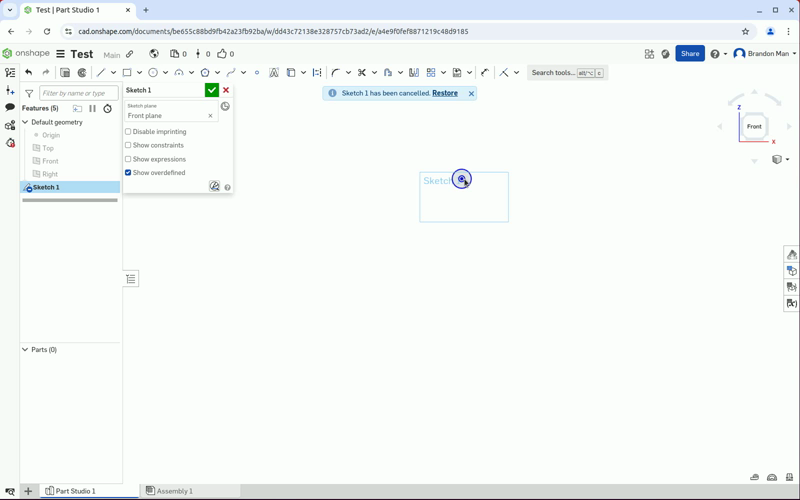
mouse_move(464, 170)
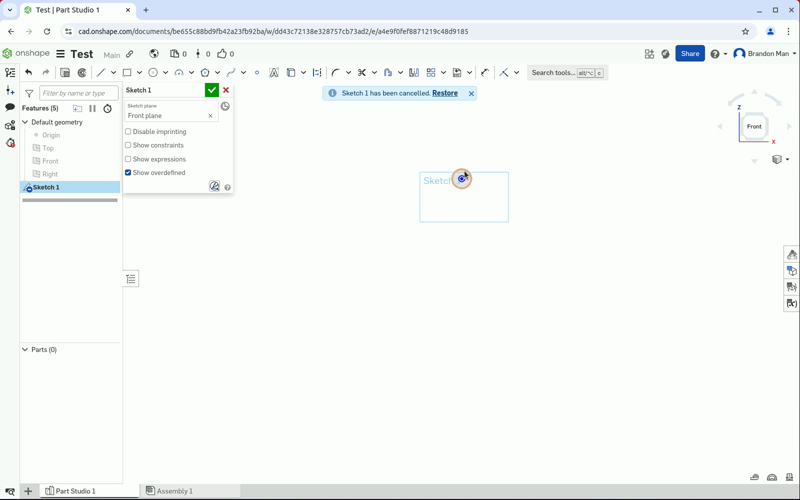
scroll(6)
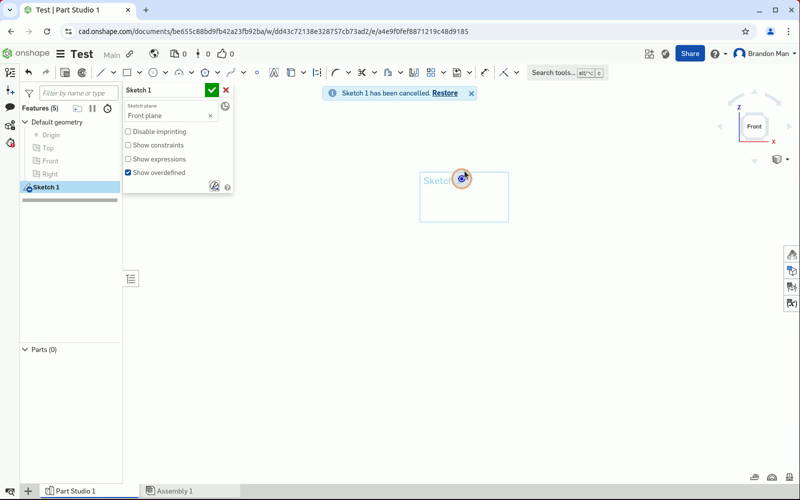
scroll(6)
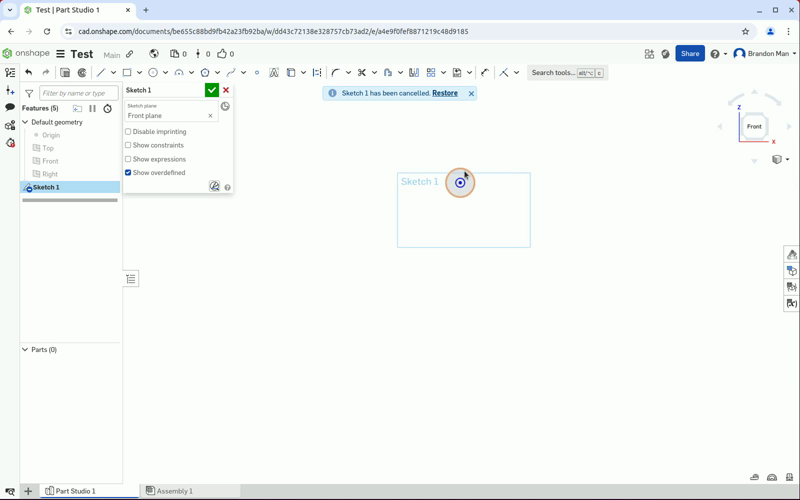
scroll(6)
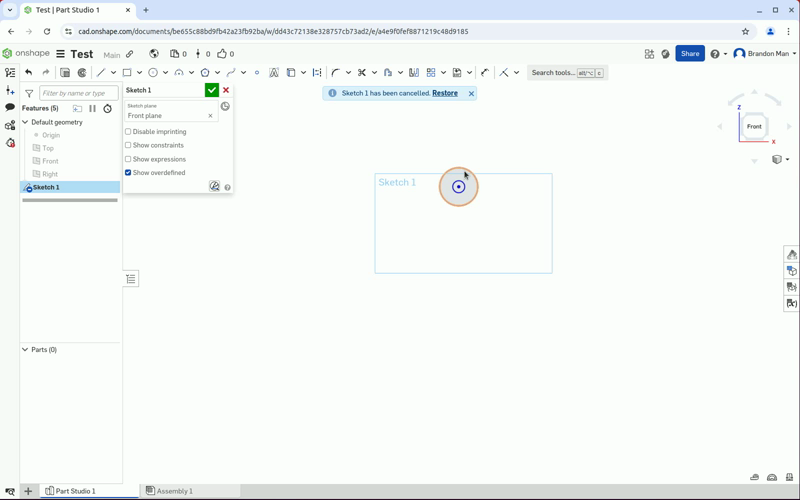
scroll(6)
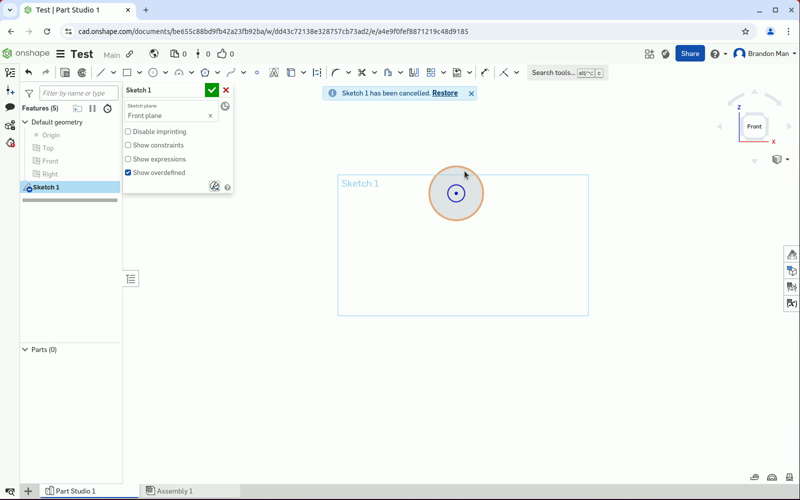
scroll(6)
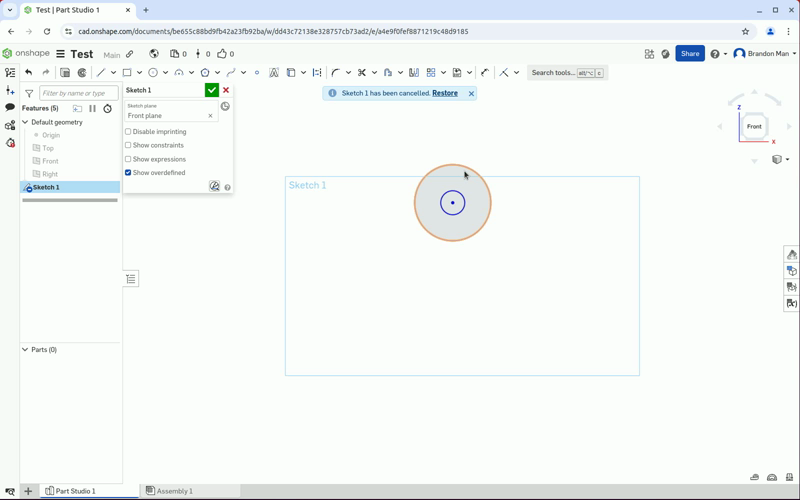
scroll(6)
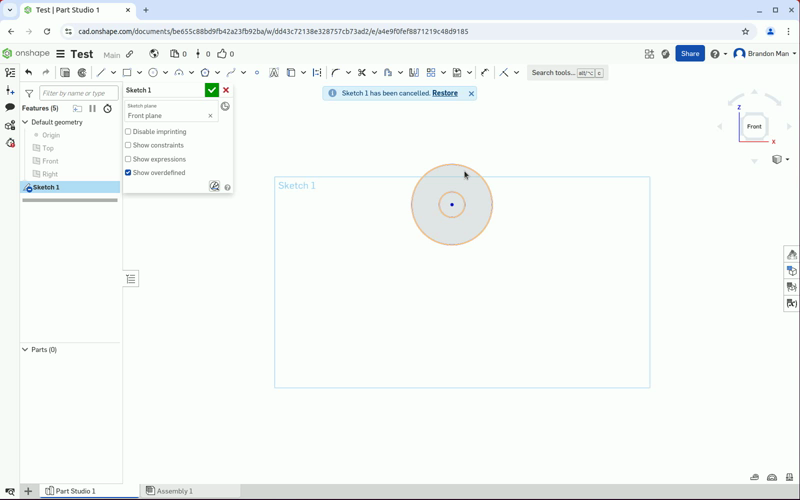
scroll(6)
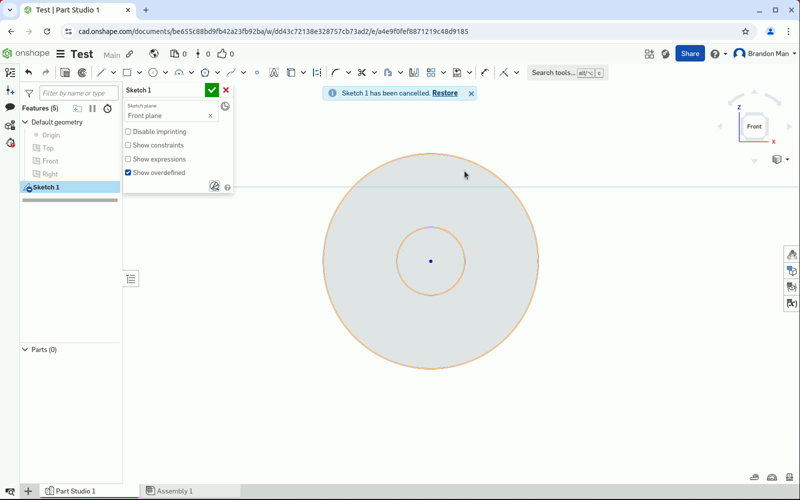
click(464, 170)
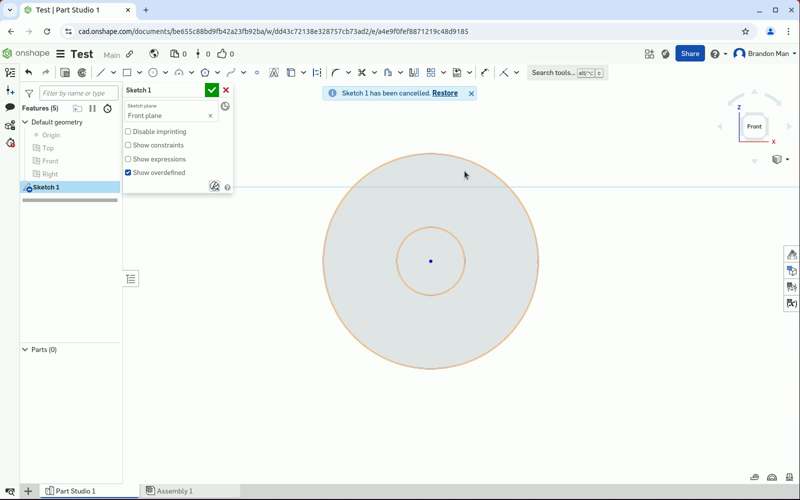
scroll(-6)
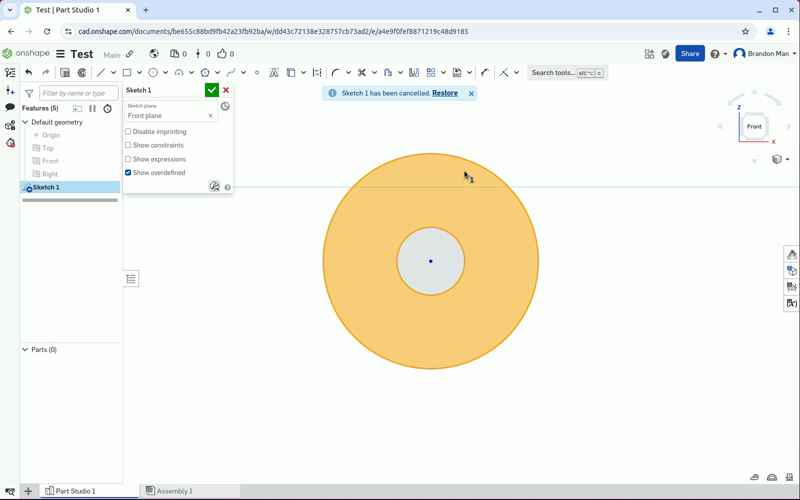
scroll(-6)
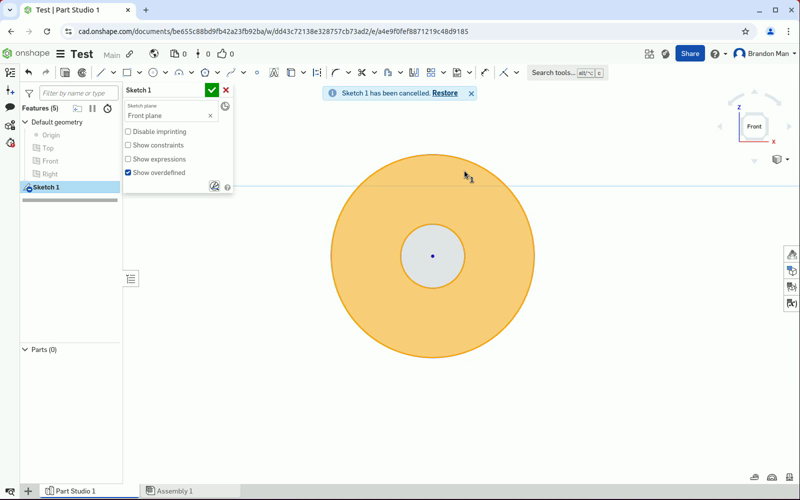
scroll(-6)
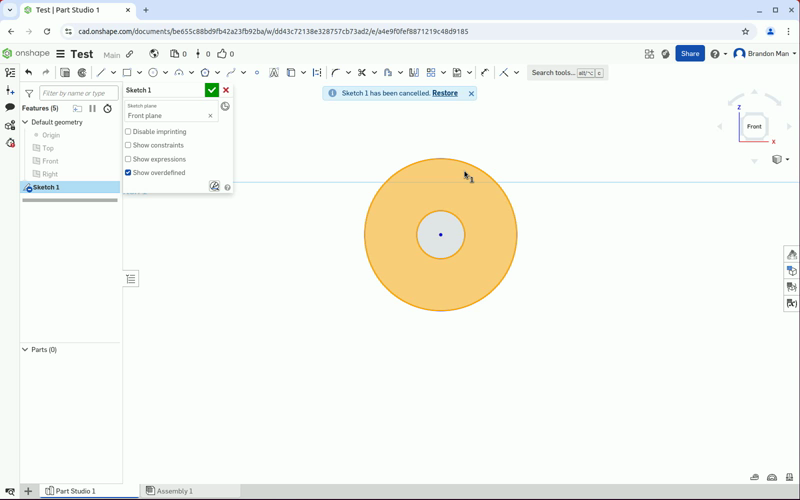
scroll(-6)
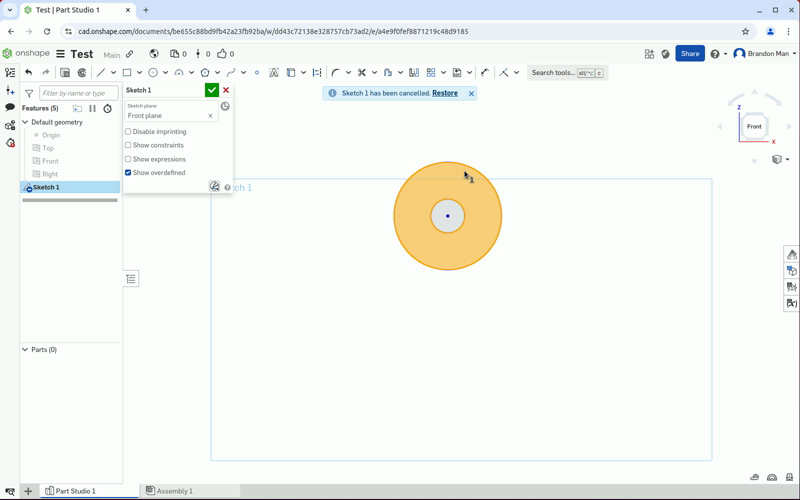
scroll(-6)
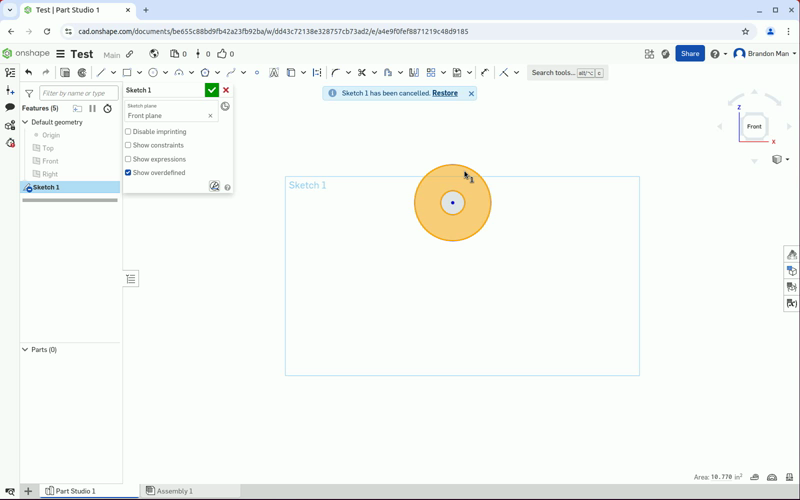
scroll(-6)
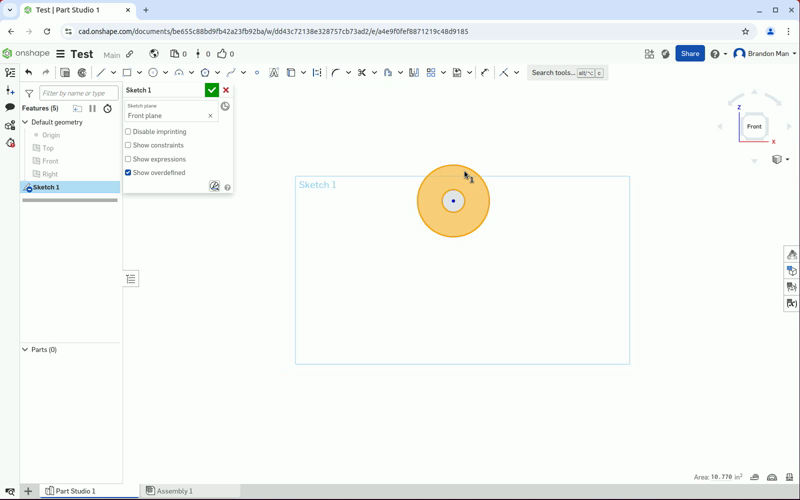
scroll(-6)
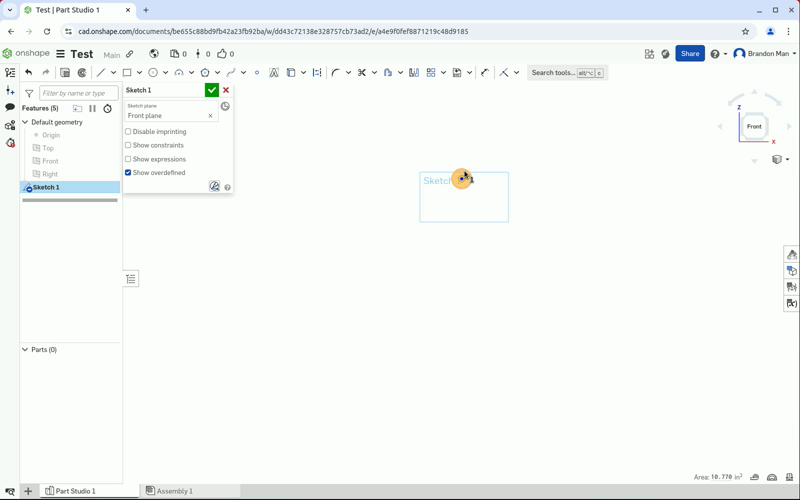
mouse_move(73, 352)
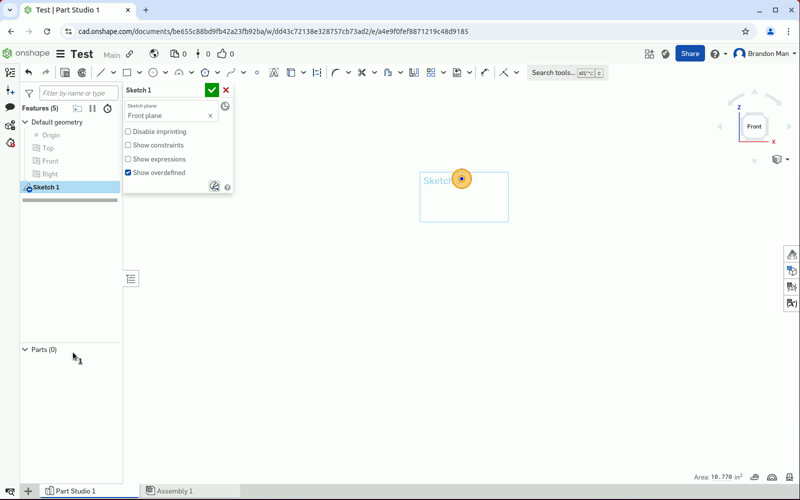
key(shift+y)
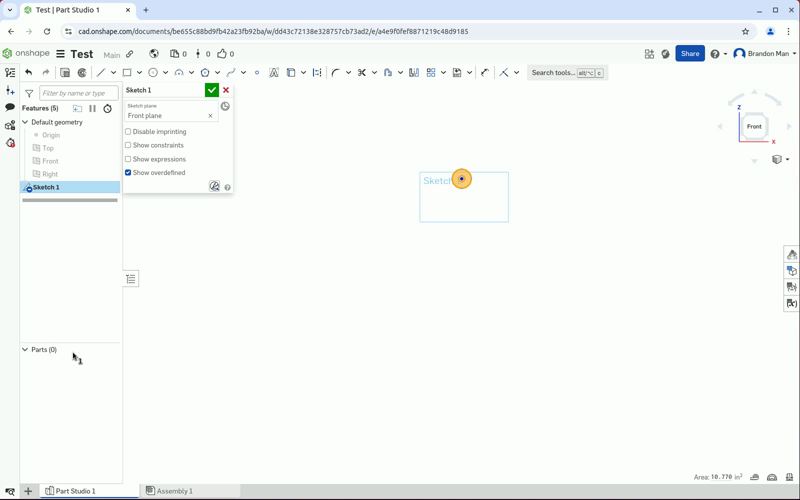
key(shift+e)
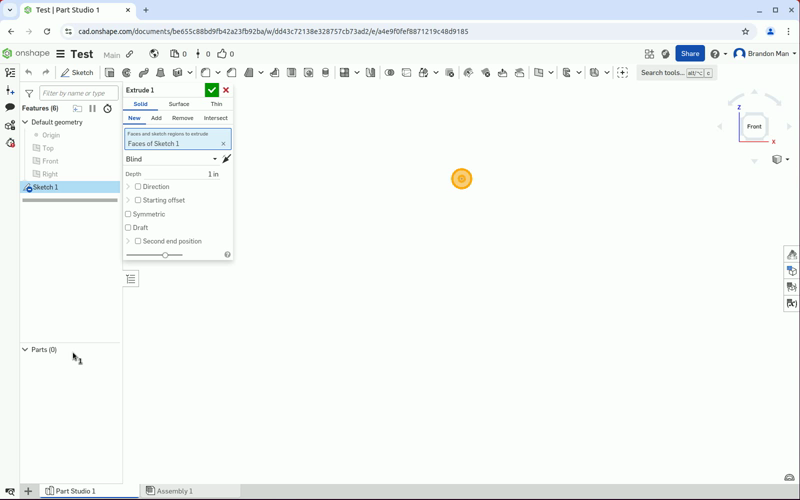
mouse_move(143, 106)
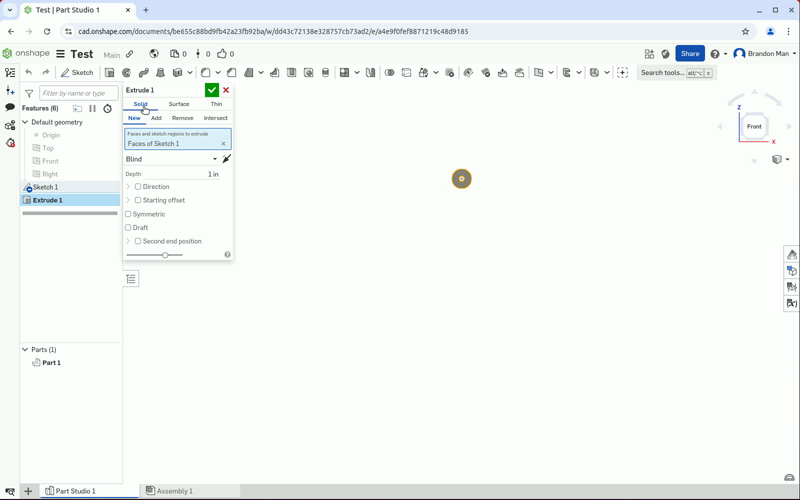
click(143, 106)
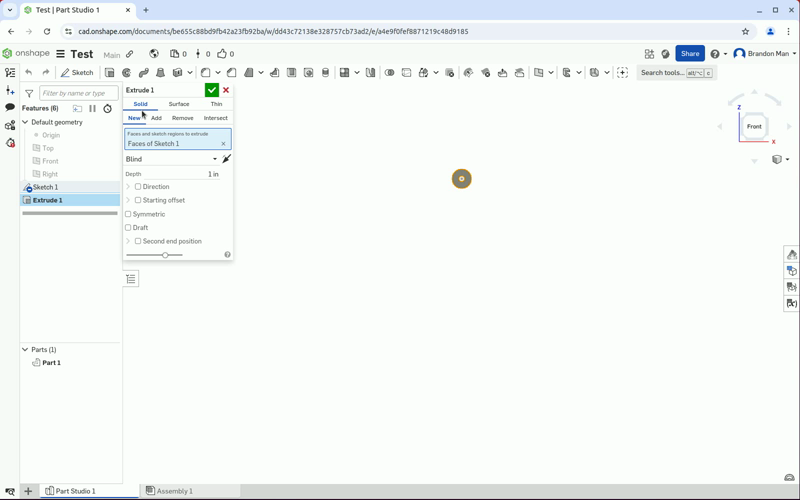
mouse_move(137, 120)
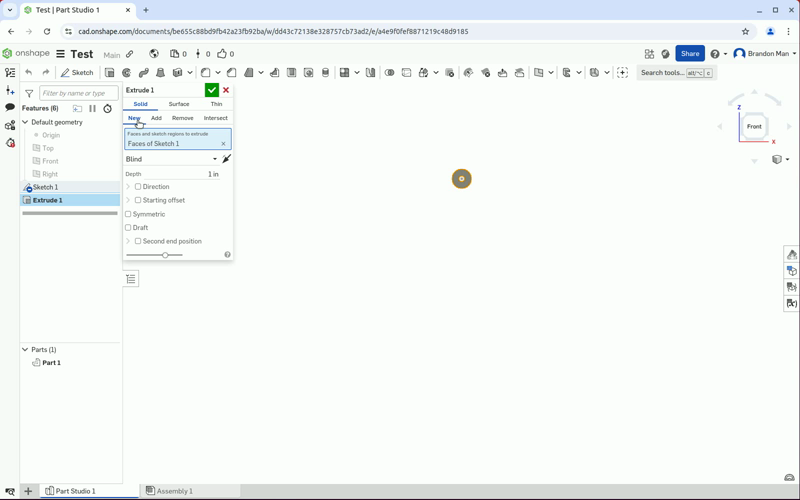
click(137, 120)
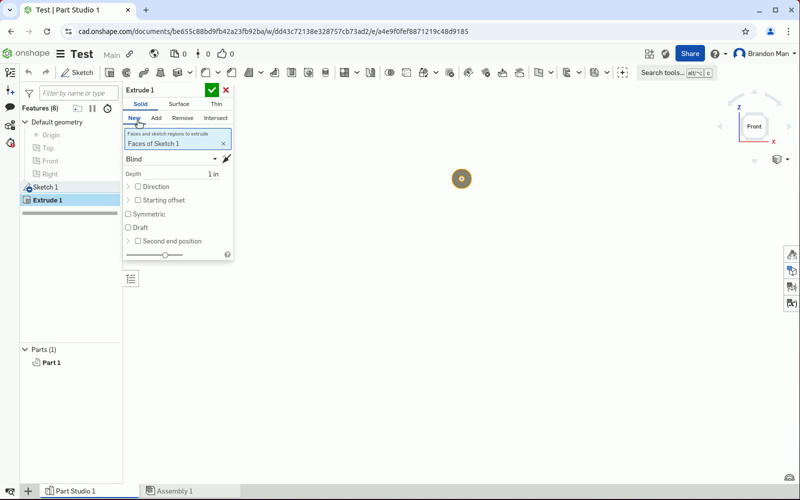
key(tab, 4)
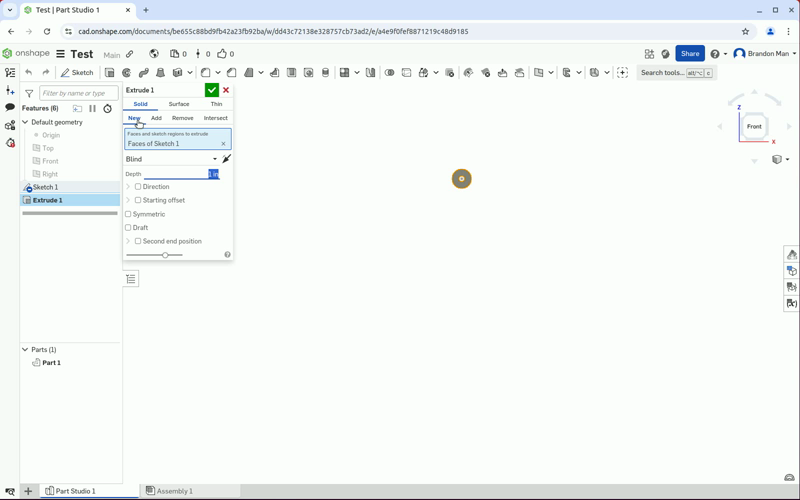
text(0.481)
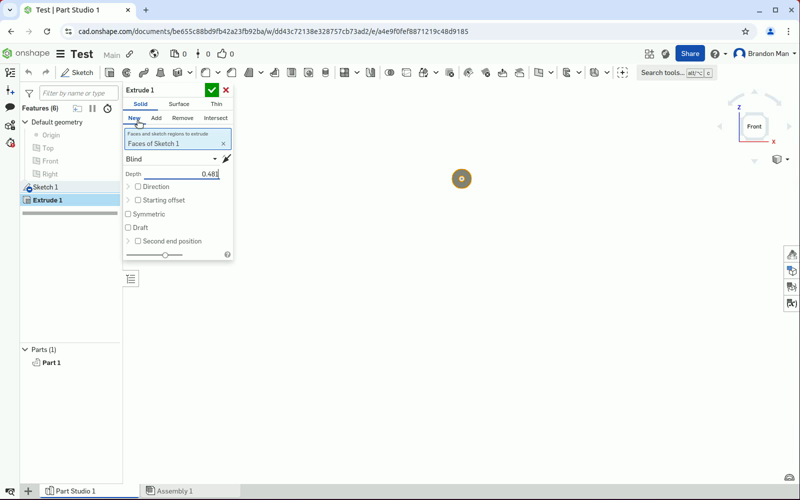
key(enter)
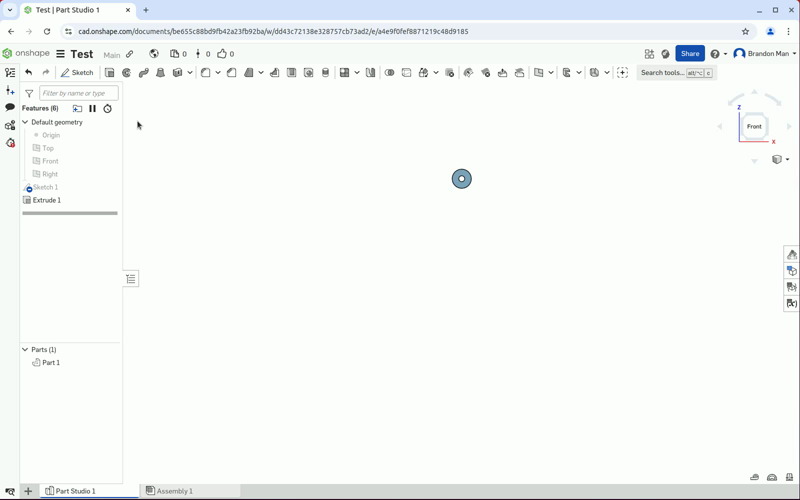
key(shift+h)
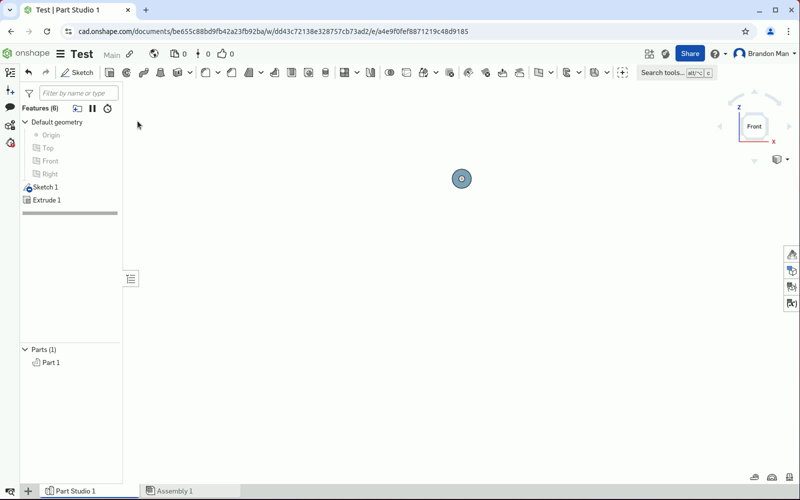
key(shift+h)
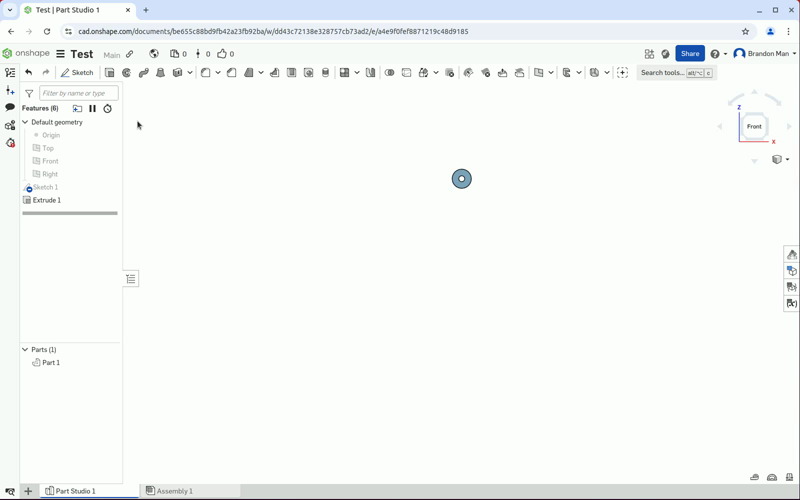
mouse_move(73, 189)
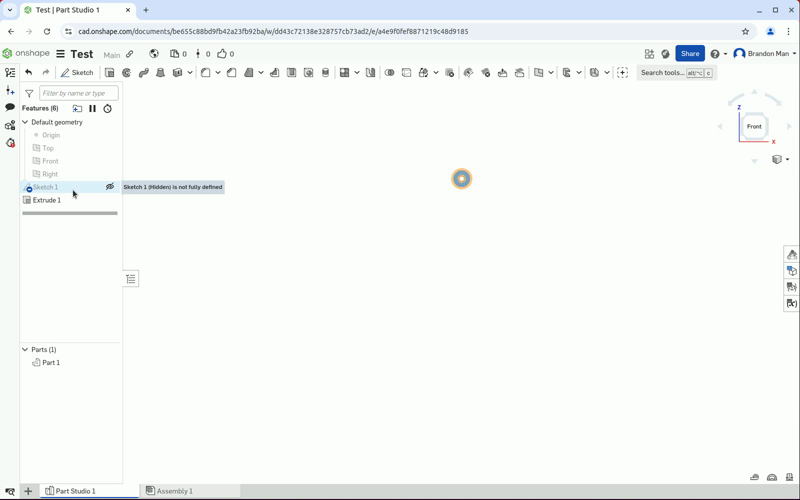
click(73, 189)
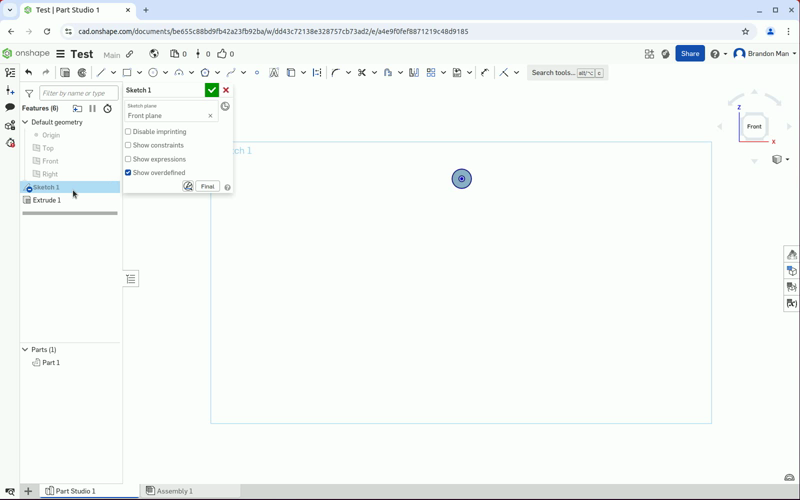
mouse_move(229, 92)
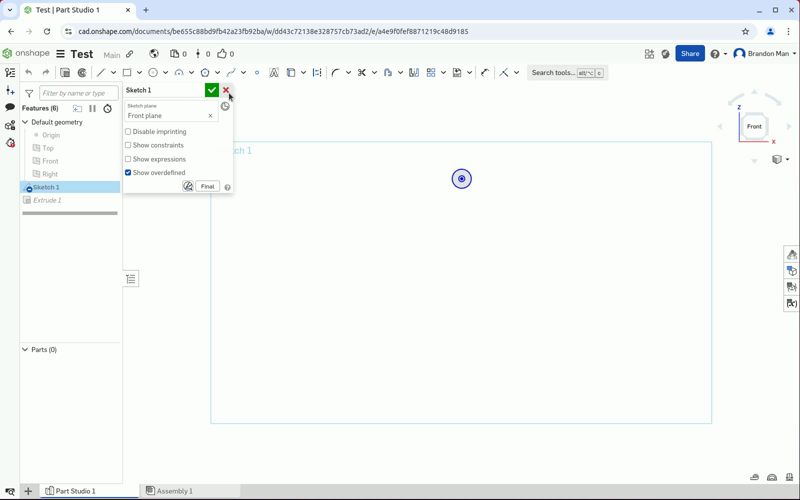
click(229, 92)
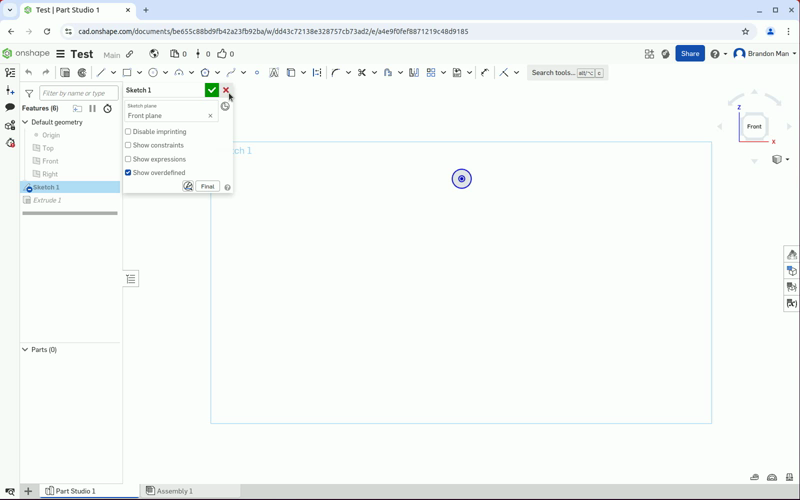
key(shift+s)
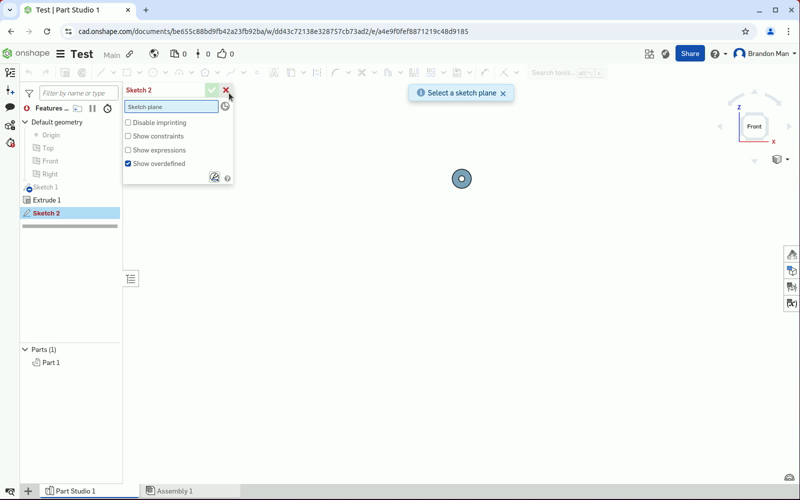
mouse_move(73, 163)
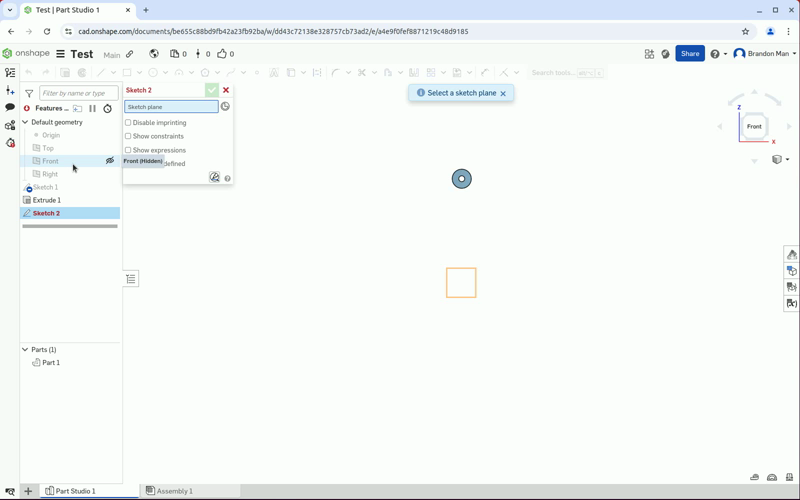
click(73, 163)
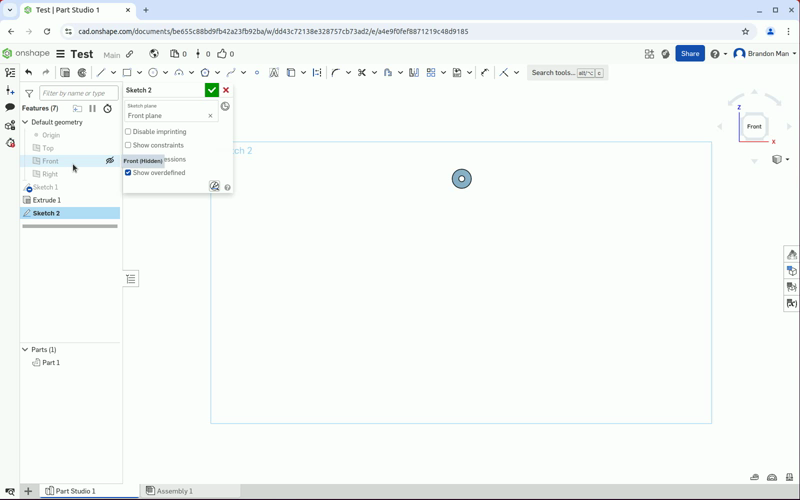
mouse_move(73, 352)
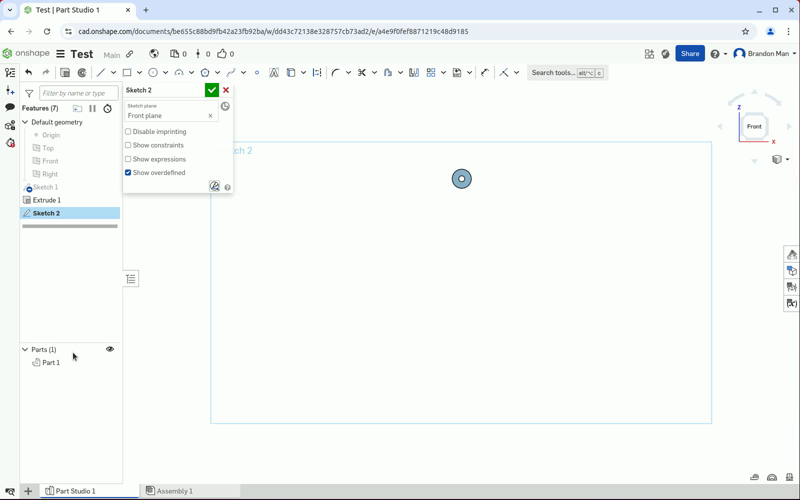
key(y)
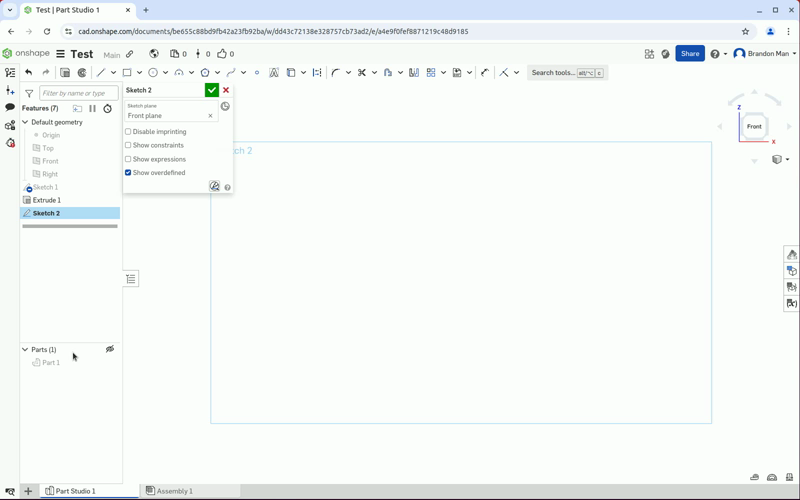
key(c)
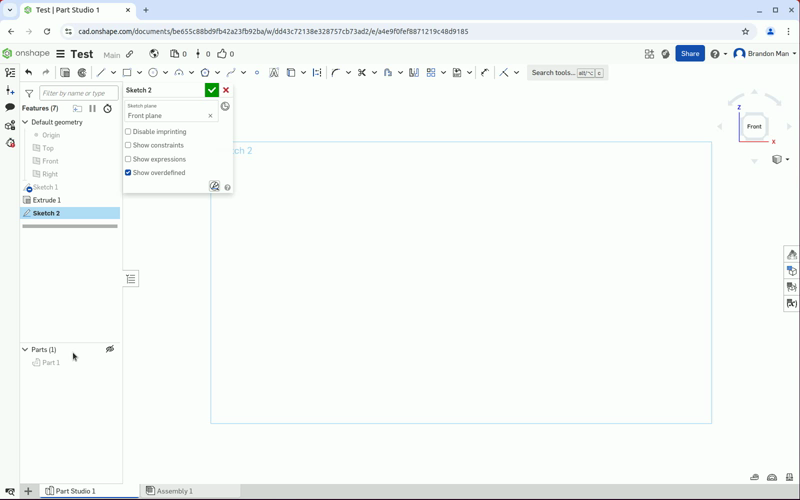
key_down(shift)
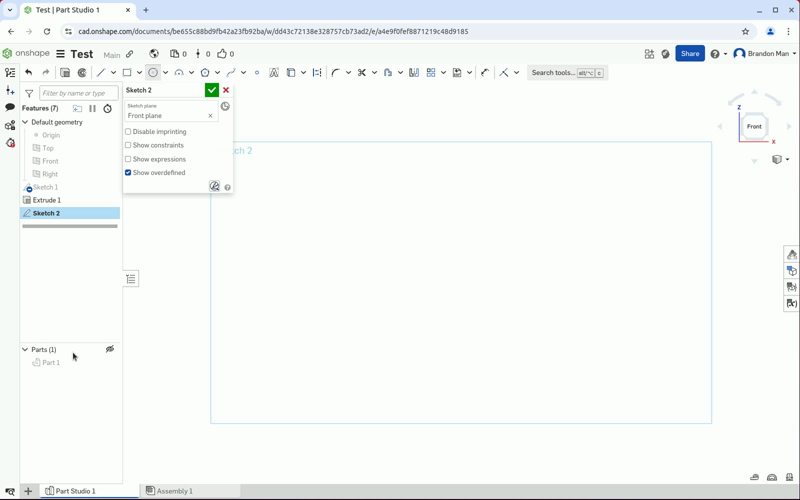
mouse_move(501, 282)
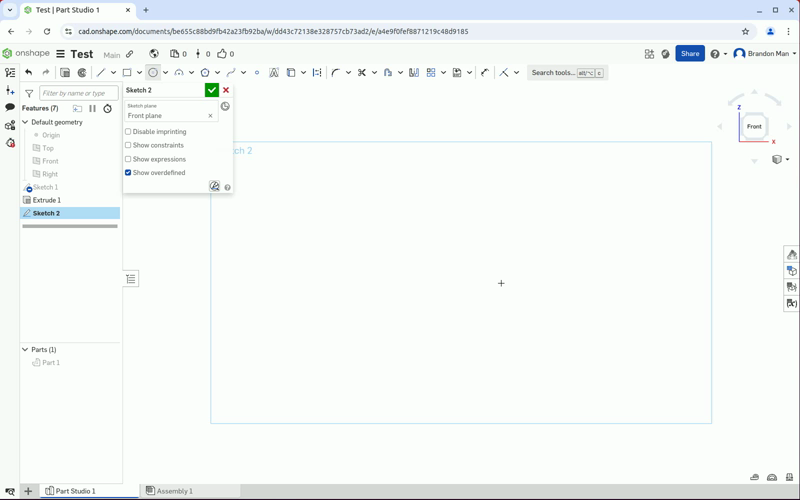
click(501, 282)
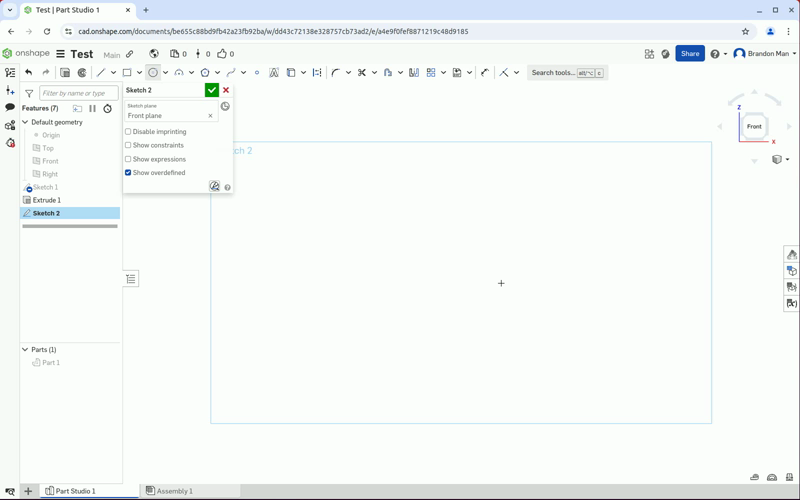
key_up(shift)
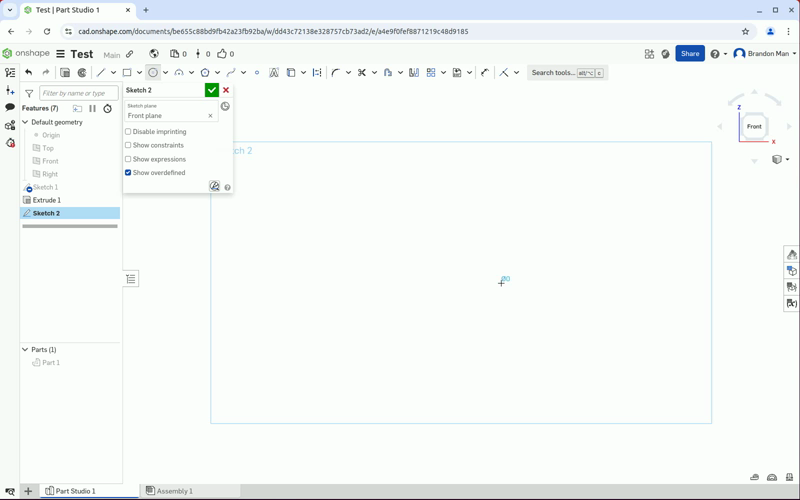
mouse_move(508, 282)
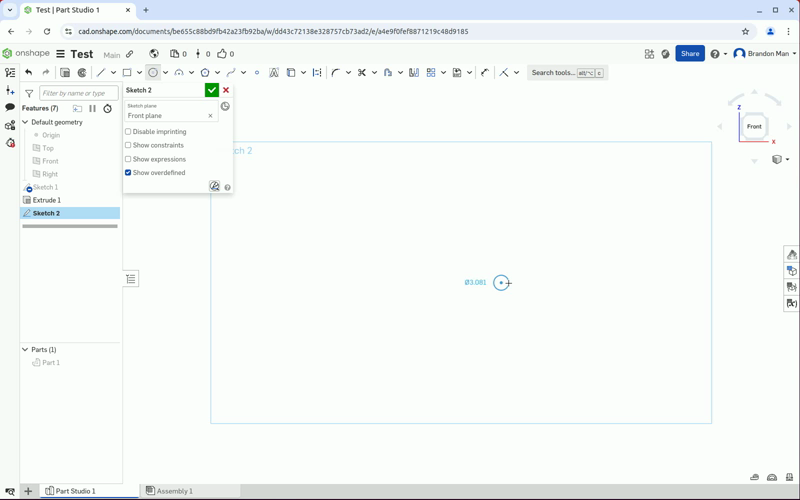
click(508, 282)
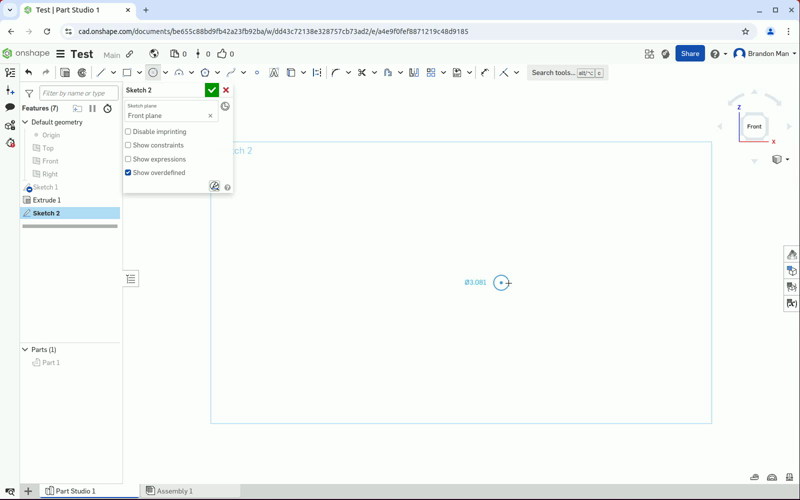
key(esc)
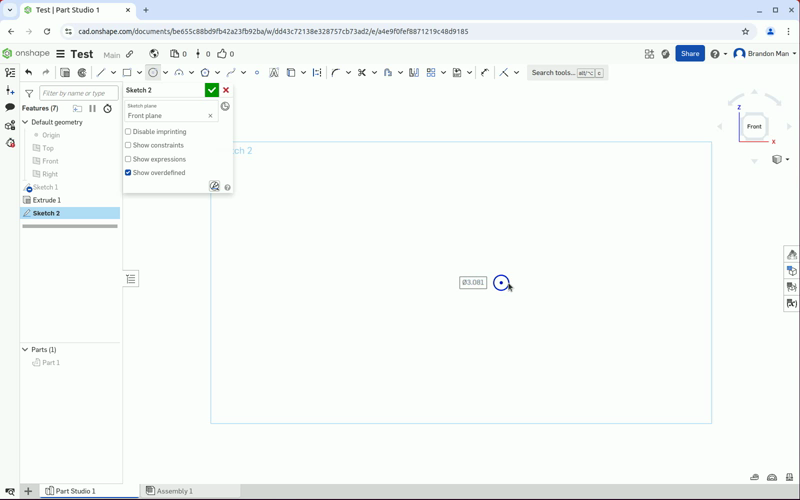
key(c)
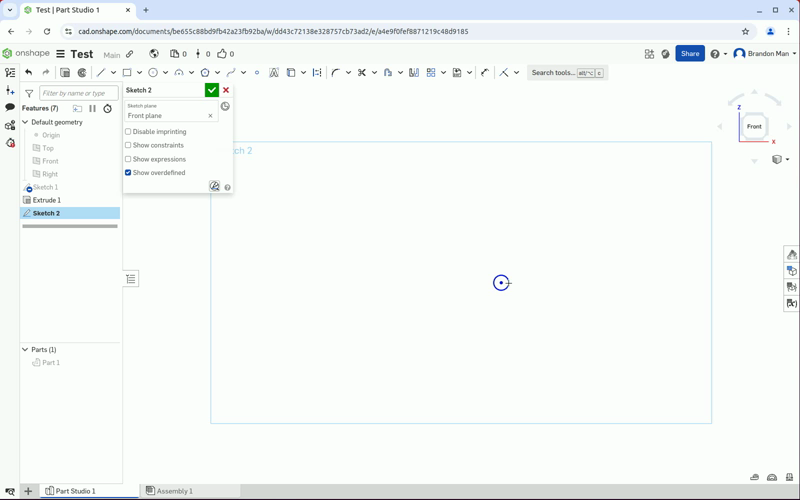
key_down(shift)
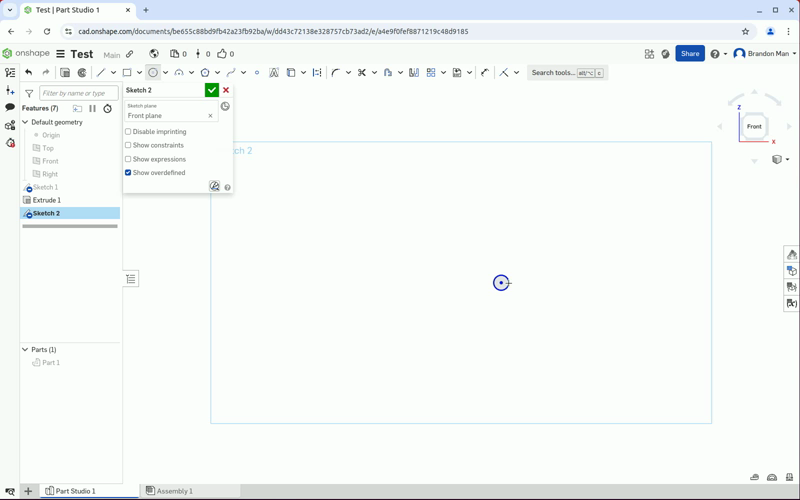
mouse_move(501, 282)
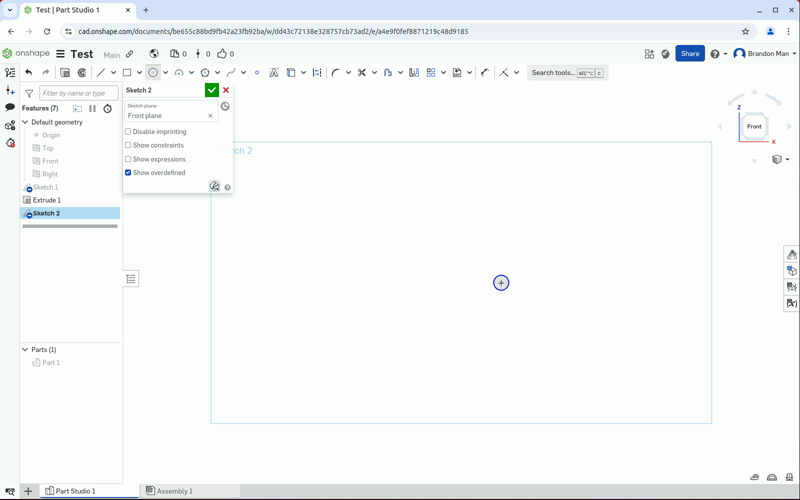
click(501, 282)
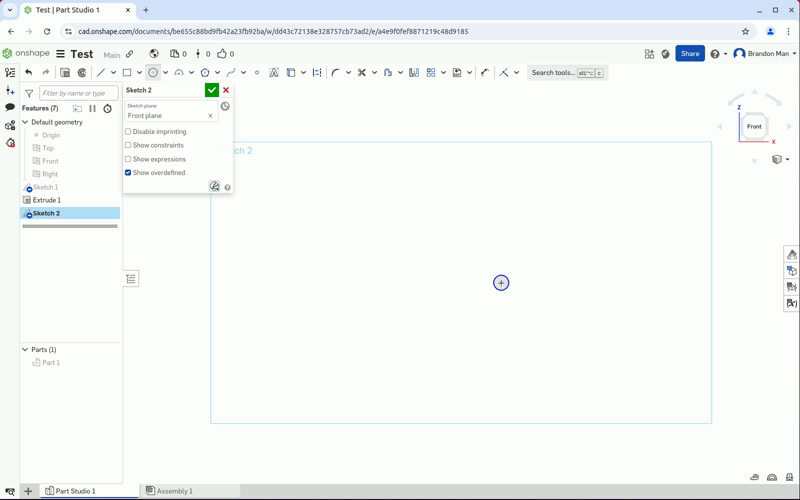
key_up(shift)
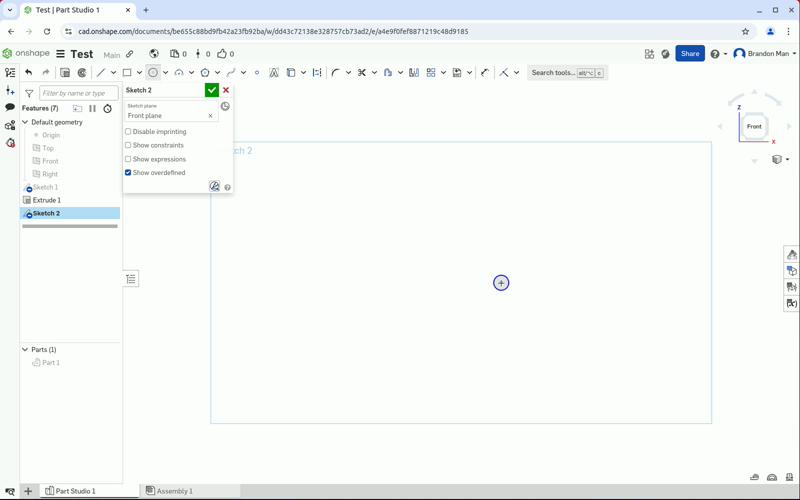
mouse_move(504, 282)
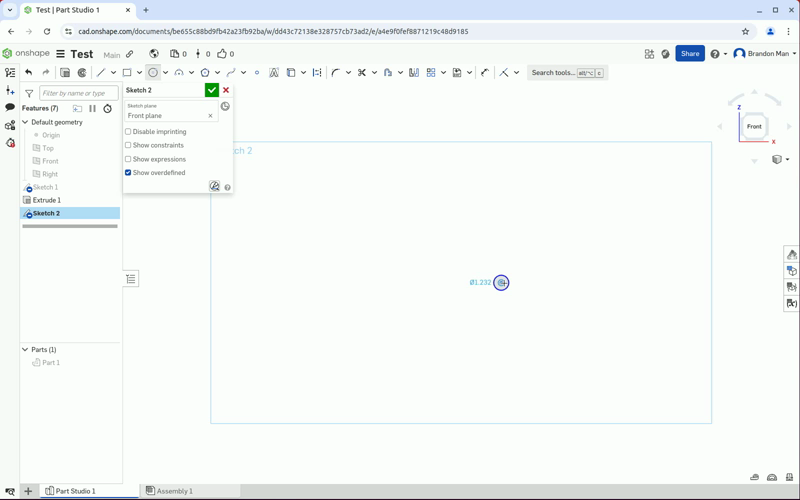
scroll(6)
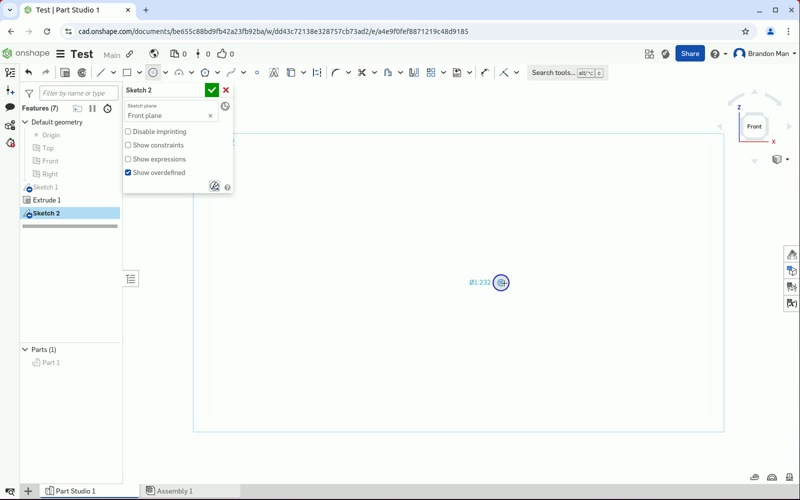
scroll(6)
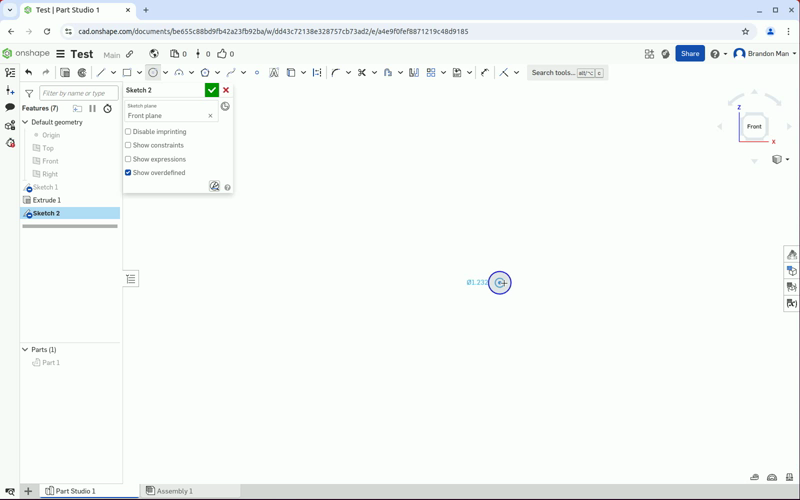
scroll(6)
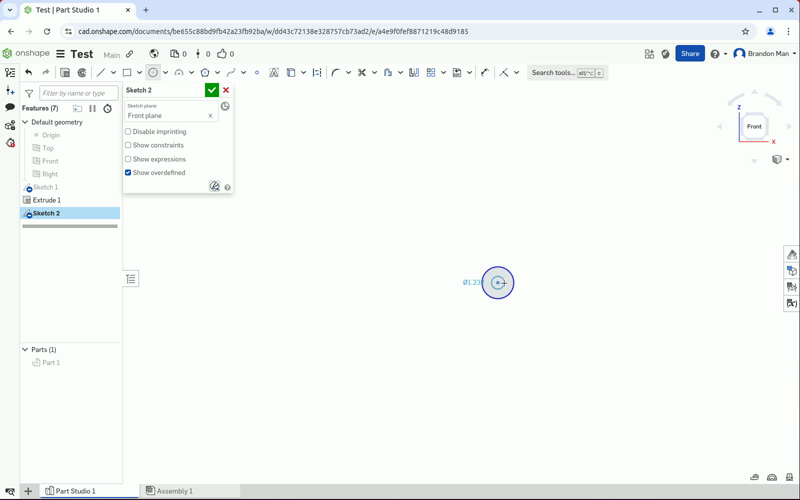
scroll(6)
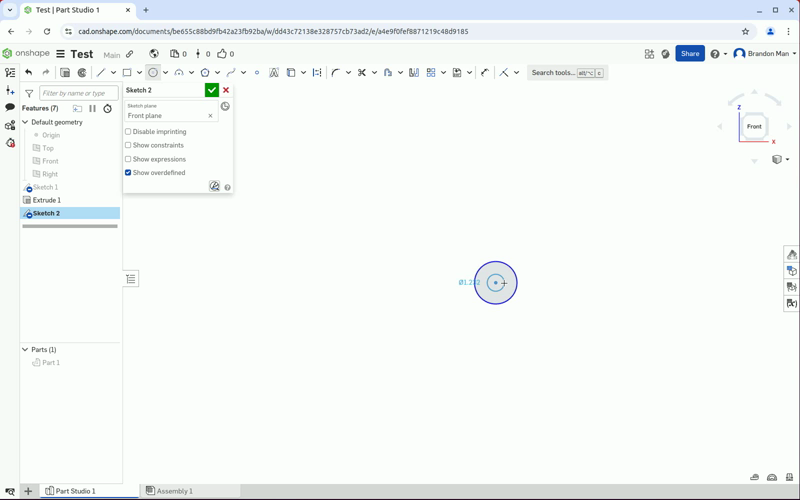
scroll(6)
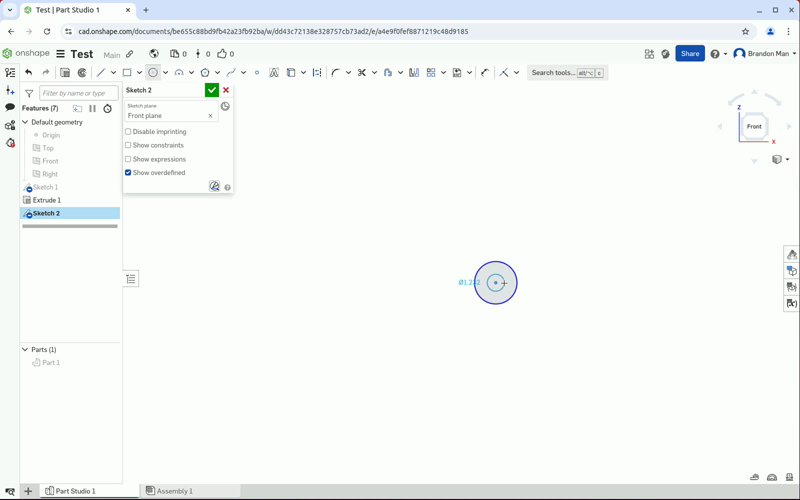
scroll(6)
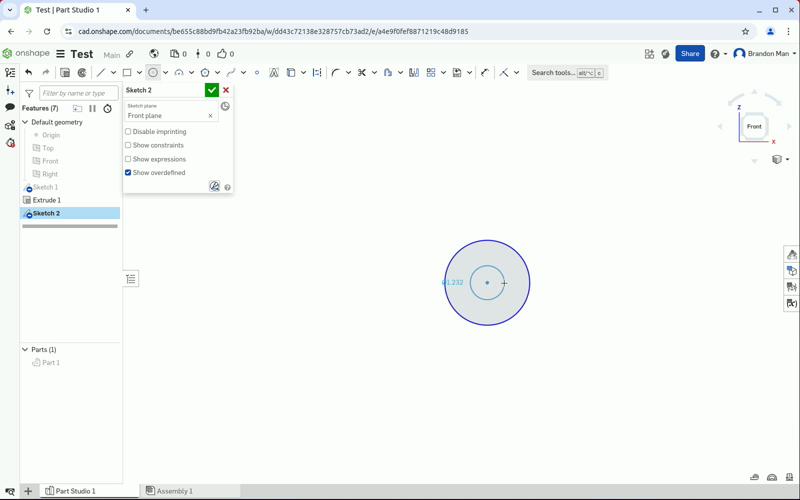
scroll(6)
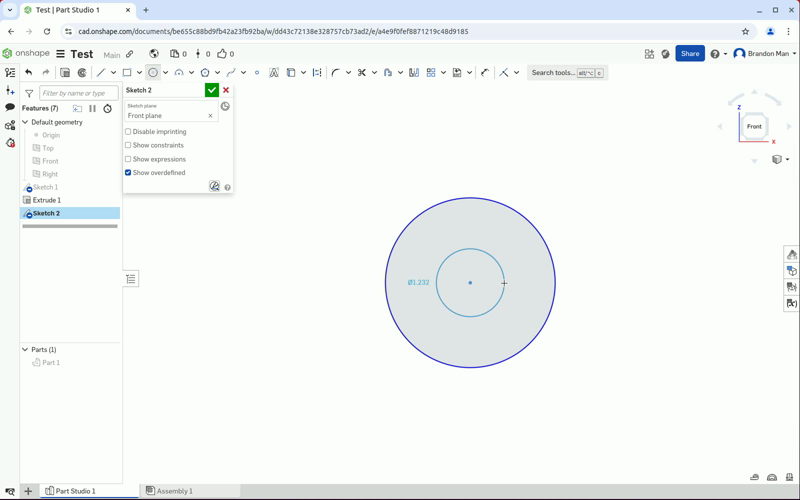
click(504, 282)
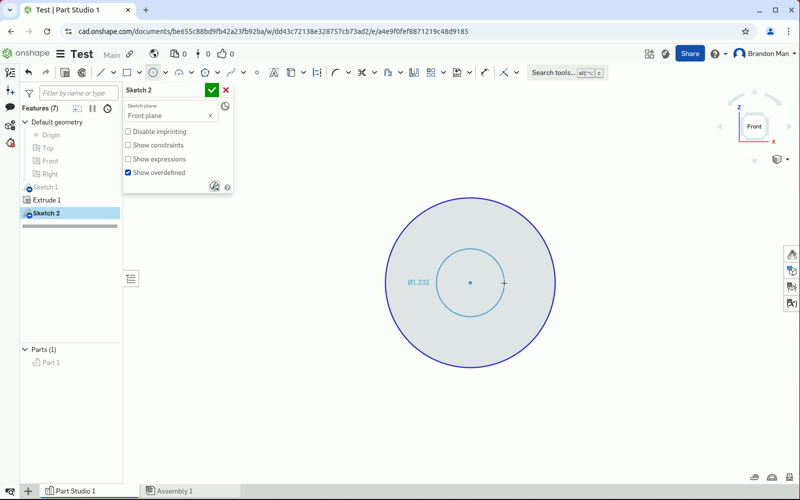
scroll(-6)
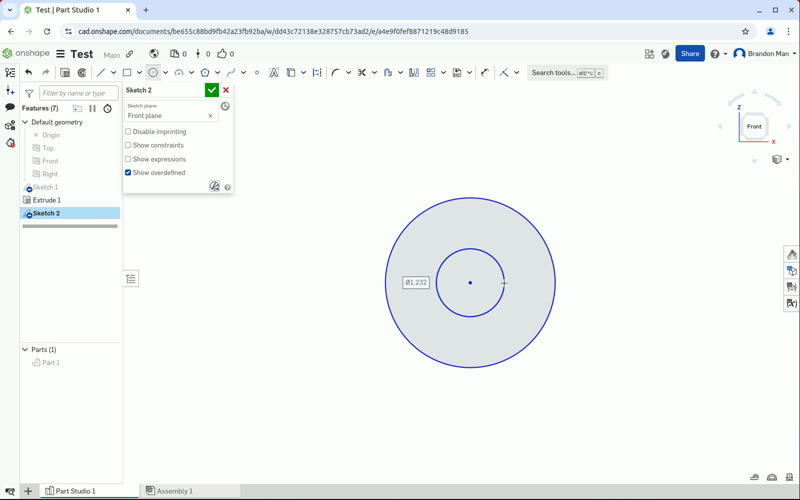
scroll(-6)
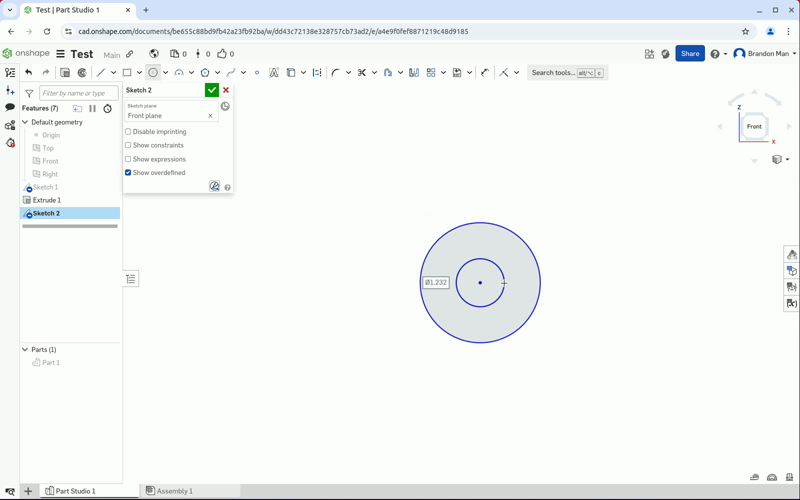
scroll(-6)
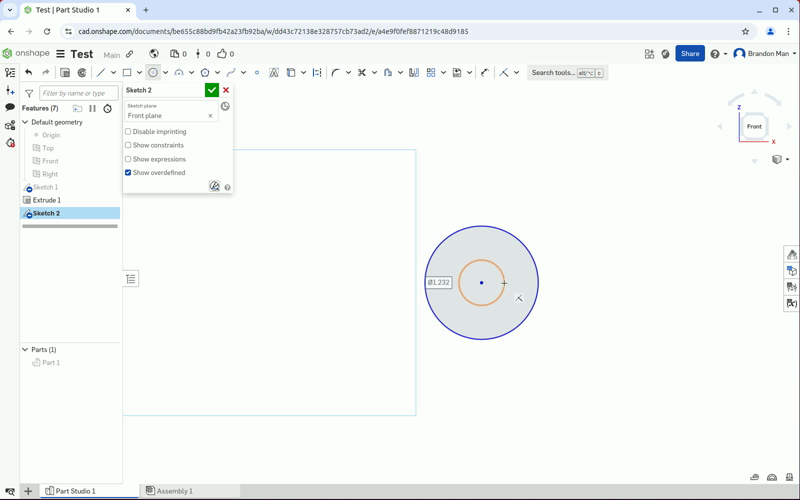
scroll(-6)
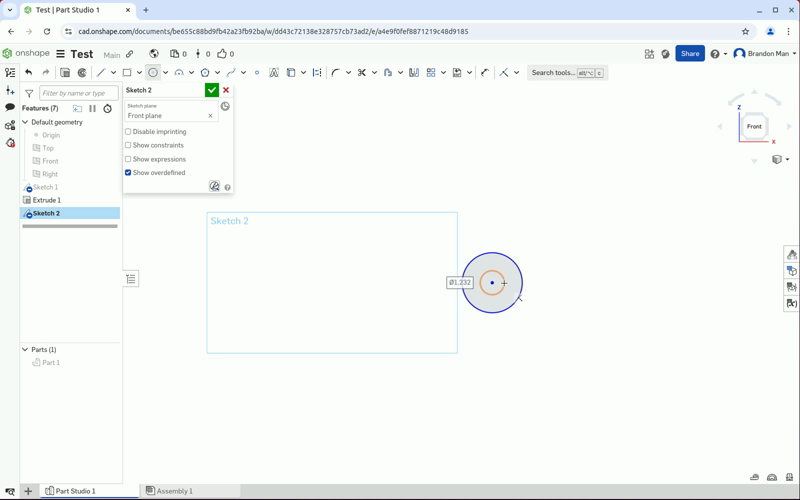
scroll(-6)
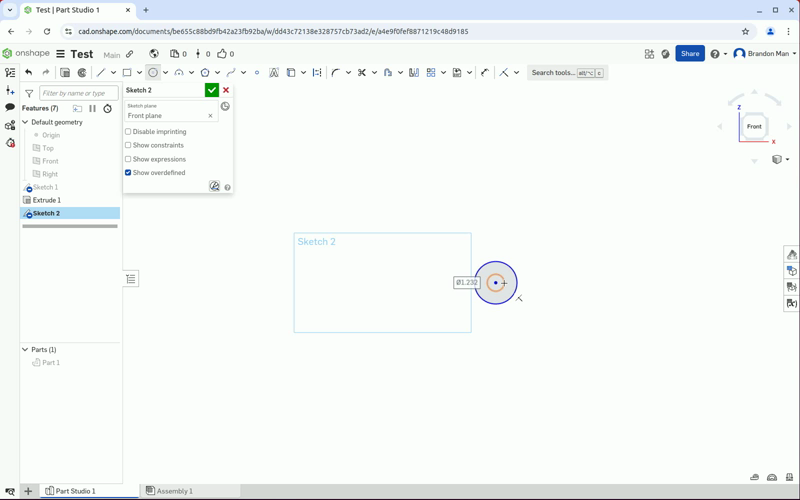
scroll(-6)
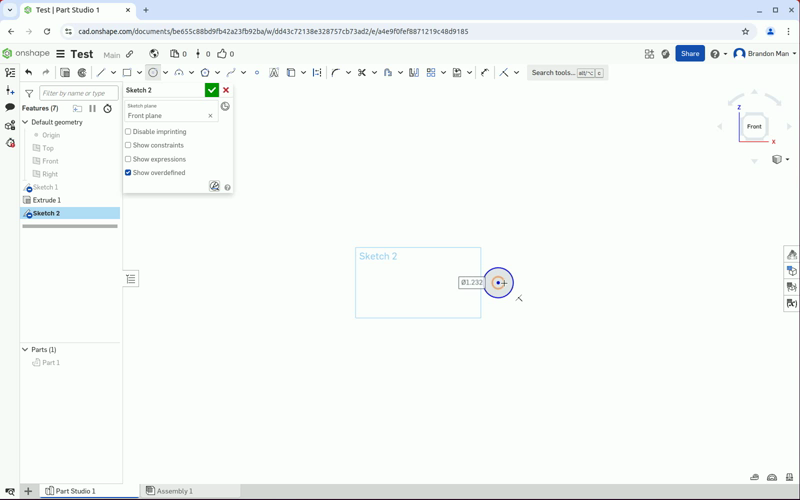
scroll(-6)
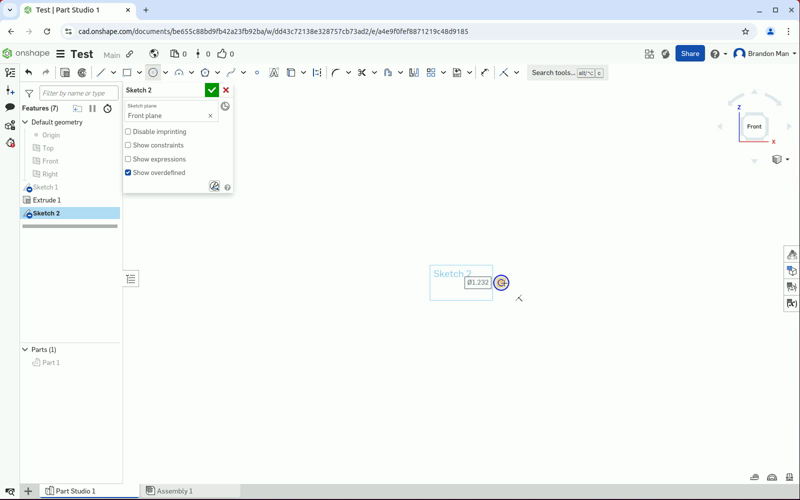
key(esc)
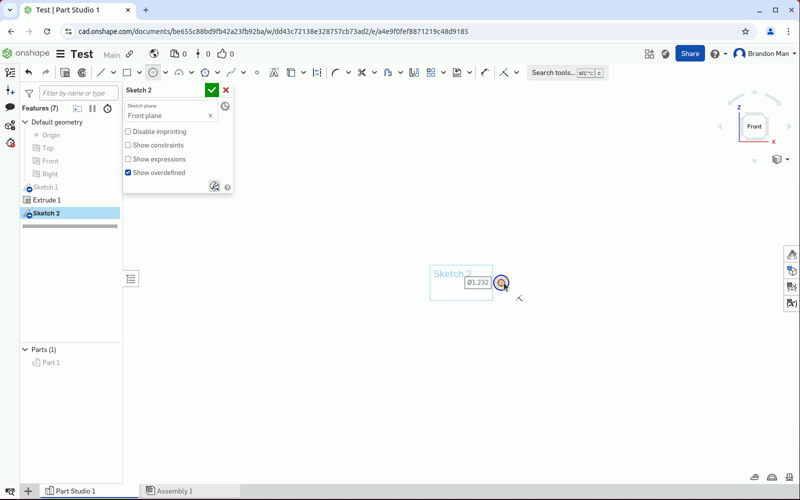
mouse_move(499, 287)
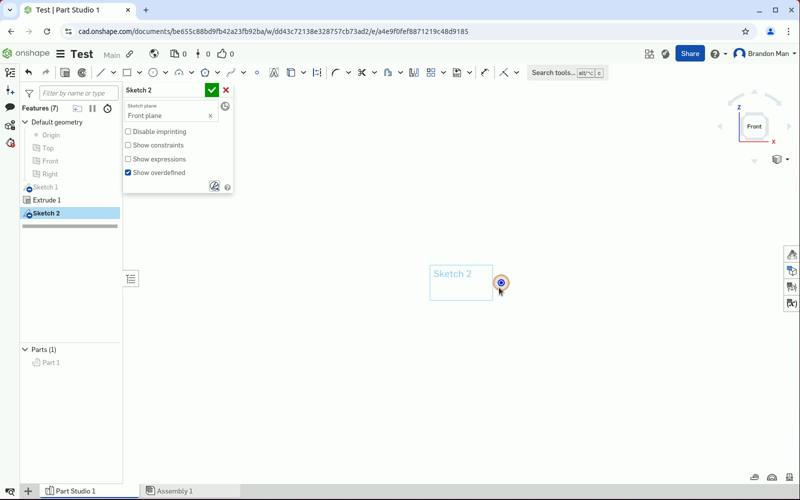
scroll(6)
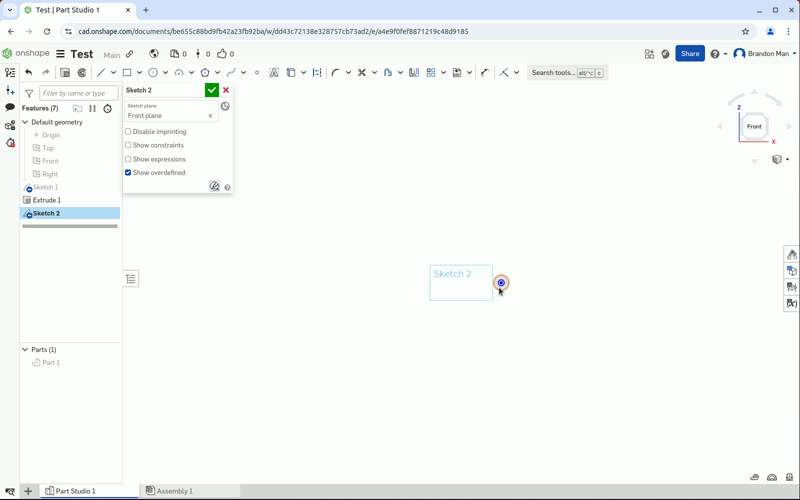
scroll(6)
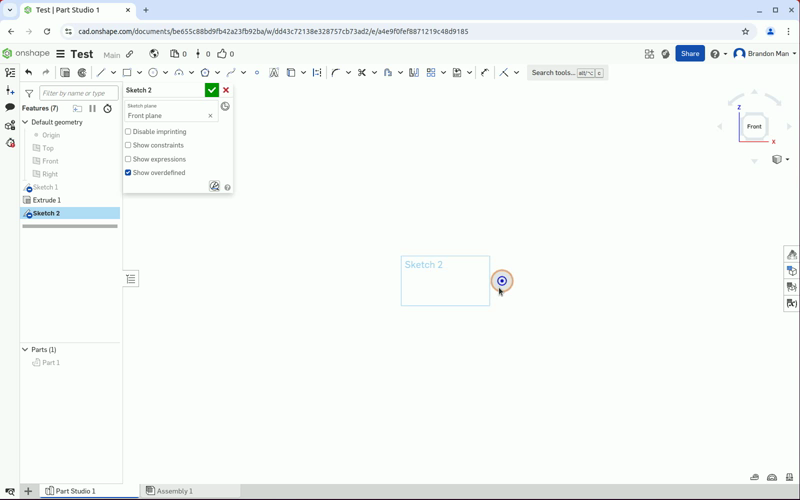
scroll(6)
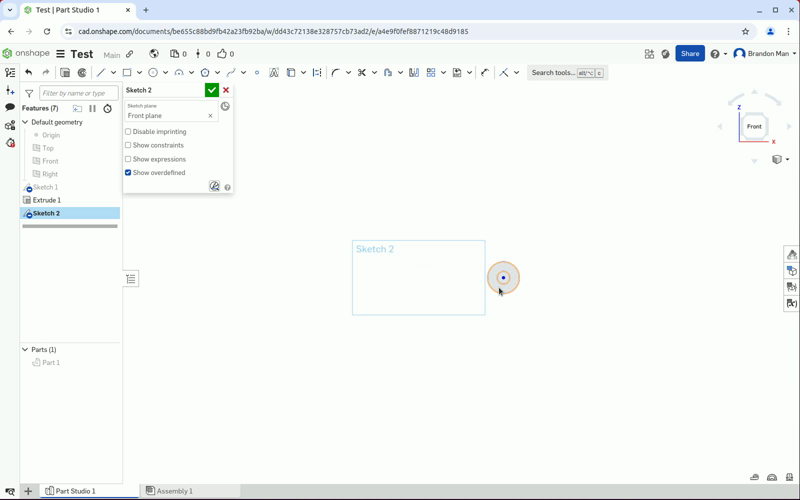
scroll(6)
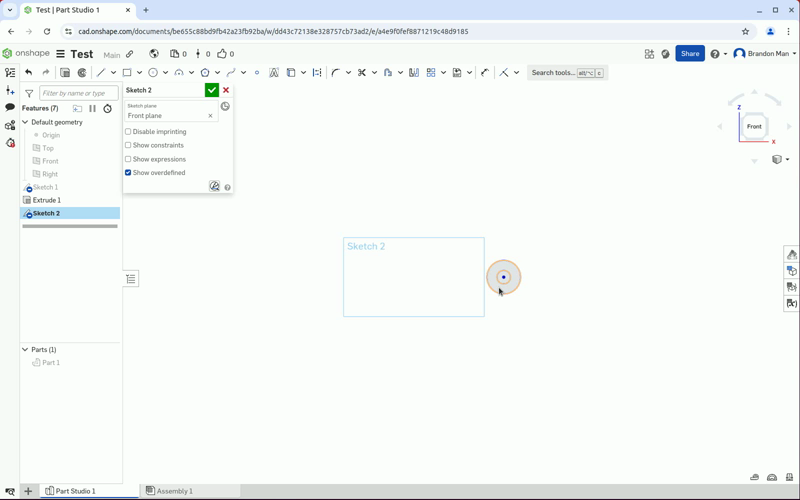
scroll(6)
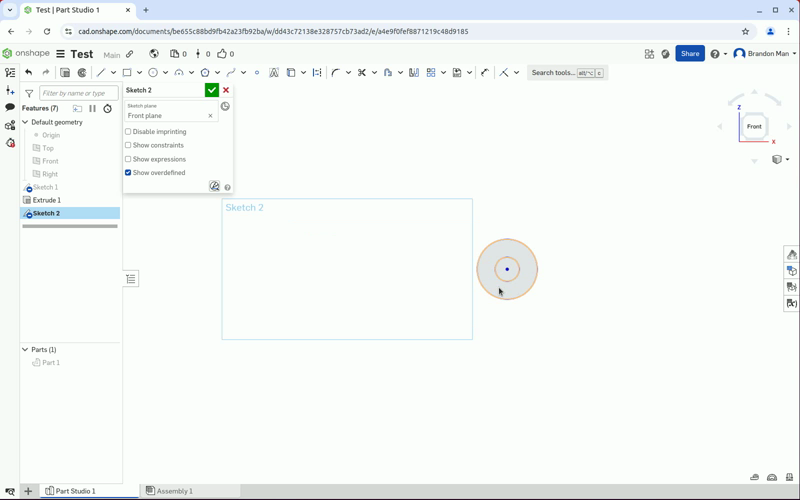
scroll(6)
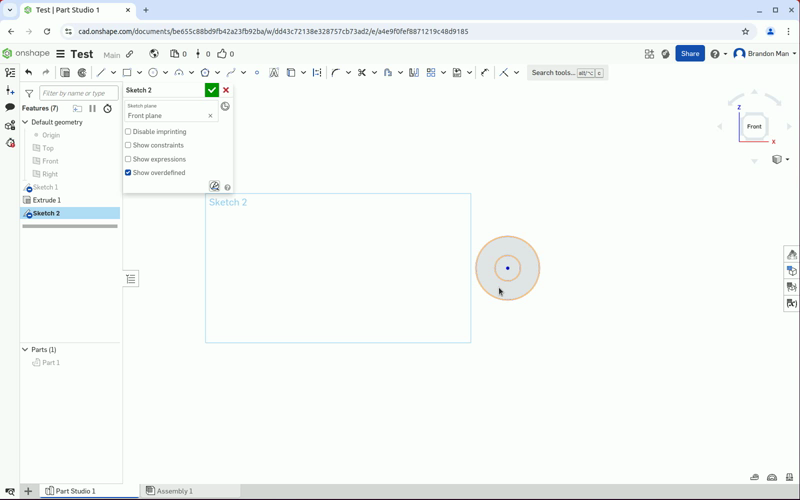
scroll(6)
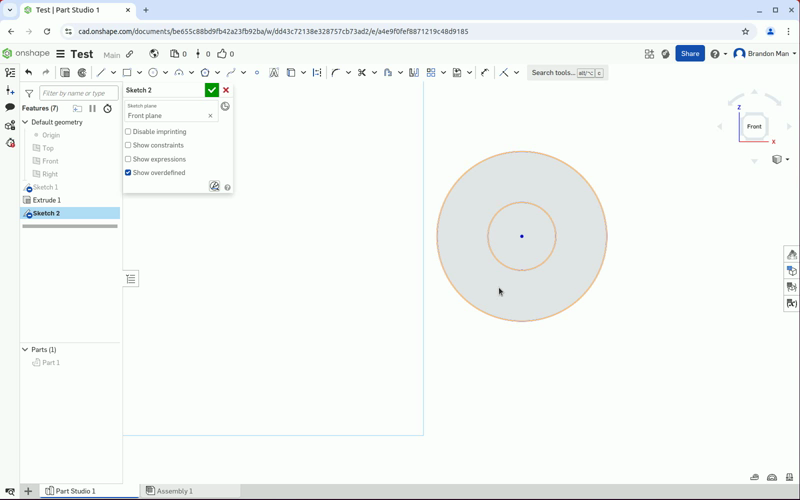
click(499, 287)
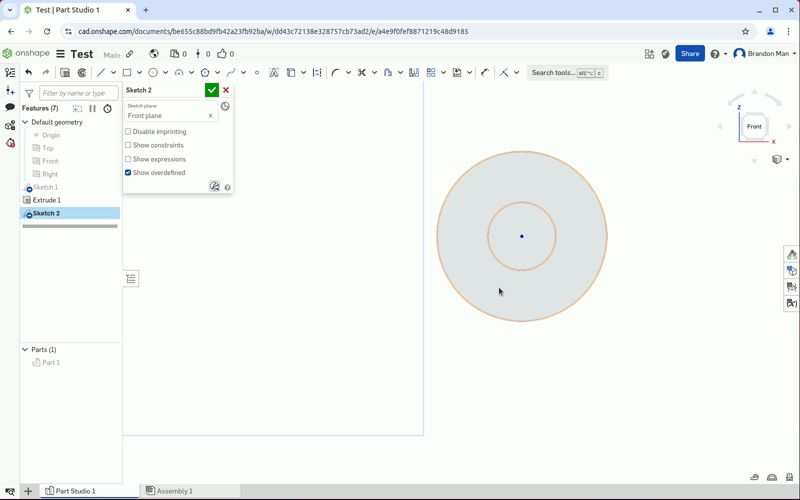
scroll(-6)
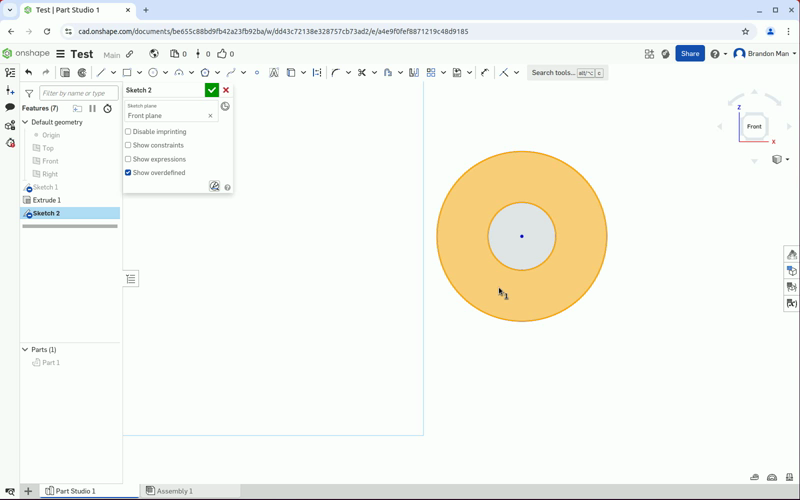
scroll(-6)
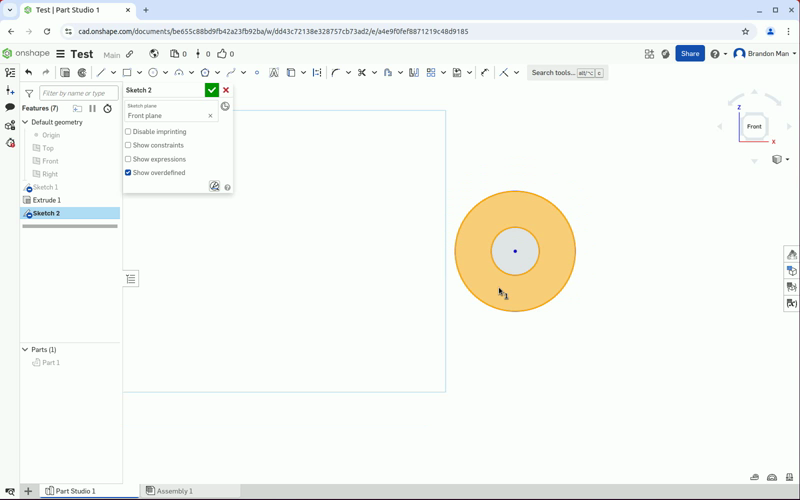
scroll(-6)
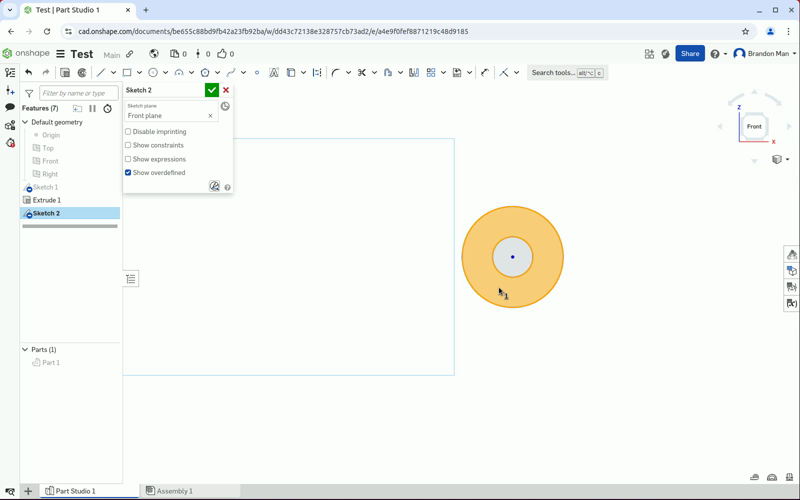
scroll(-6)
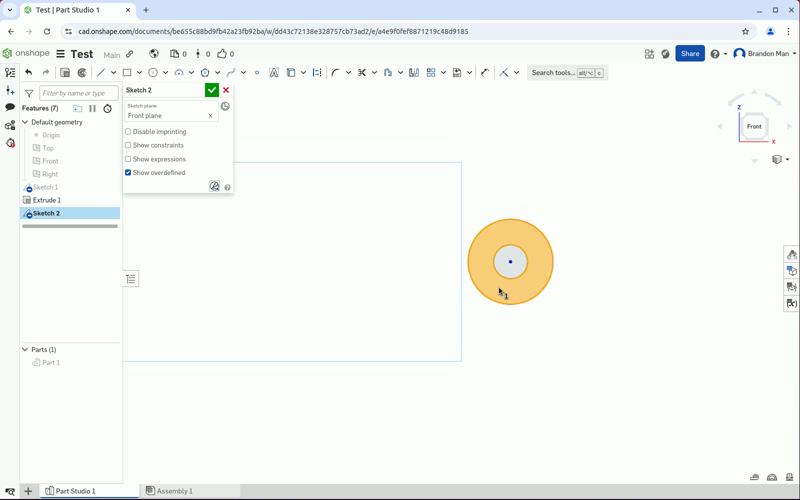
scroll(-6)
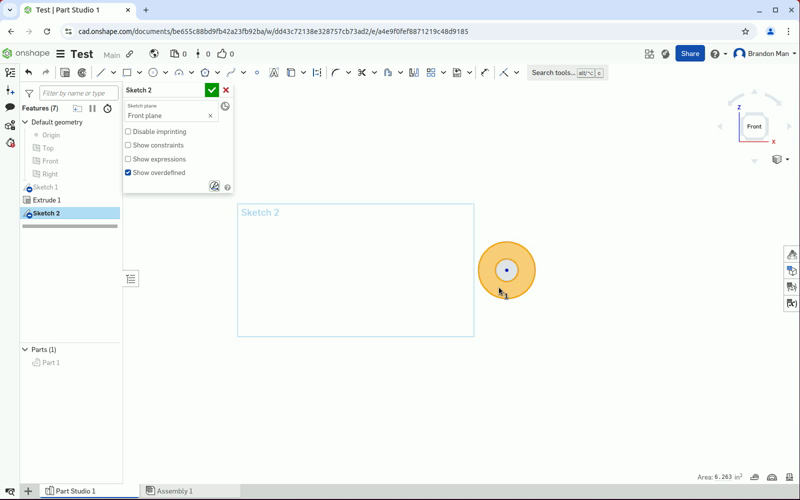
scroll(-6)
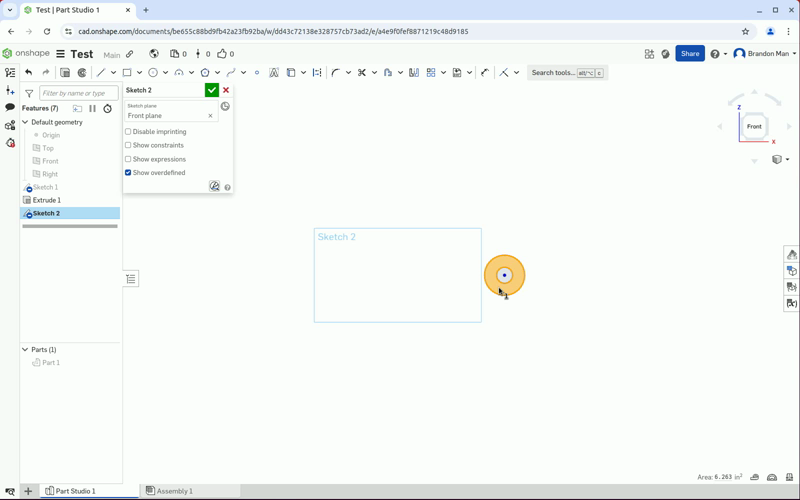
scroll(-6)
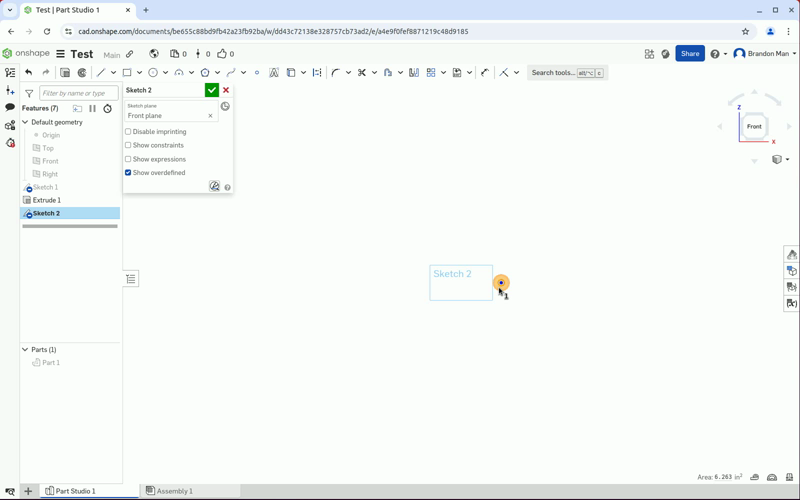
mouse_move(73, 352)
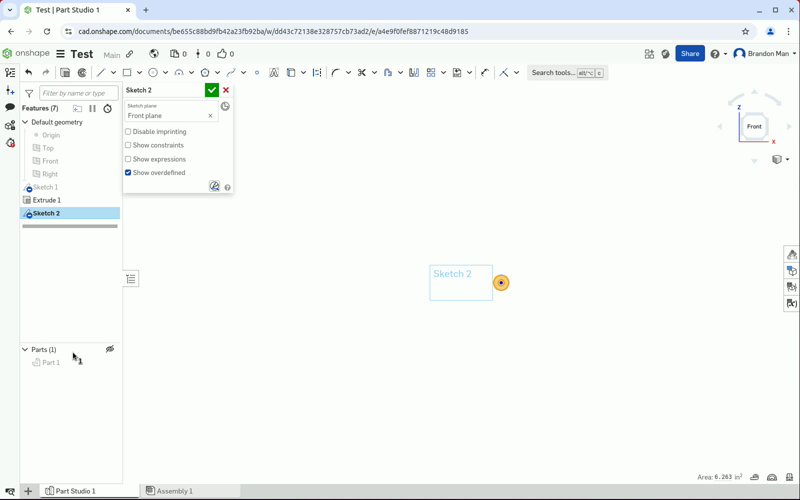
key(shift+y)
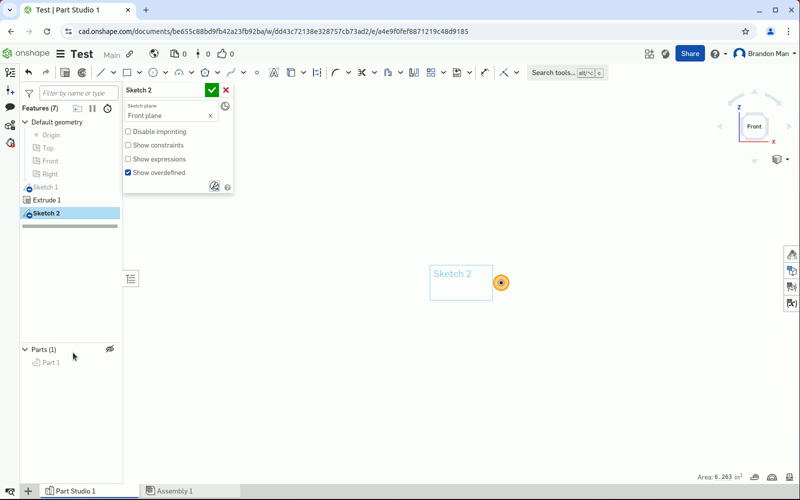
key(shift+e)
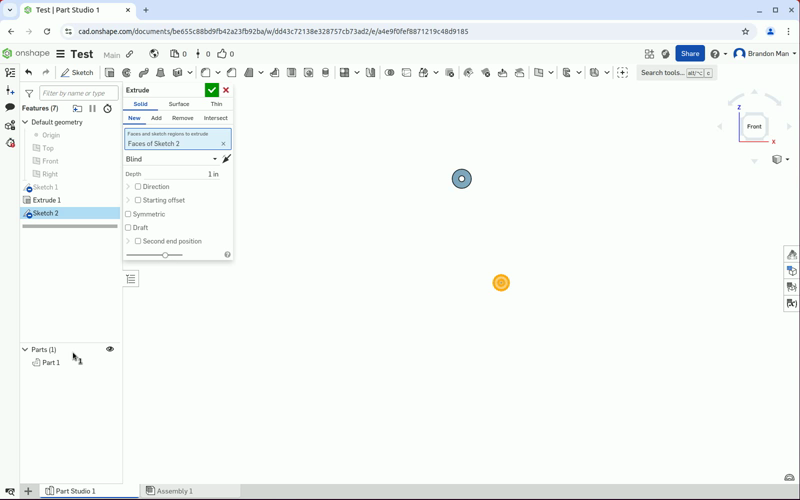
mouse_move(143, 106)
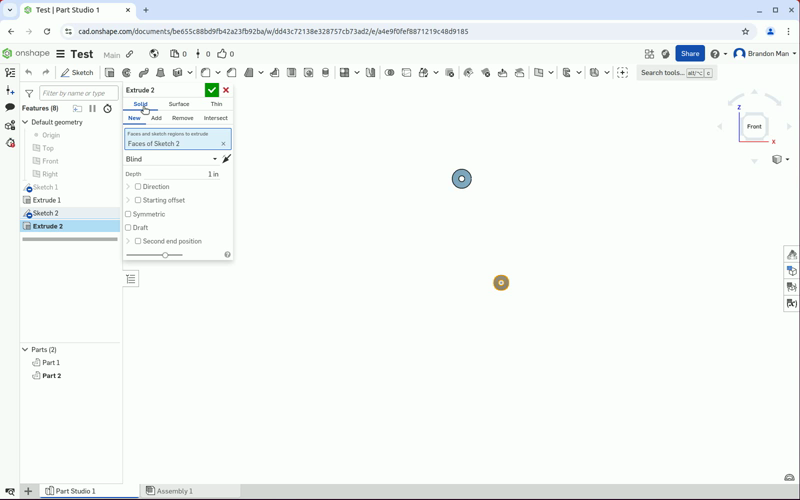
click(143, 106)
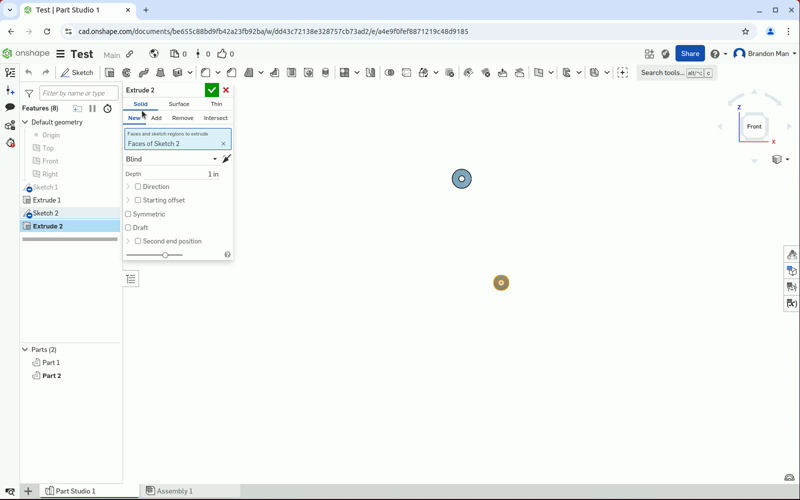
mouse_move(137, 120)
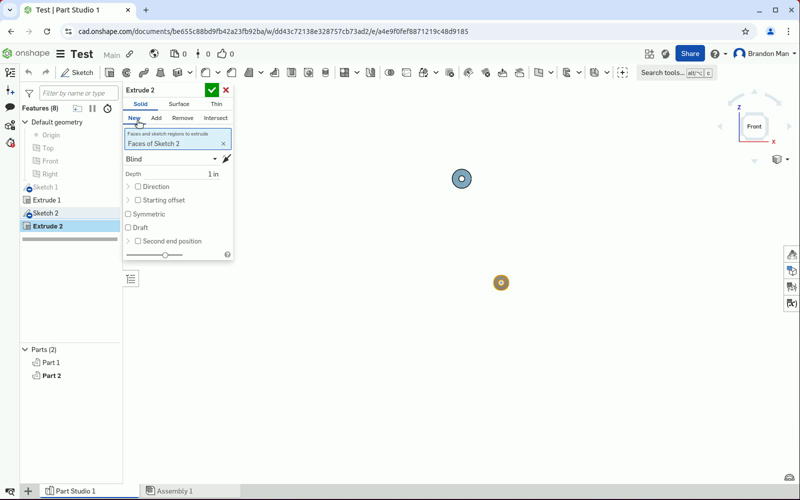
click(137, 120)
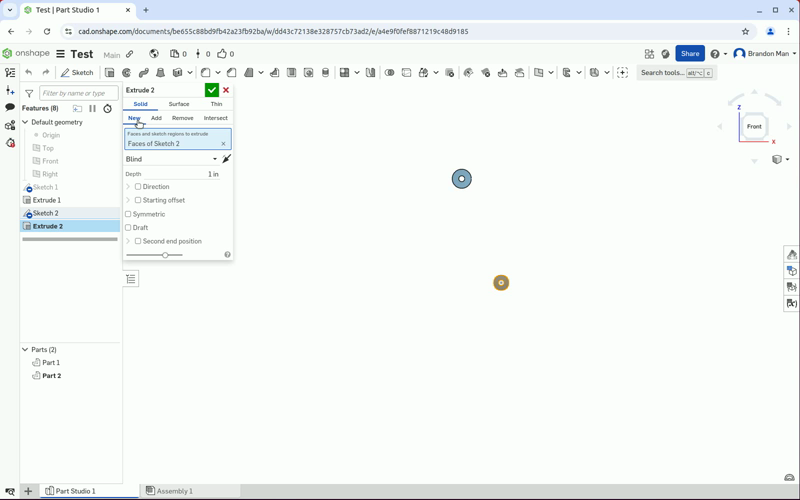
key(tab, 4)
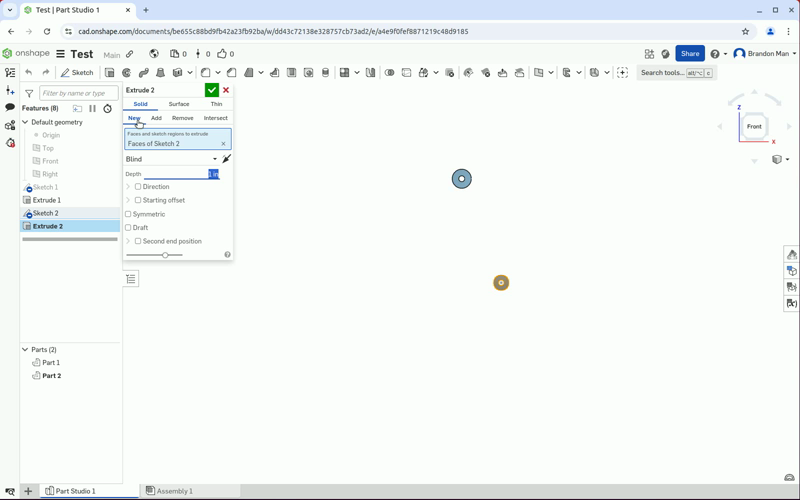
text(0.481)
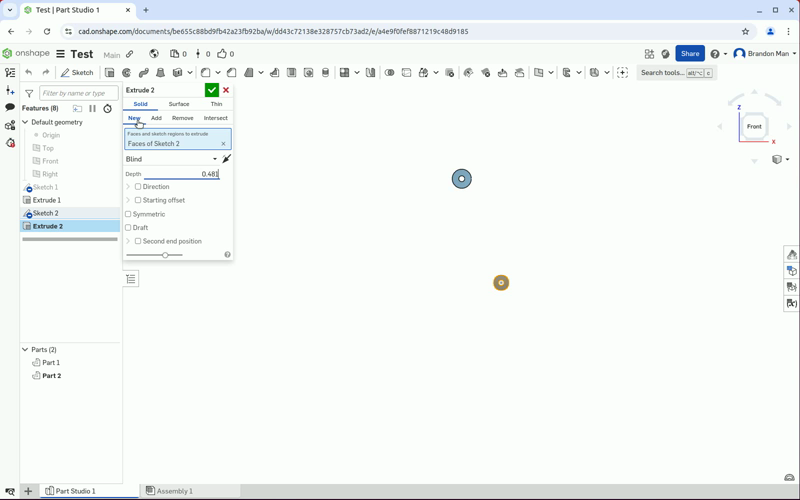
key(enter)
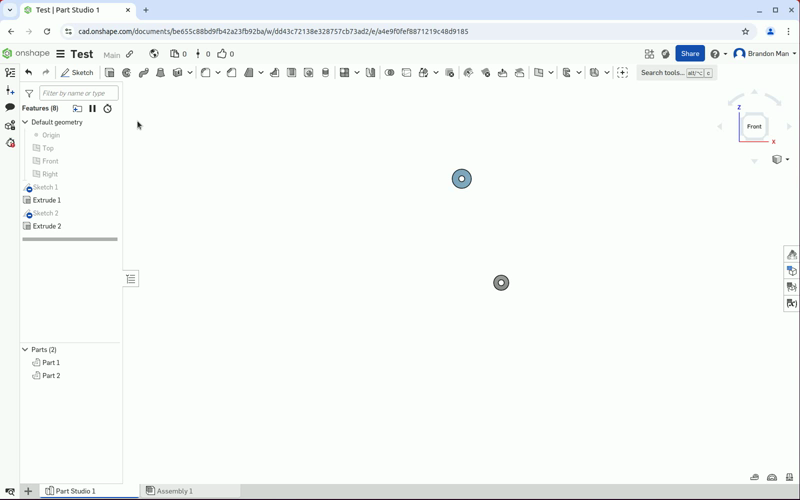
key(shift+h)
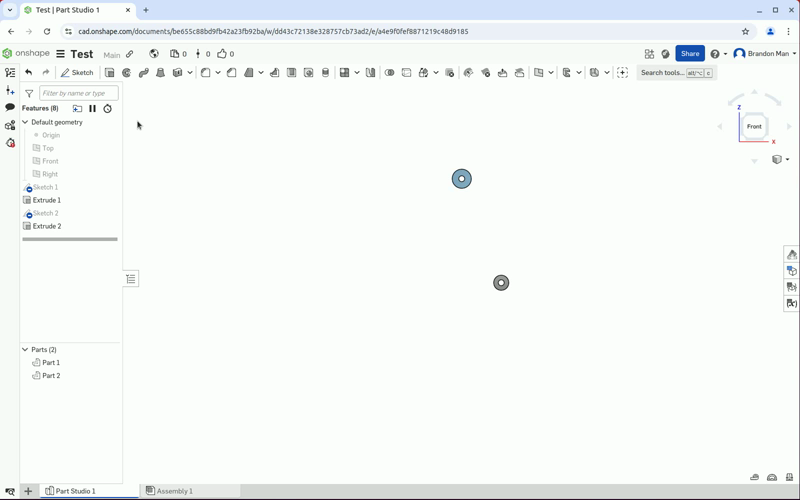
key(shift+h)
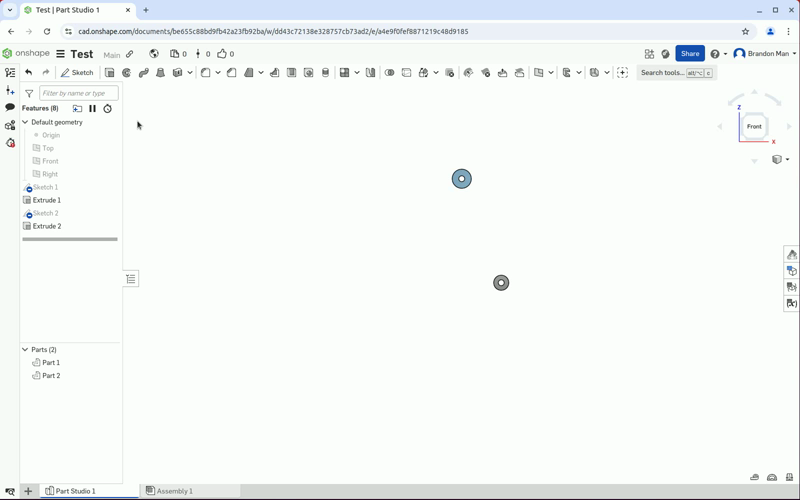
mouse_move(73, 189)
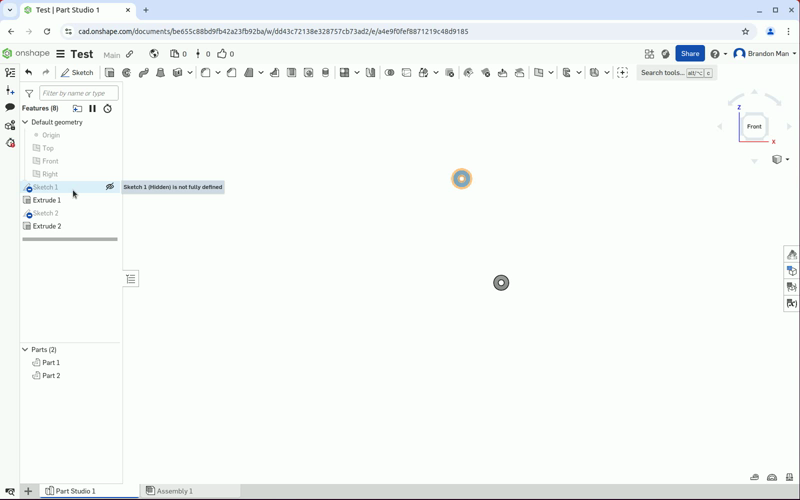
click(73, 189)
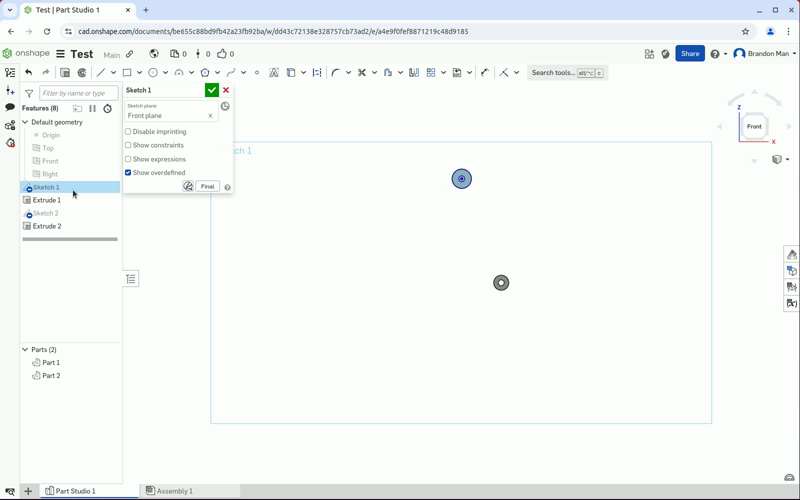
mouse_move(229, 92)
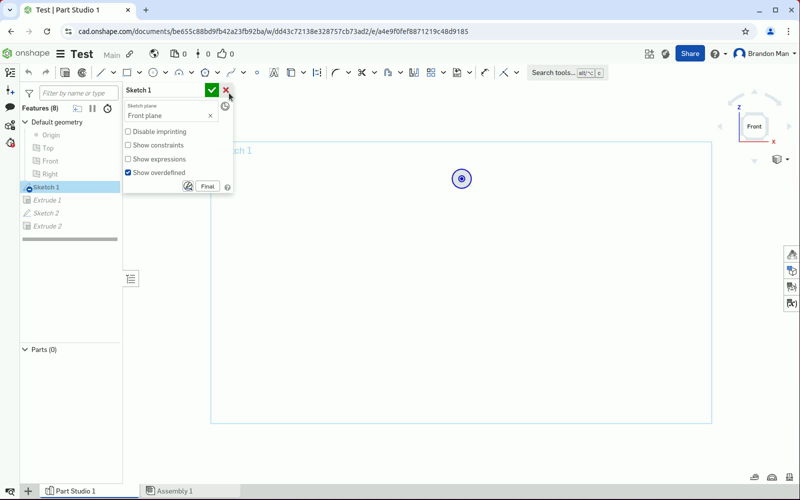
click(229, 92)
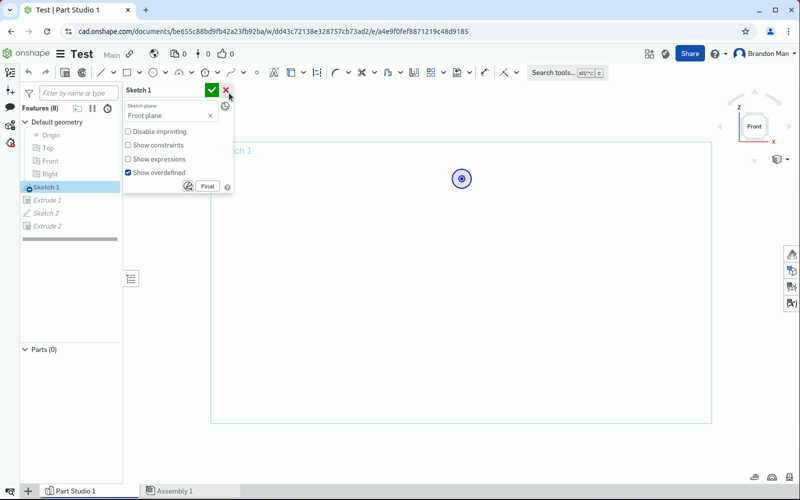
key(shift+s)
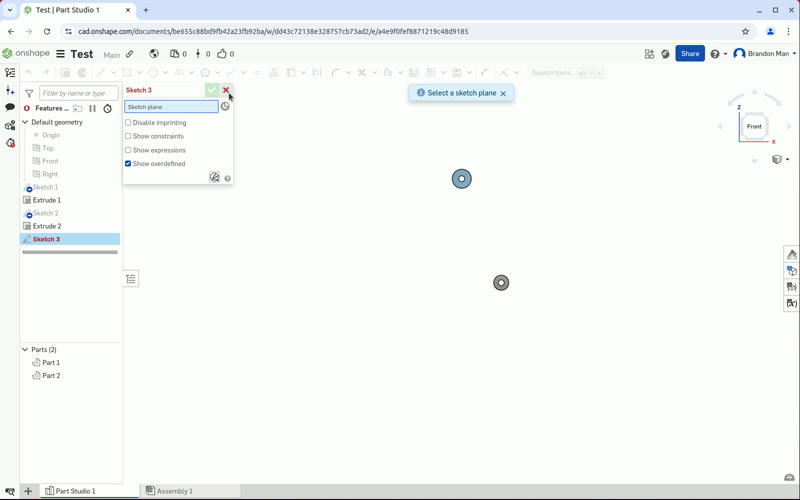
mouse_move(73, 163)
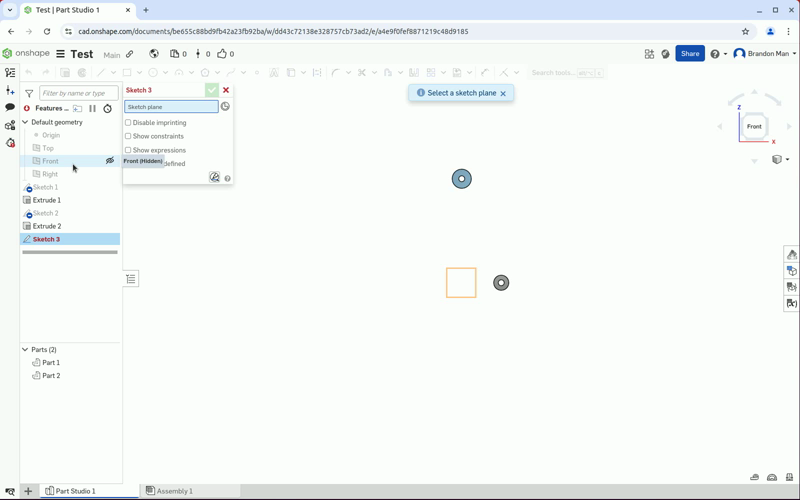
click(73, 163)
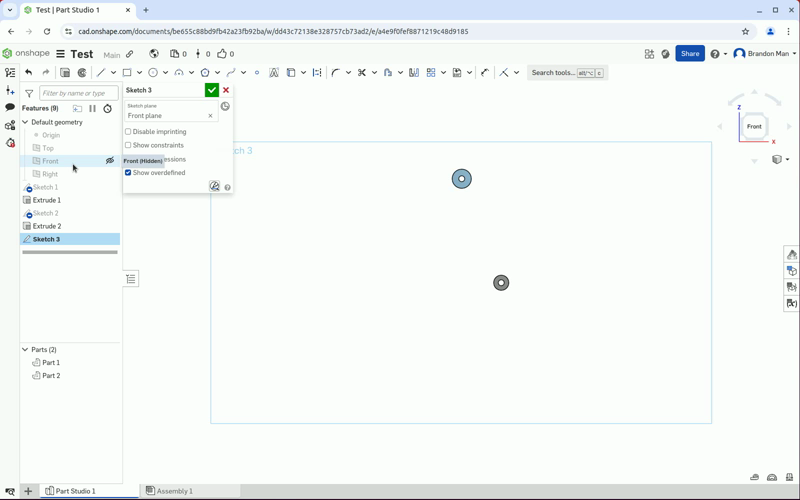
mouse_move(73, 352)
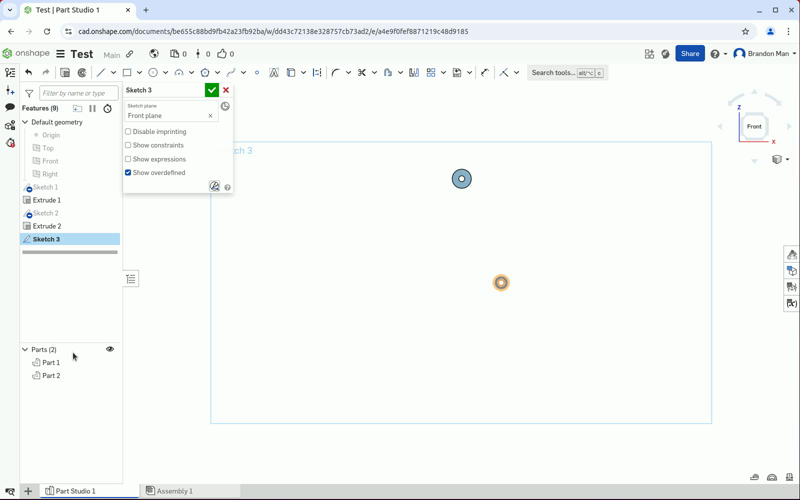
key(y)
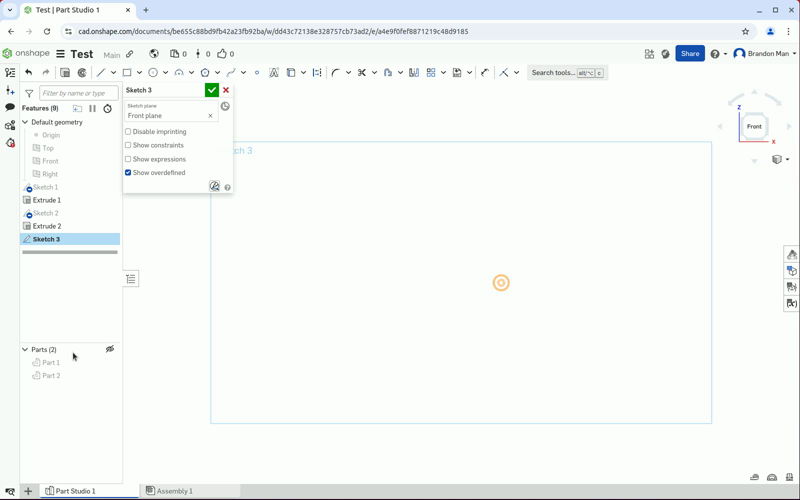
key(c)
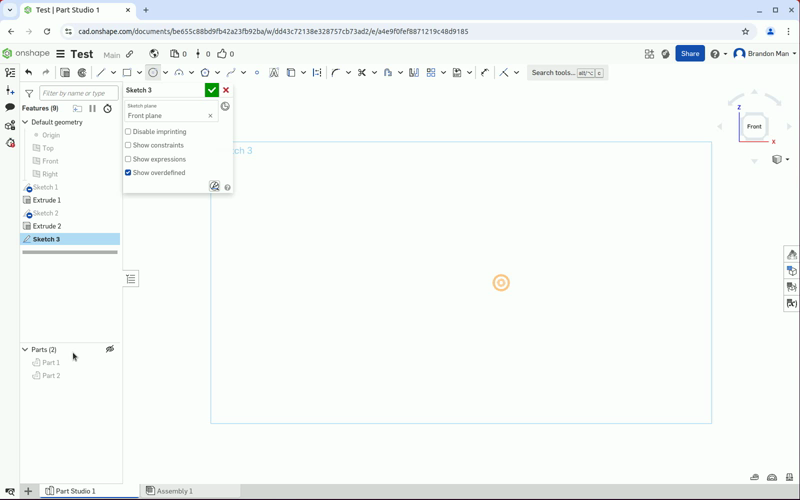
key_down(shift)
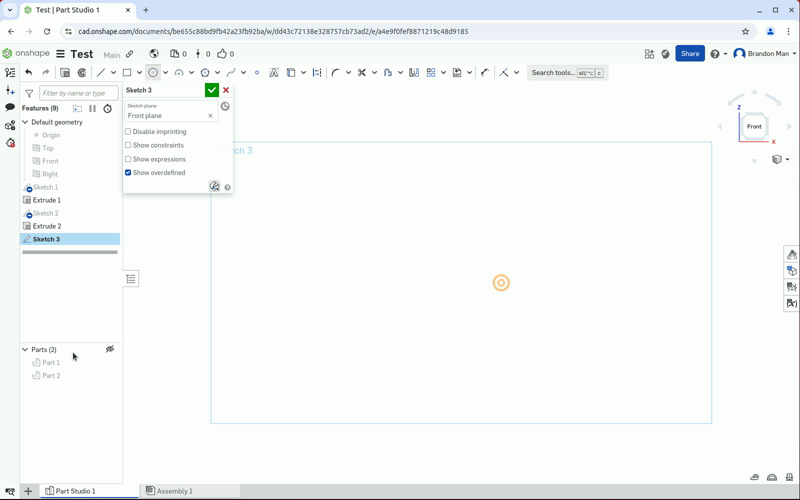
mouse_move(461, 282)
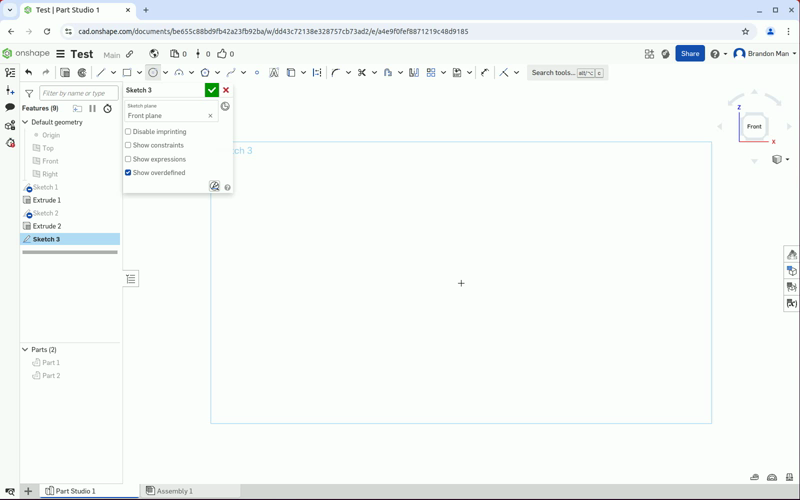
click(461, 282)
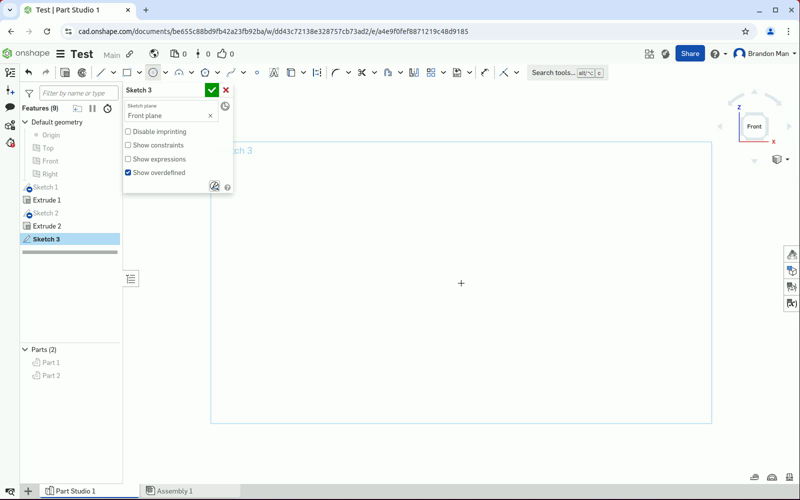
key_up(shift)
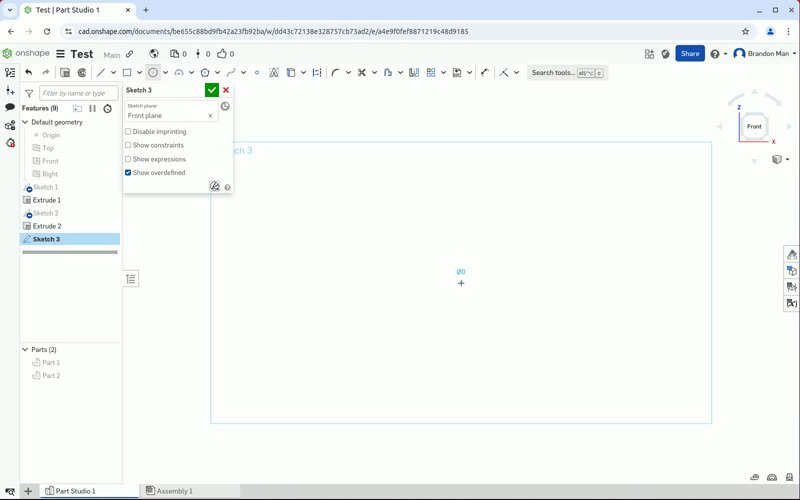
mouse_move(471, 282)
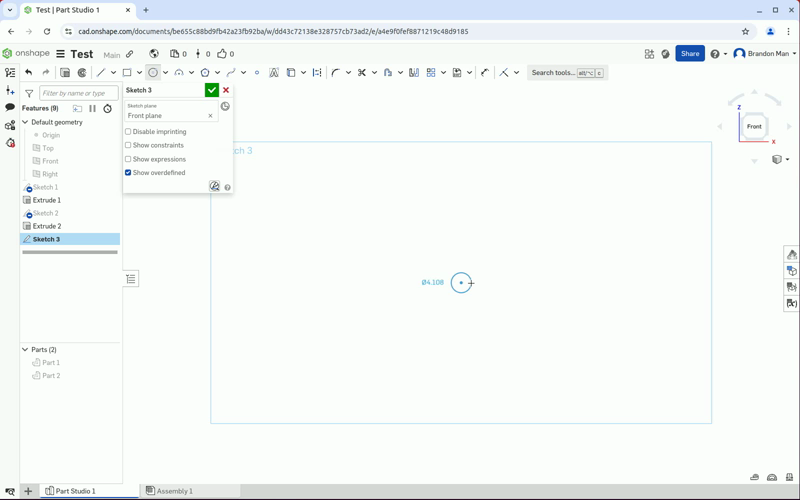
click(471, 282)
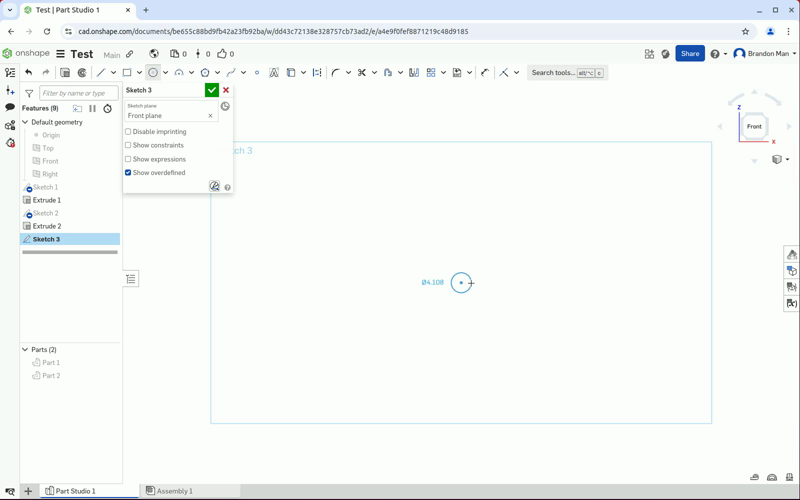
key(esc)
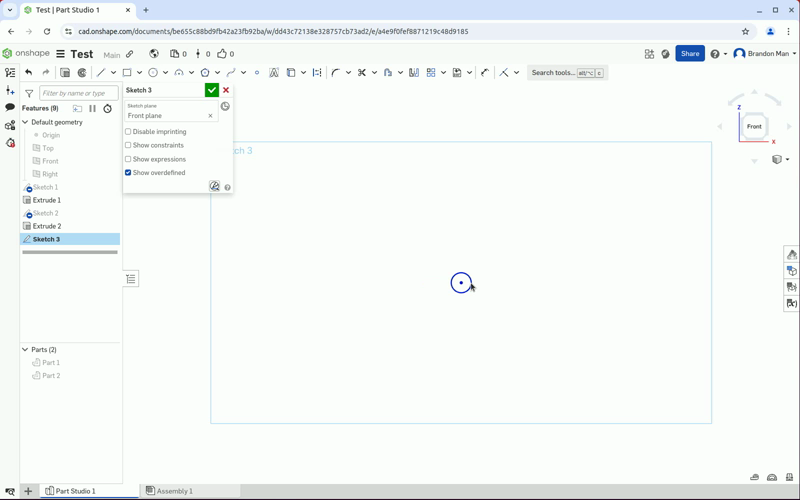
key(c)
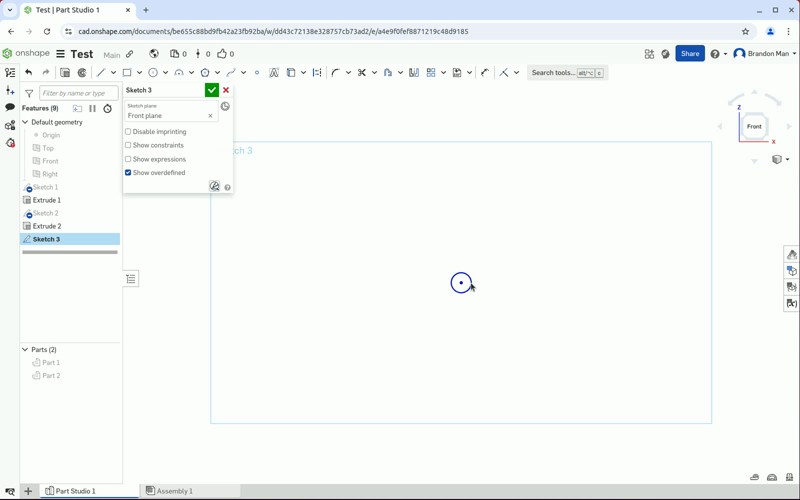
key_down(shift)
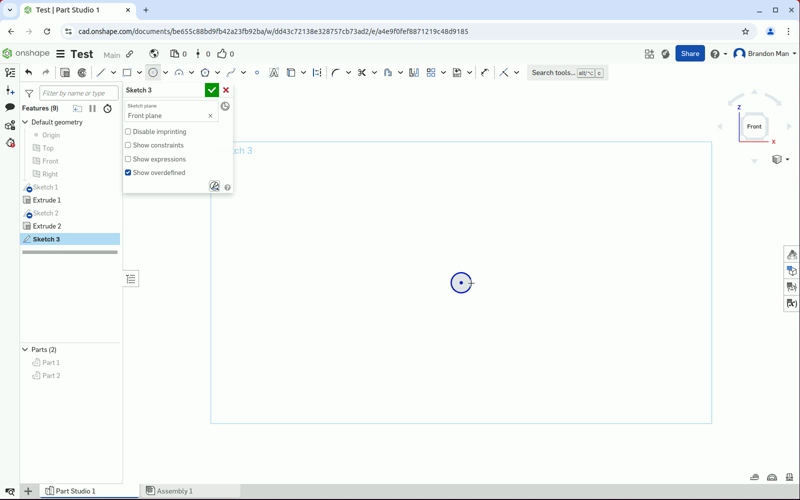
mouse_move(461, 282)
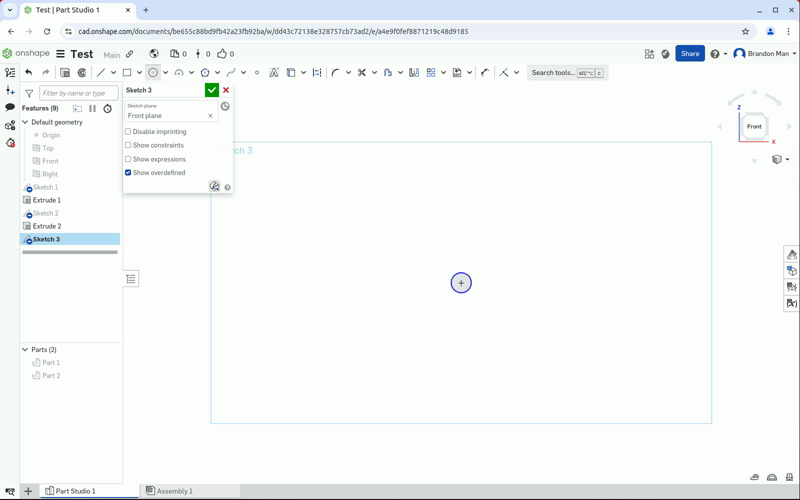
click(461, 282)
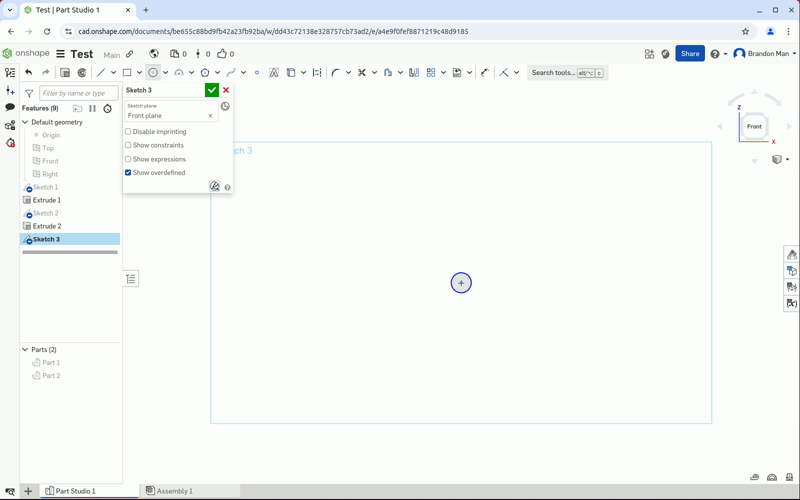
key_up(shift)
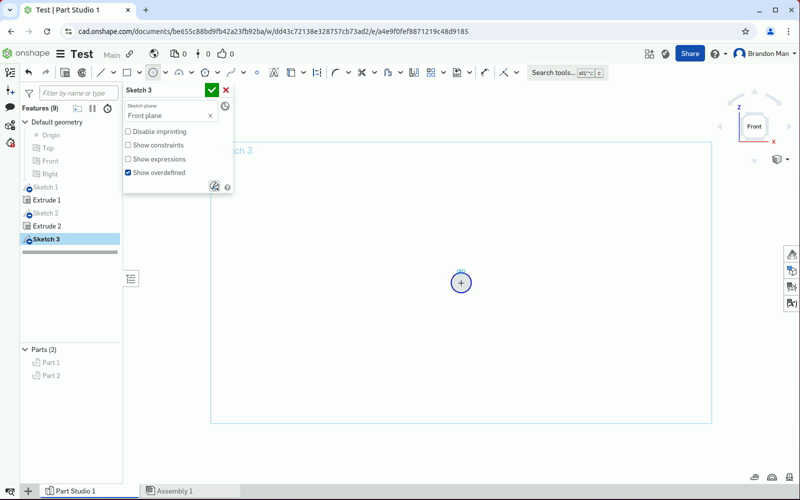
mouse_move(464, 282)
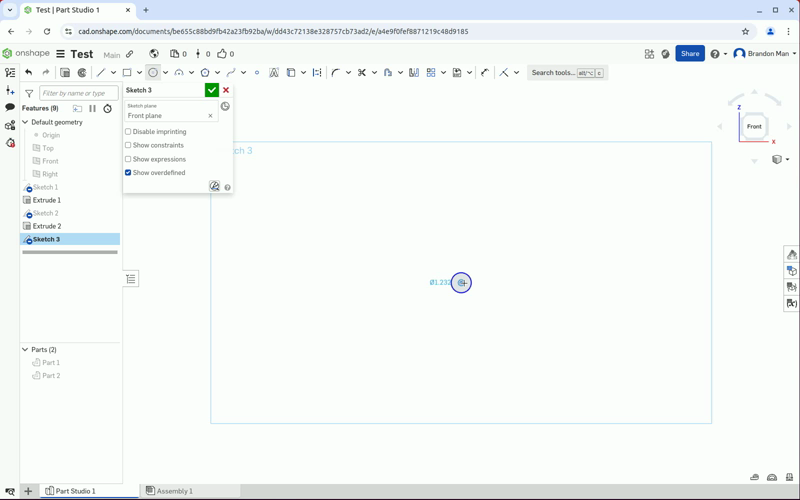
scroll(6)
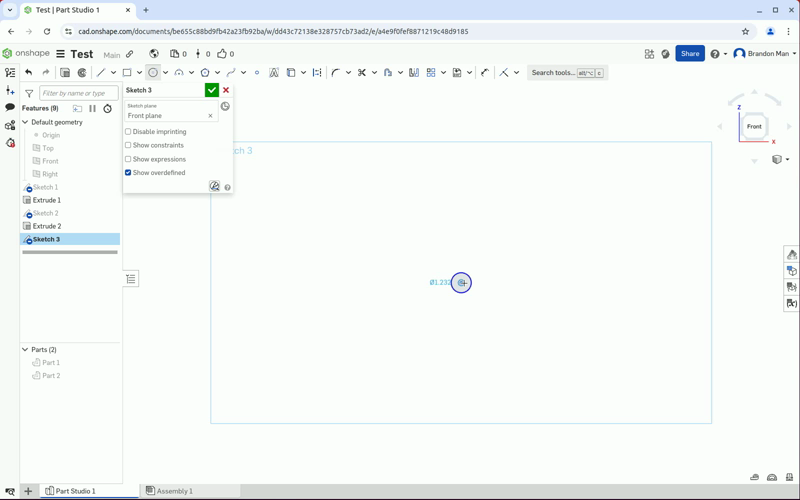
scroll(6)
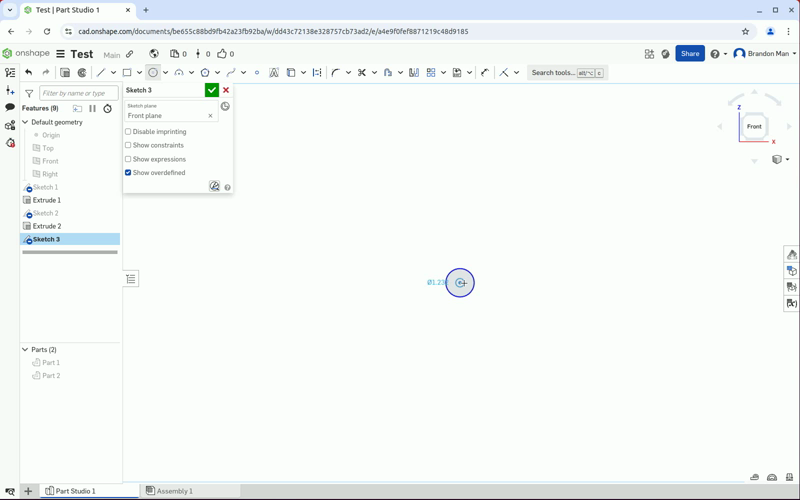
scroll(6)
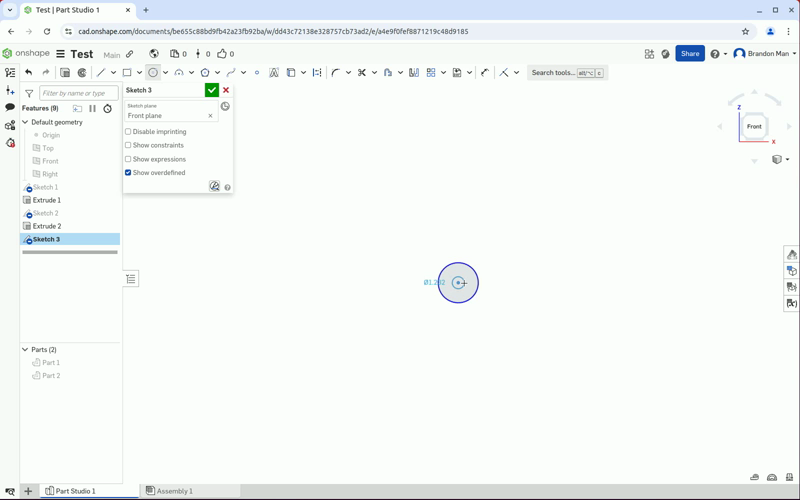
scroll(6)
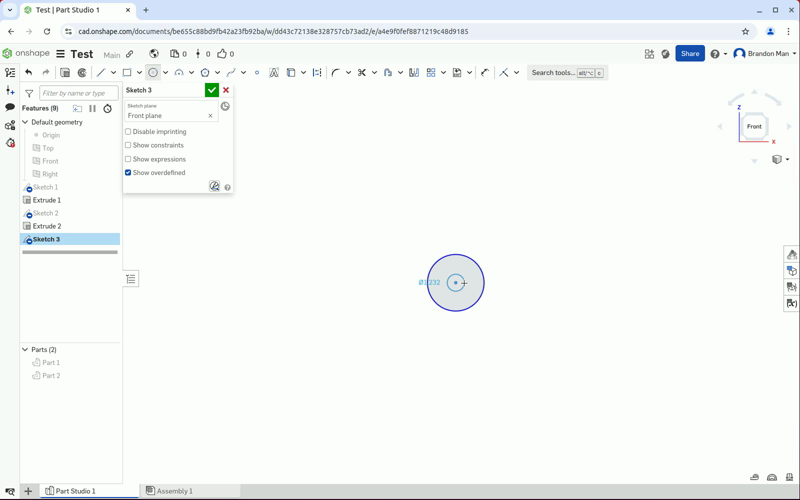
scroll(6)
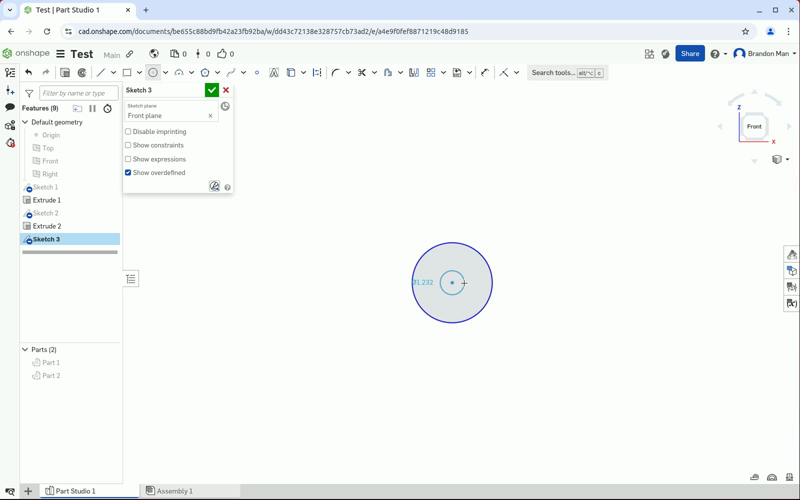
scroll(6)
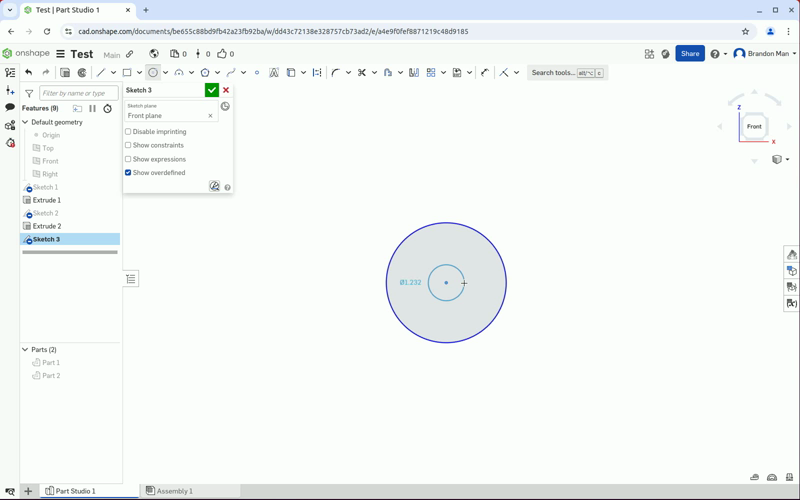
scroll(6)
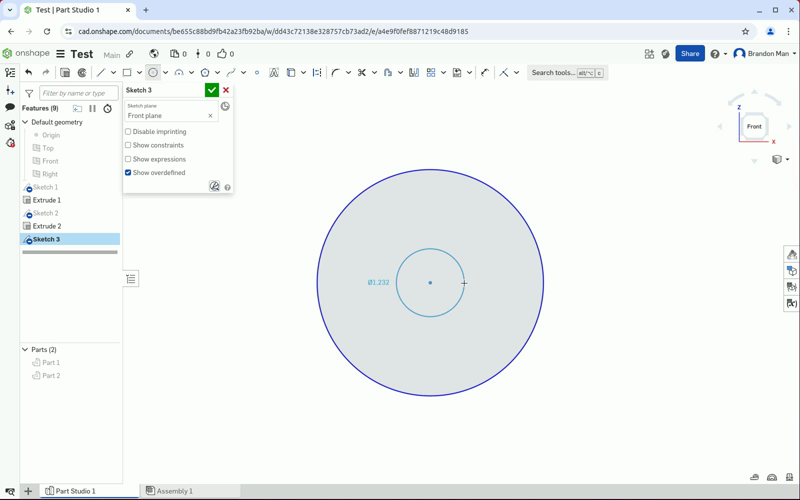
click(464, 282)
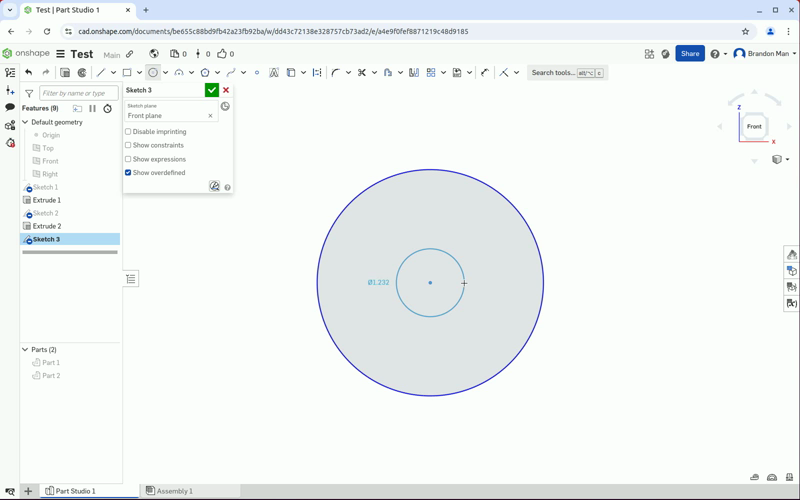
scroll(-6)
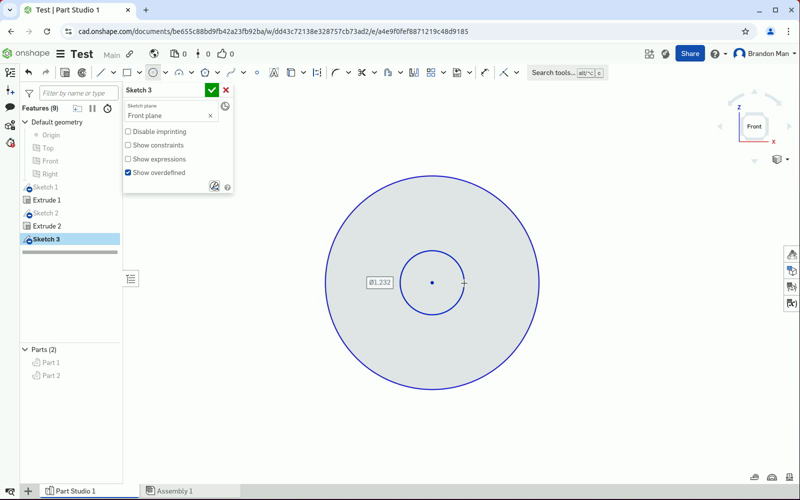
scroll(-6)
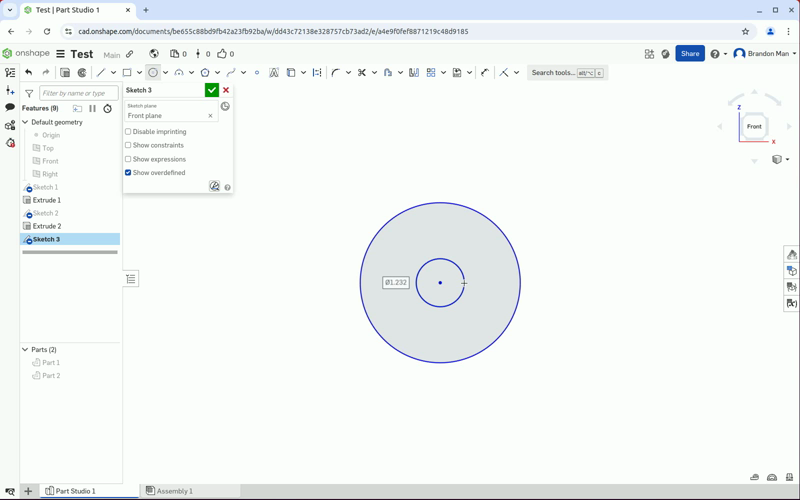
scroll(-6)
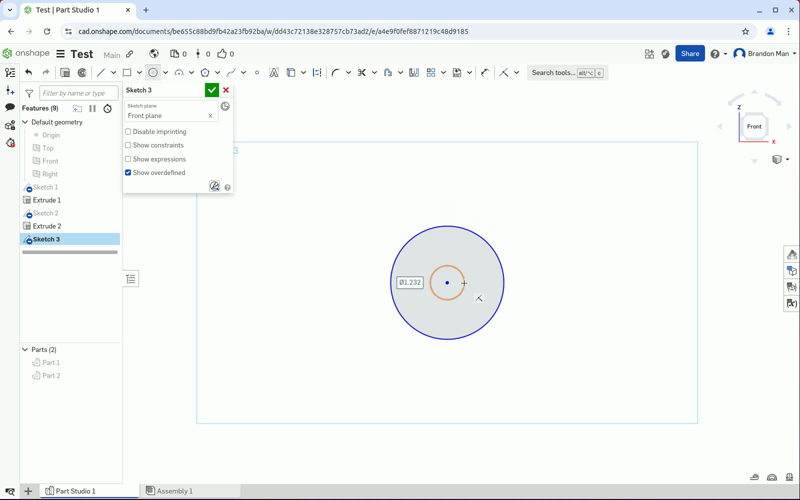
scroll(-6)
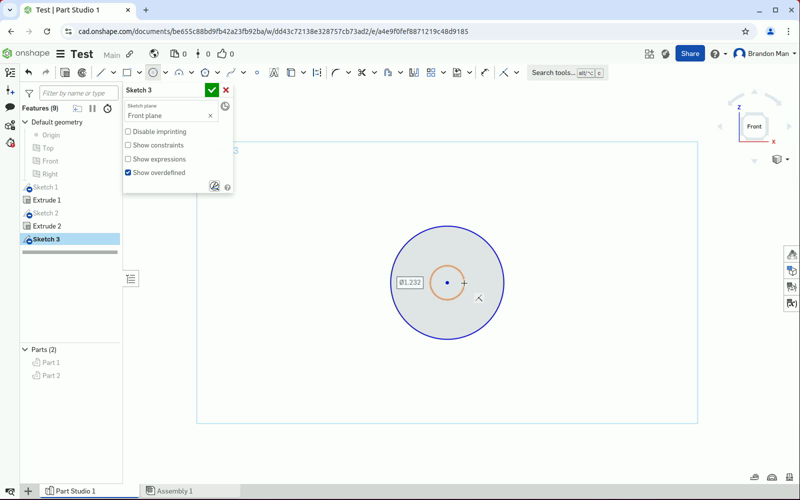
scroll(-6)
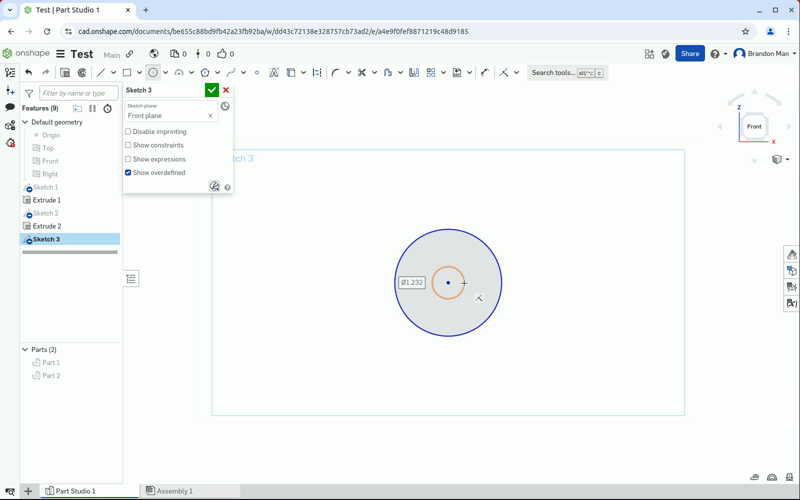
scroll(-6)
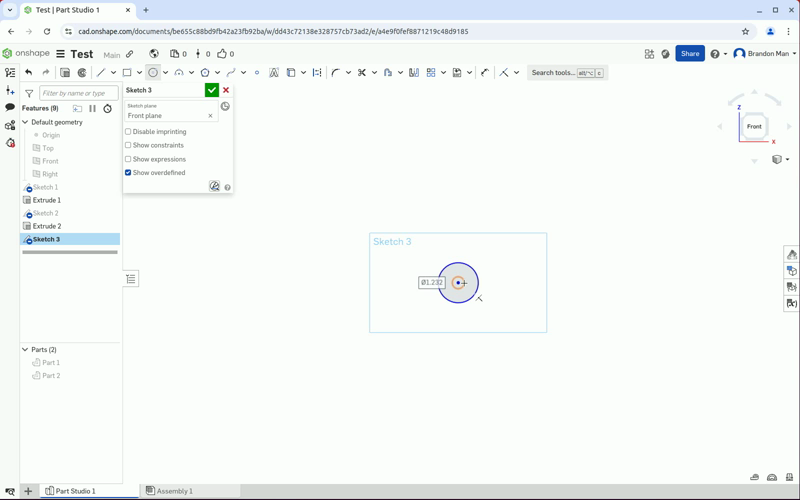
scroll(-6)
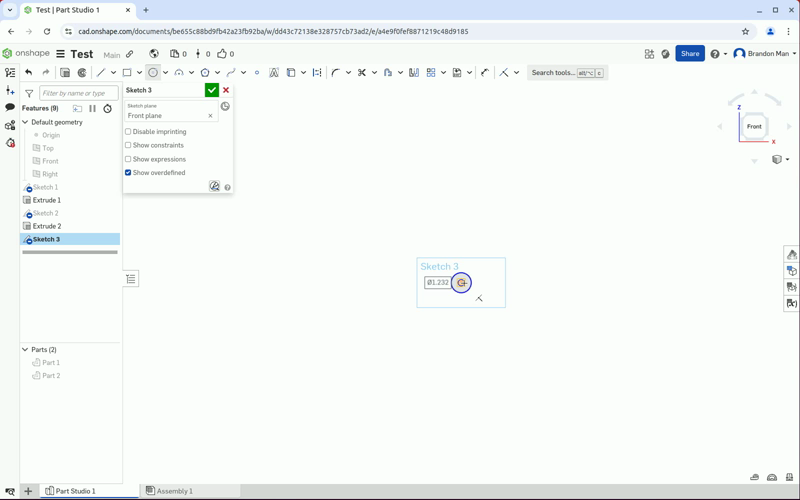
key(esc)
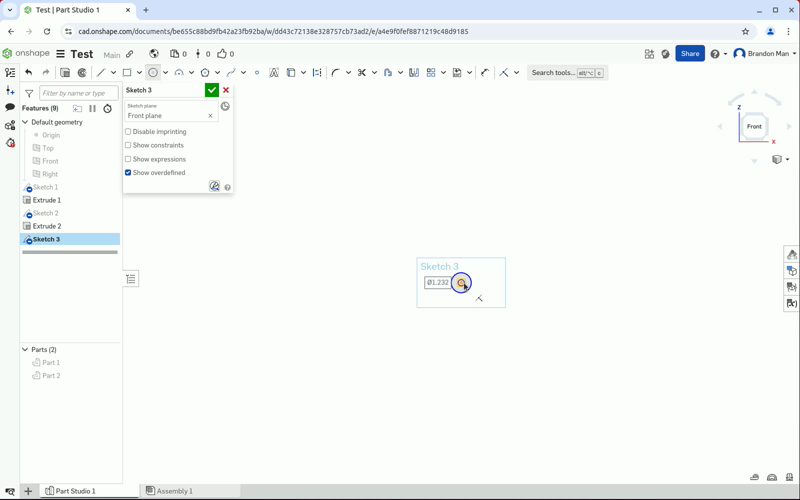
mouse_move(466, 287)
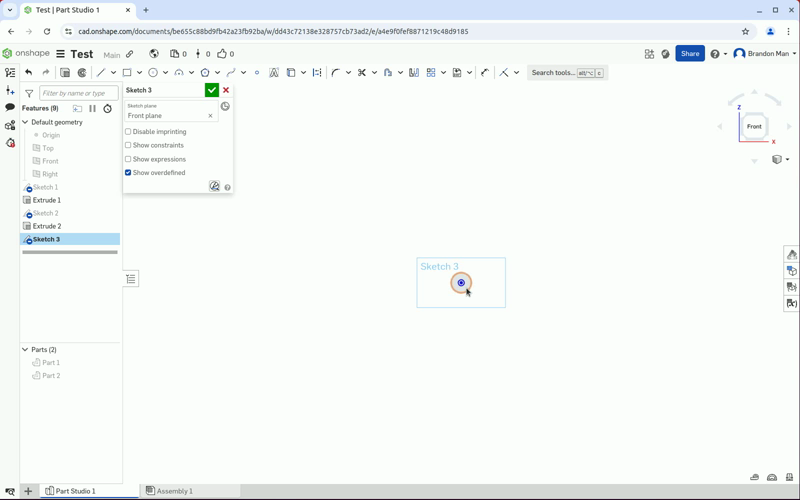
scroll(6)
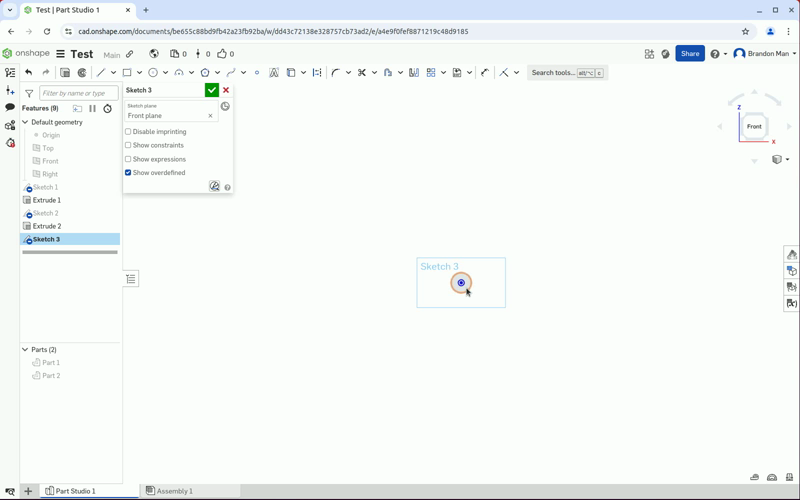
scroll(6)
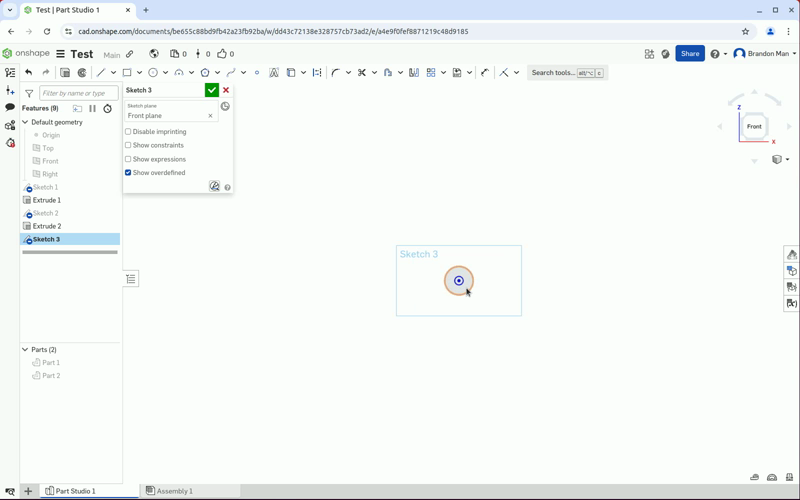
scroll(6)
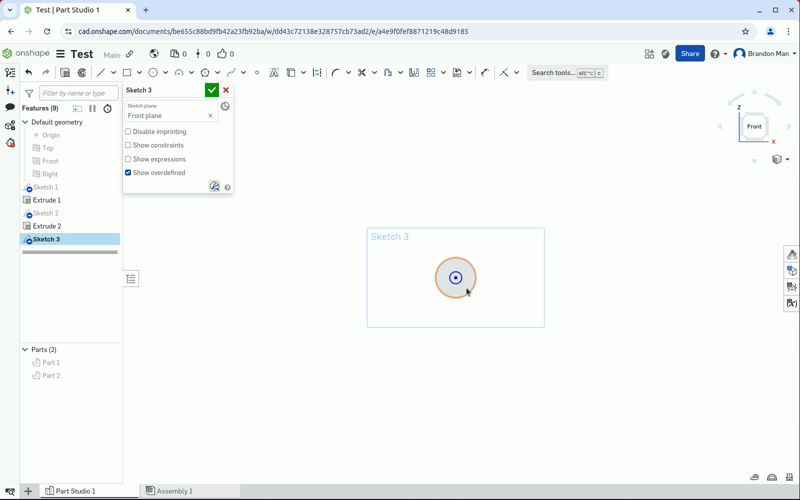
scroll(6)
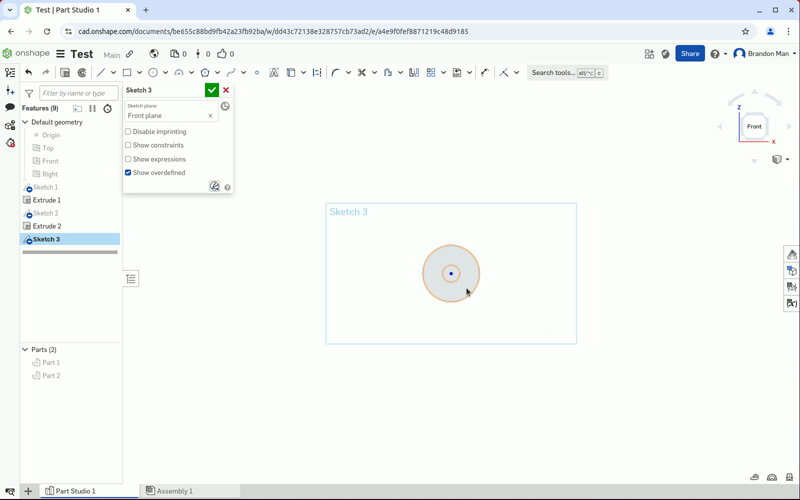
scroll(6)
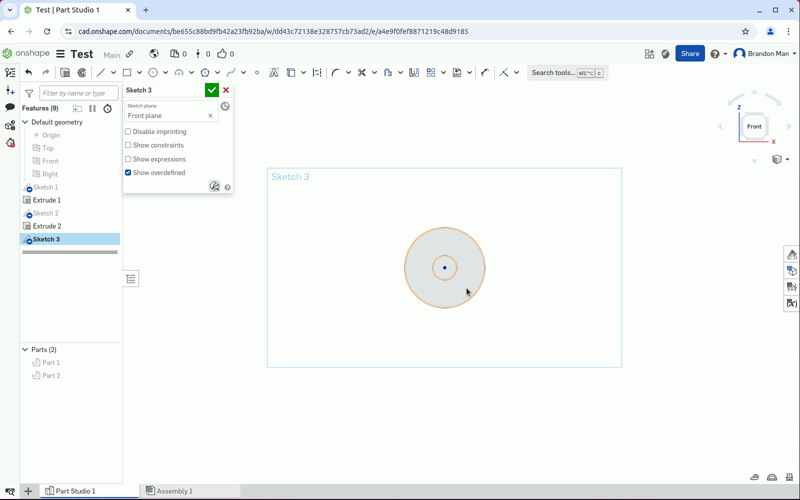
scroll(6)
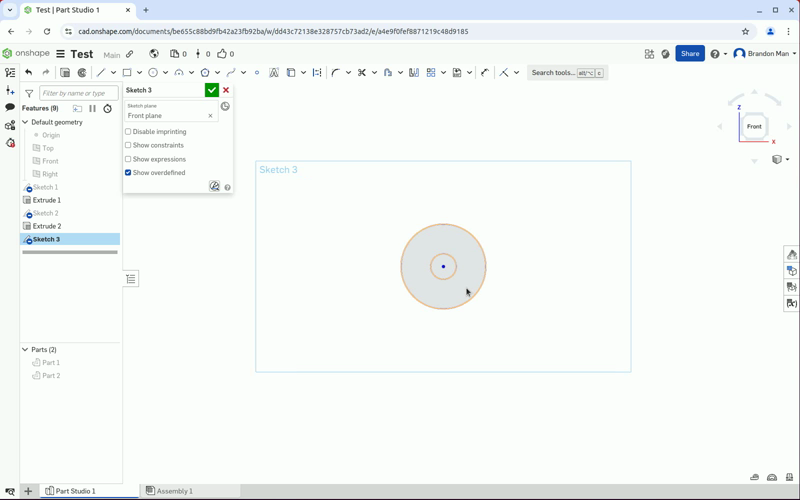
scroll(6)
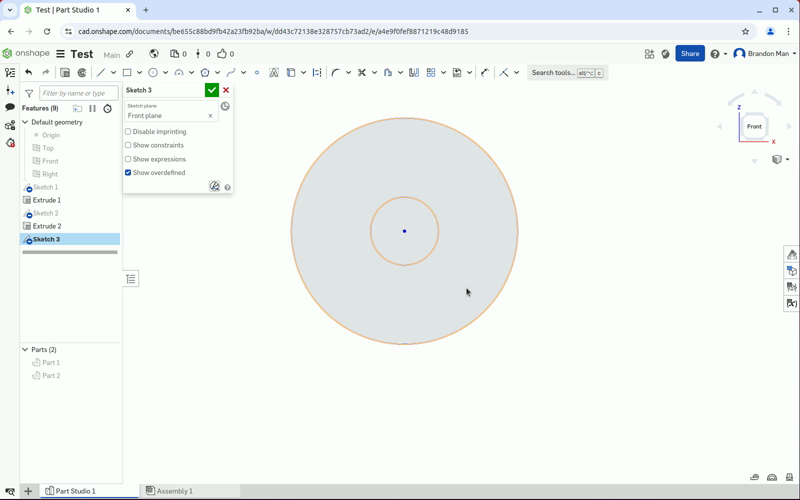
click(466, 287)
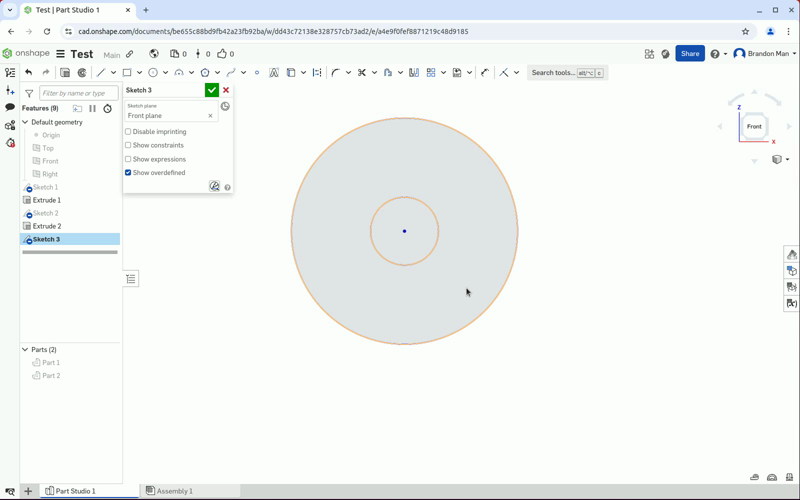
scroll(-6)
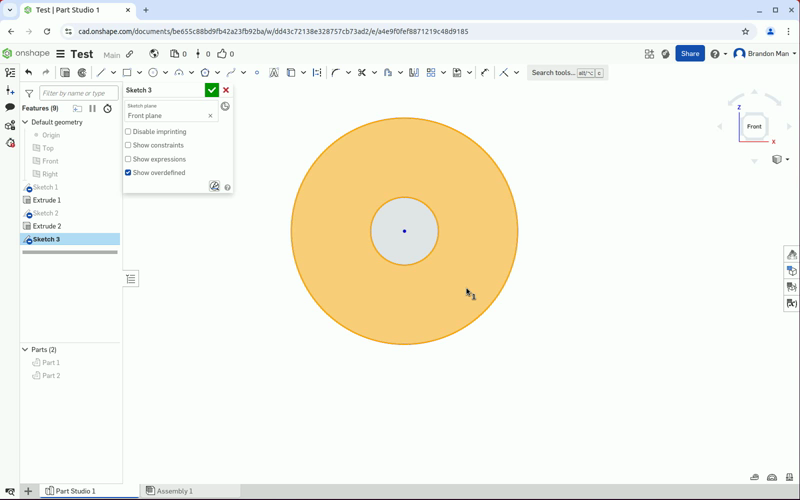
scroll(-6)
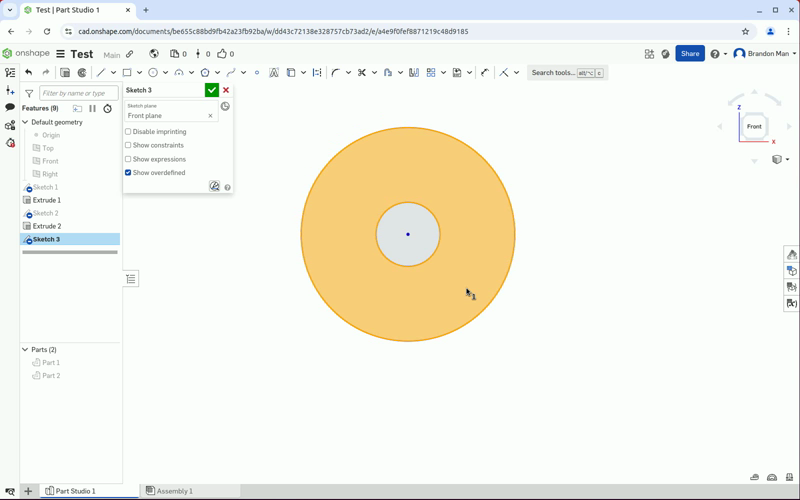
scroll(-6)
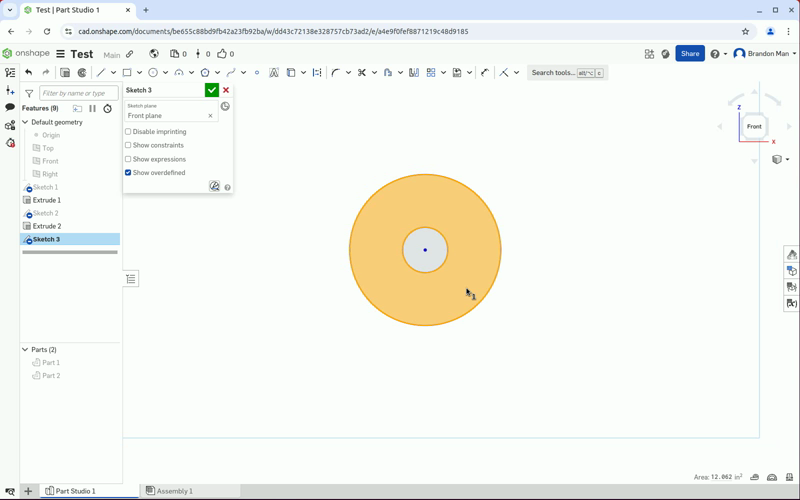
scroll(-6)
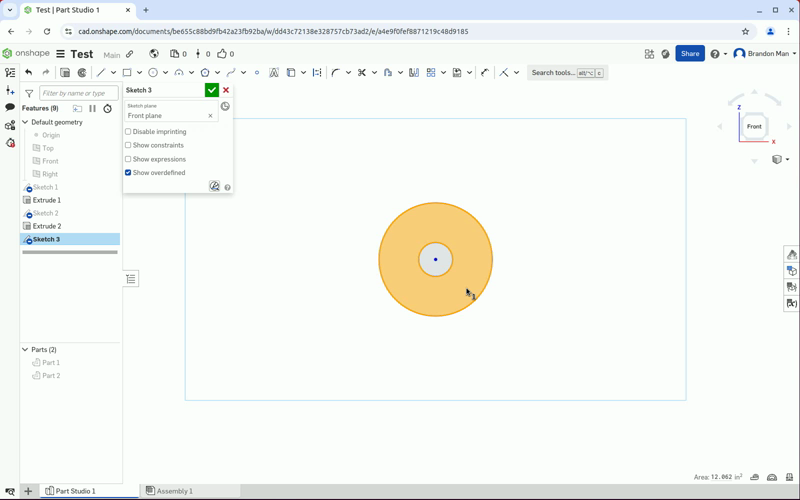
scroll(-6)
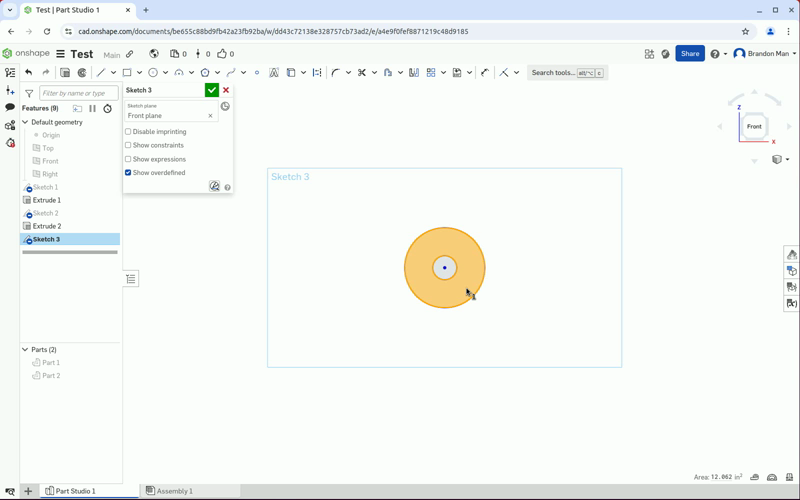
scroll(-6)
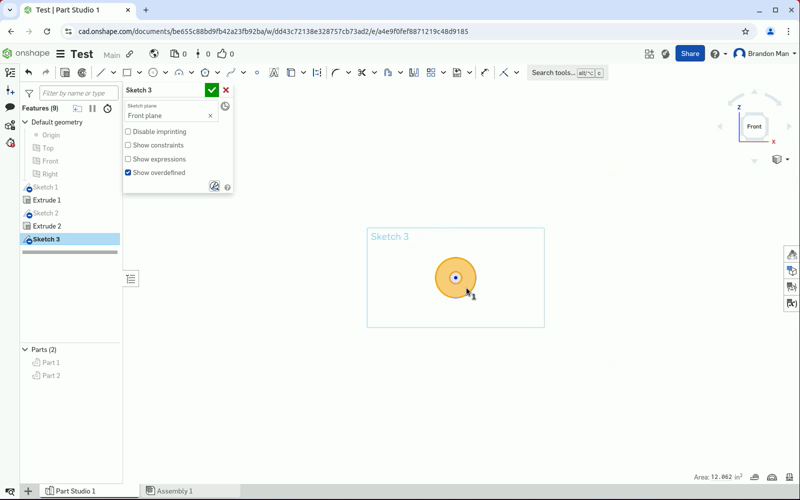
scroll(-6)
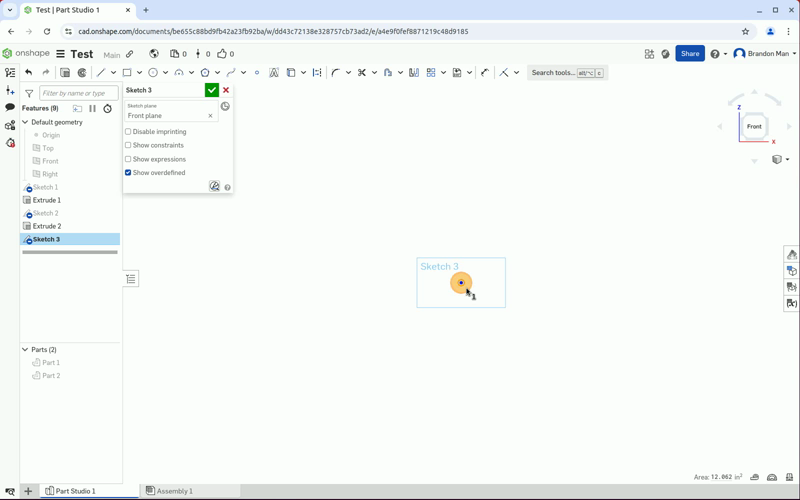
mouse_move(73, 352)
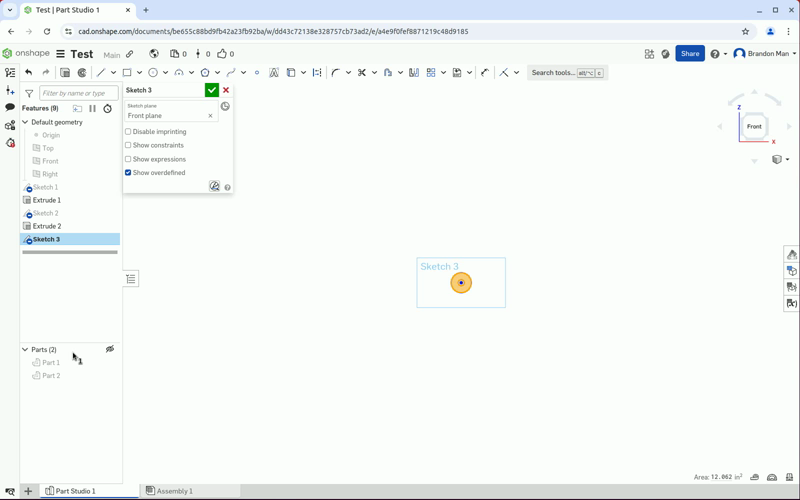
key(shift+y)
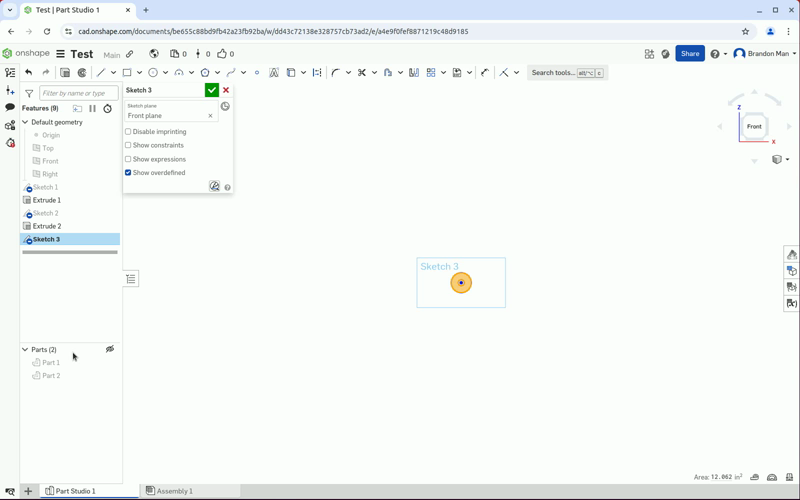
key(shift+e)
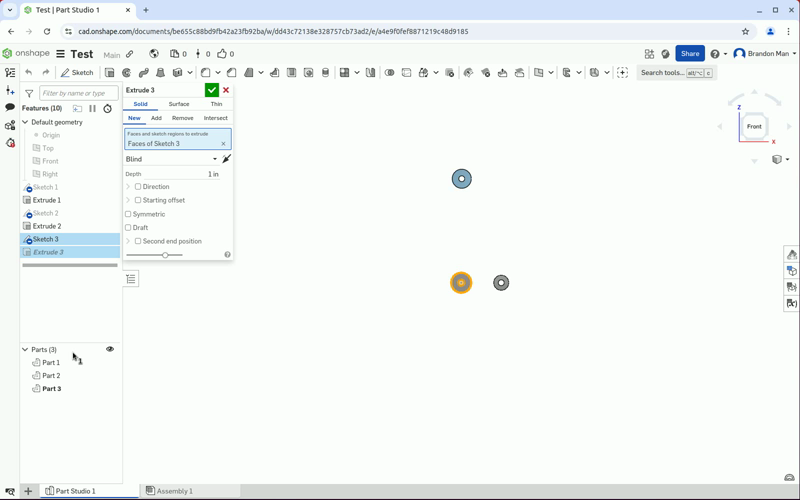
mouse_move(143, 106)
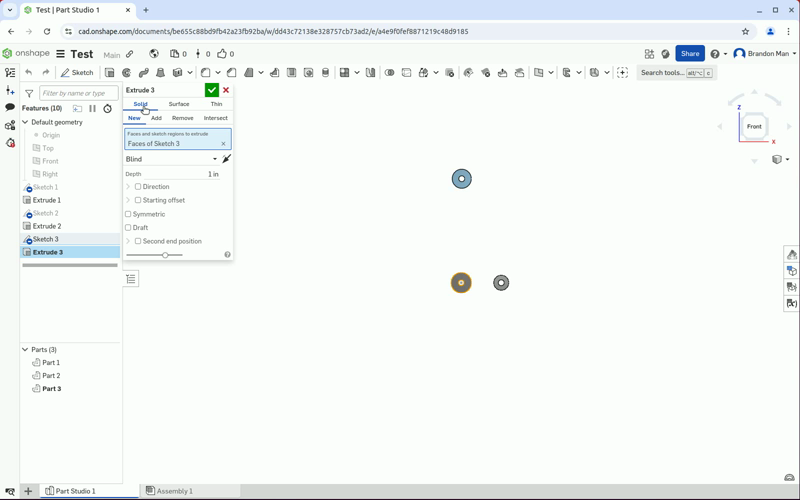
click(143, 106)
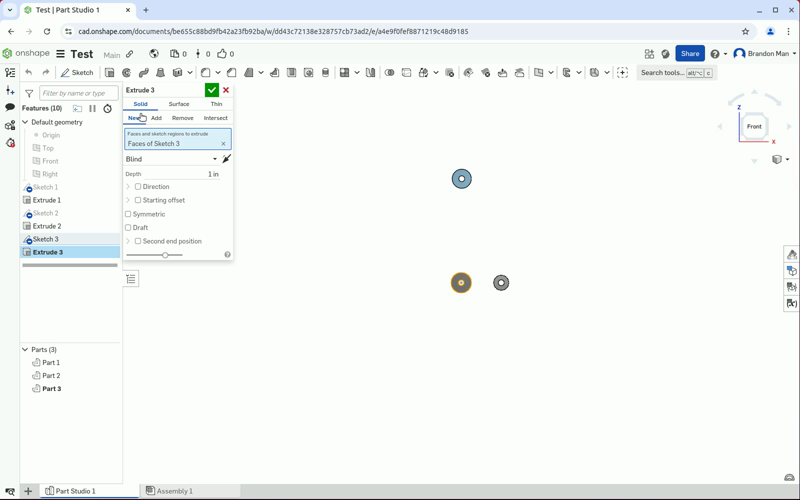
mouse_move(137, 120)
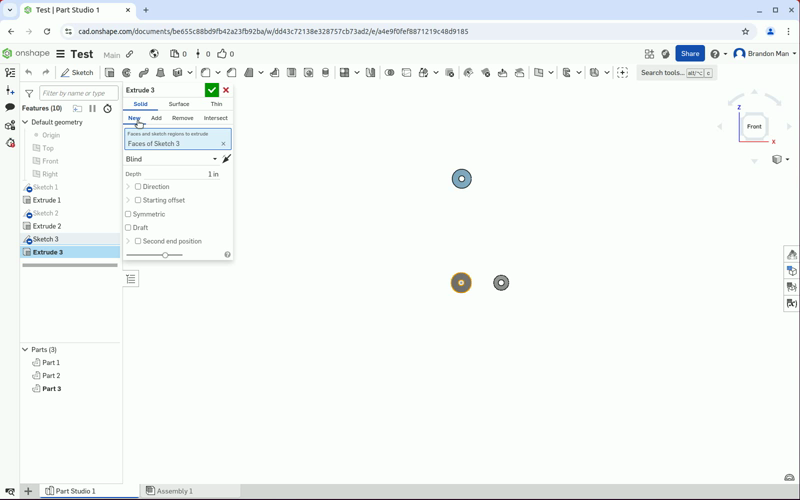
click(137, 120)
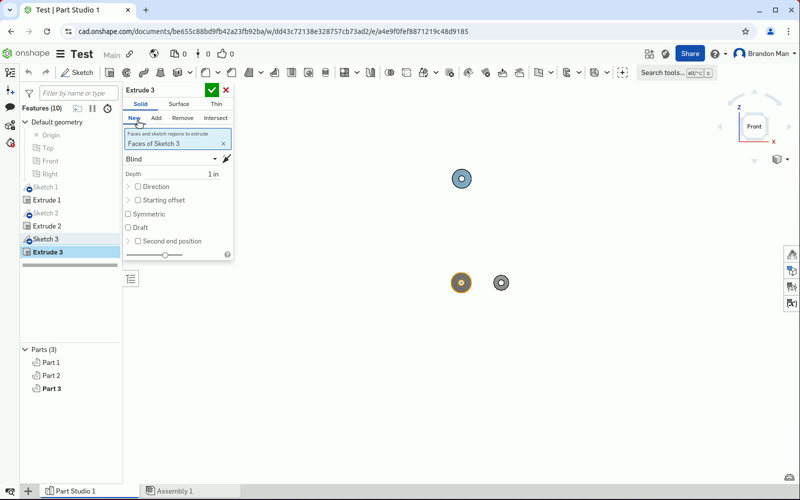
key(tab, 4)
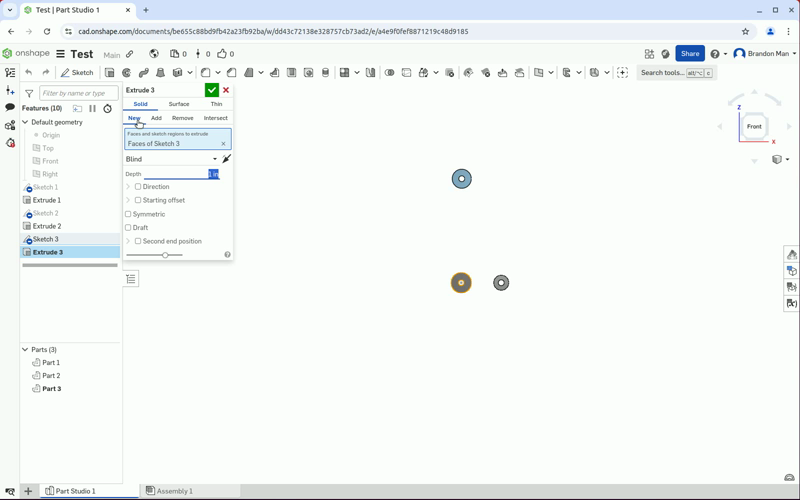
text(0.481)
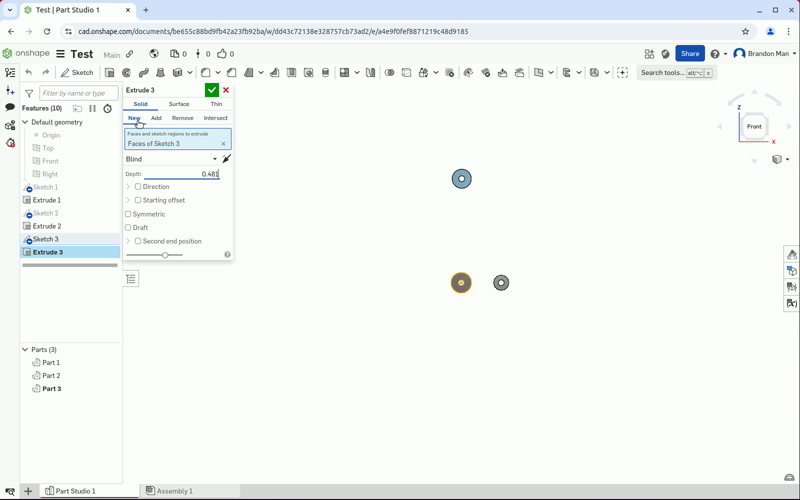
key(enter)
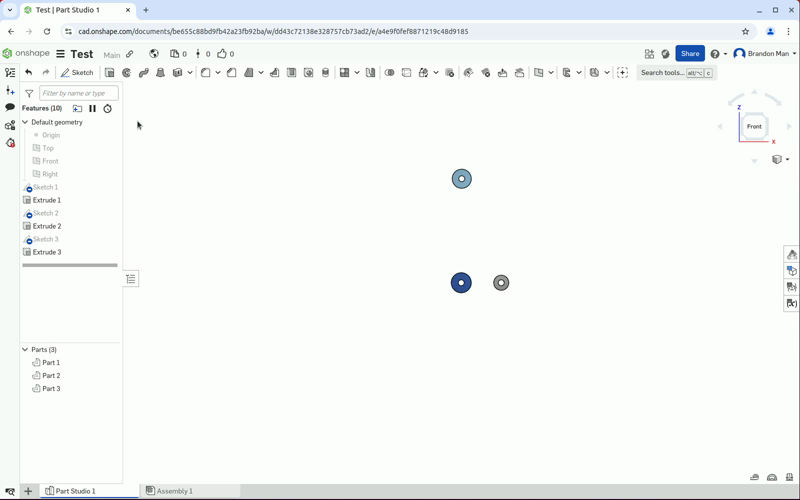
key(shift+h)
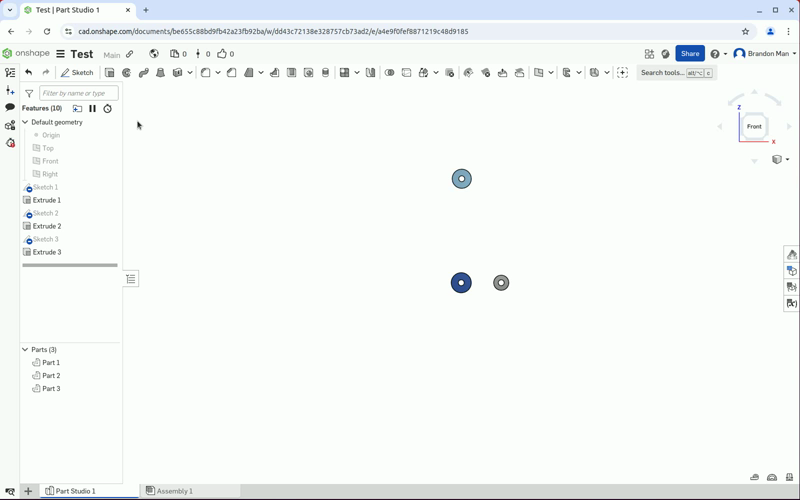
key(shift+h)
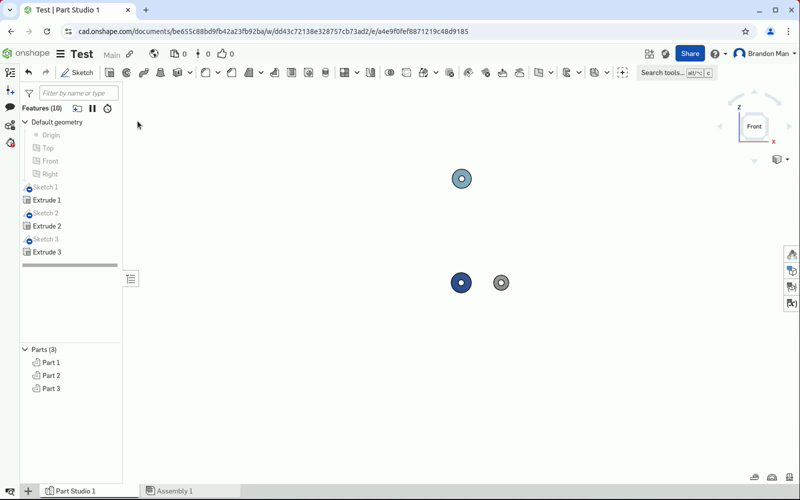
mouse_move(73, 189)
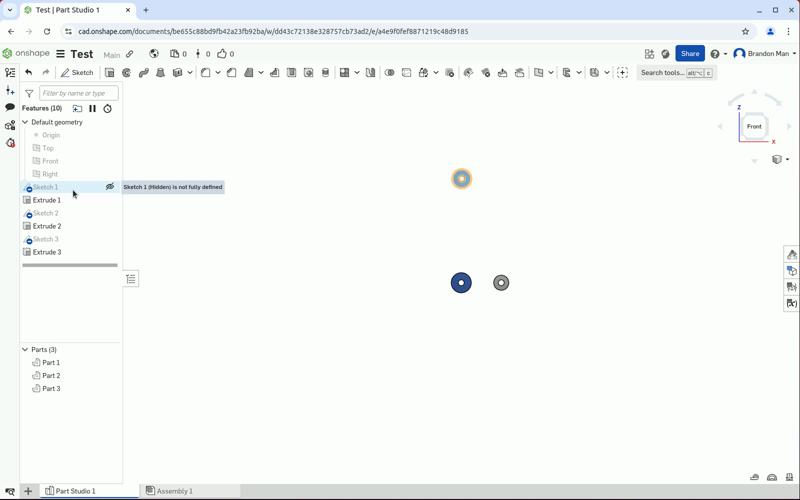
click(73, 189)
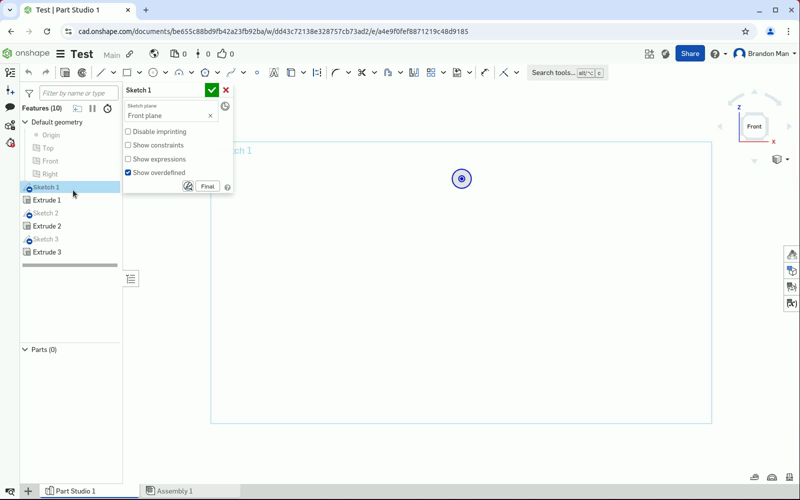
mouse_move(229, 92)
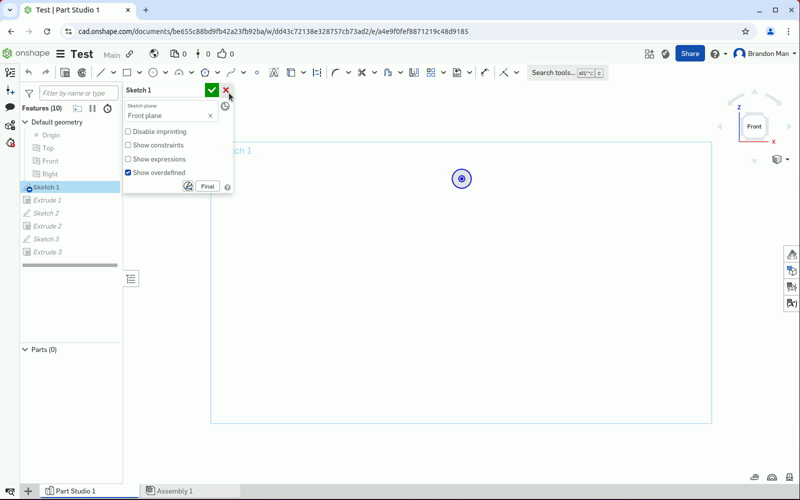
click(229, 92)
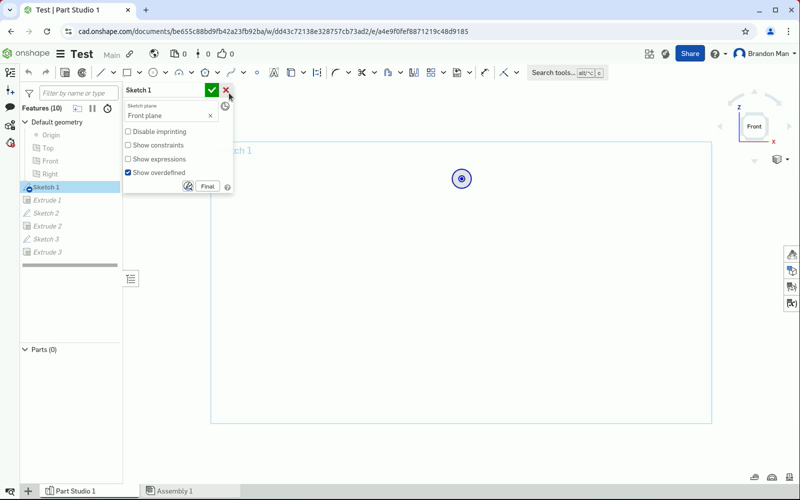
key(shift+s)
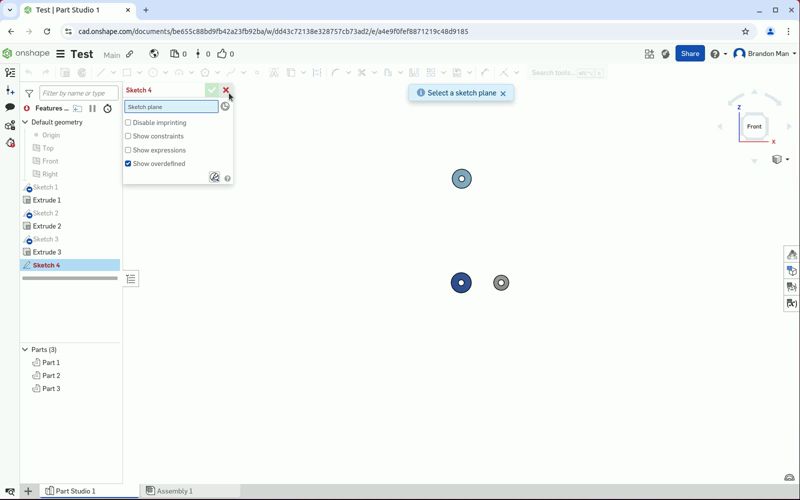
mouse_move(73, 163)
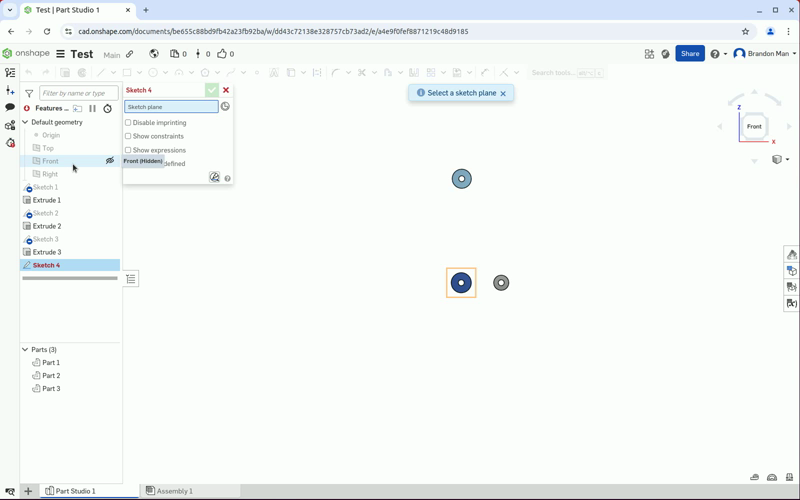
click(73, 163)
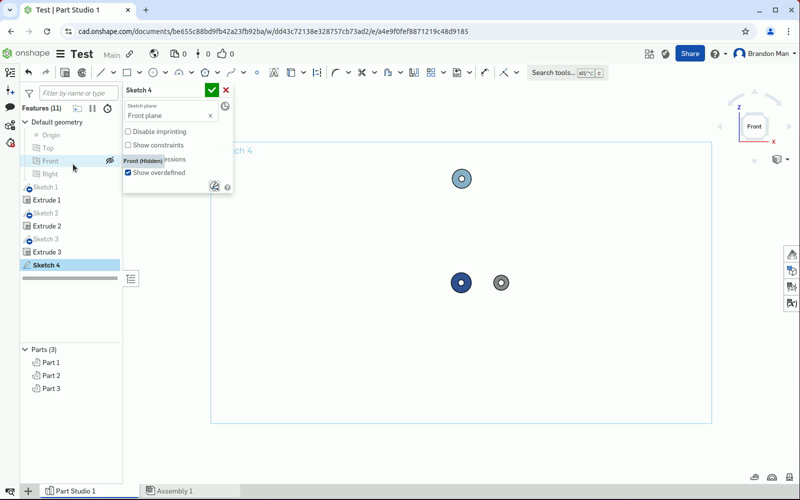
mouse_move(73, 352)
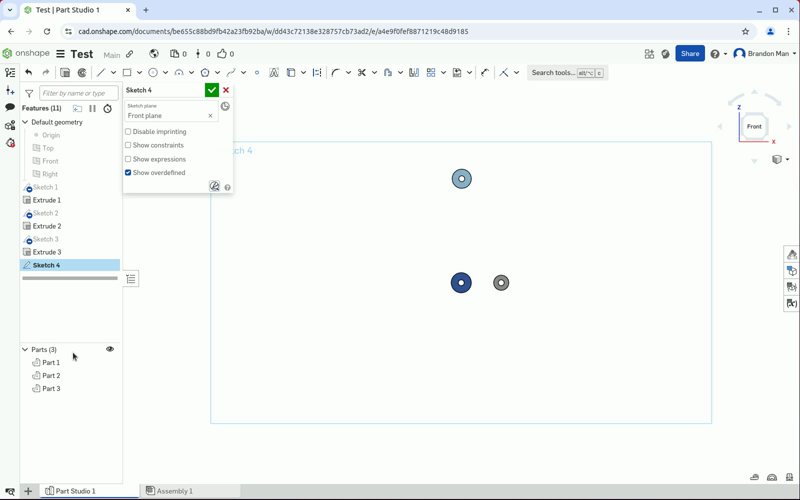
key(y)
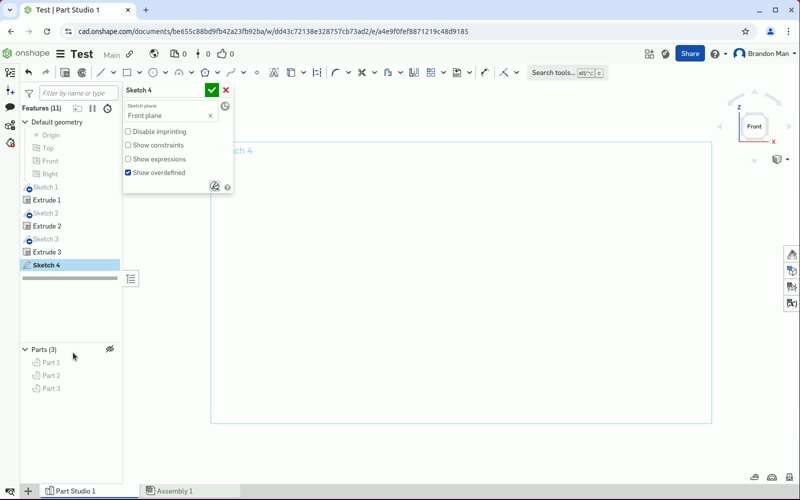
key(a)
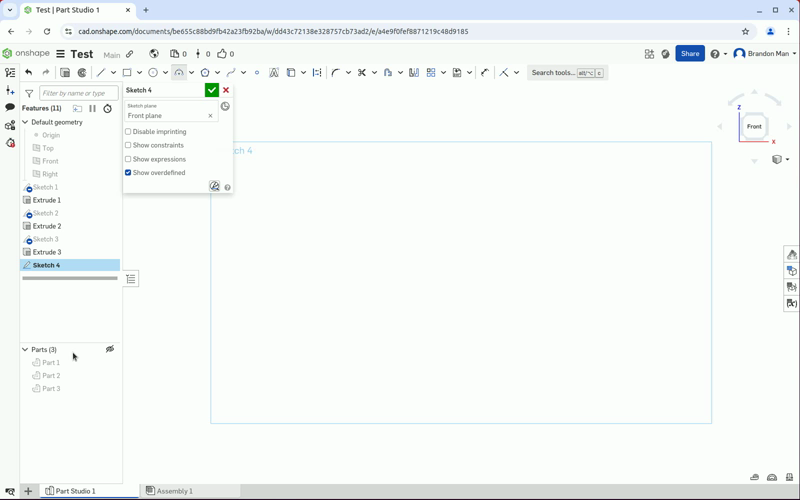
key_down(shift)
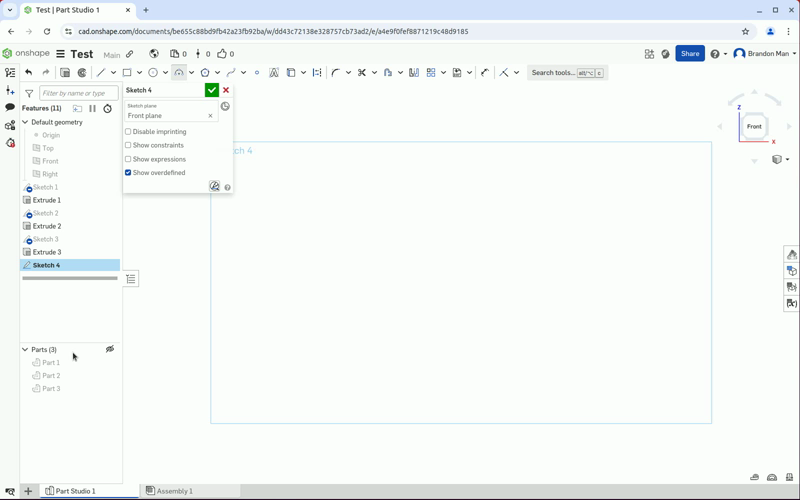
mouse_move(446, 223)
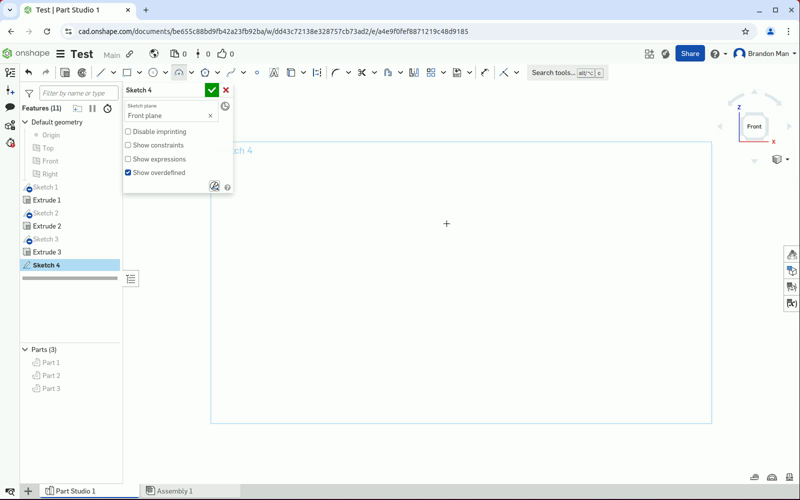
click(446, 223)
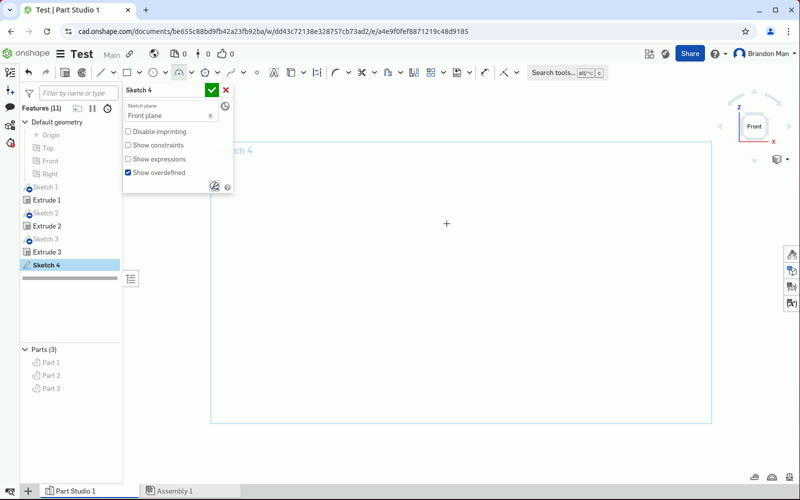
key_up(shift)
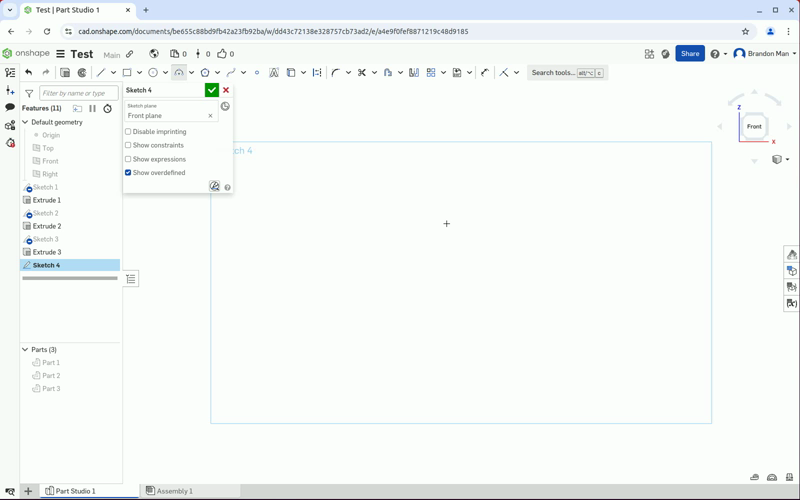
key_down(shift)
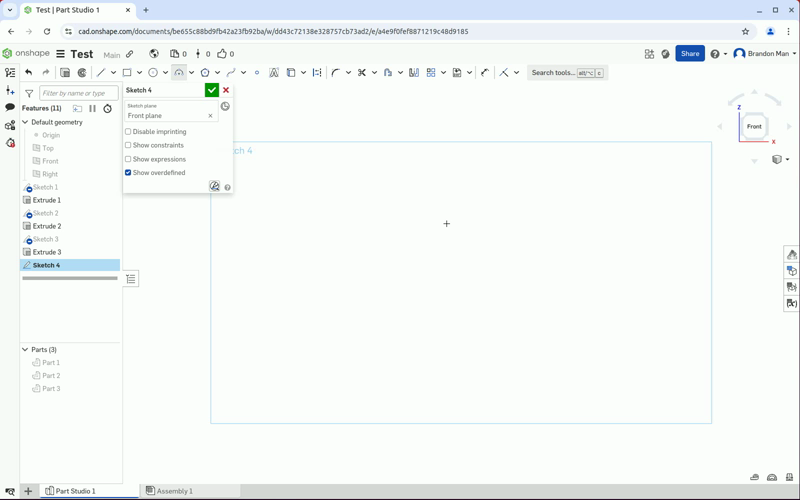
mouse_move(476, 223)
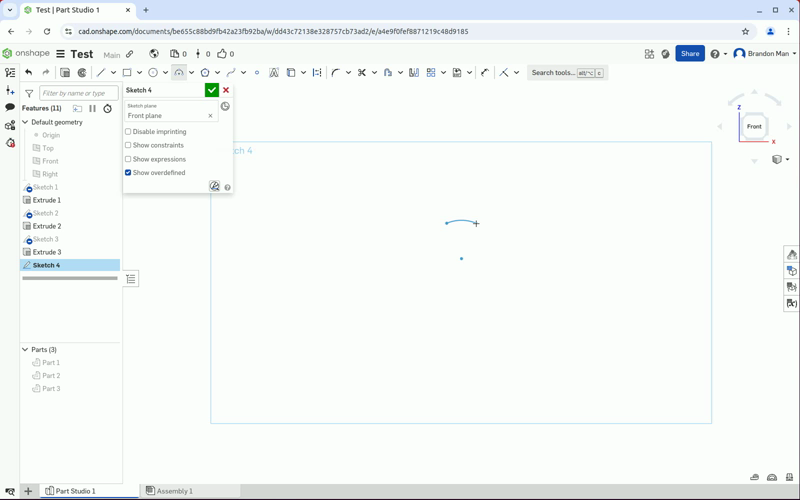
click(476, 223)
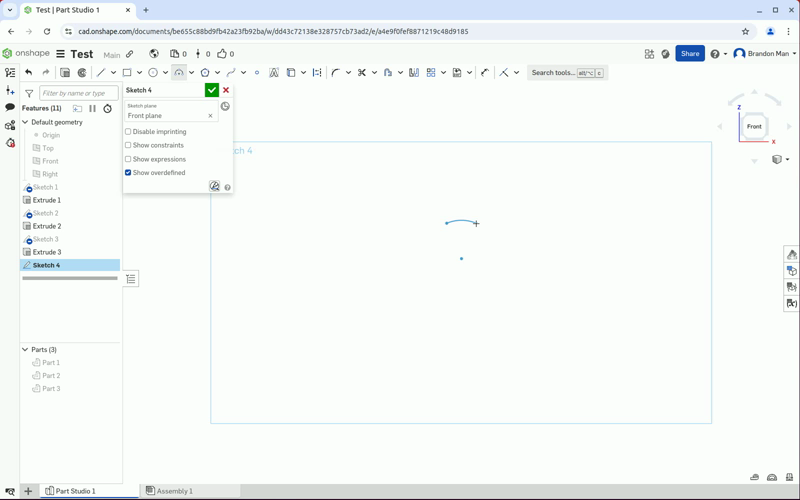
mouse_move(461, 210)
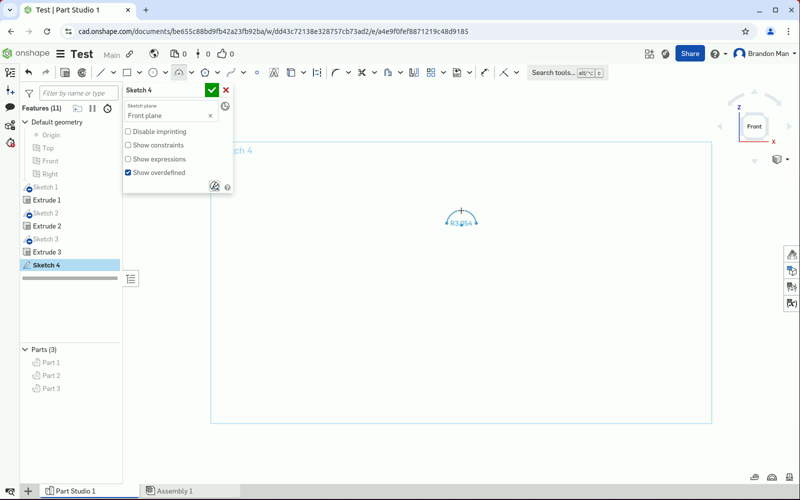
click(461, 210)
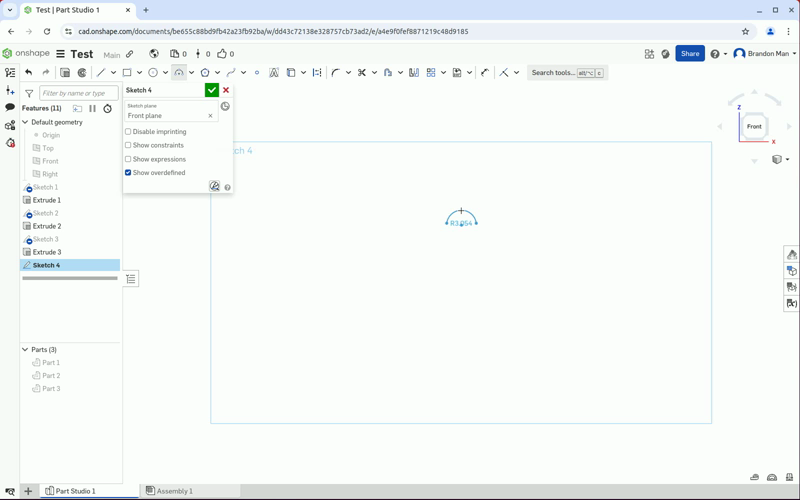
key_up(shift)
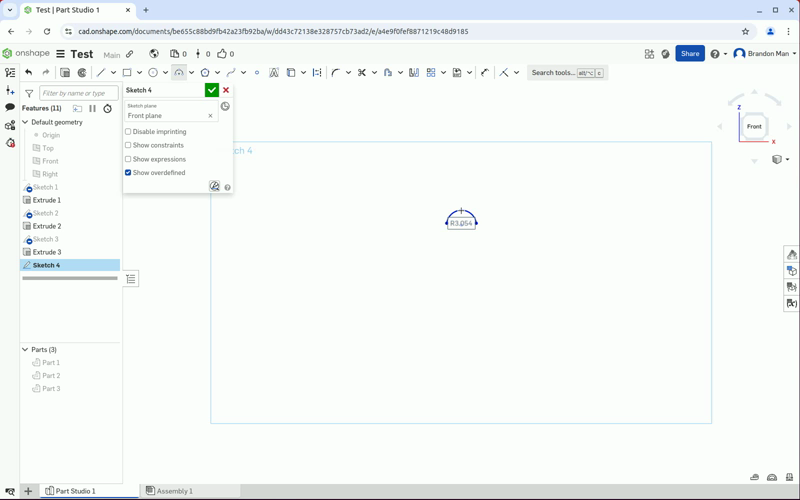
key(esc)
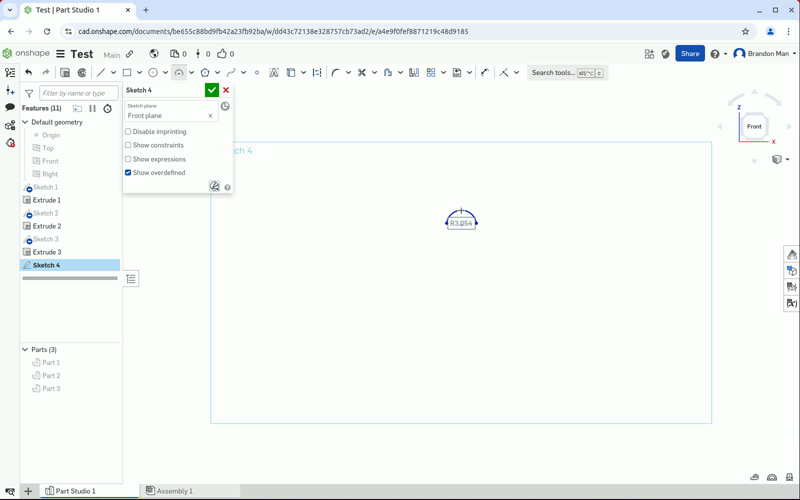
key(l)
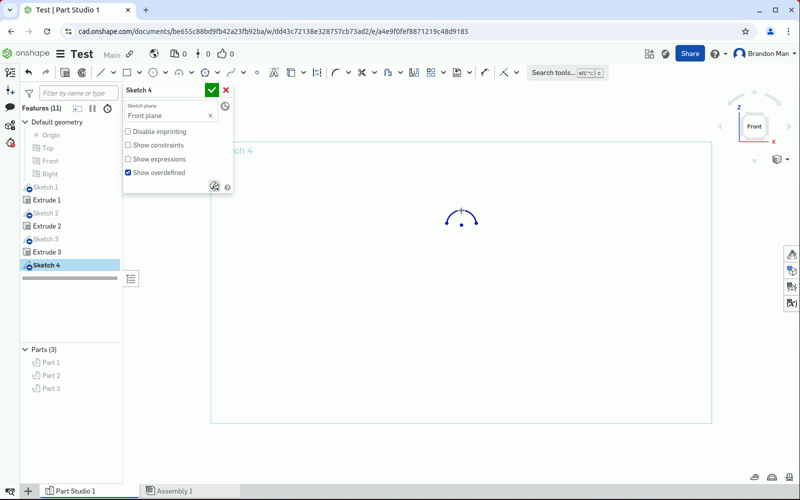
mouse_move(476, 223)
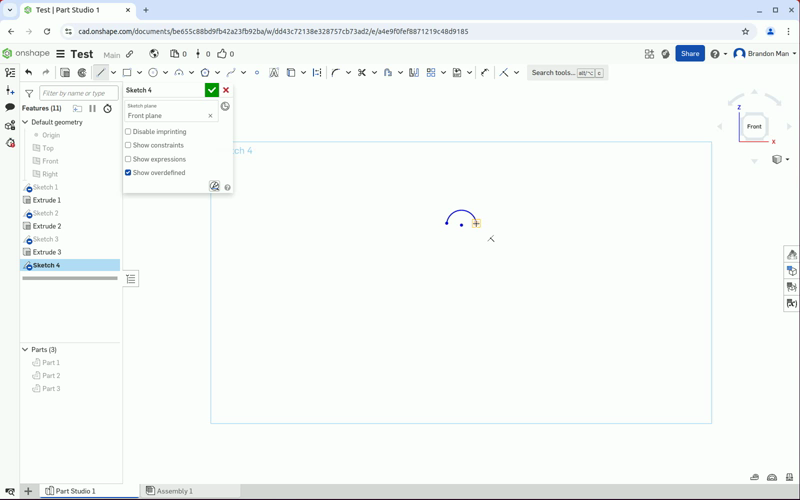
click(476, 223)
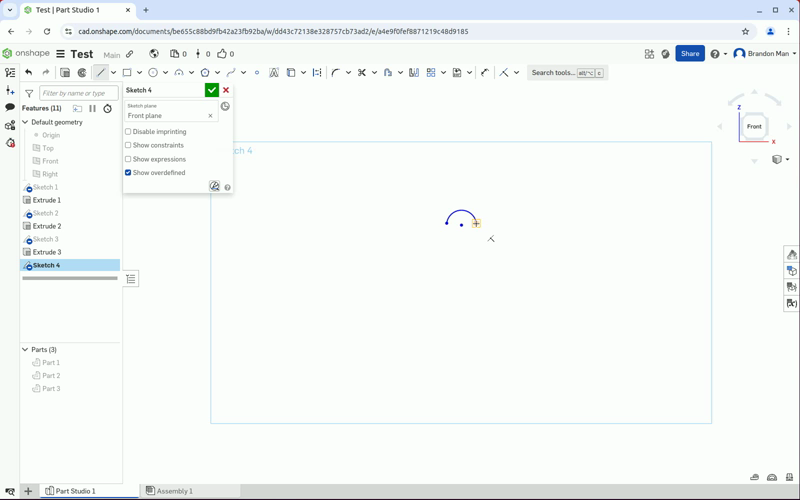
key_down(shift)
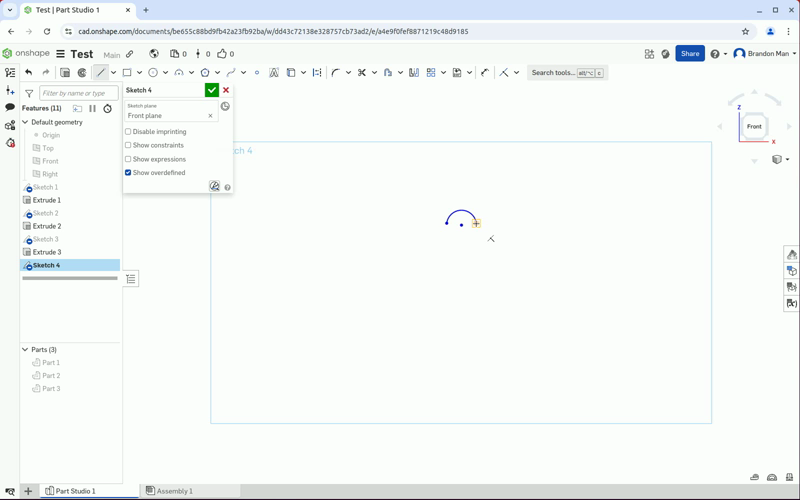
mouse_move(506, 223)
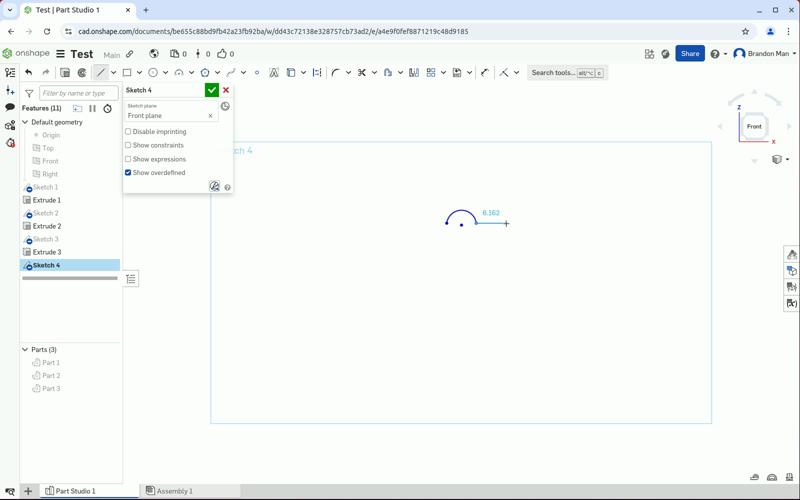
mouse_move(470, 176)
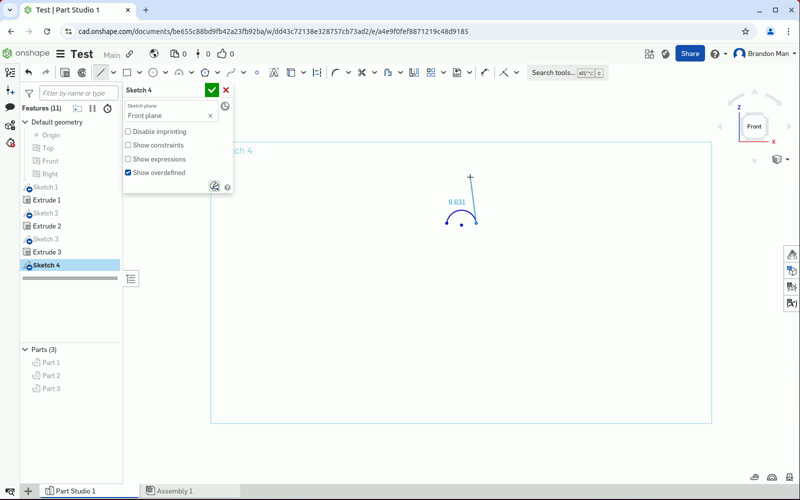
click(470, 176)
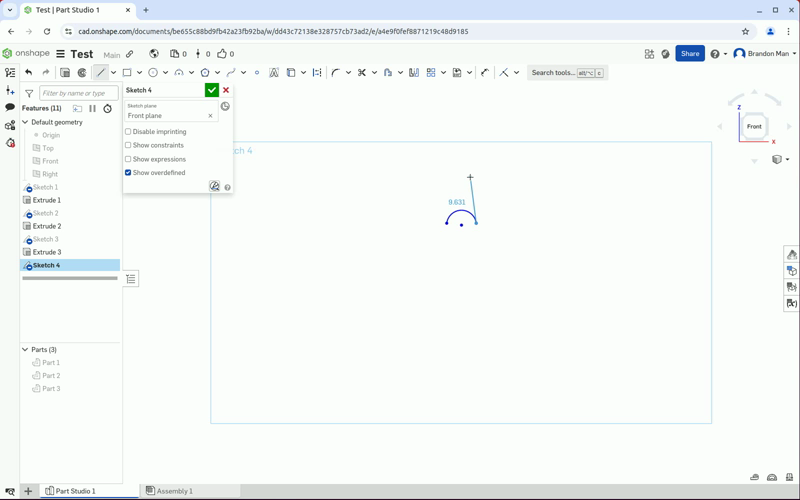
key_up(shift)
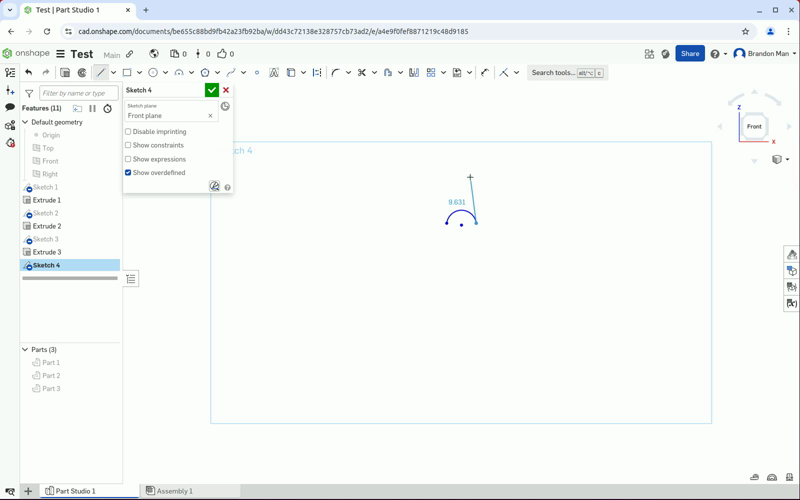
key(esc)
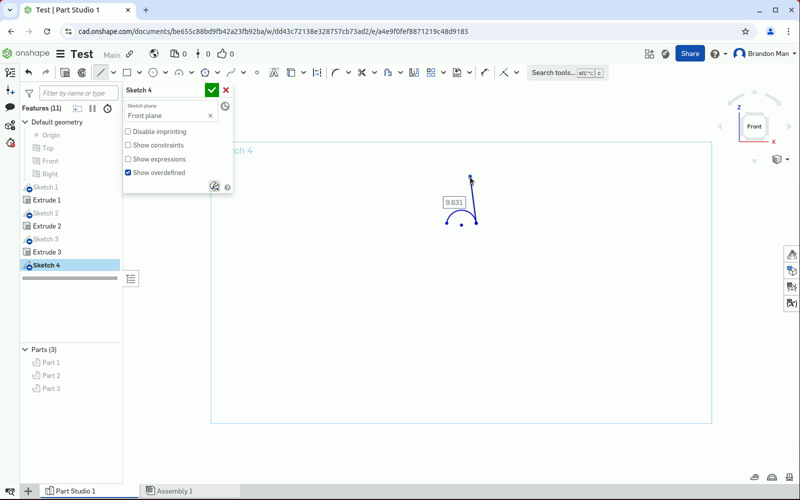
key(a)
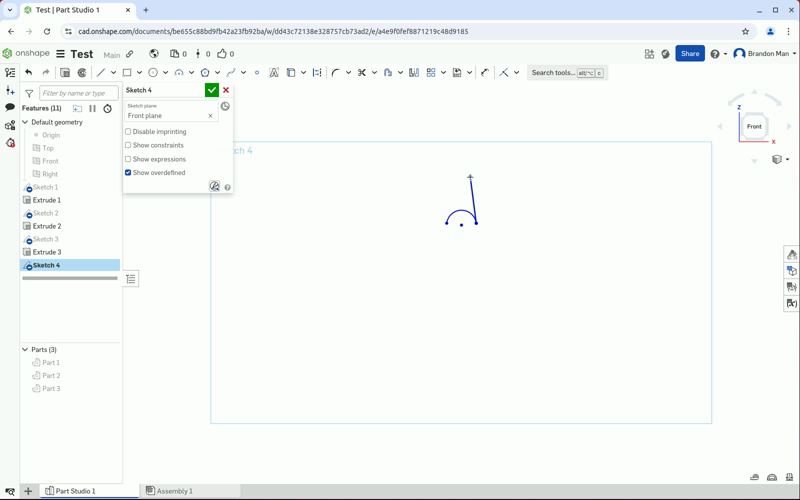
mouse_move(470, 176)
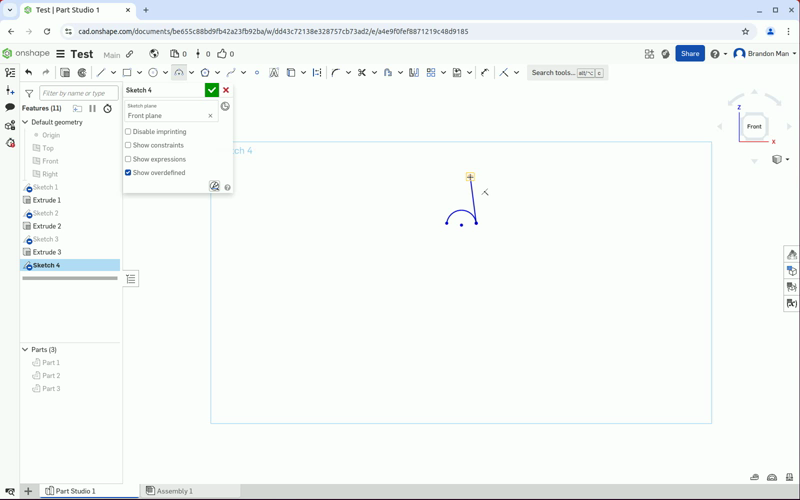
click(470, 176)
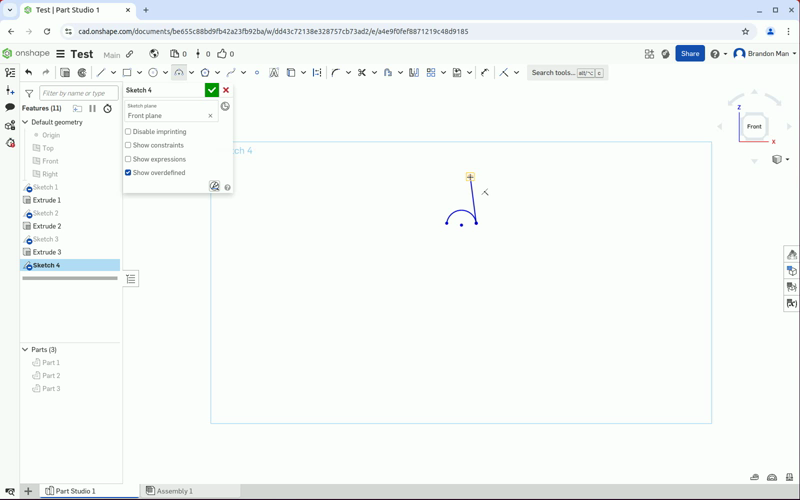
key_down(shift)
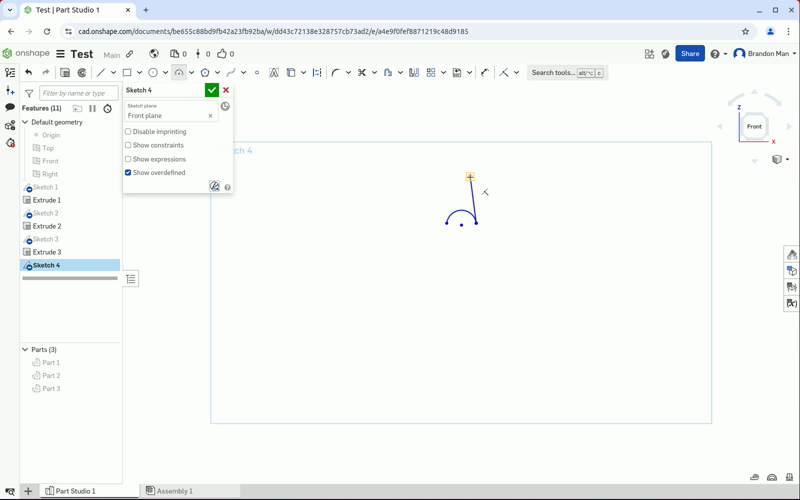
mouse_move(452, 176)
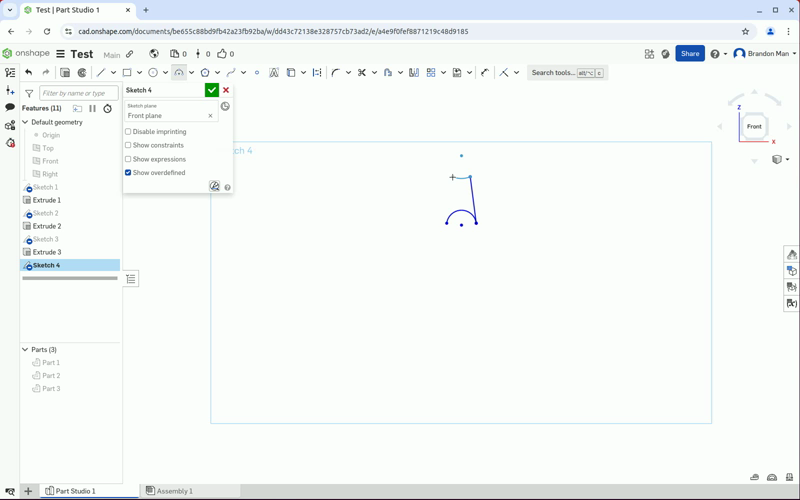
click(452, 176)
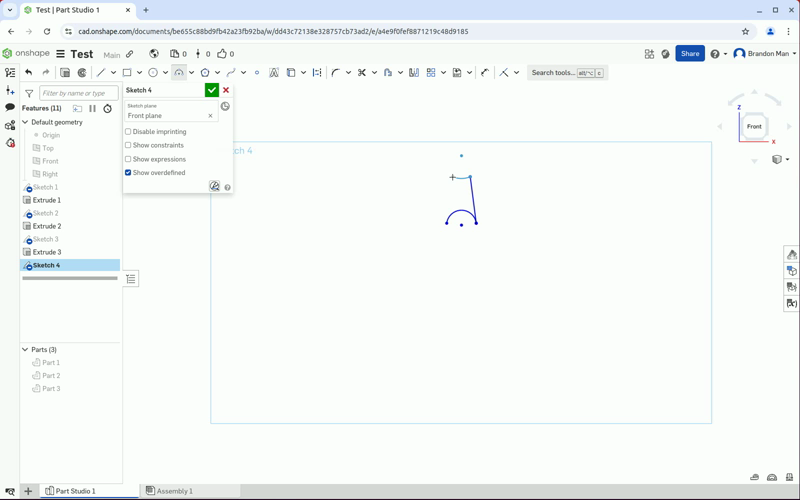
mouse_move(461, 186)
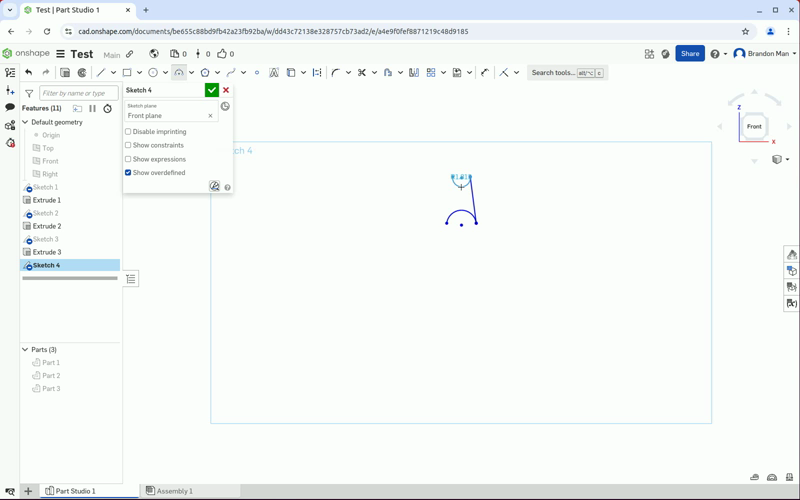
click(461, 186)
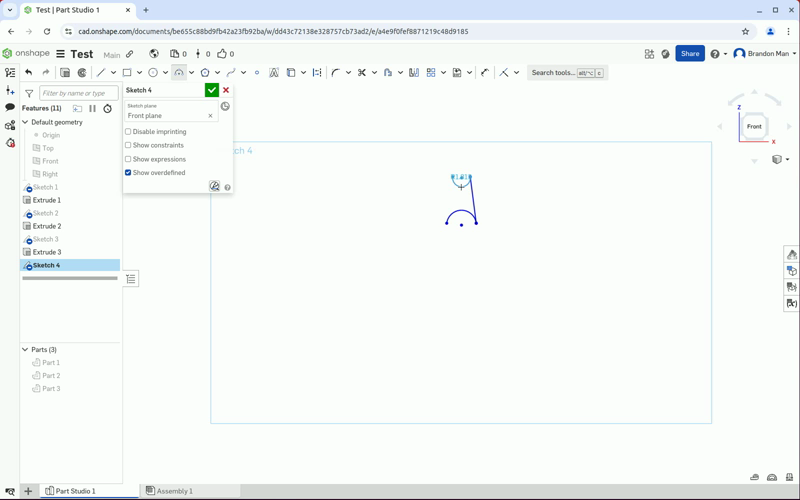
key_up(shift)
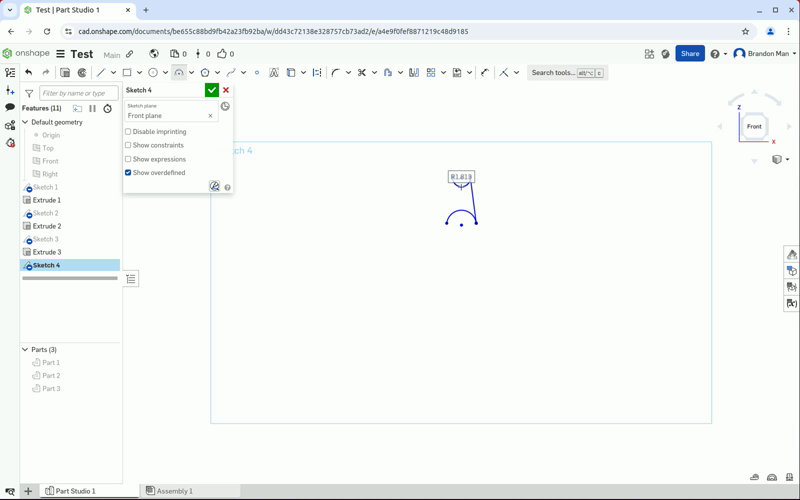
key(esc)
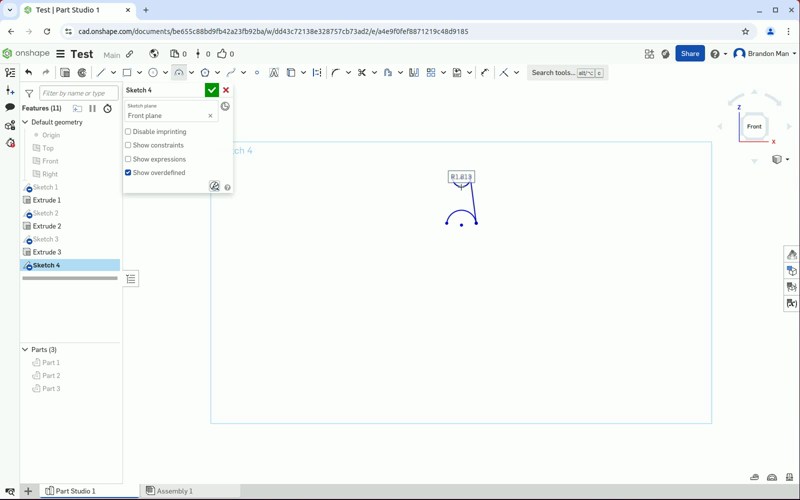
key(l)
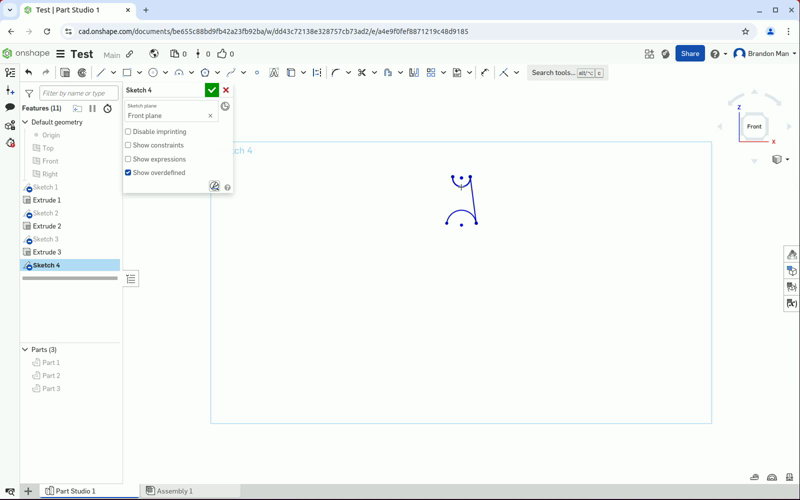
mouse_move(452, 176)
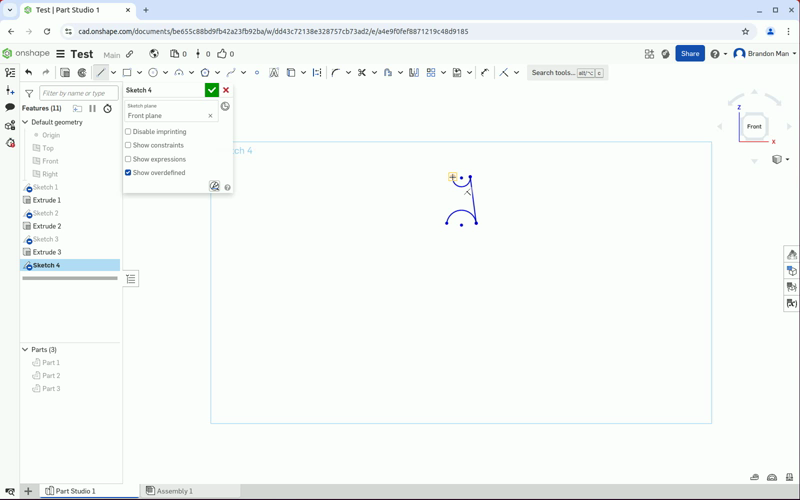
click(452, 176)
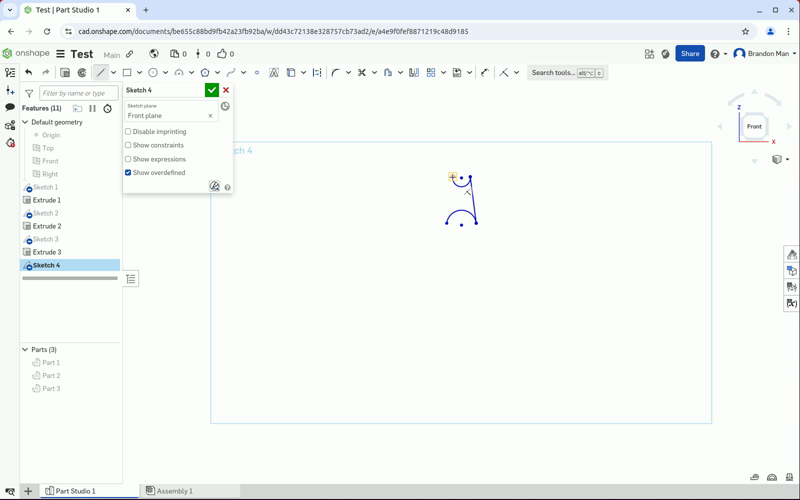
mouse_move(482, 176)
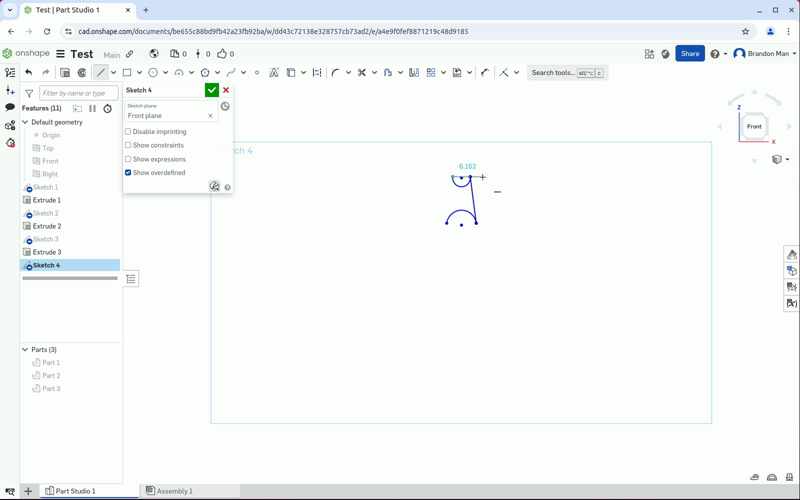
key_down(shift)
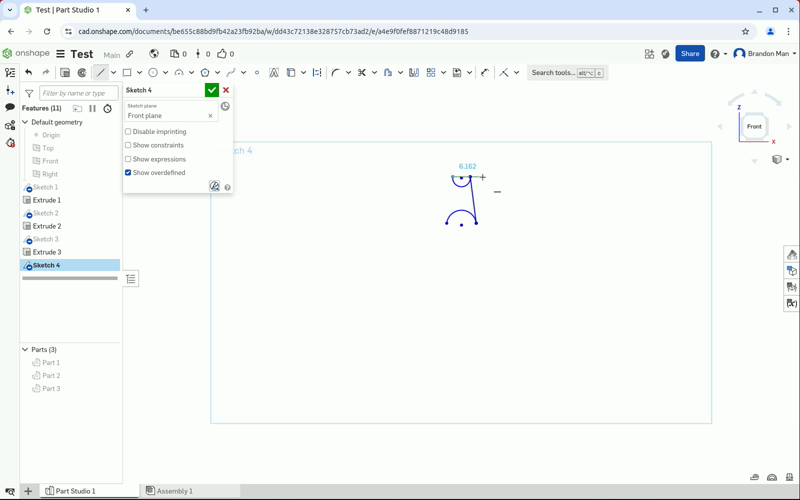
mouse_move(446, 223)
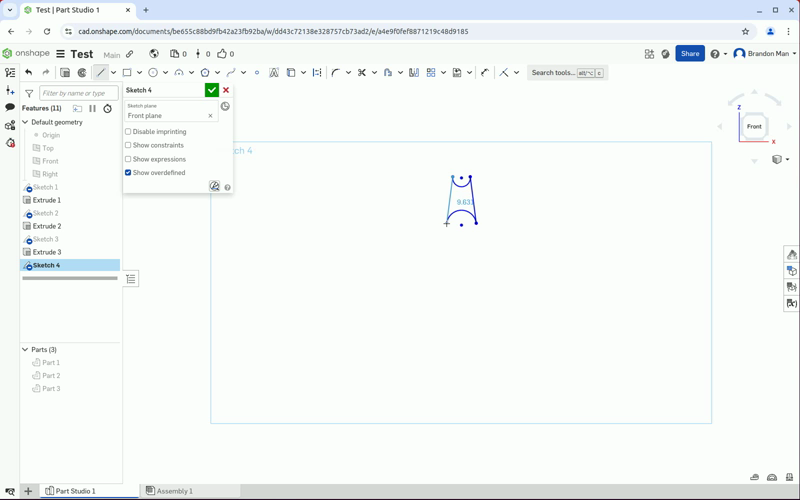
key_up(shift)
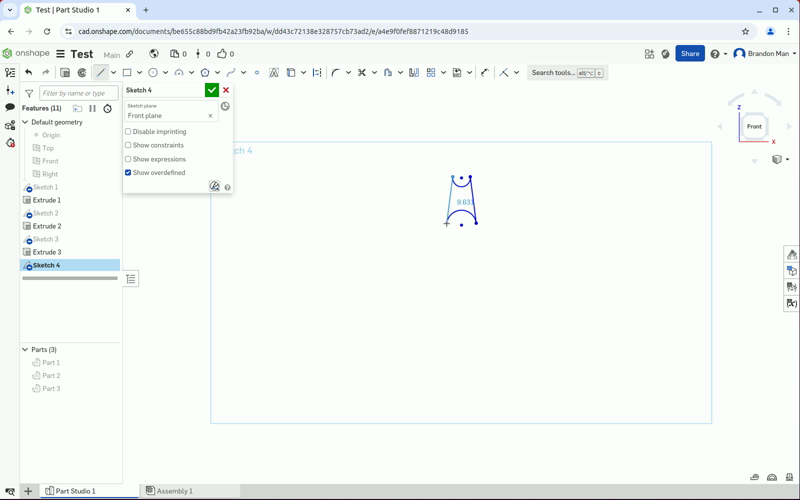
click(446, 223)
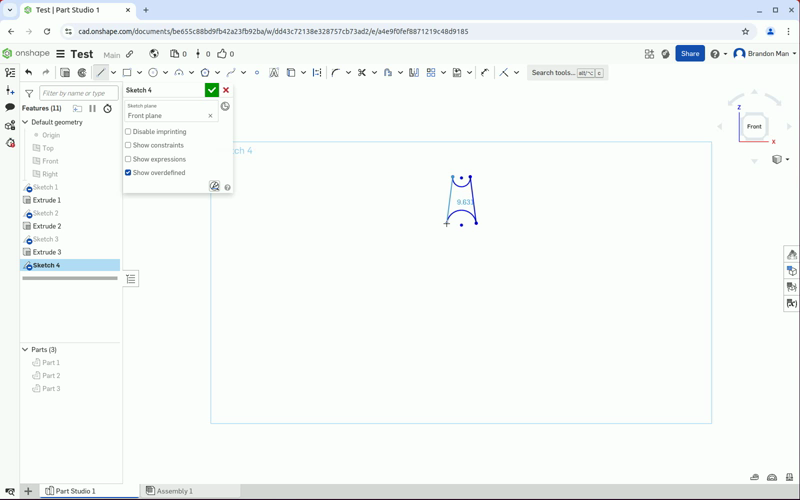
key(esc)
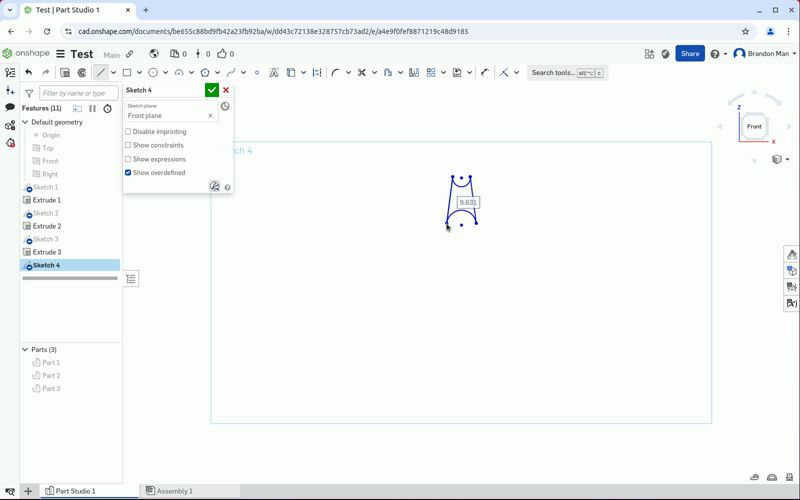
key(c)
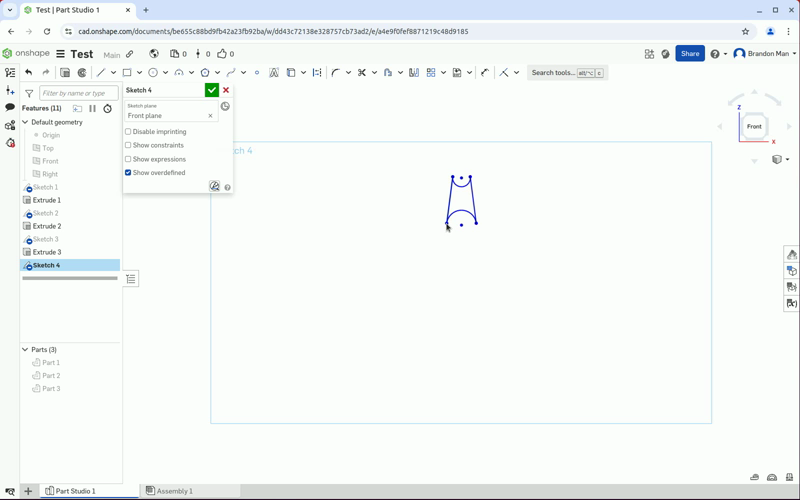
key_down(shift)
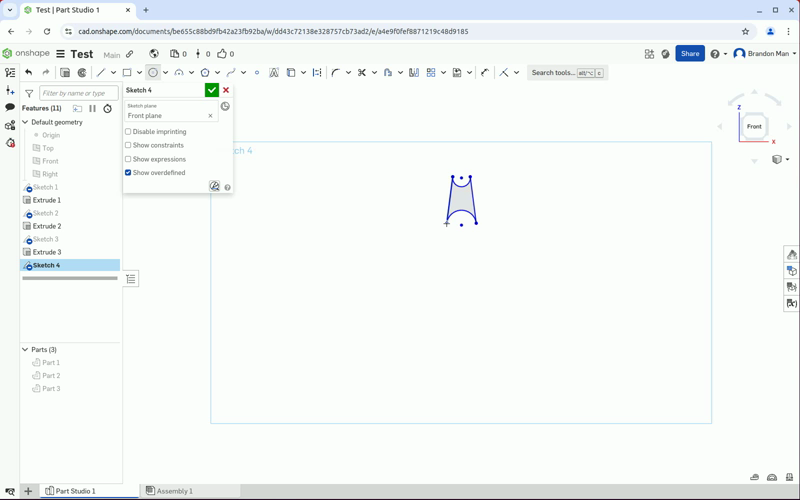
mouse_move(455, 191)
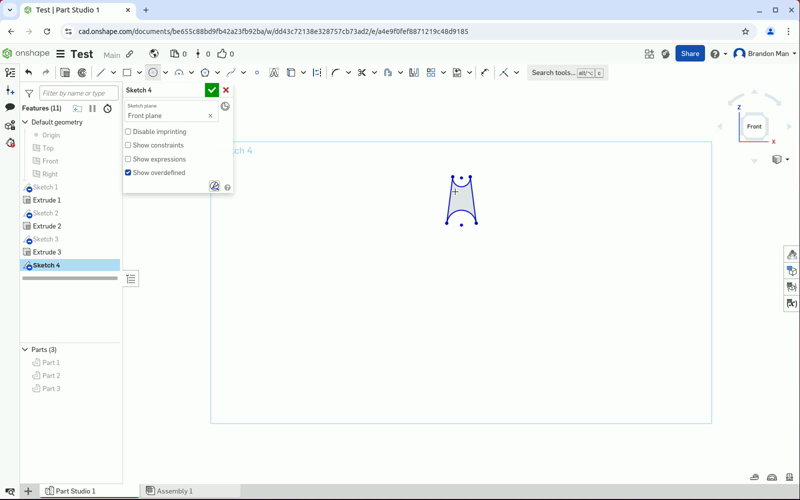
click(455, 191)
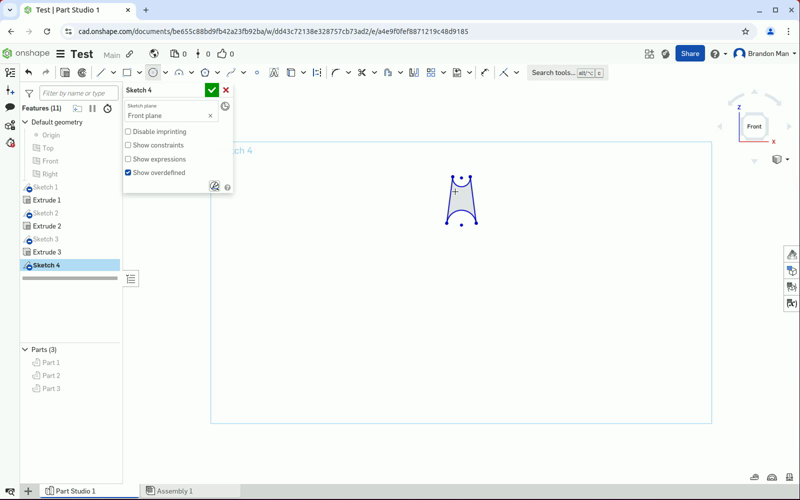
key_up(shift)
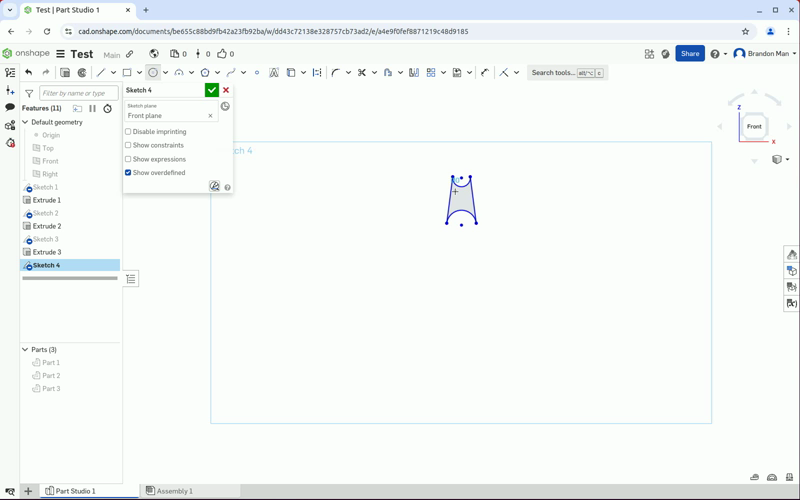
mouse_move(458, 191)
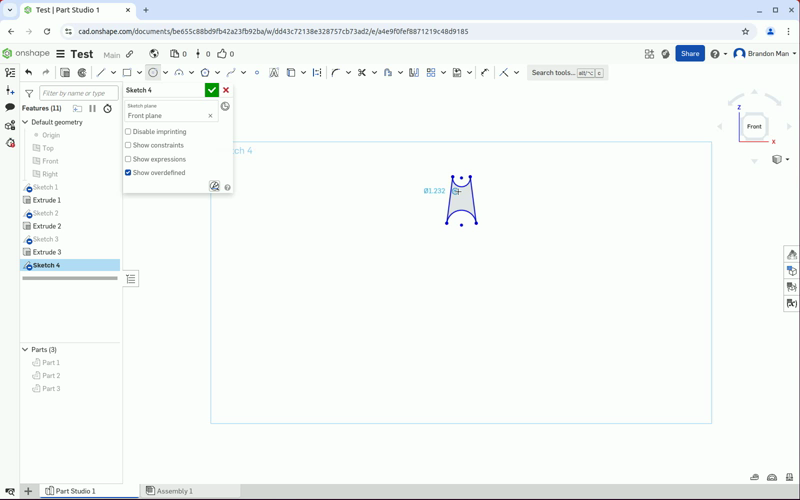
click(458, 191)
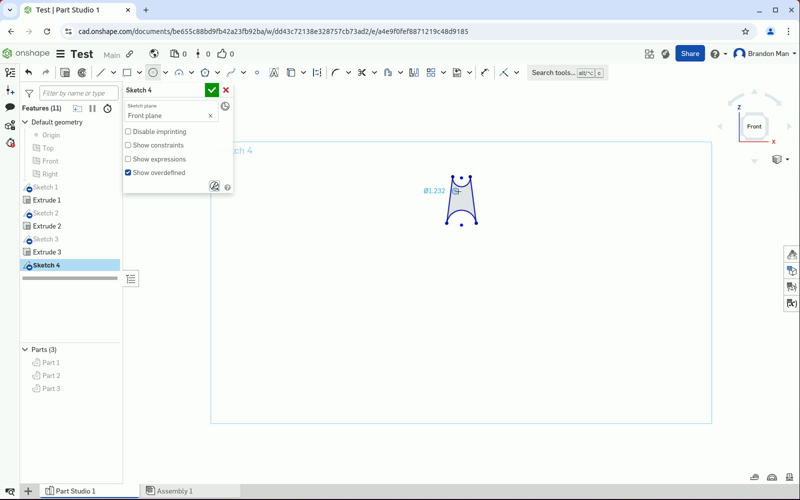
key(esc)
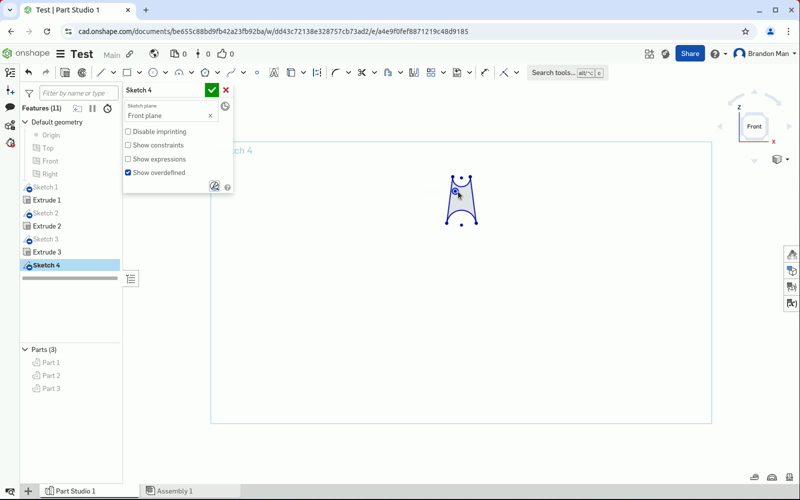
mouse_move(459, 202)
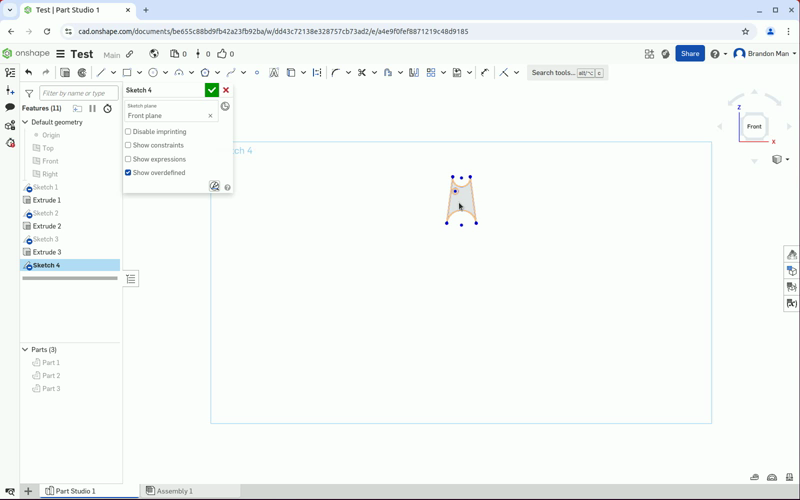
scroll(6)
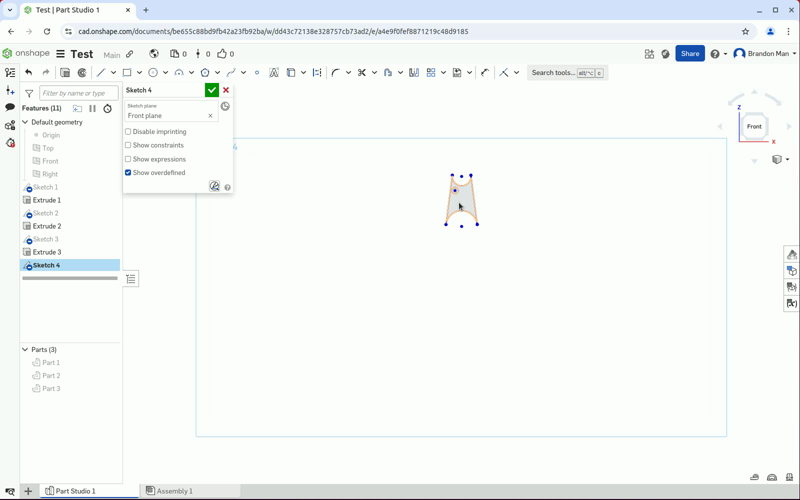
scroll(6)
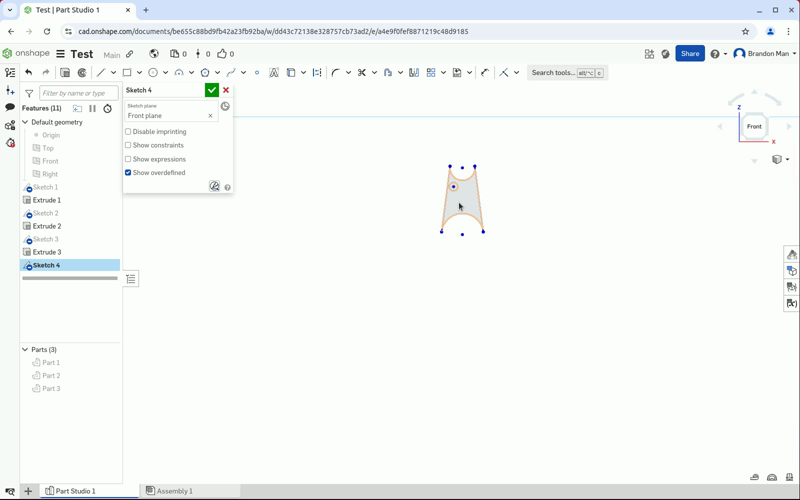
scroll(6)
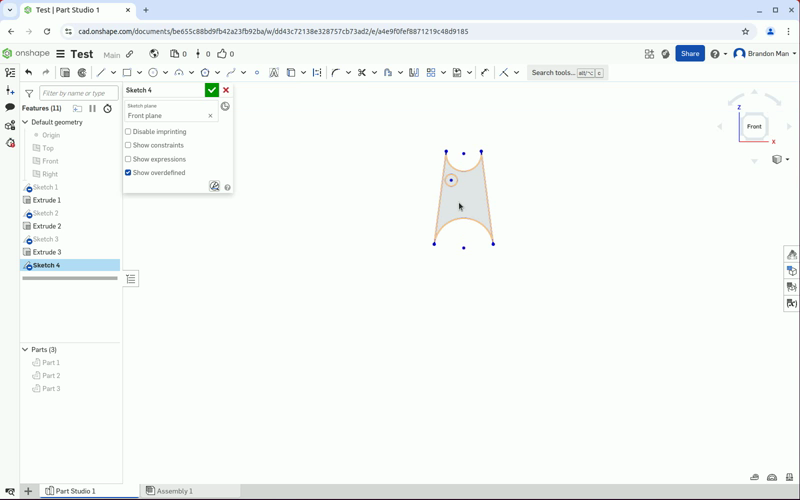
scroll(6)
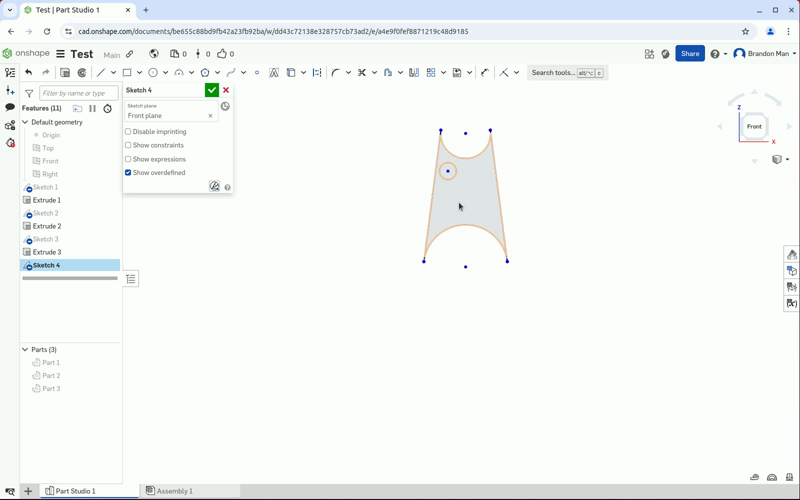
scroll(6)
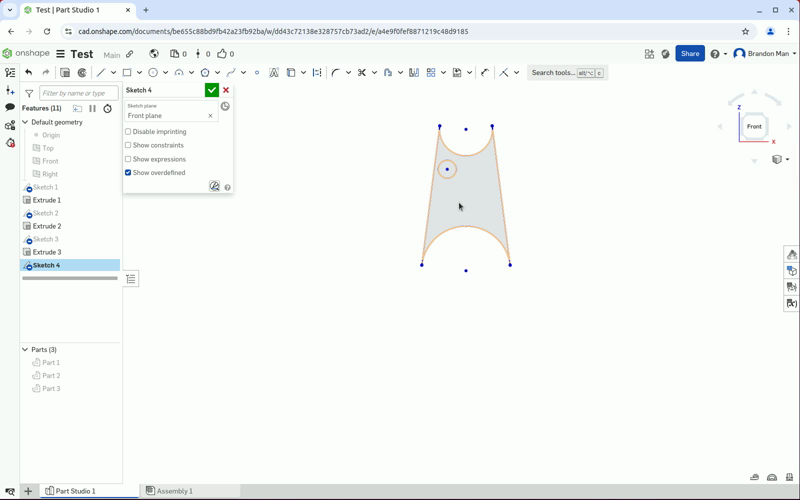
scroll(6)
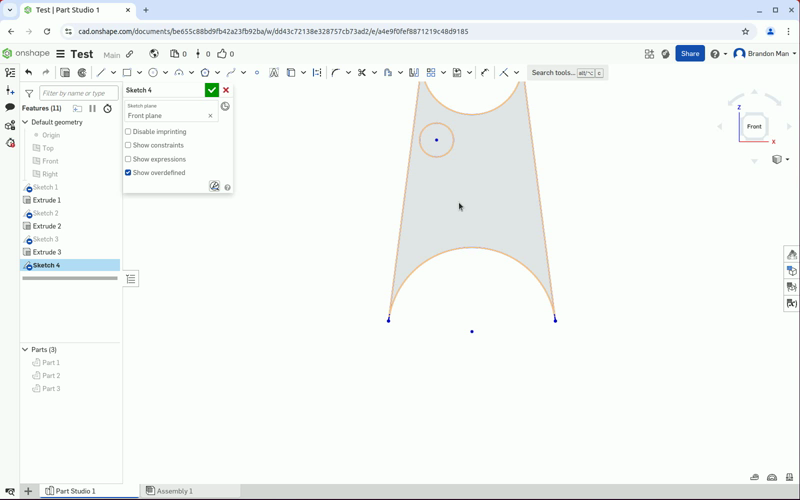
scroll(6)
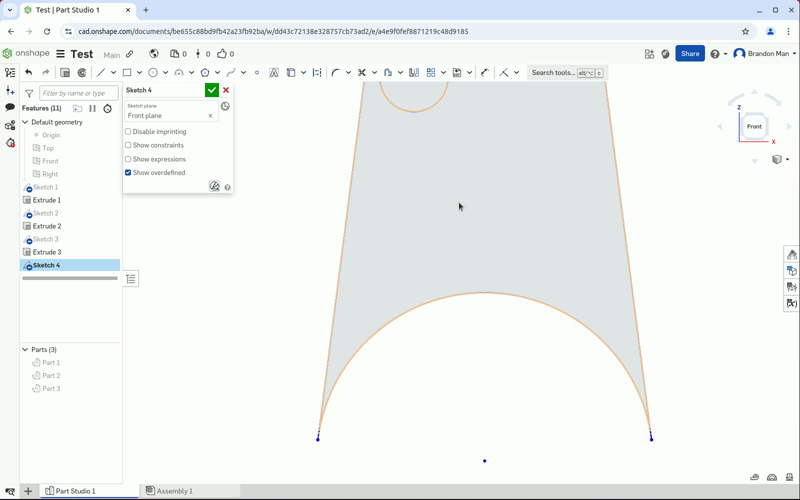
click(459, 202)
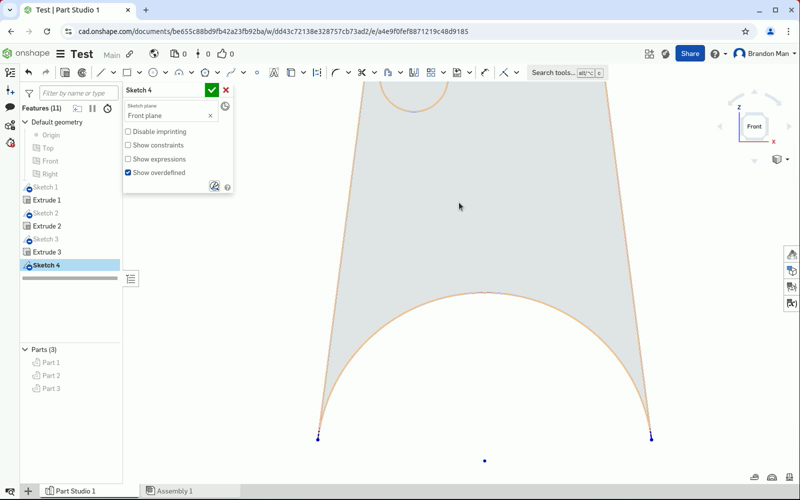
scroll(-6)
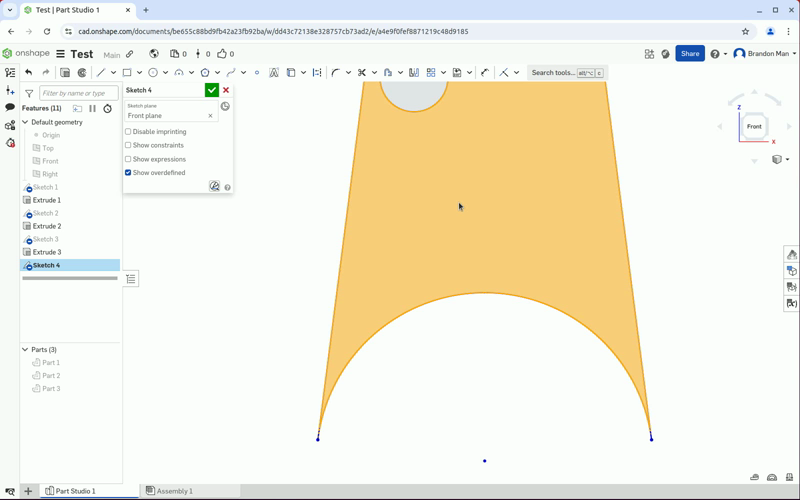
scroll(-6)
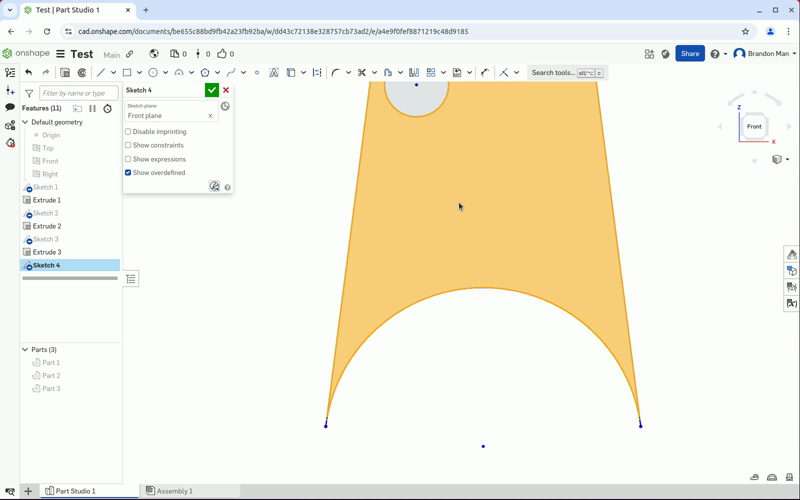
scroll(-6)
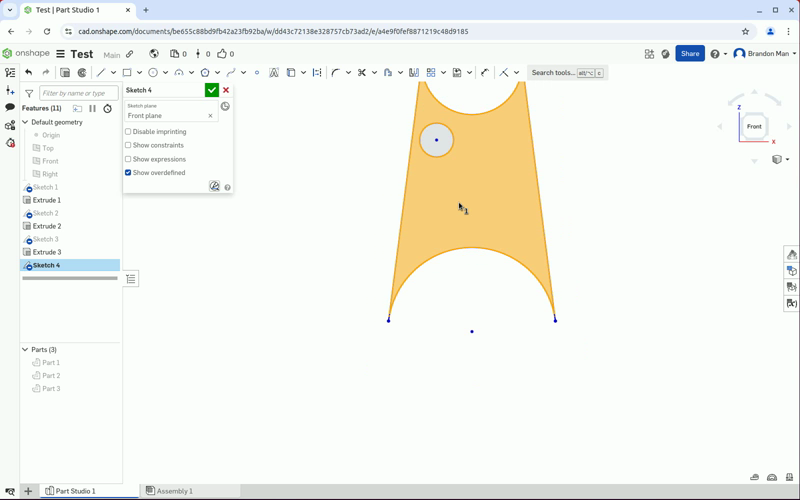
scroll(-6)
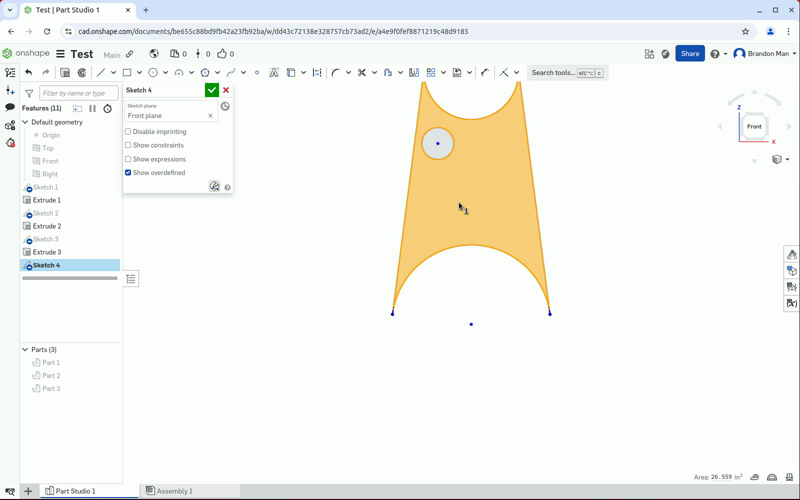
scroll(-6)
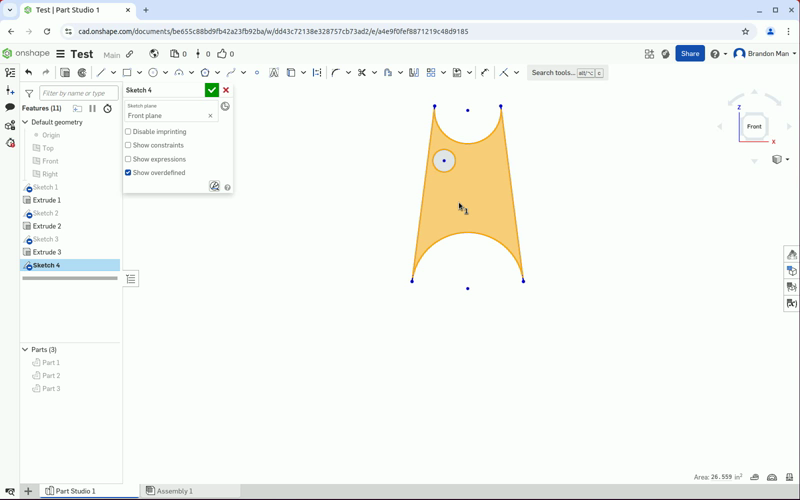
scroll(-6)
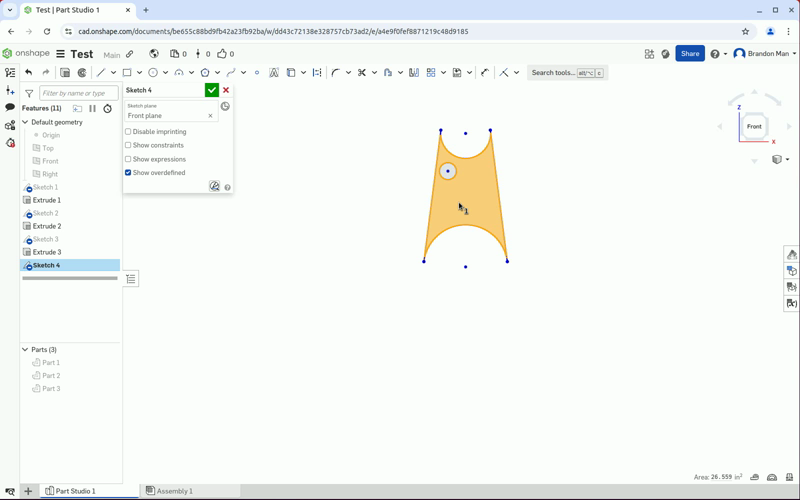
scroll(-6)
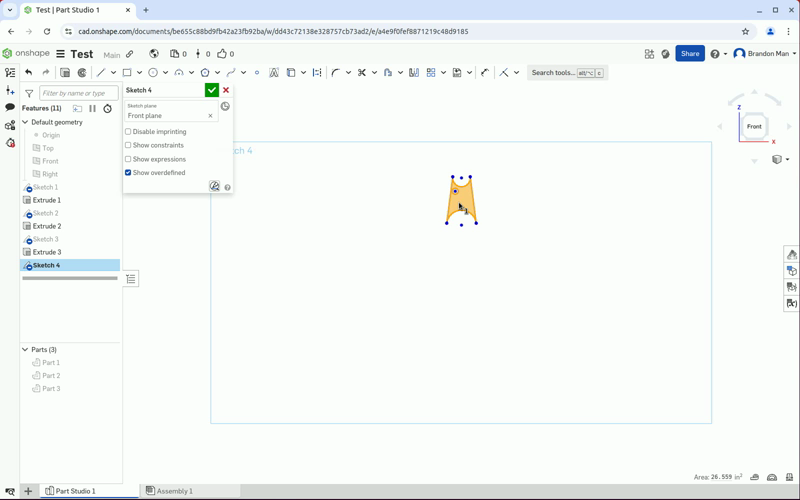
mouse_move(73, 352)
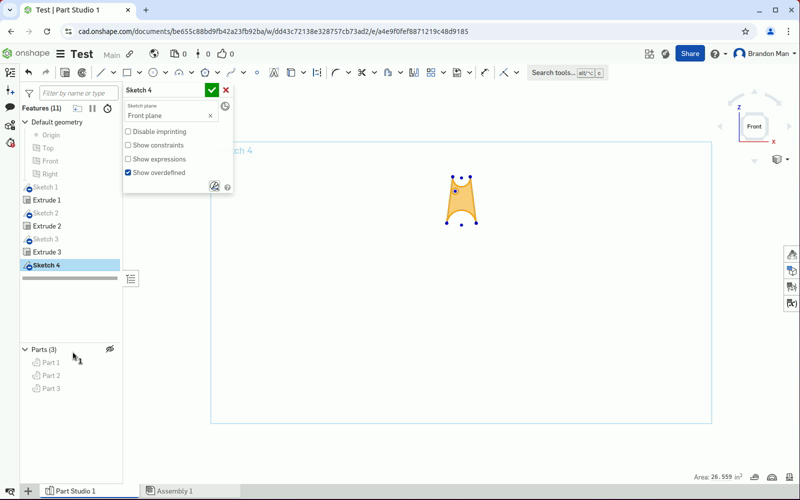
key(shift+y)
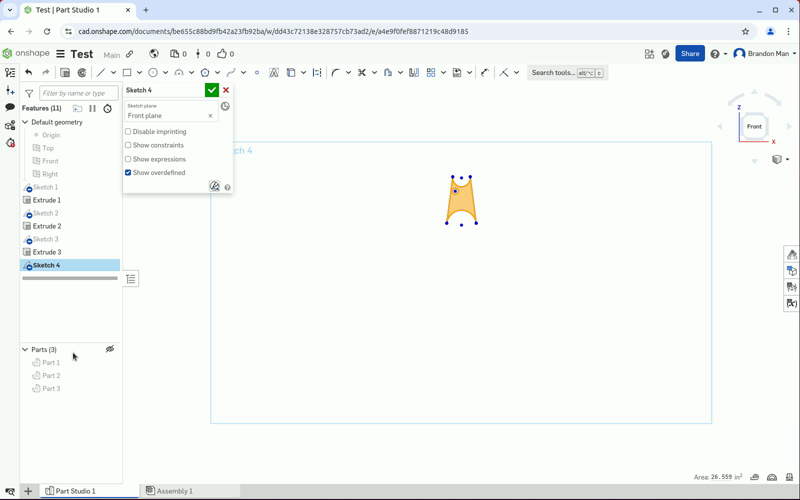
key(shift+e)
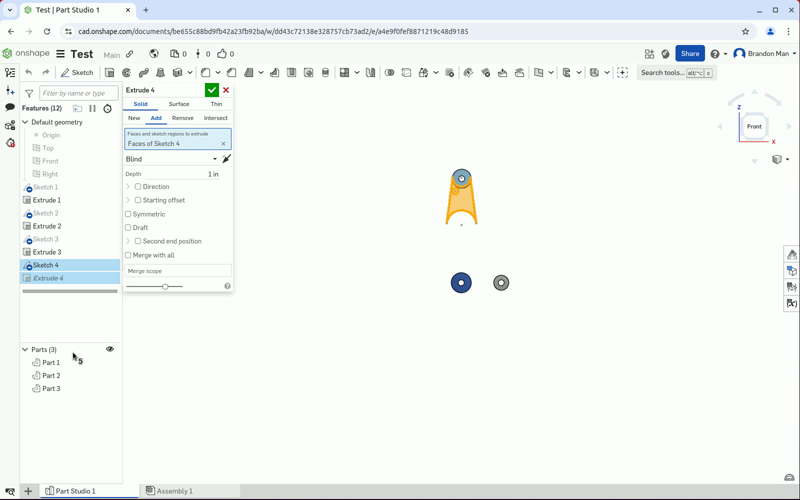
mouse_move(143, 106)
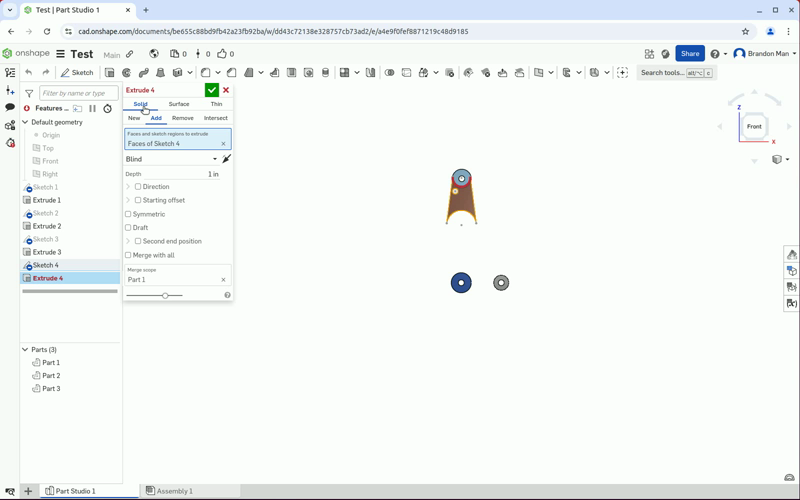
click(143, 106)
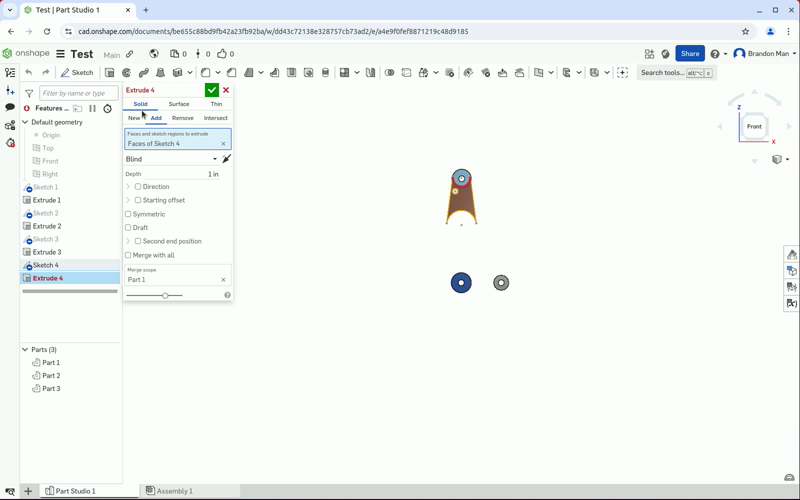
mouse_move(137, 120)
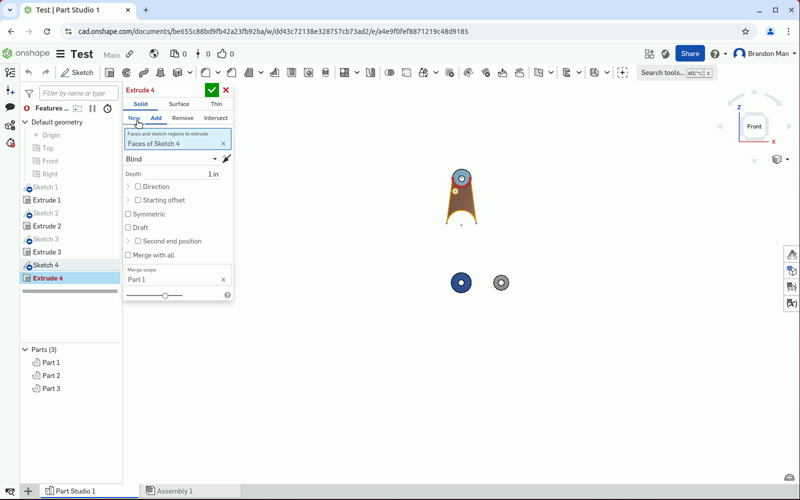
click(137, 120)
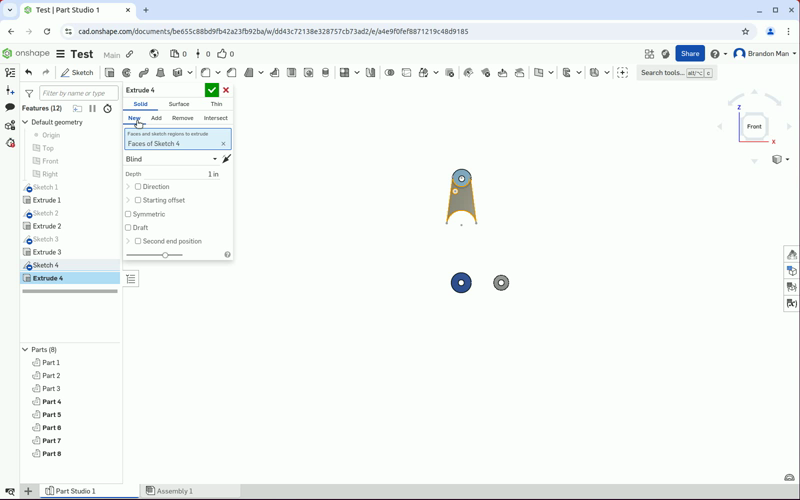
key(tab, 4)
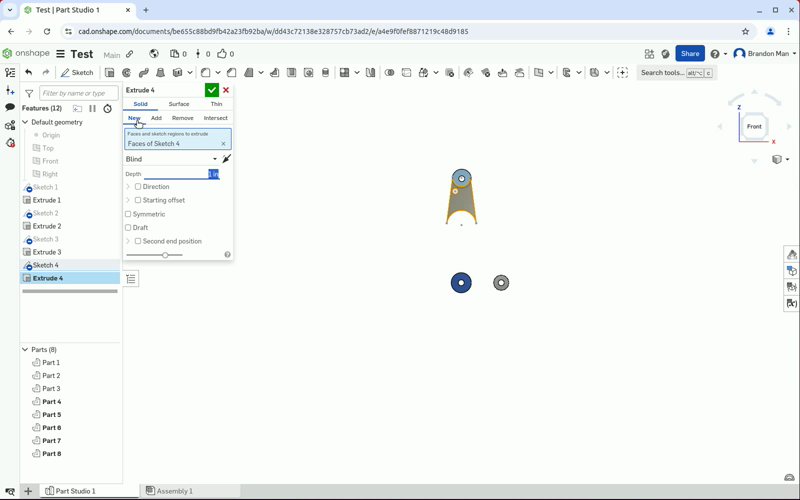
text(0.481)
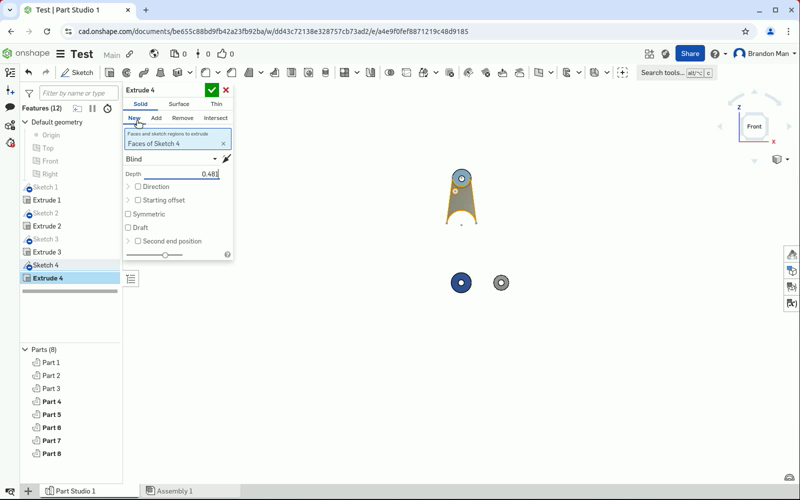
key(enter)
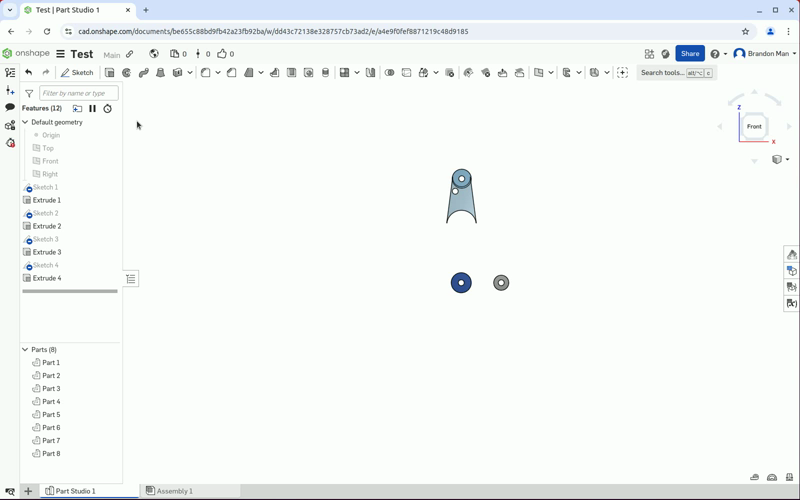
key(shift+h)
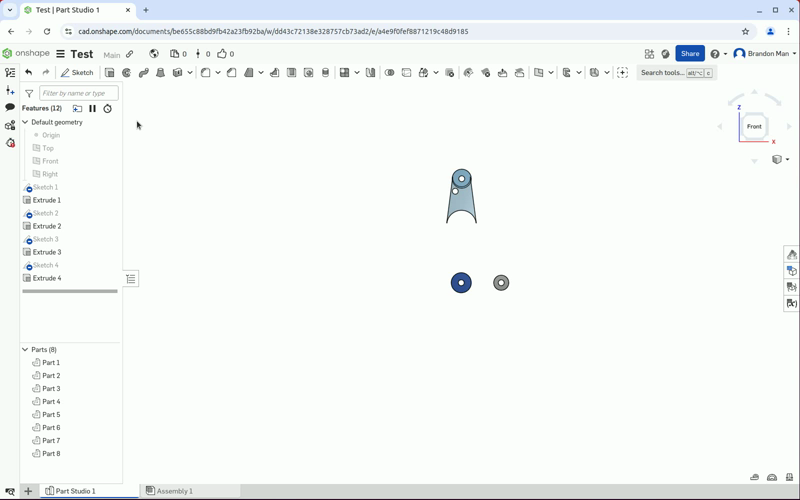
key(shift+h)
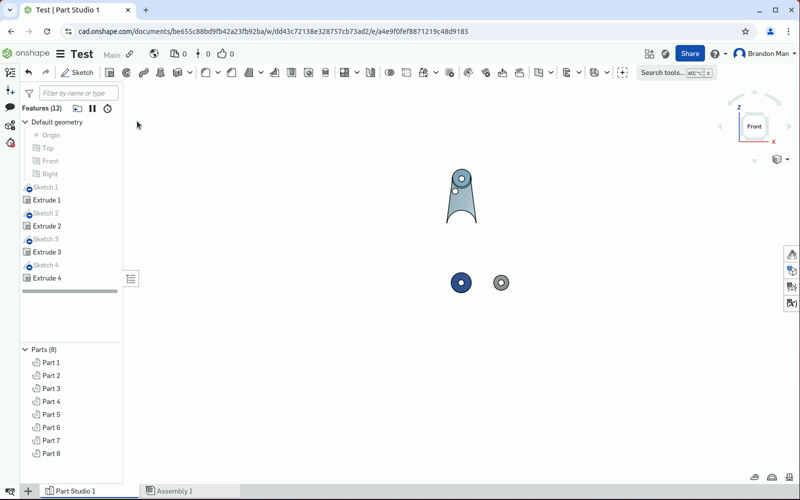
mouse_move(73, 189)
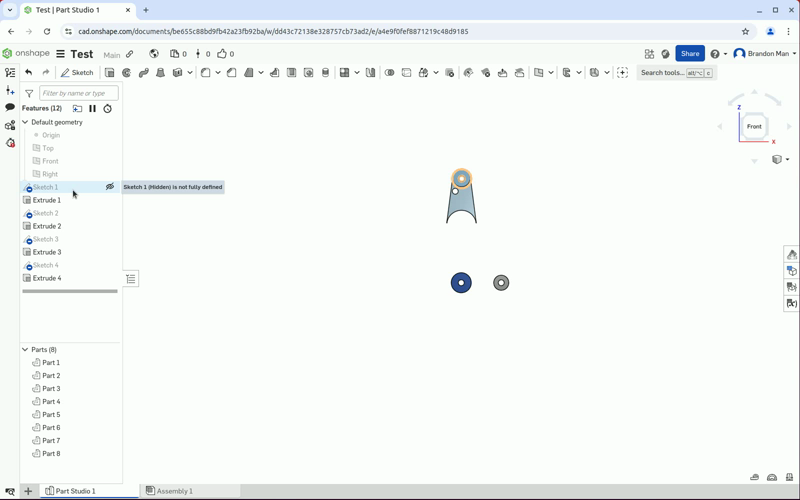
click(73, 189)
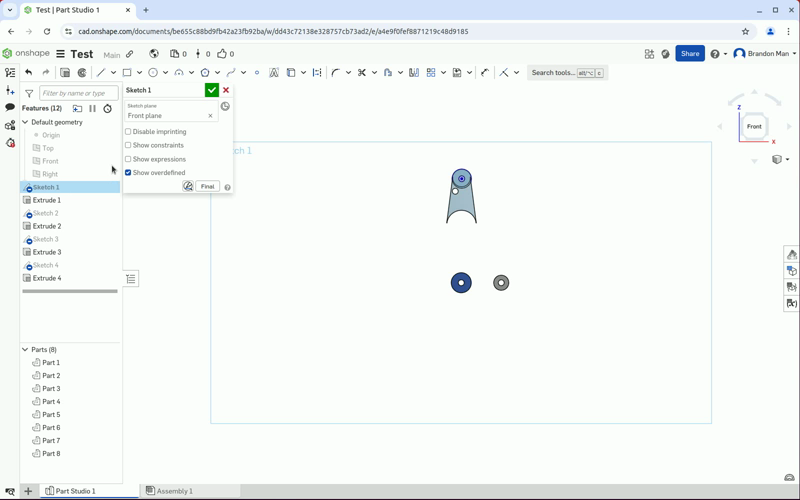
mouse_move(229, 92)
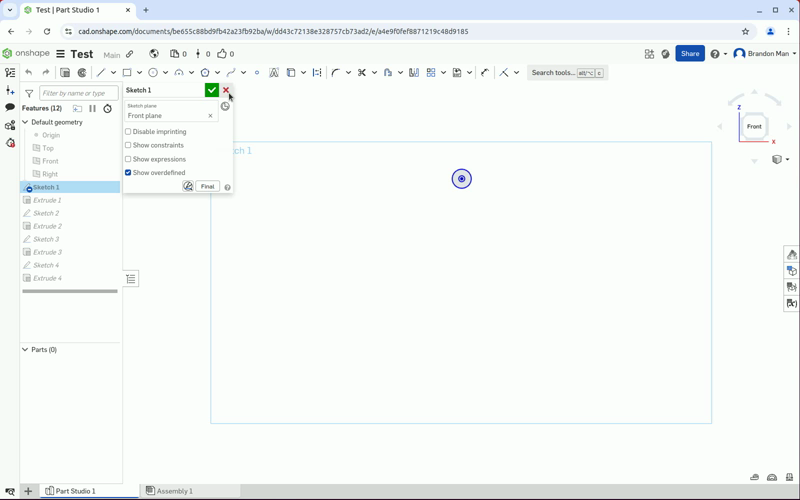
click(229, 92)
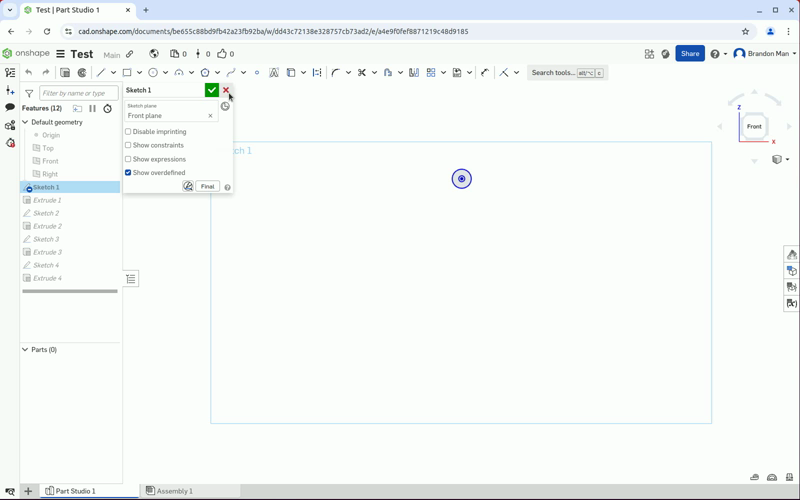
key(shift+s)
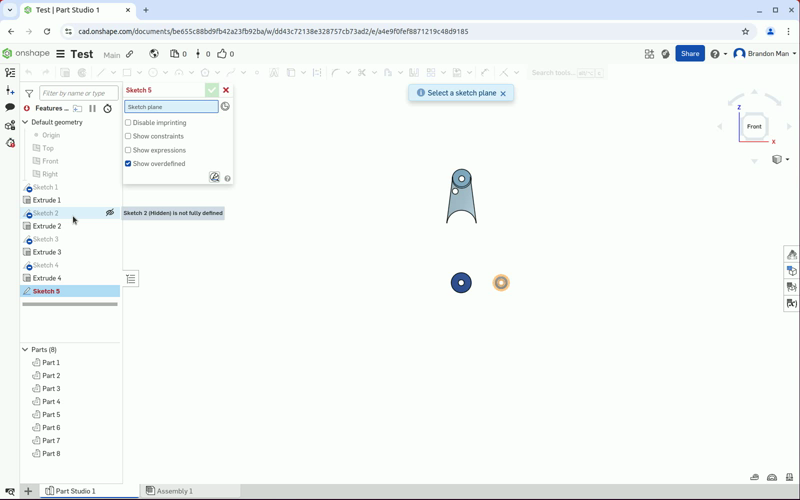
scroll(3)
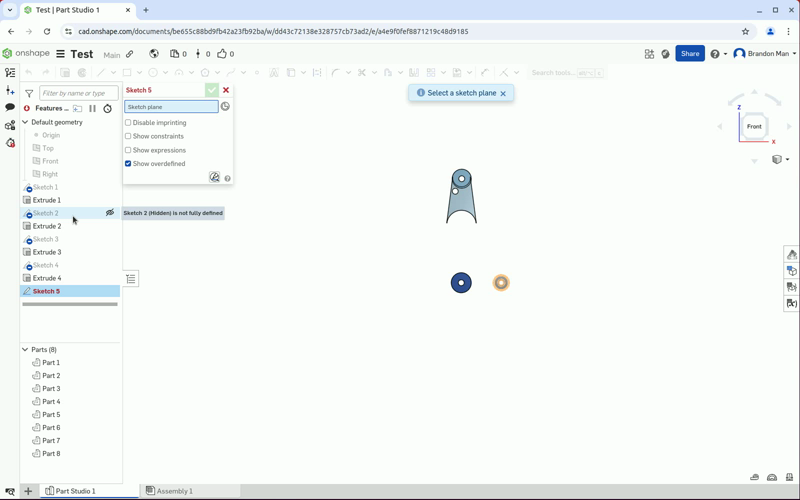
mouse_move(73, 163)
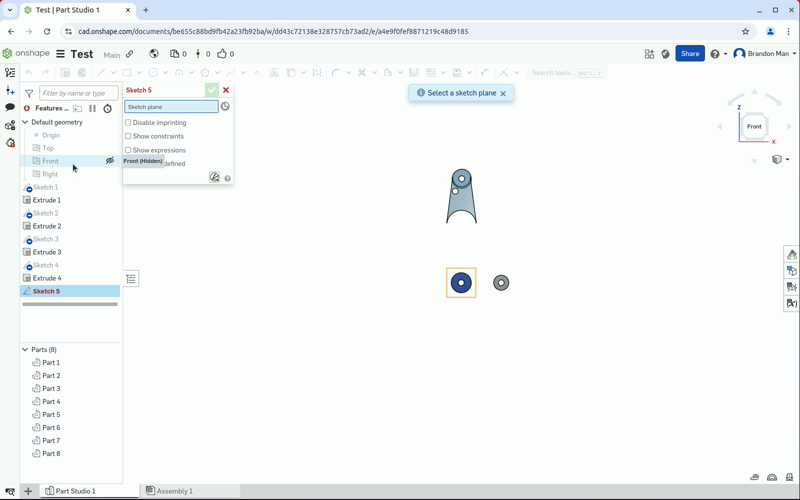
click(73, 163)
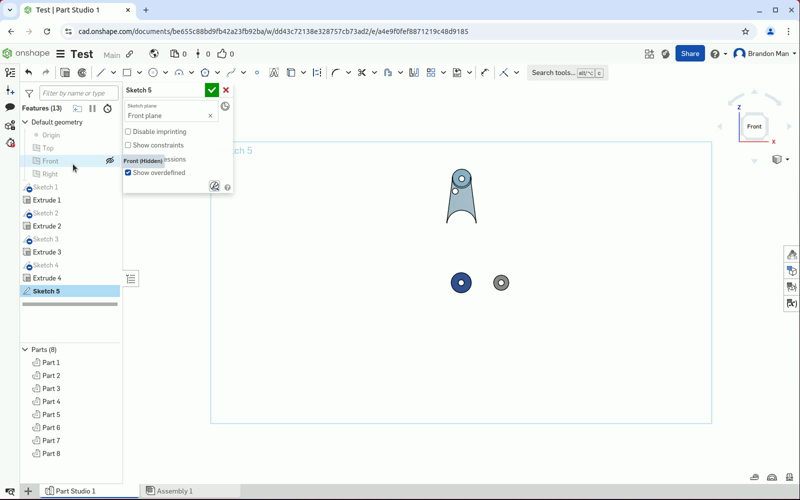
mouse_move(73, 352)
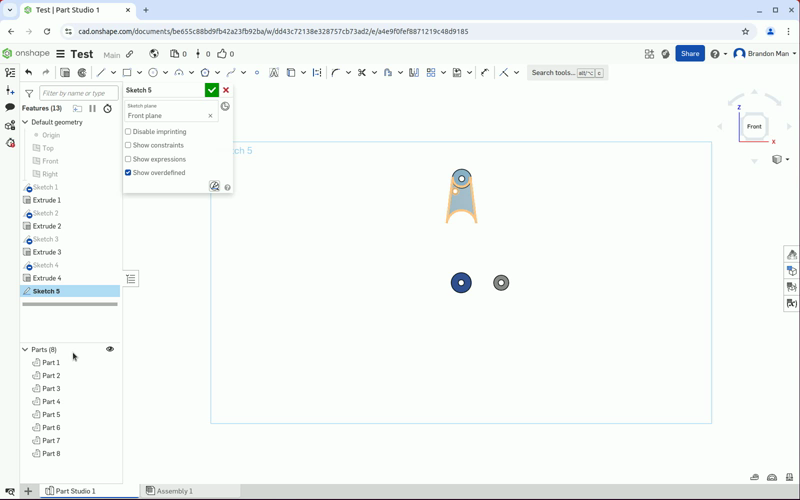
key(y)
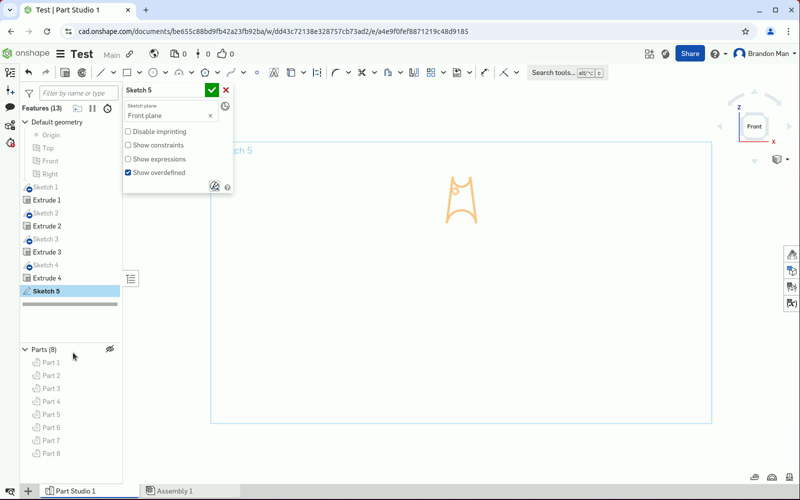
key(c)
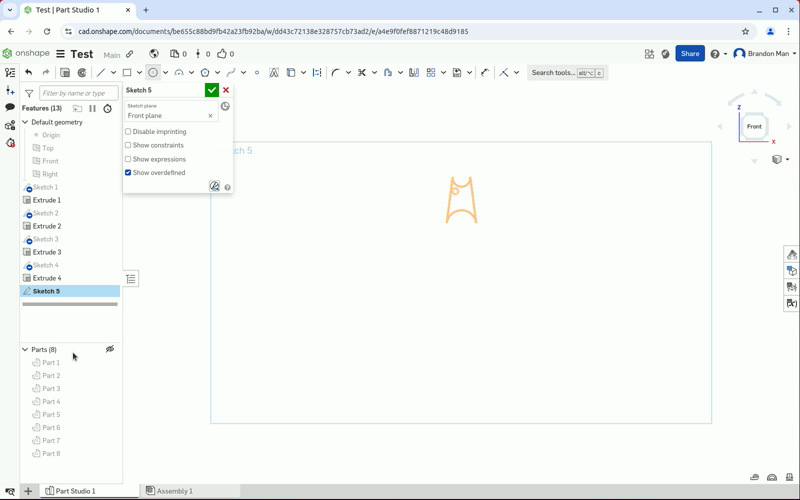
key_down(shift)
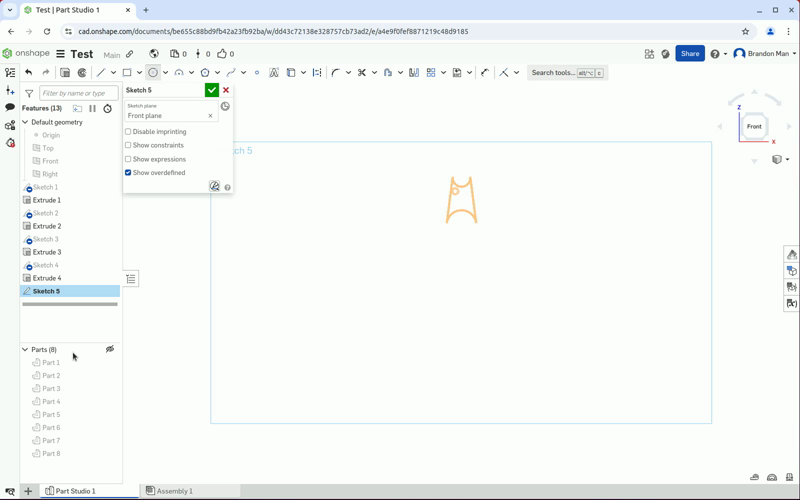
mouse_move(461, 225)
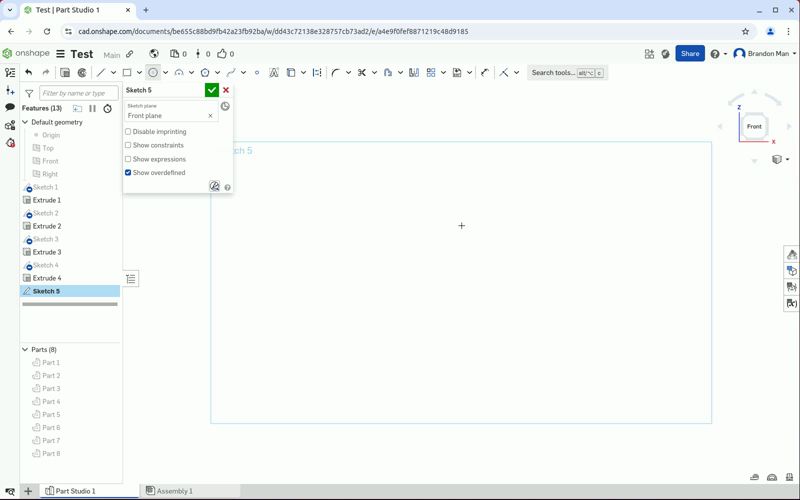
click(461, 225)
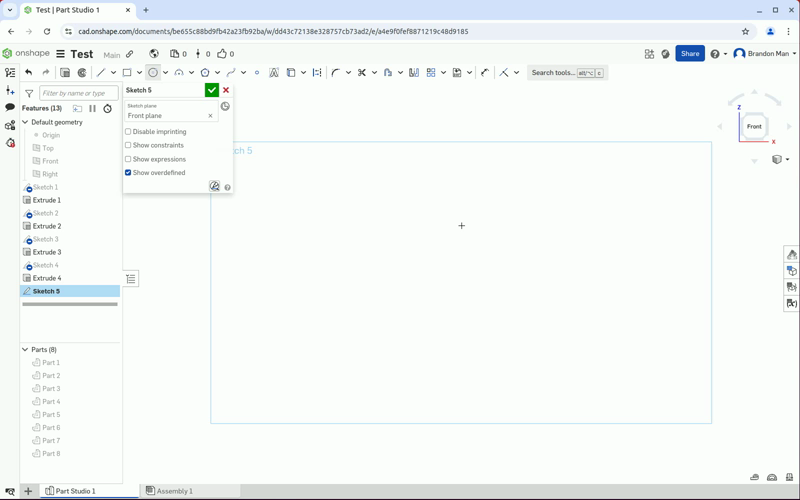
key_up(shift)
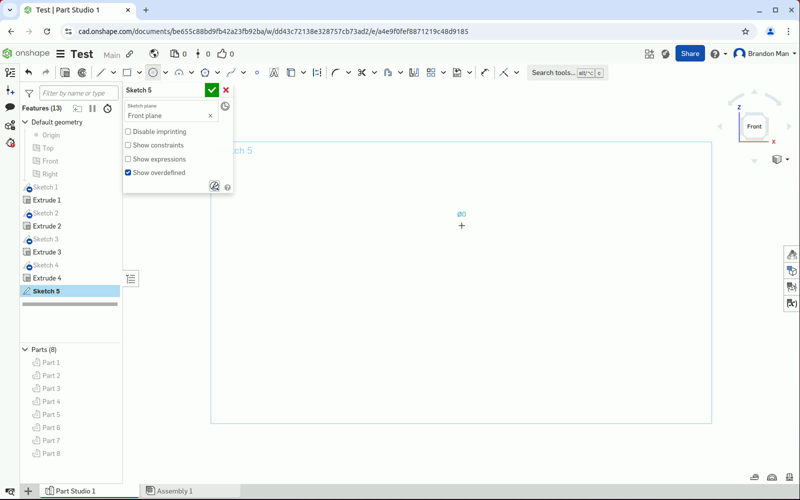
mouse_move(477, 225)
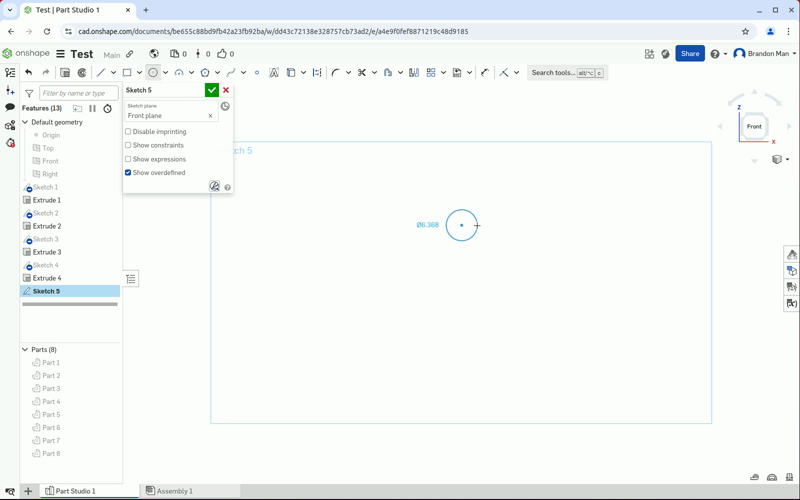
click(477, 225)
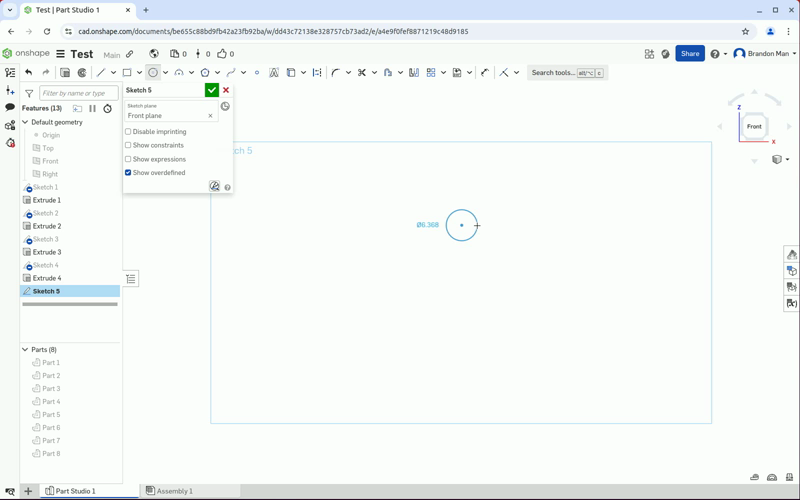
key(esc)
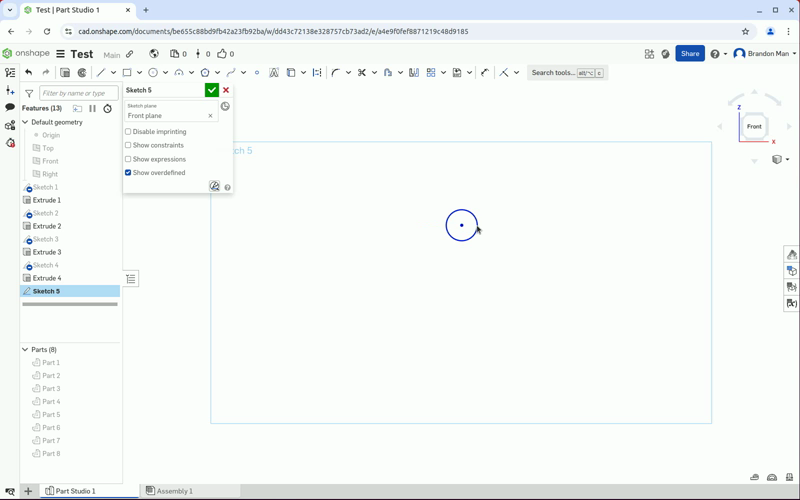
key(c)
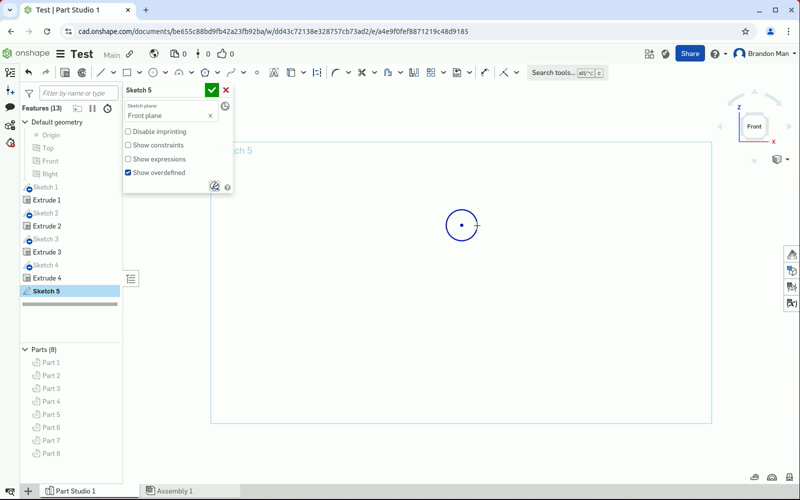
key_down(shift)
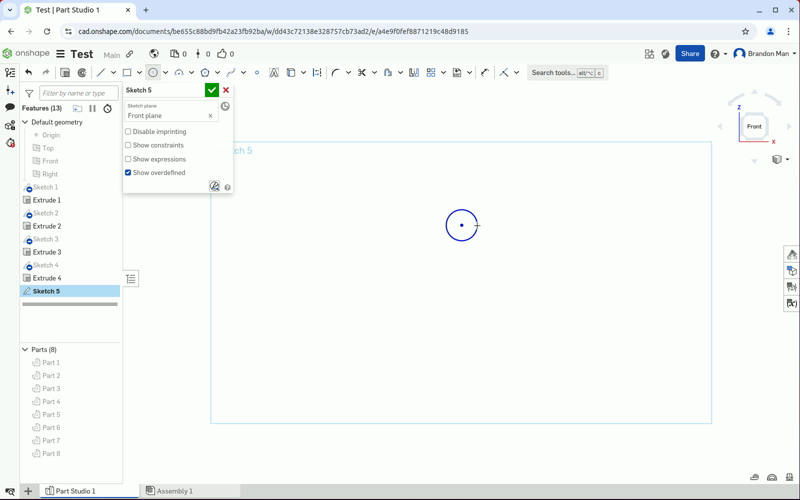
mouse_move(461, 225)
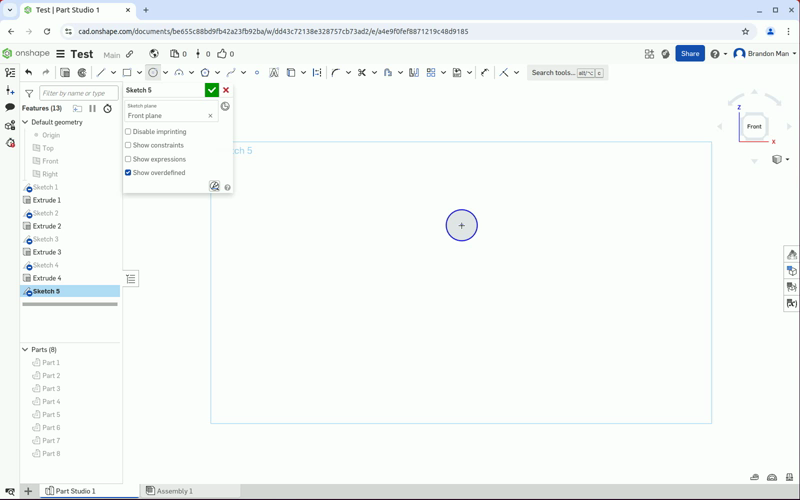
click(461, 225)
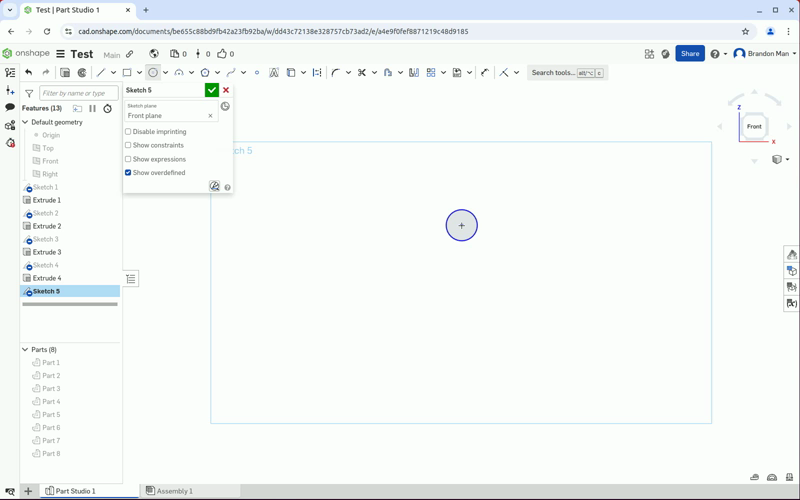
key_up(shift)
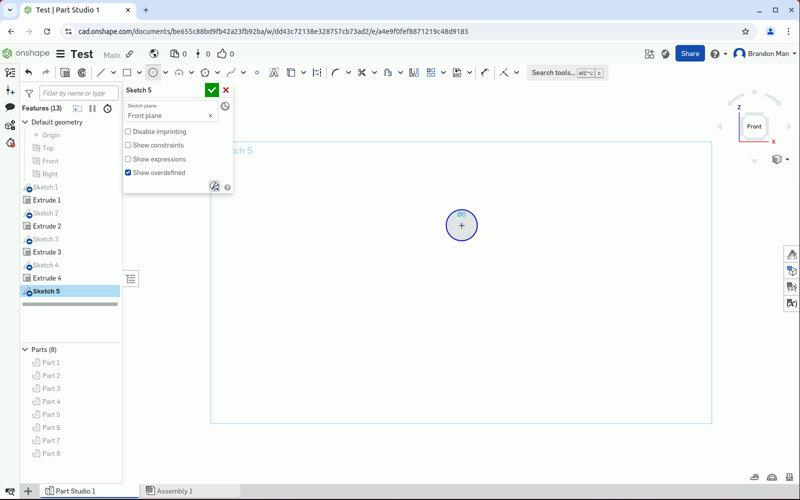
mouse_move(465, 225)
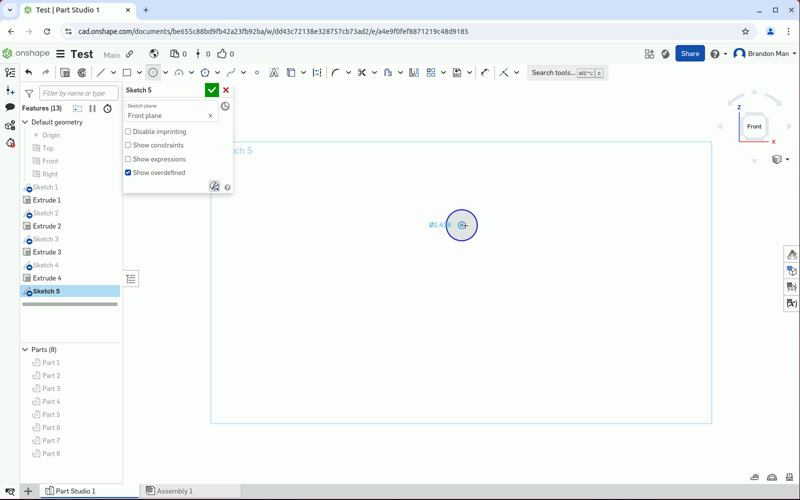
scroll(6)
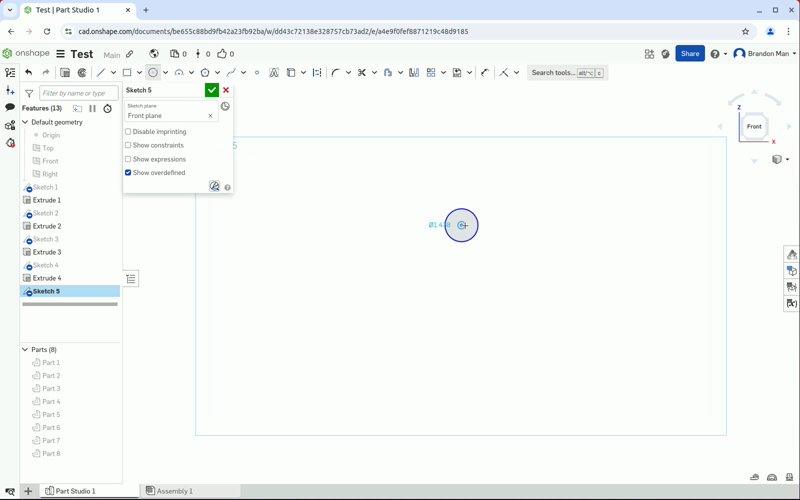
scroll(6)
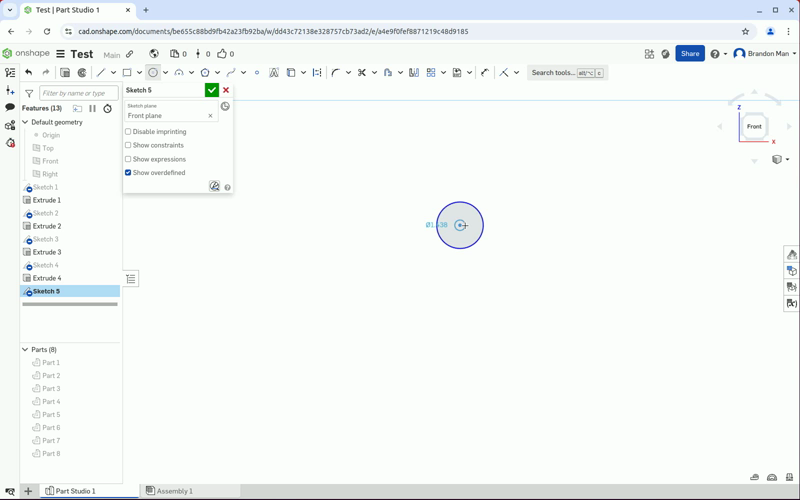
scroll(6)
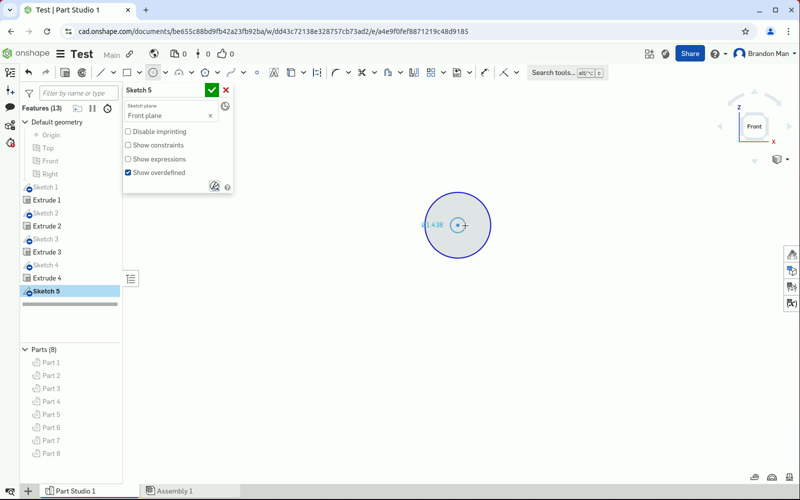
scroll(6)
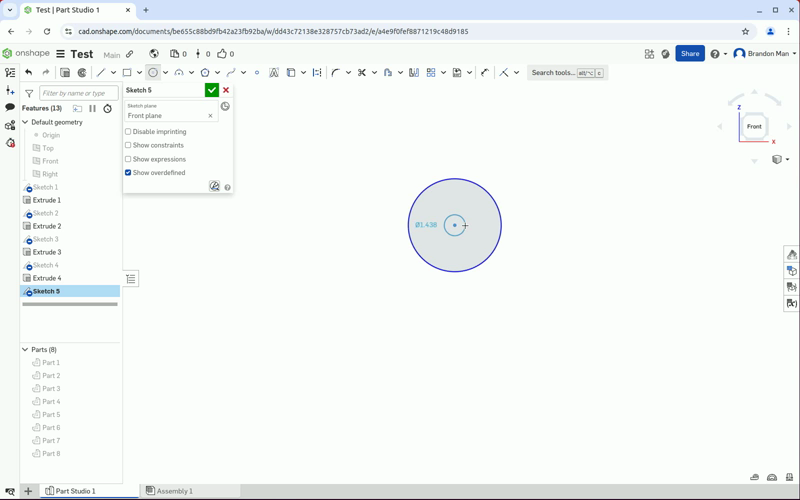
scroll(6)
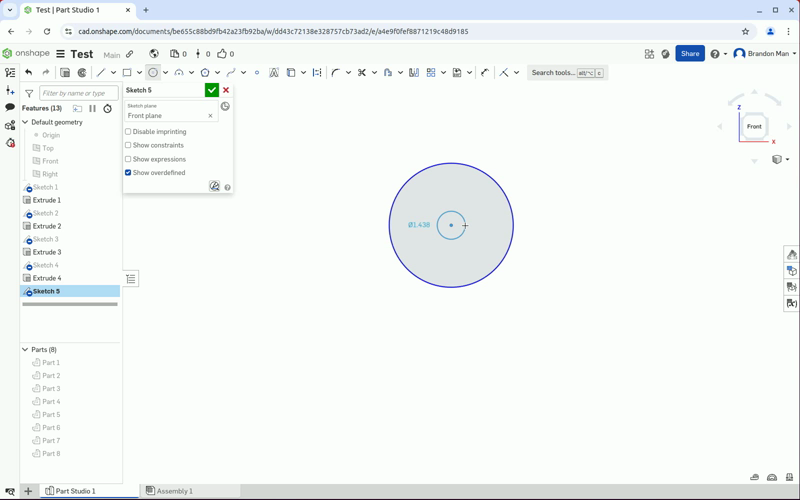
scroll(6)
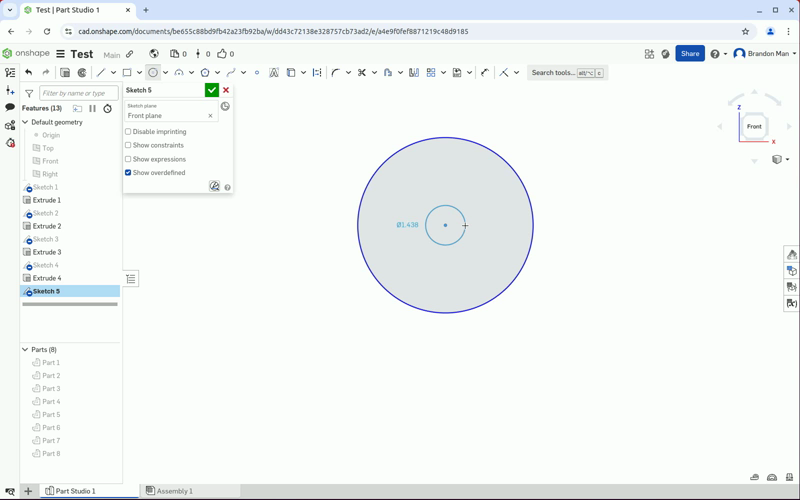
scroll(6)
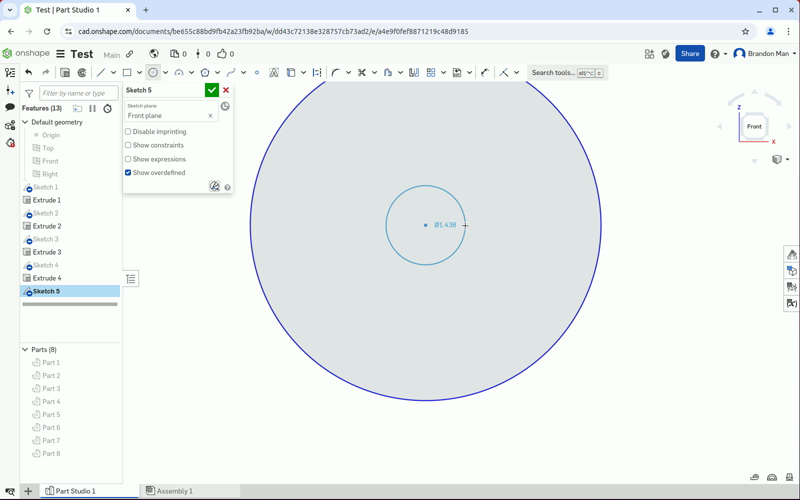
click(465, 225)
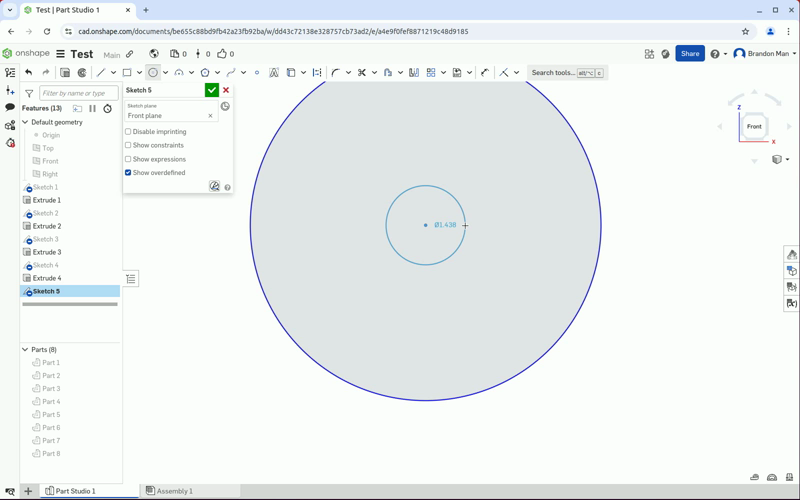
scroll(-6)
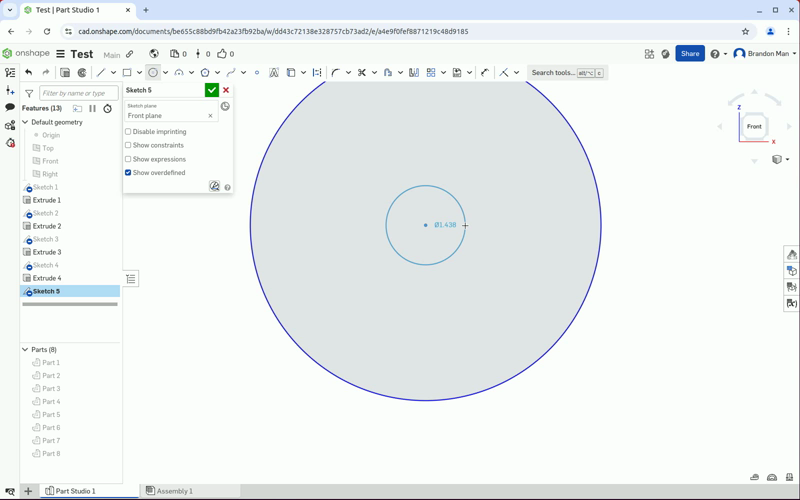
scroll(-6)
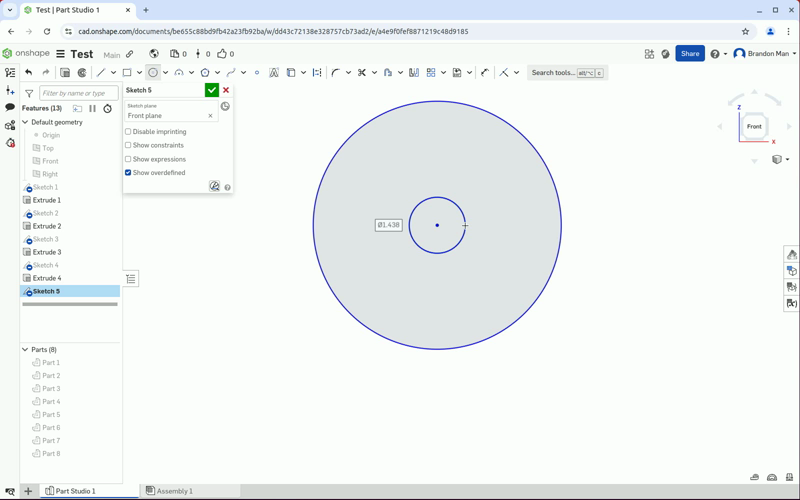
scroll(-6)
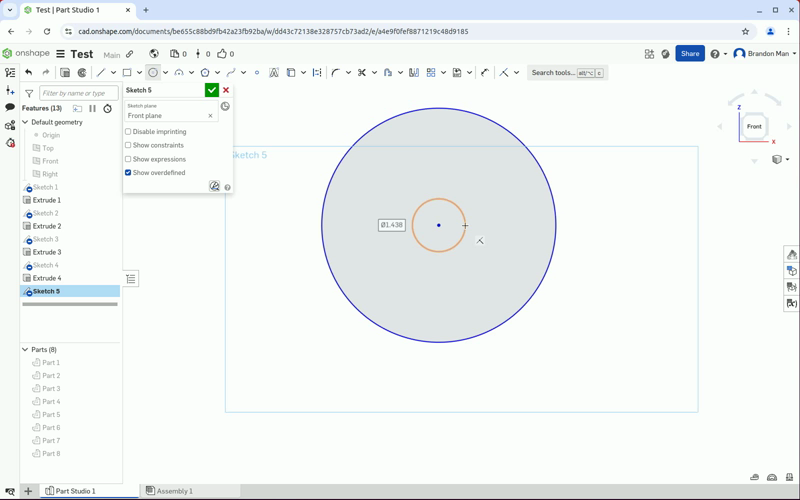
scroll(-6)
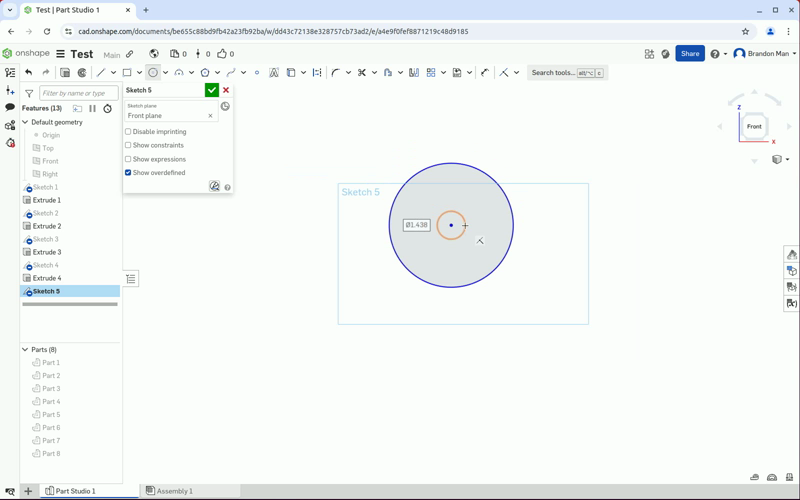
scroll(-6)
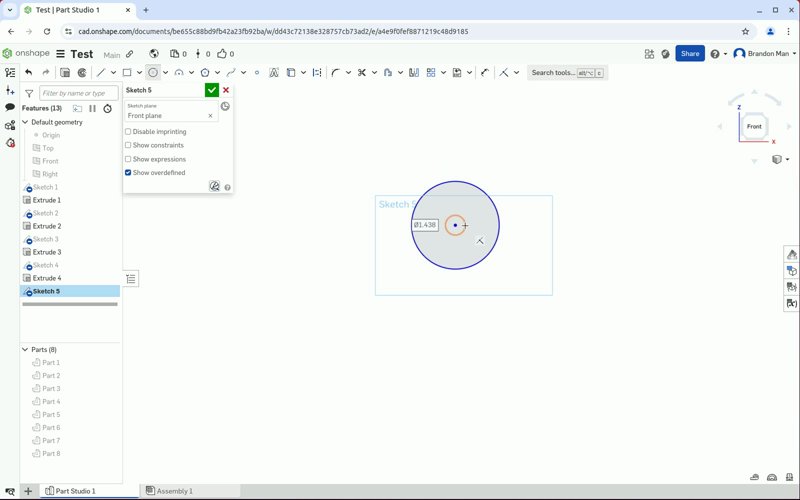
scroll(-6)
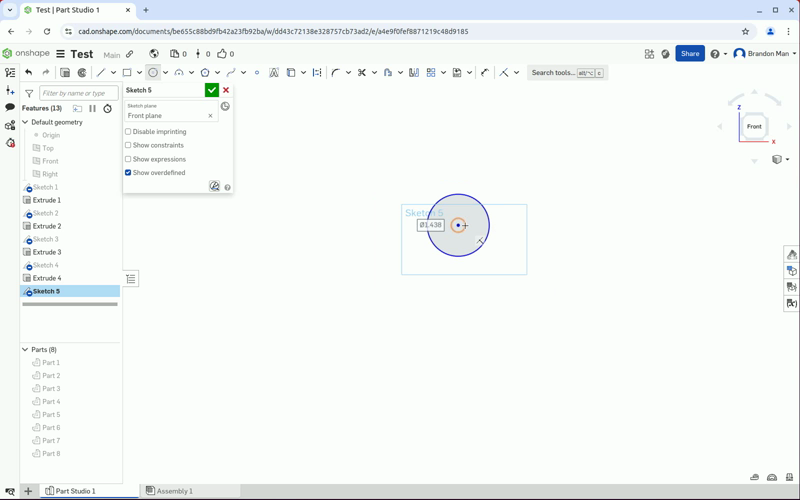
scroll(-6)
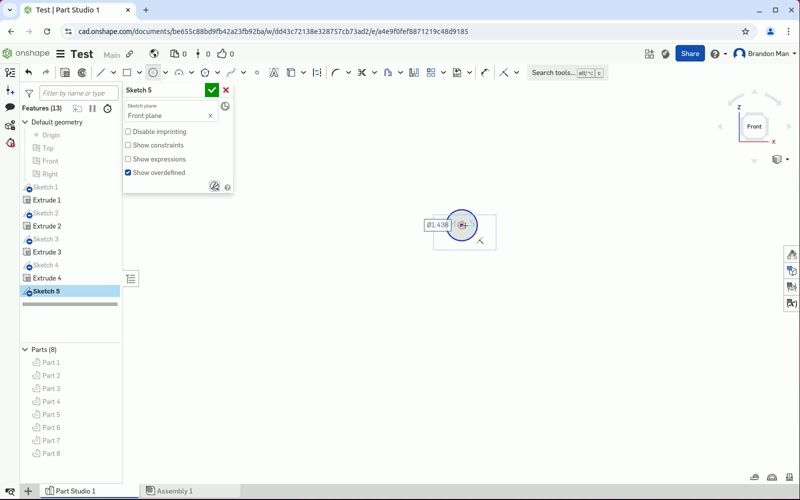
key(esc)
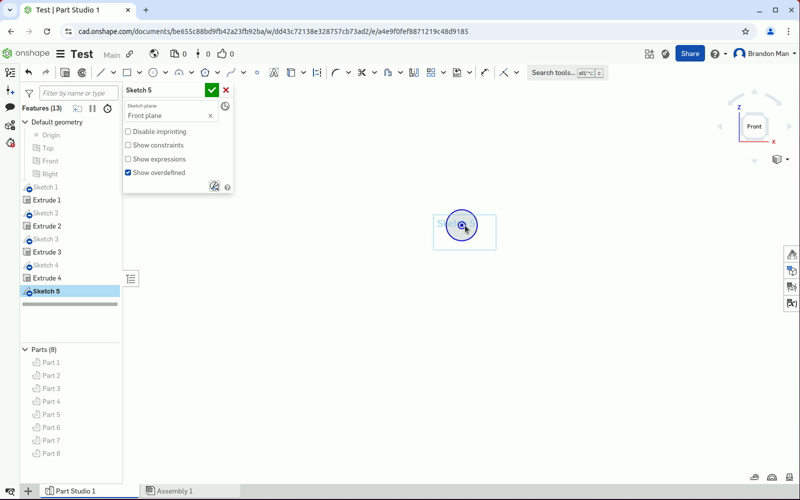
mouse_move(474, 223)
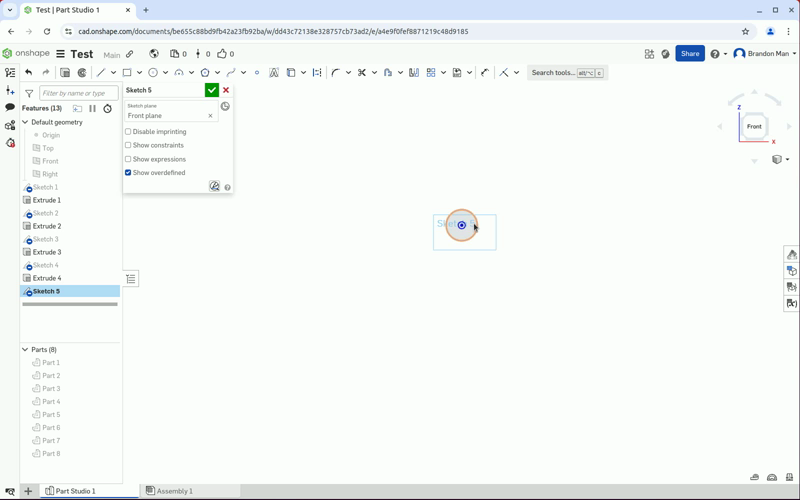
scroll(6)
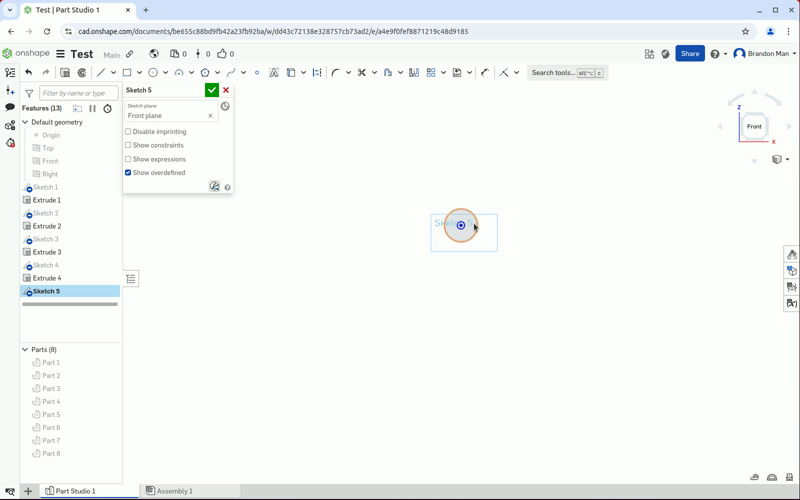
scroll(6)
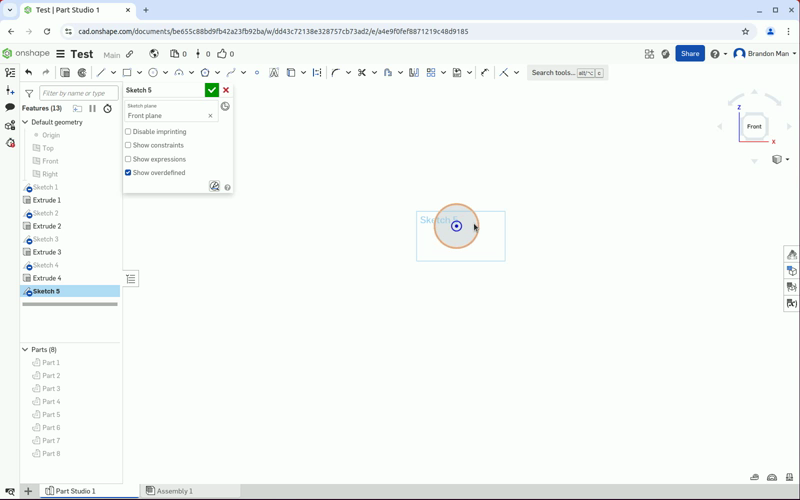
scroll(6)
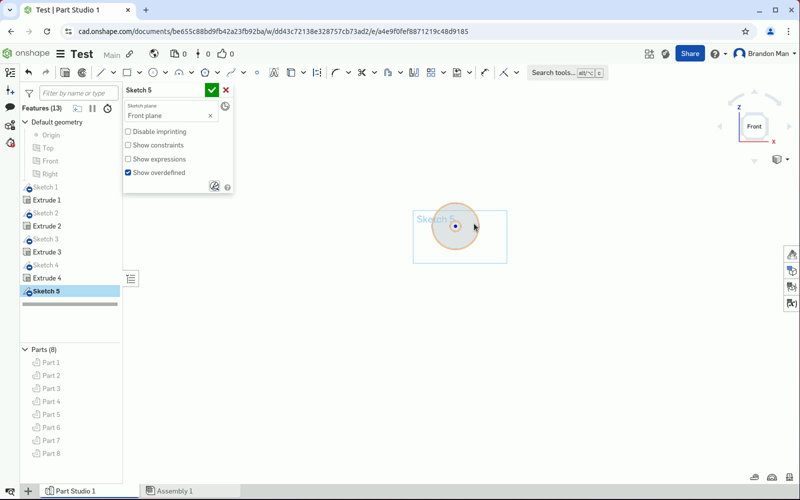
scroll(6)
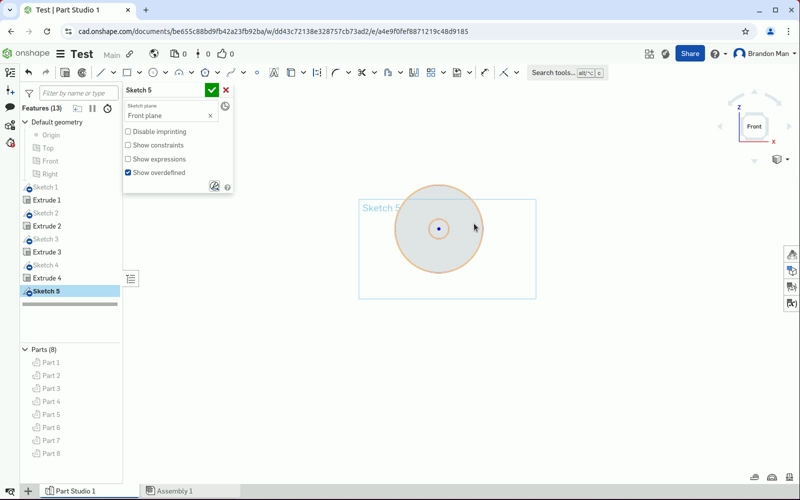
scroll(6)
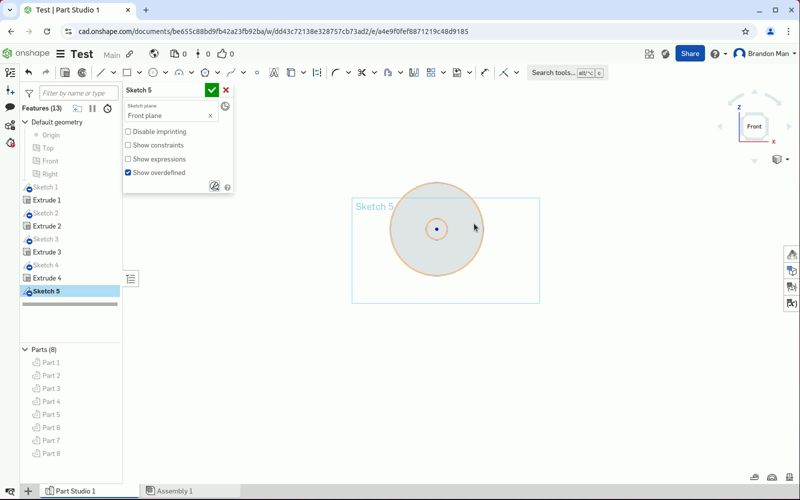
scroll(6)
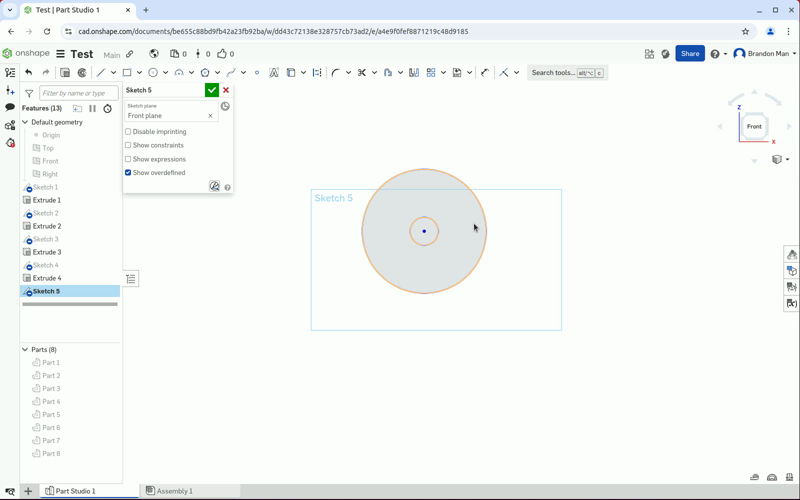
scroll(6)
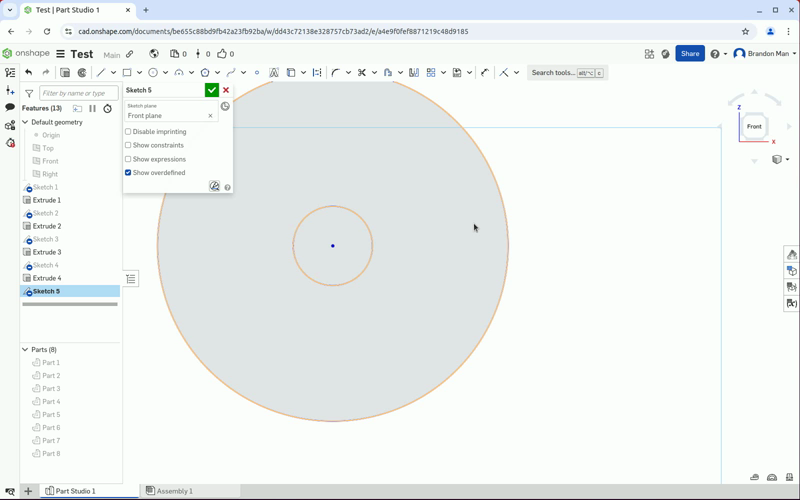
click(474, 223)
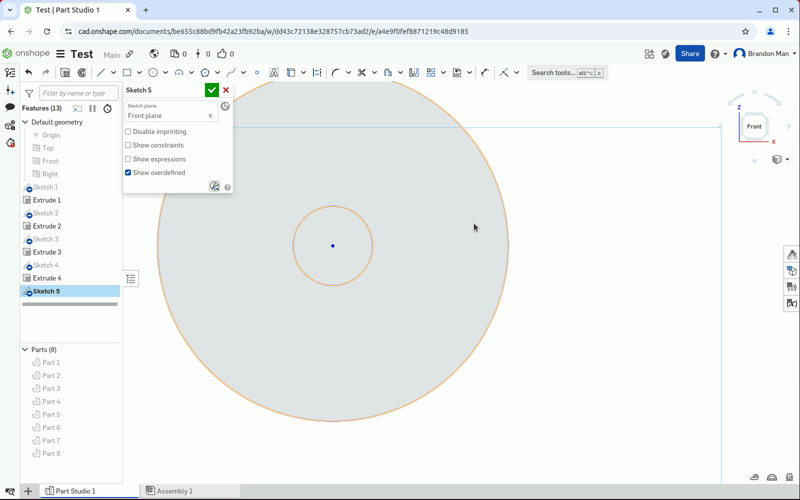
scroll(-6)
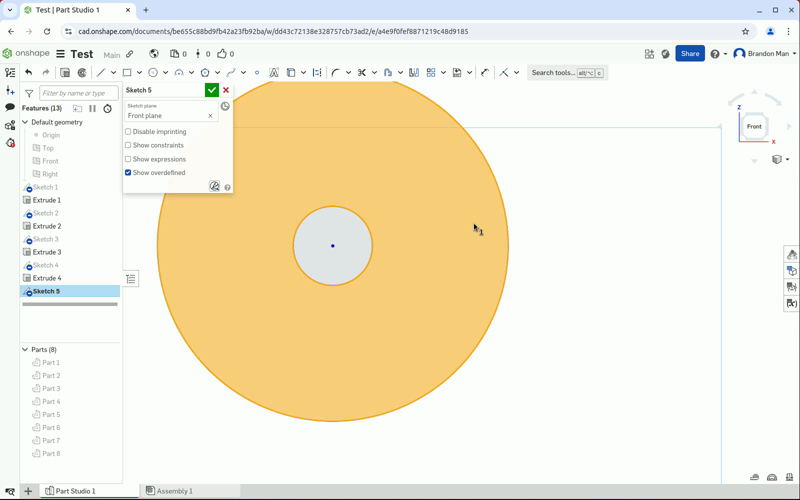
scroll(-6)
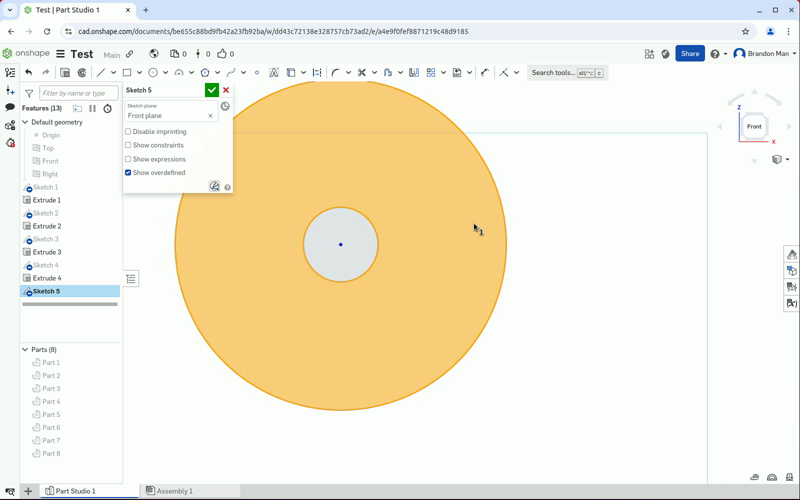
scroll(-6)
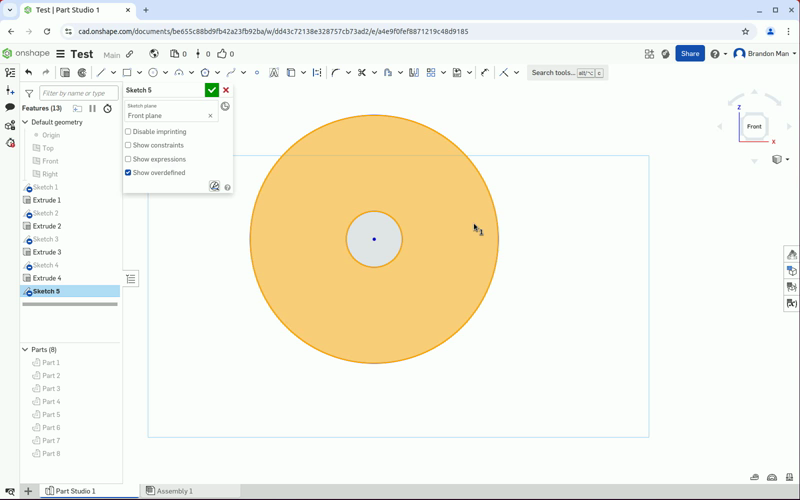
scroll(-6)
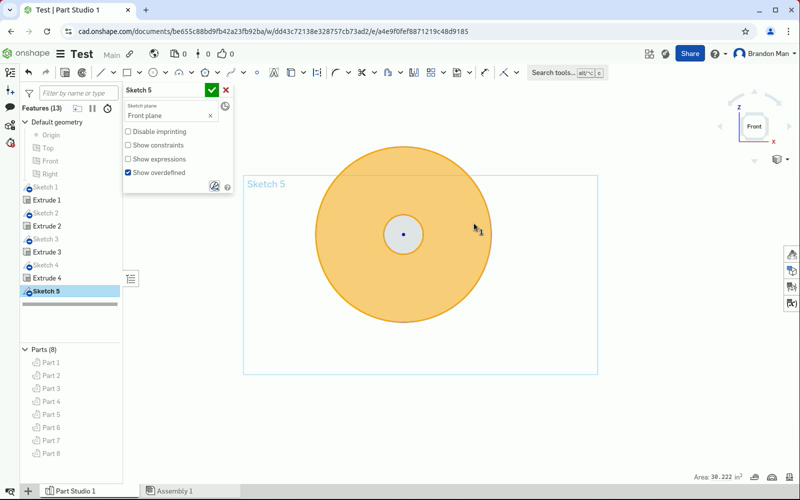
scroll(-6)
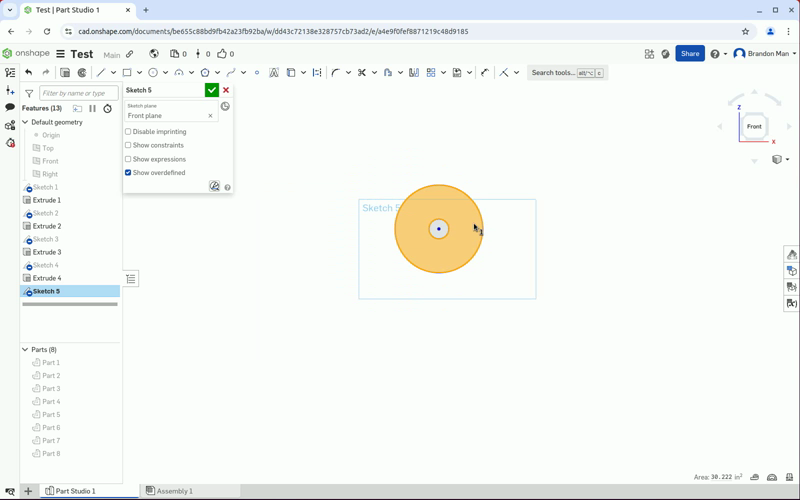
scroll(-6)
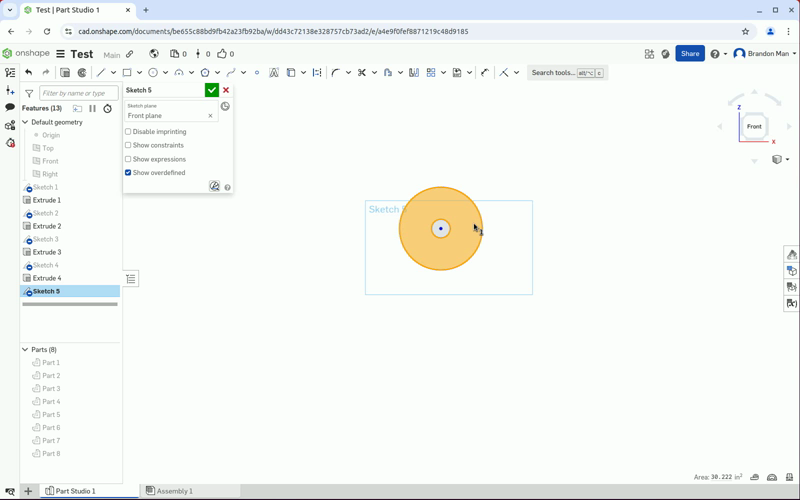
scroll(-6)
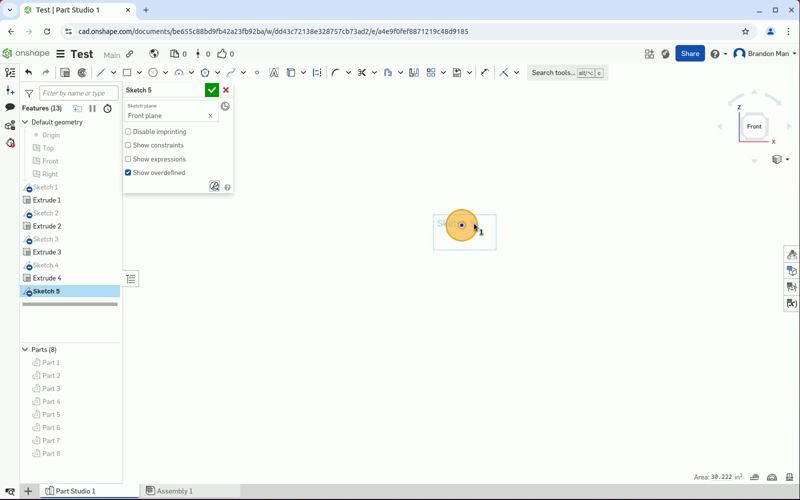
mouse_move(73, 352)
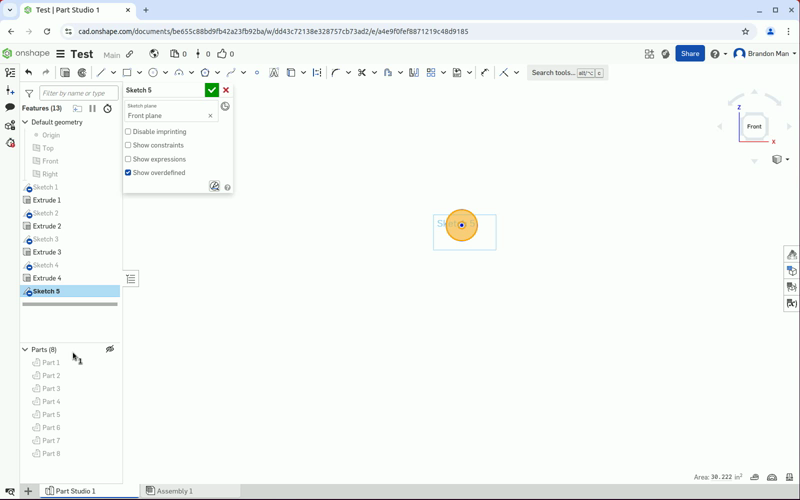
key(shift+y)
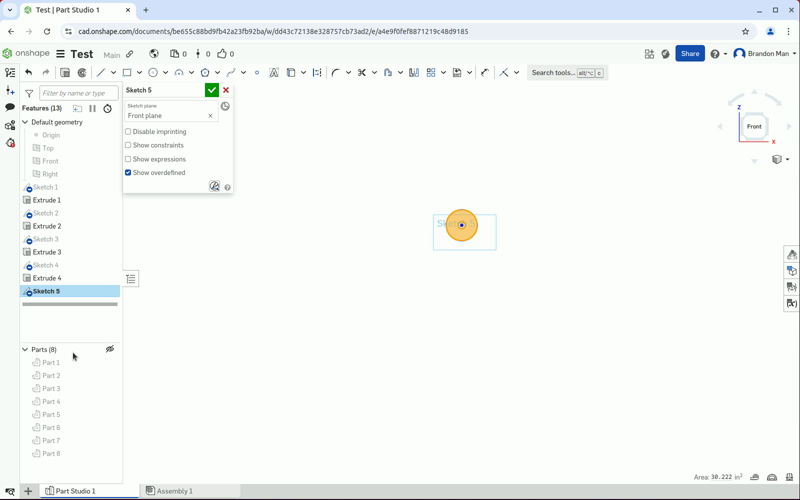
key(shift+e)
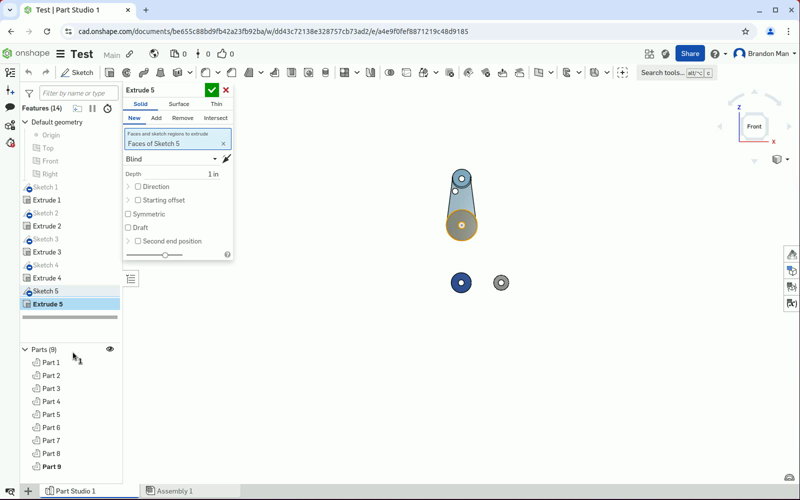
mouse_move(143, 106)
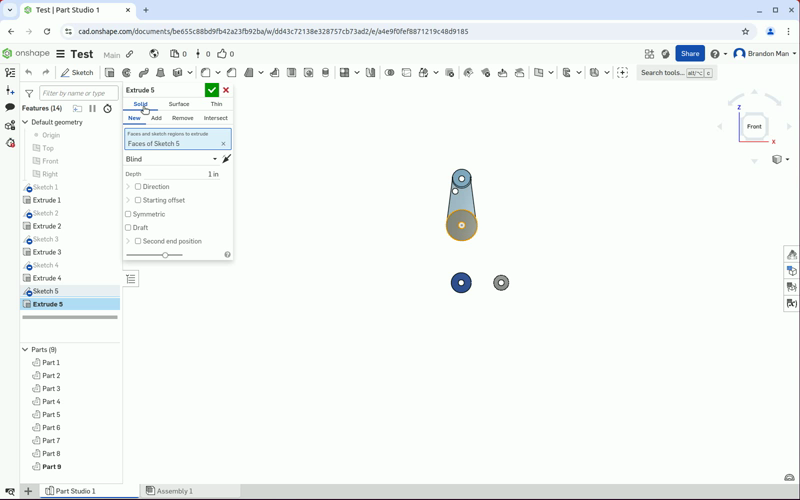
click(143, 106)
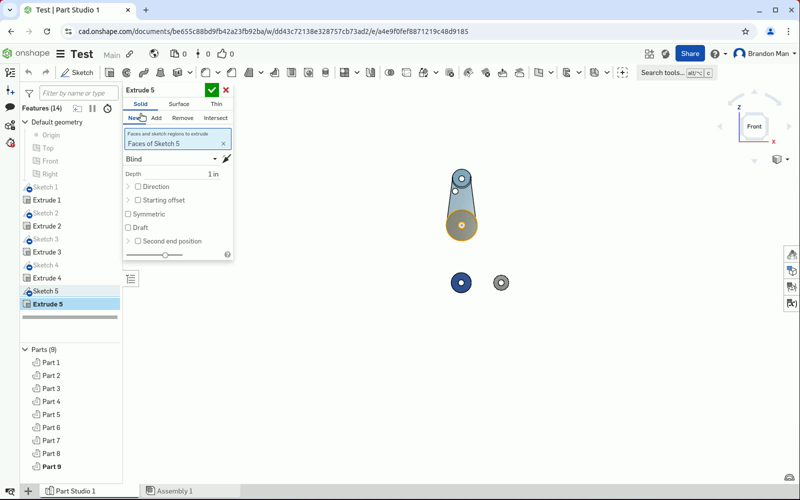
mouse_move(137, 120)
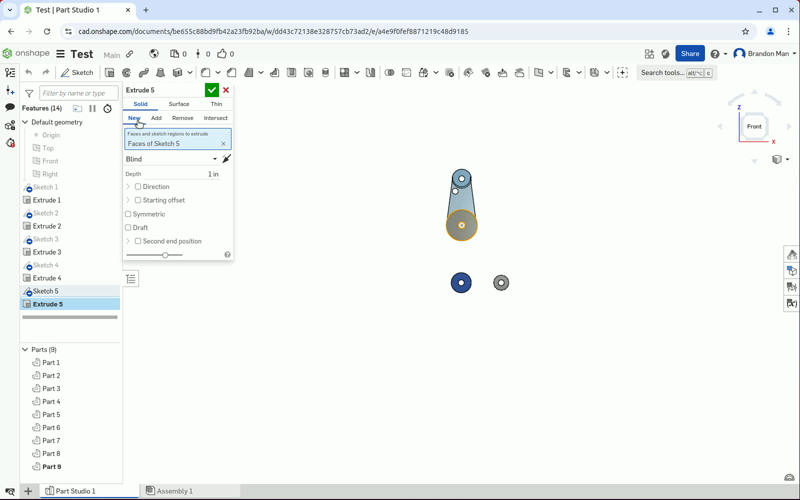
click(137, 120)
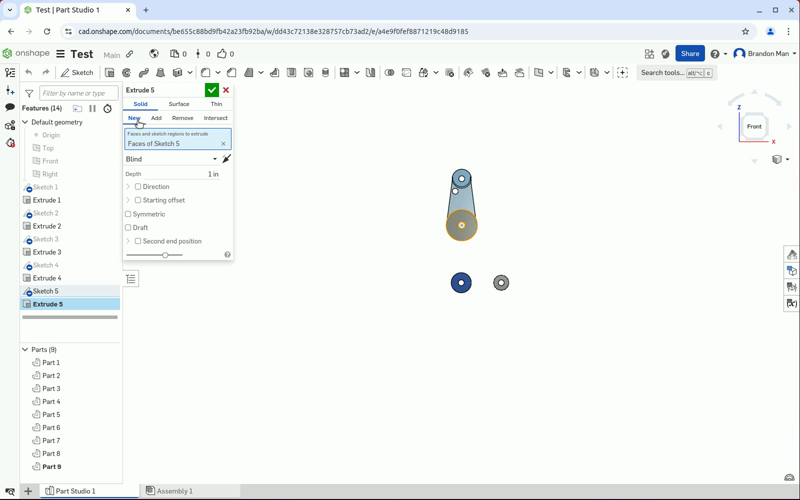
key(tab, 4)
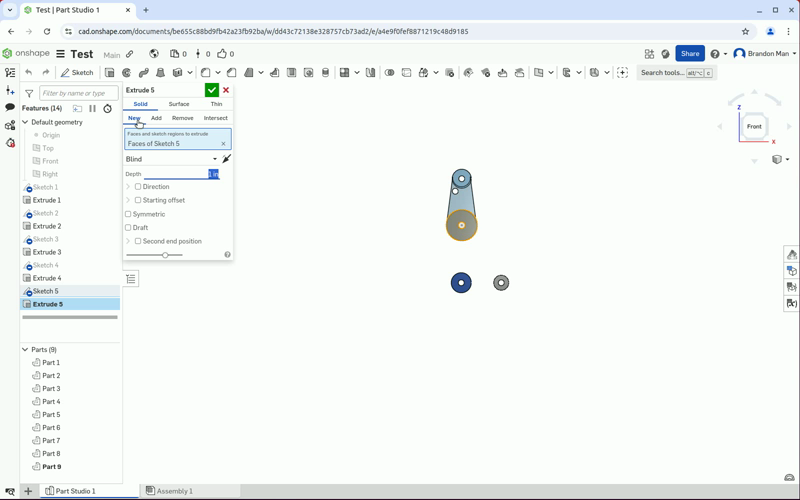
text(0.481)
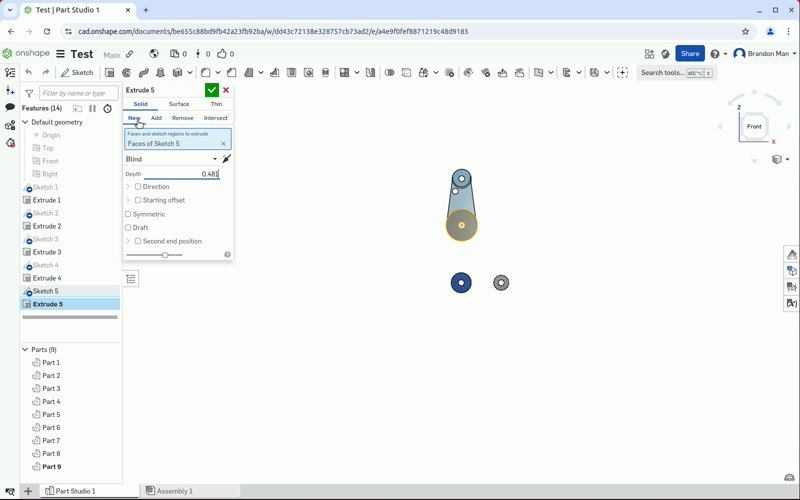
key(enter)
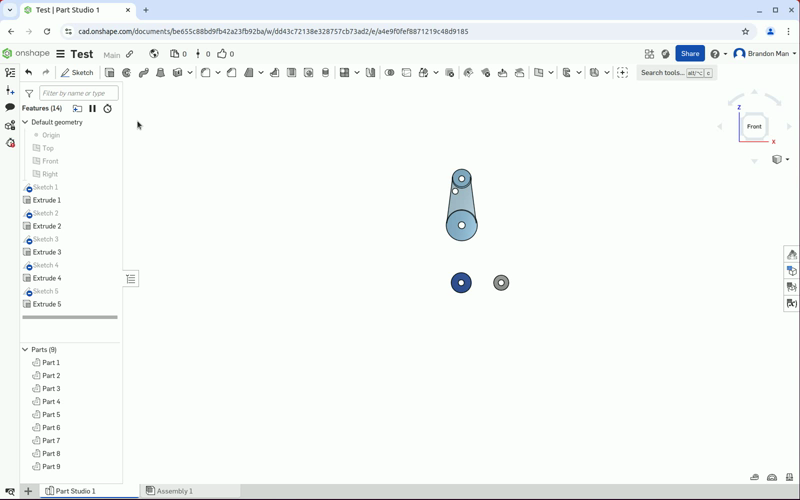
key(shift+h)
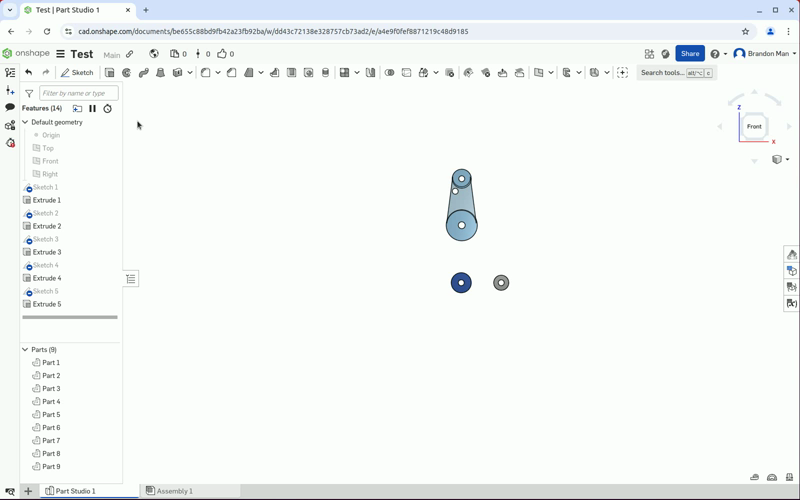
key(shift+h)
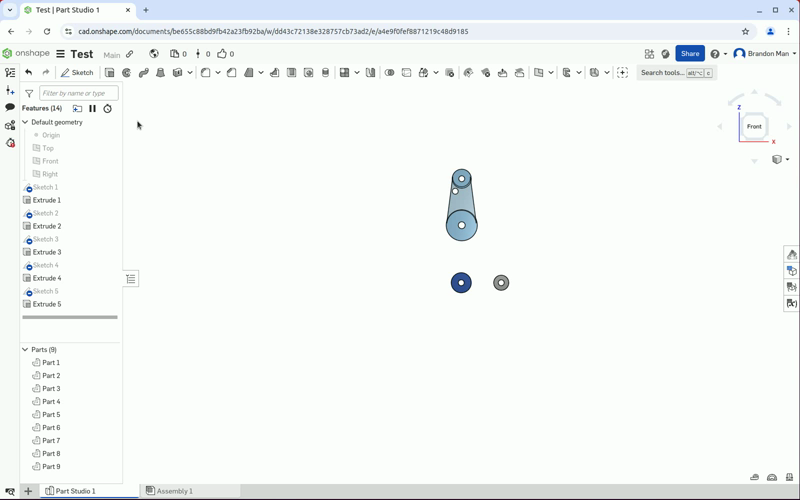
mouse_move(73, 189)
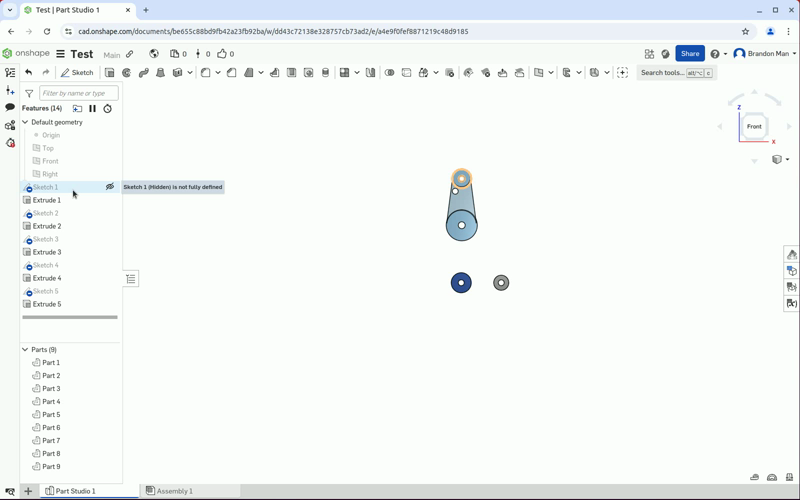
click(73, 189)
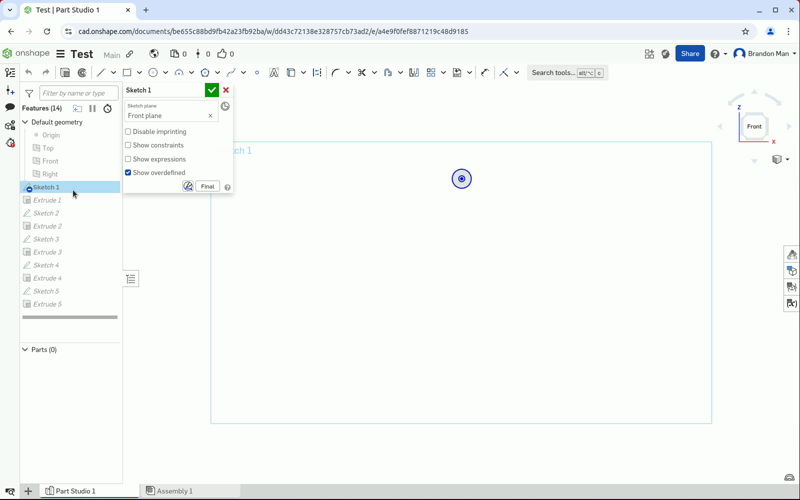
mouse_move(229, 92)
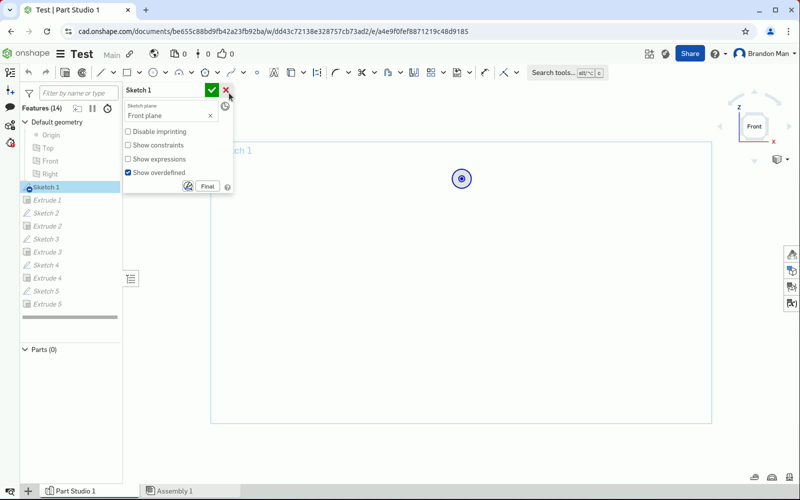
click(229, 92)
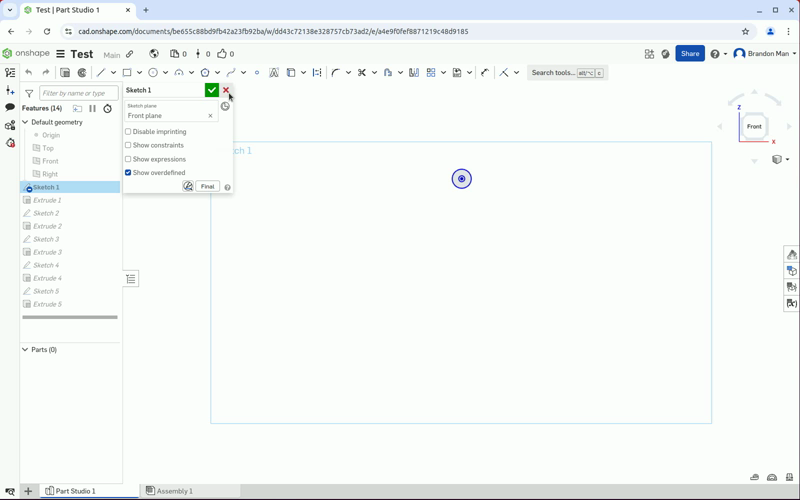
key(shift+s)
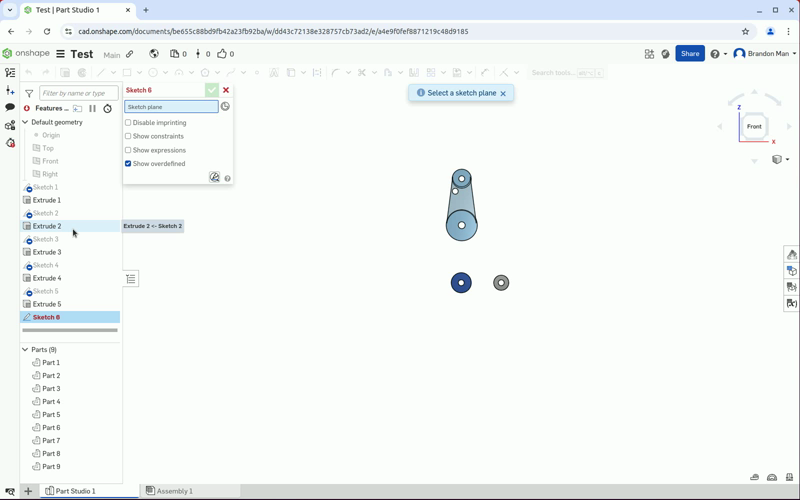
scroll(3)
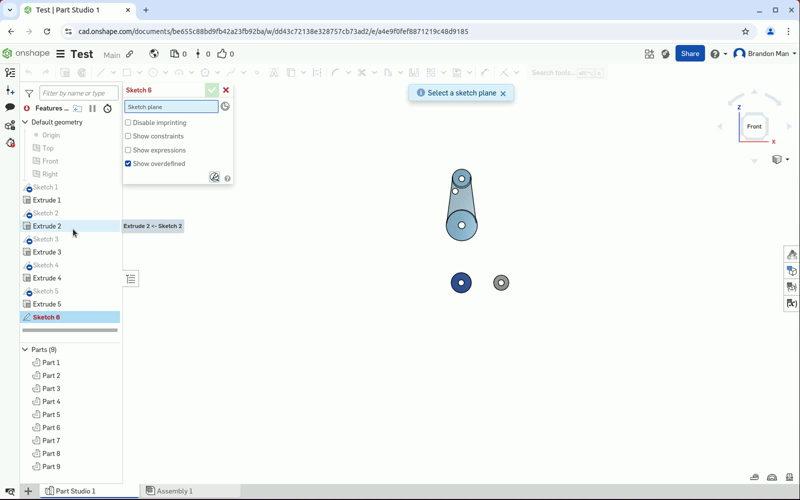
mouse_move(73, 163)
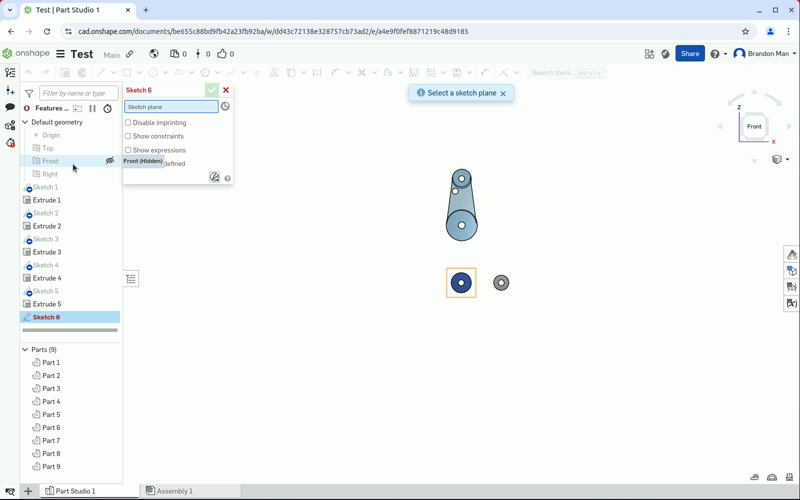
click(73, 163)
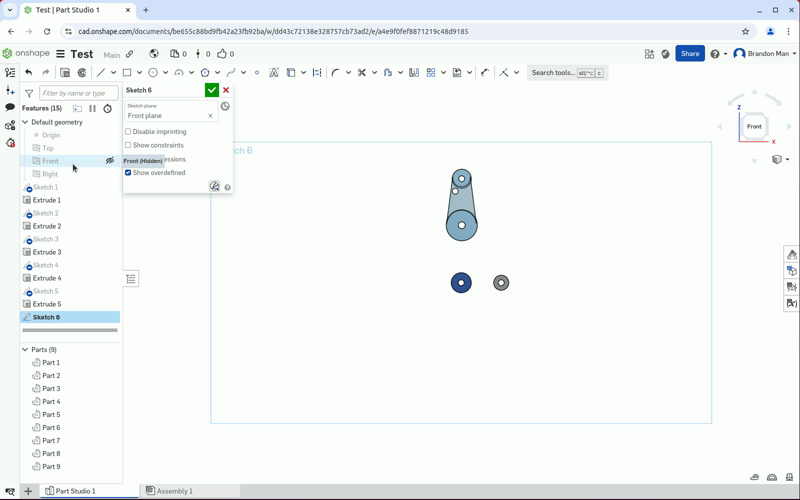
mouse_move(73, 352)
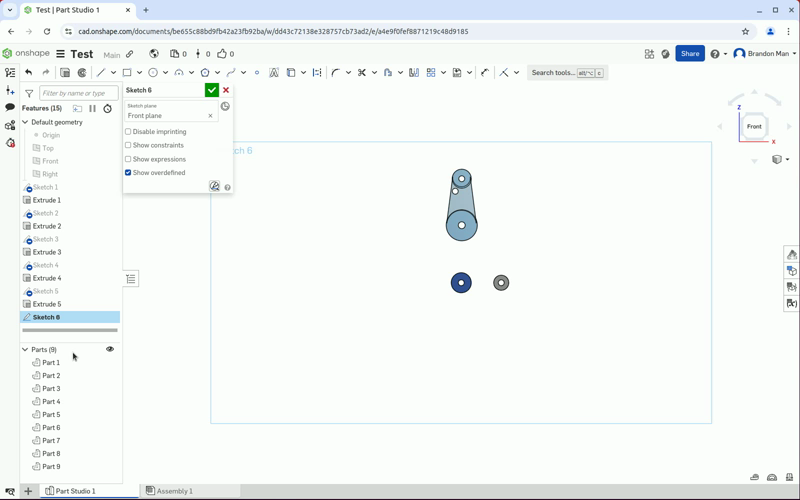
key(y)
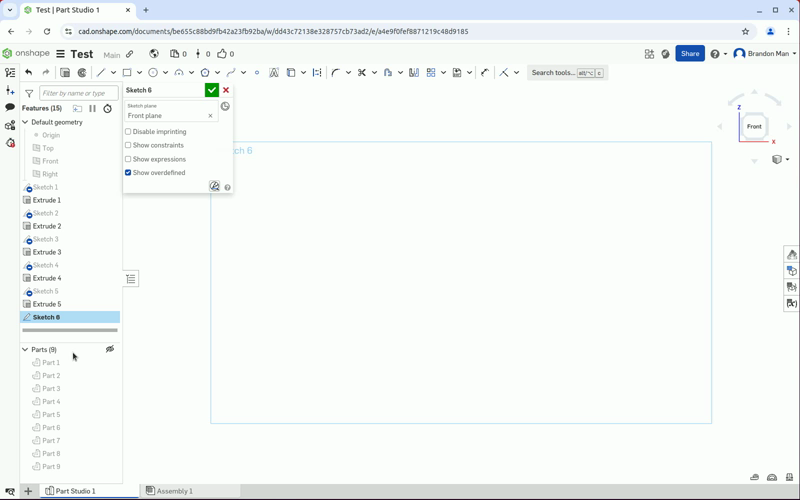
key(l)
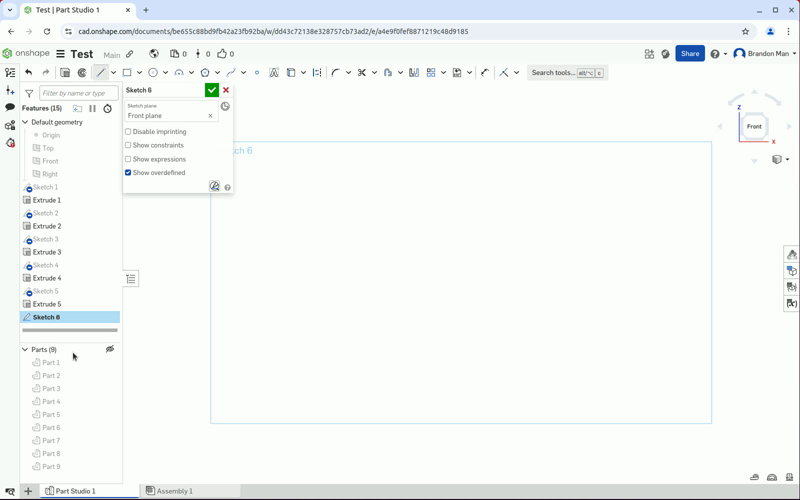
key_down(shift)
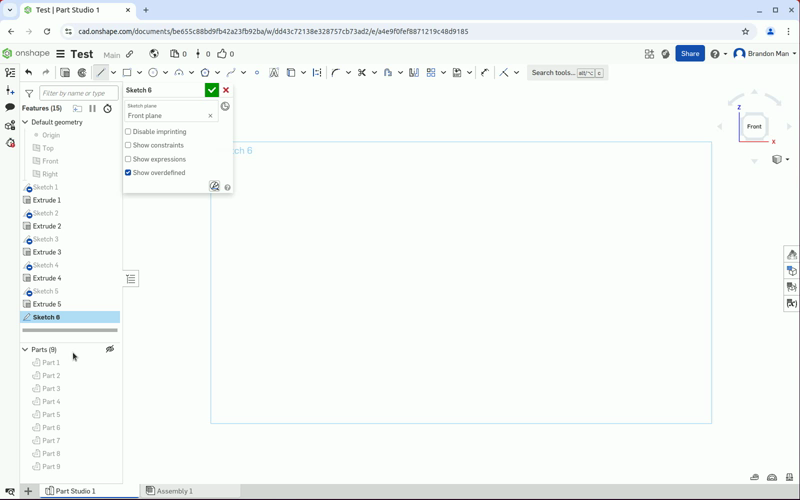
mouse_move(446, 226)
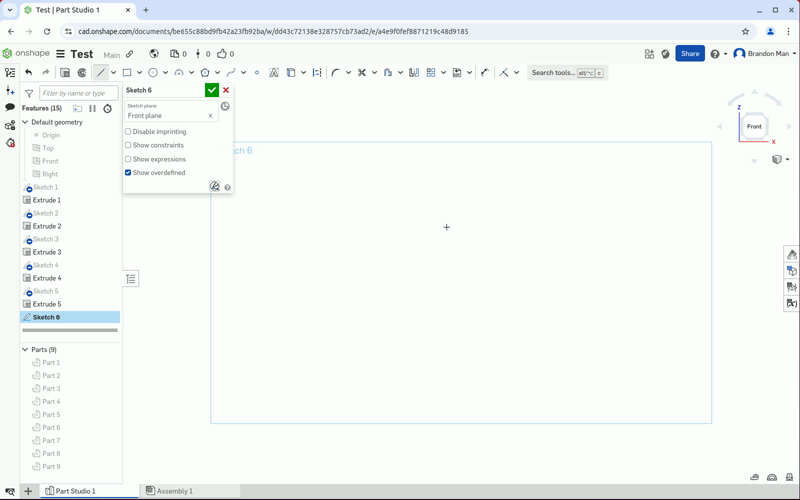
click(446, 226)
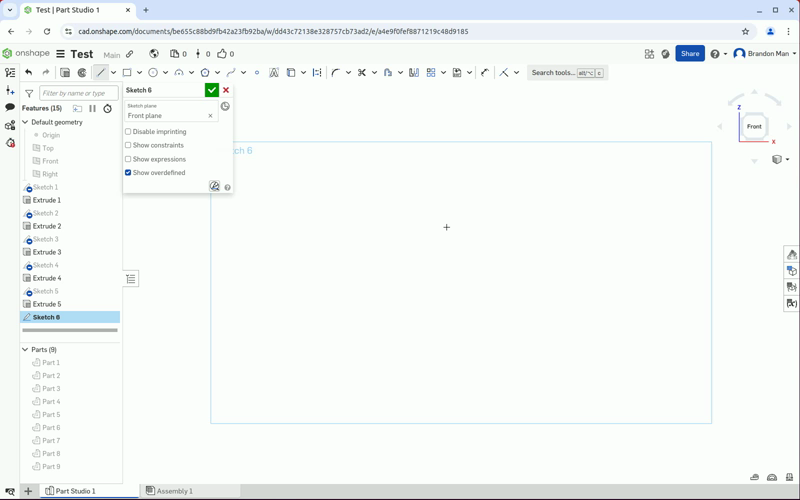
key_up(shift)
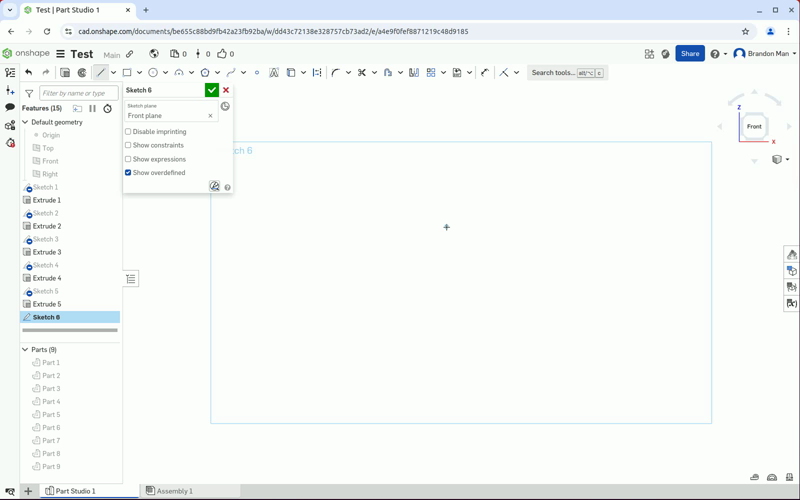
key_down(shift)
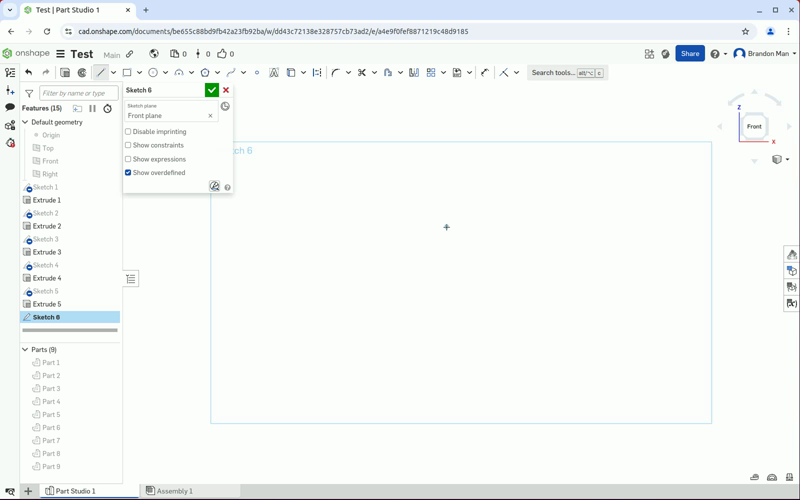
mouse_move(476, 226)
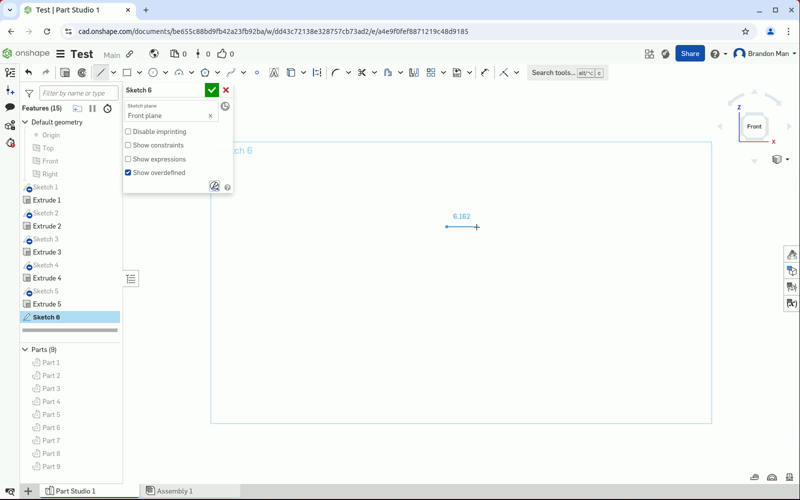
mouse_move(451, 284)
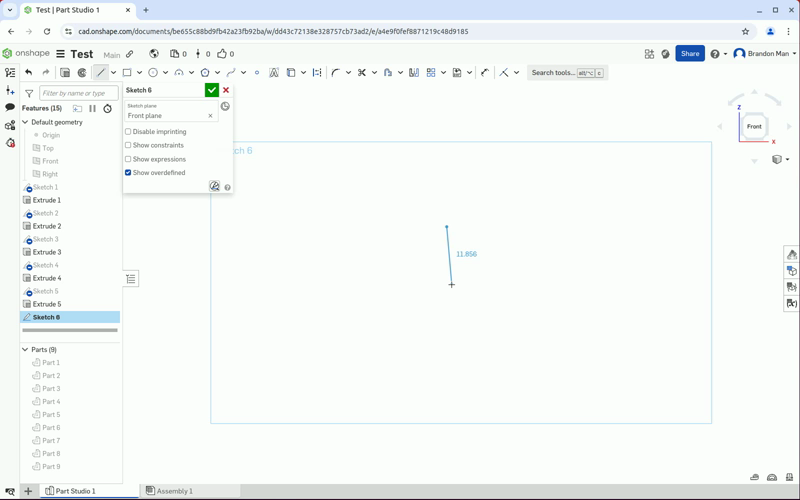
click(451, 284)
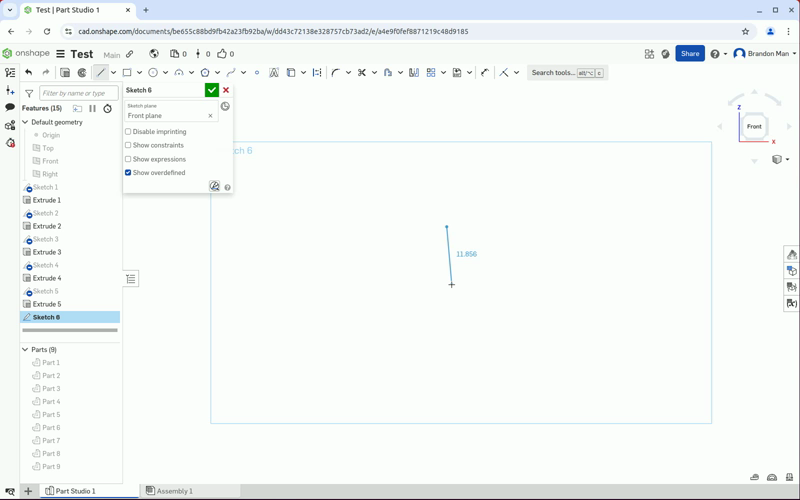
key_up(shift)
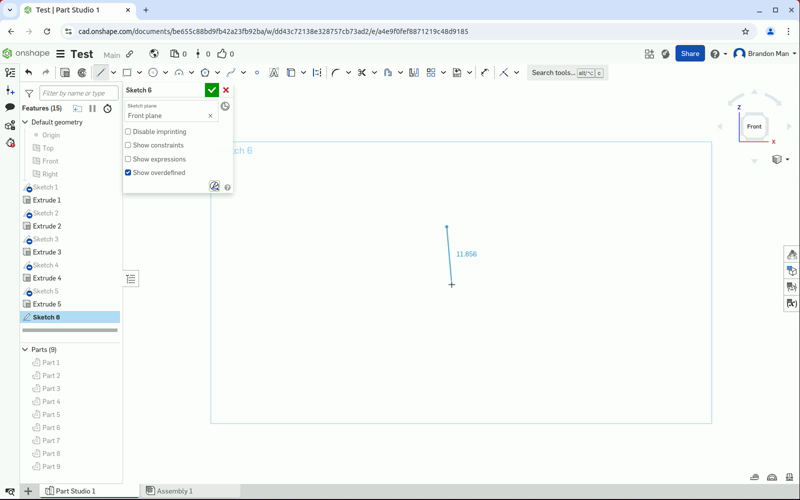
key(esc)
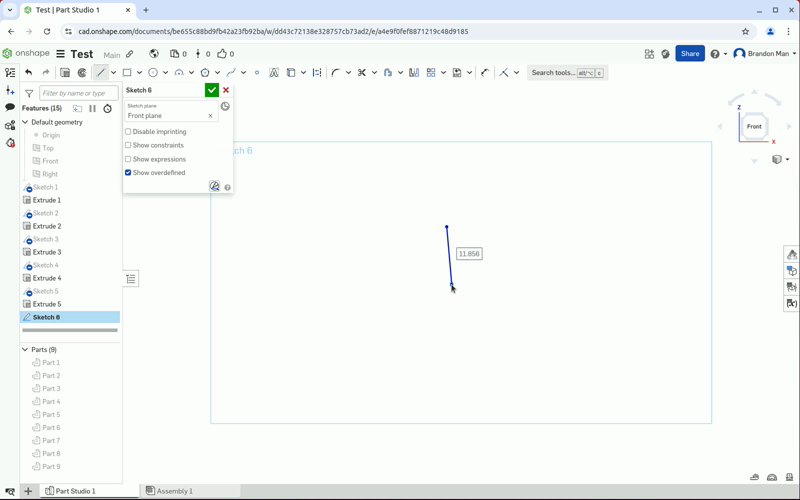
key(a)
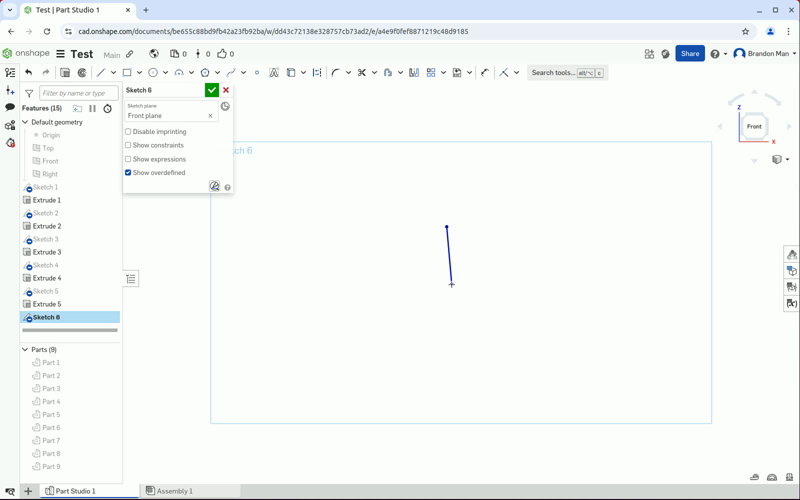
mouse_move(451, 284)
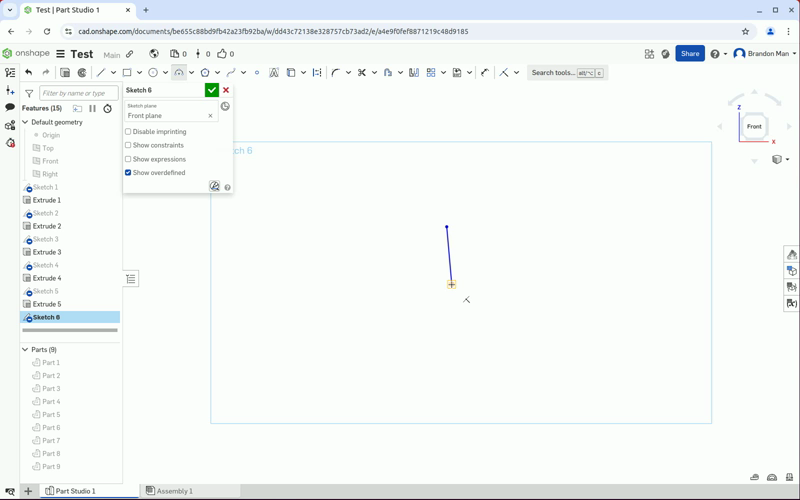
click(451, 284)
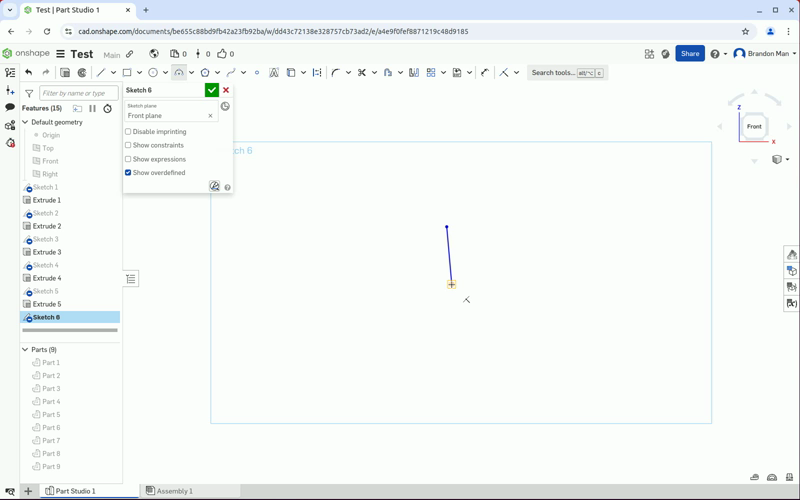
key_down(shift)
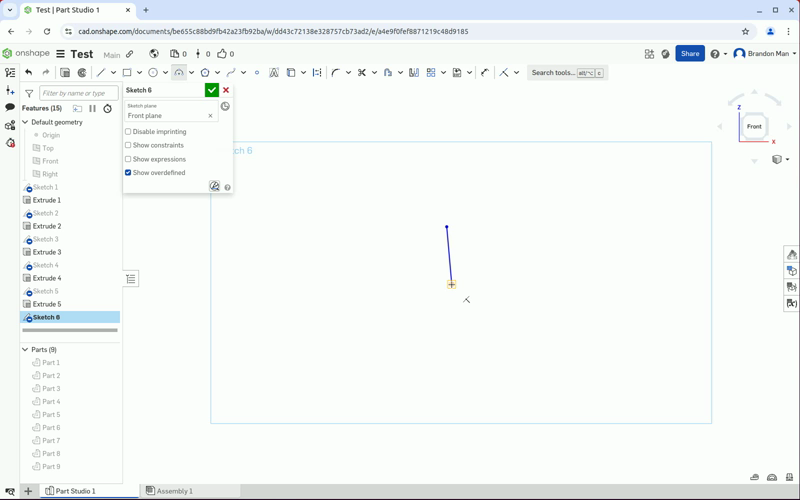
mouse_move(461, 292)
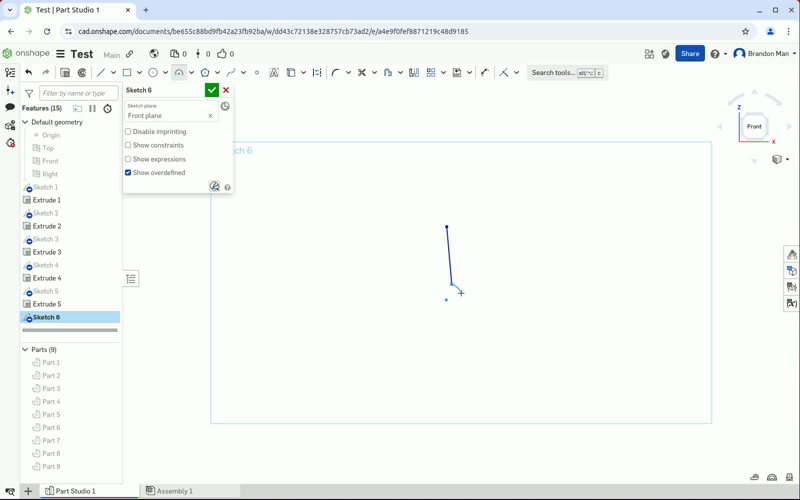
click(461, 292)
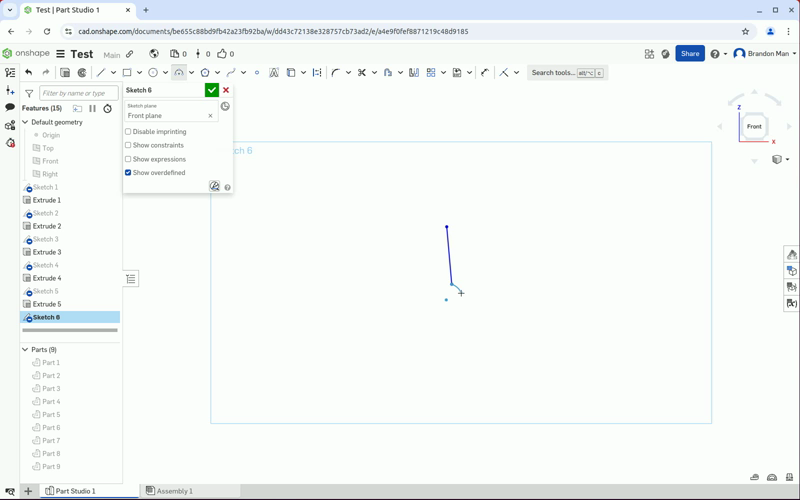
mouse_move(466, 276)
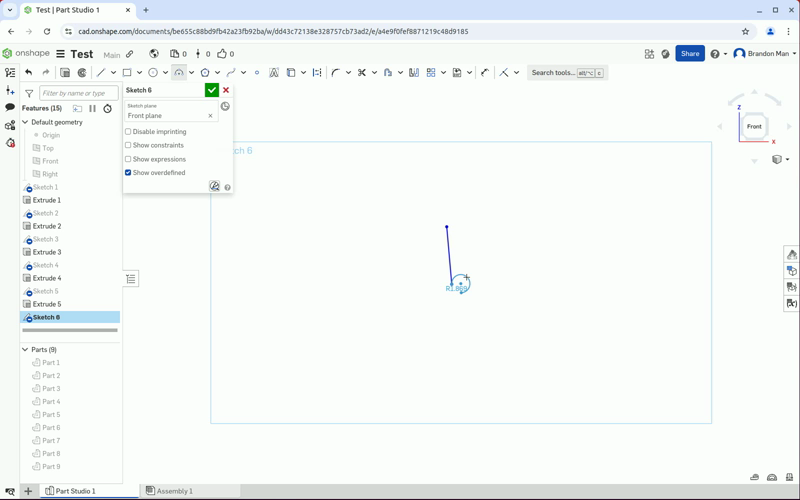
click(466, 276)
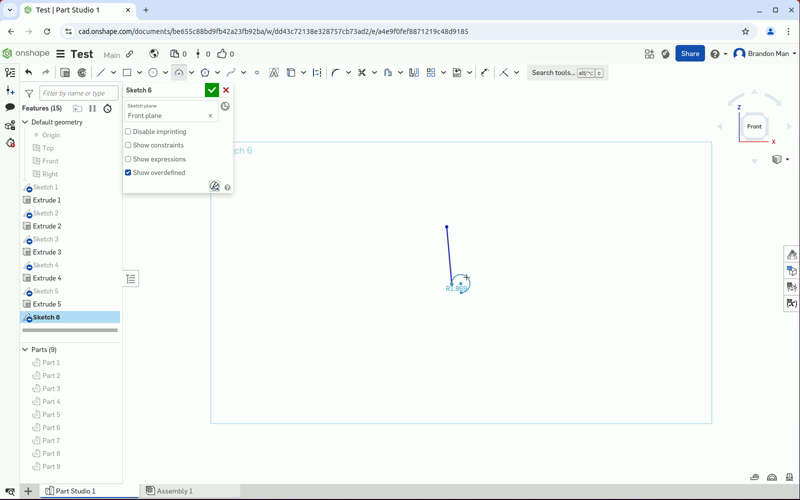
key_up(shift)
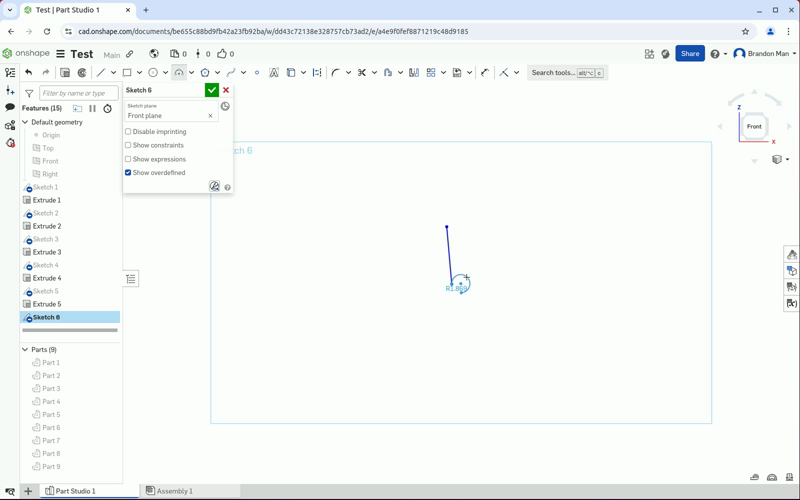
key(esc)
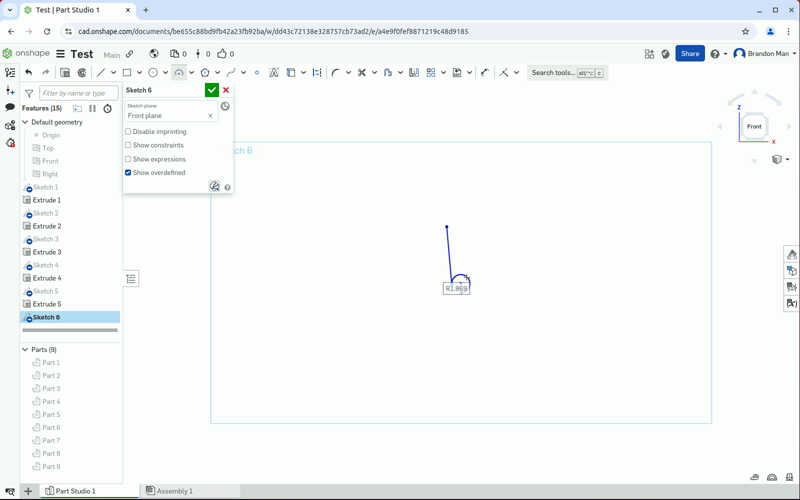
key(l)
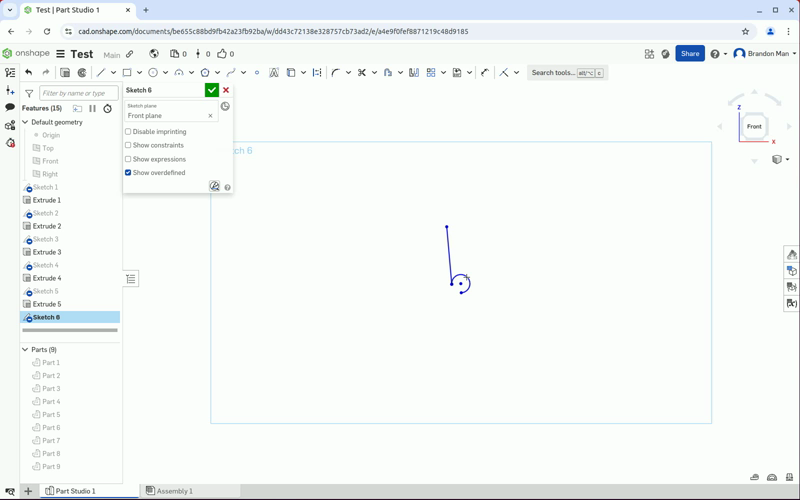
mouse_move(461, 292)
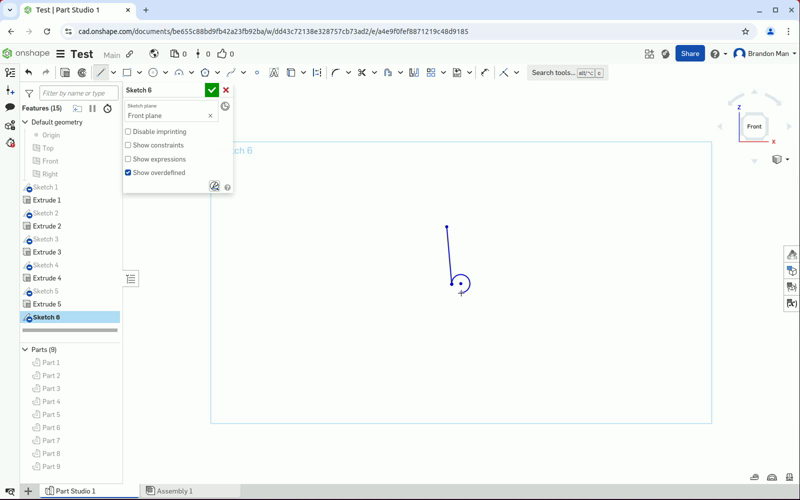
click(461, 292)
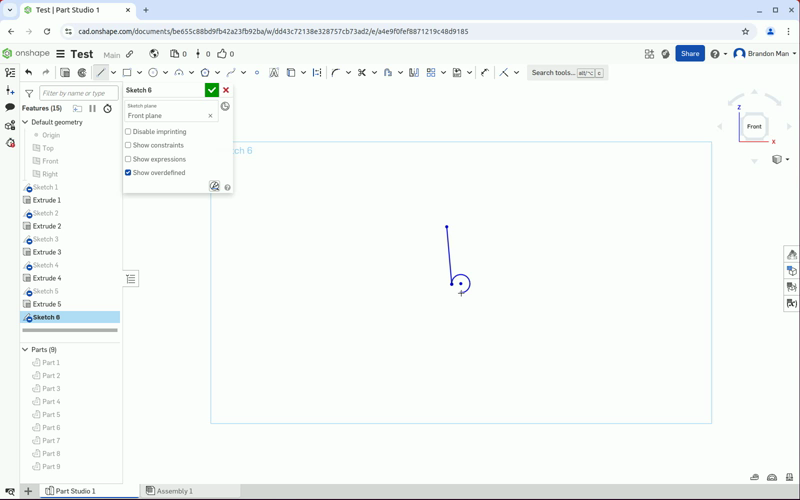
key_down(shift)
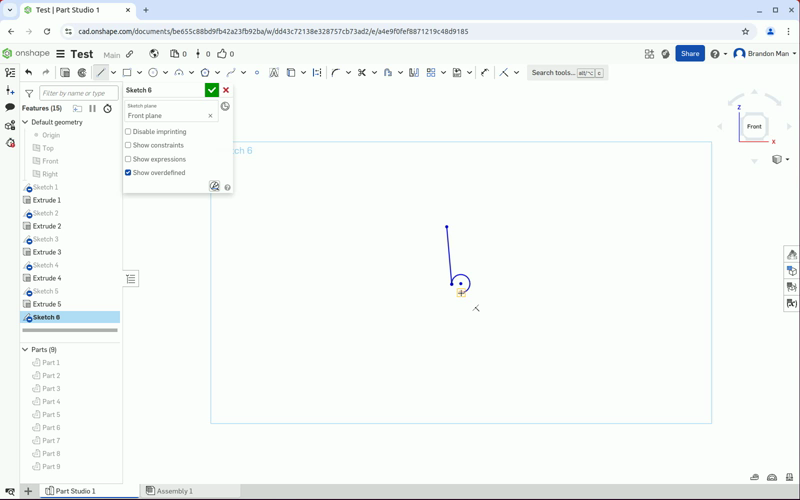
mouse_move(491, 292)
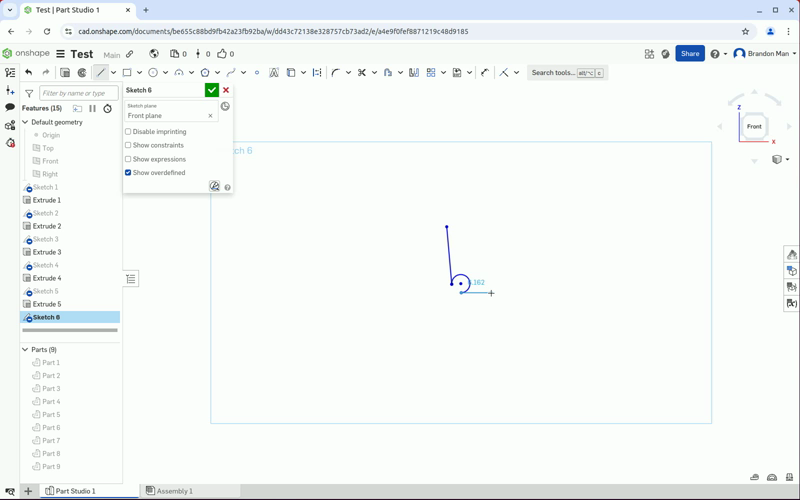
mouse_move(502, 290)
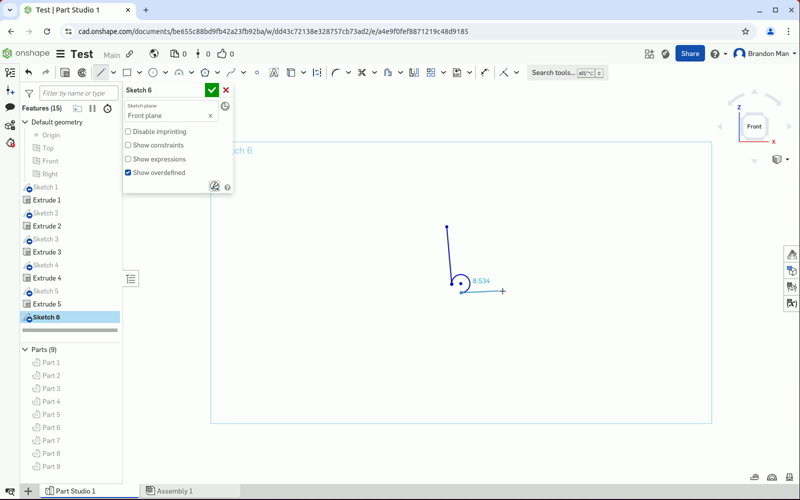
click(502, 290)
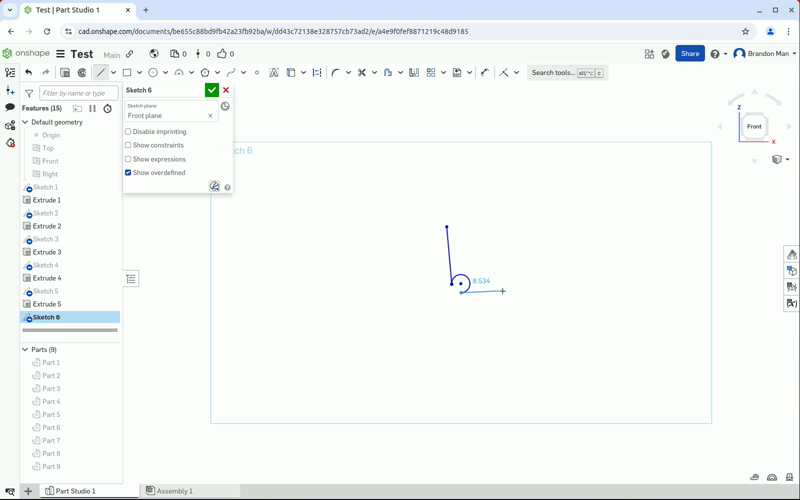
key_up(shift)
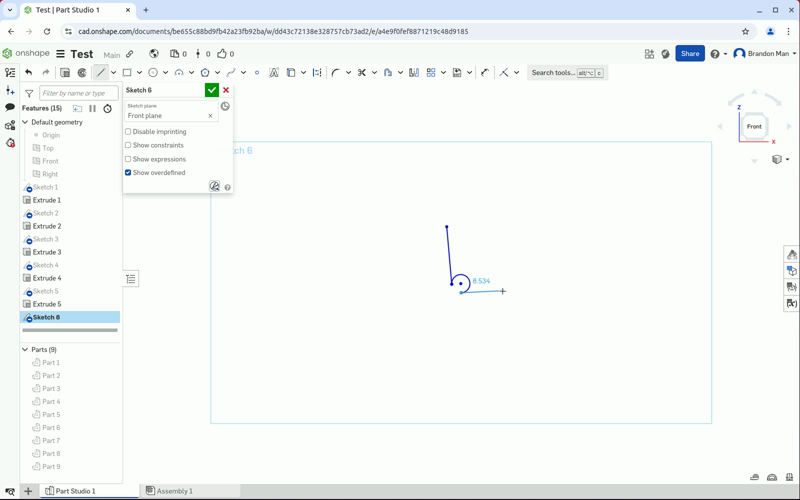
key(esc)
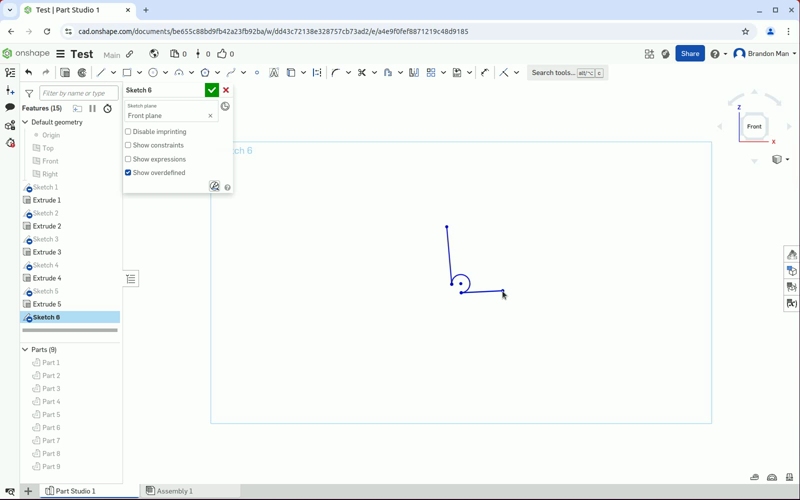
key(a)
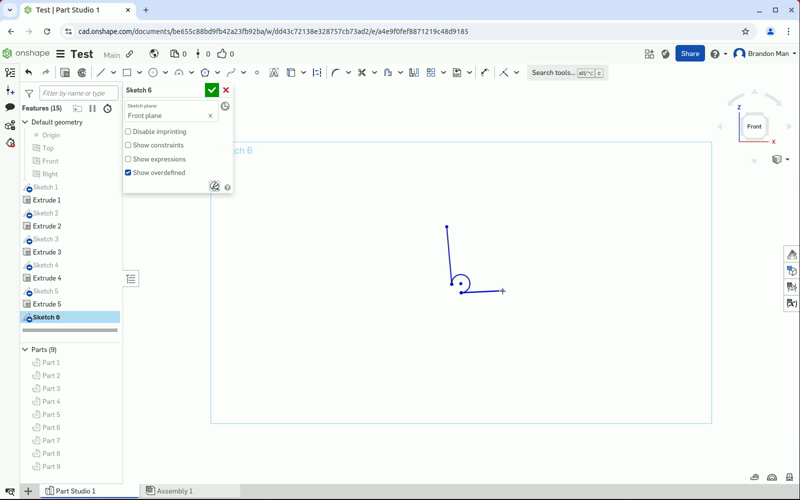
mouse_move(502, 290)
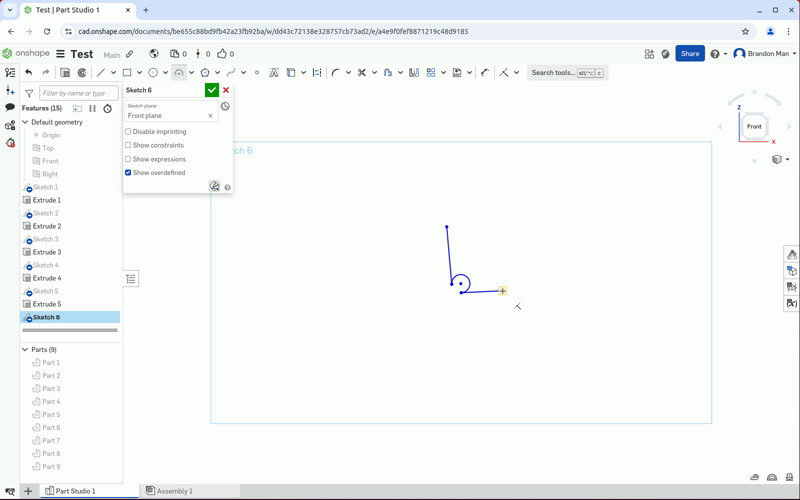
click(502, 290)
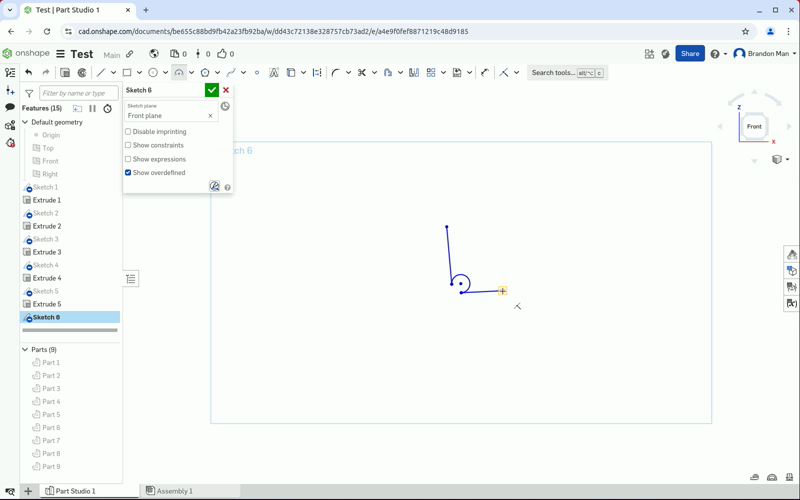
key_down(shift)
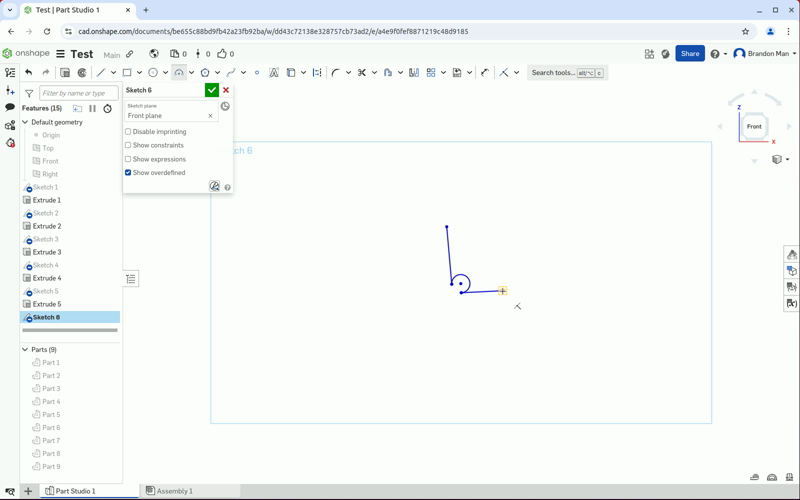
mouse_move(502, 276)
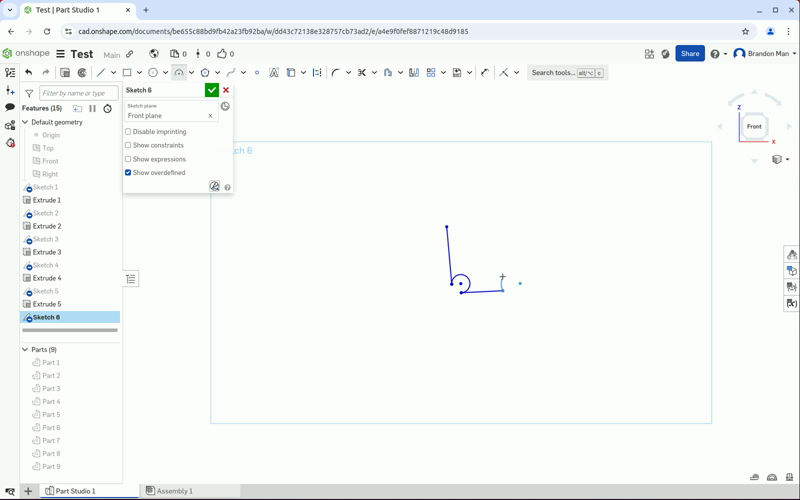
click(502, 276)
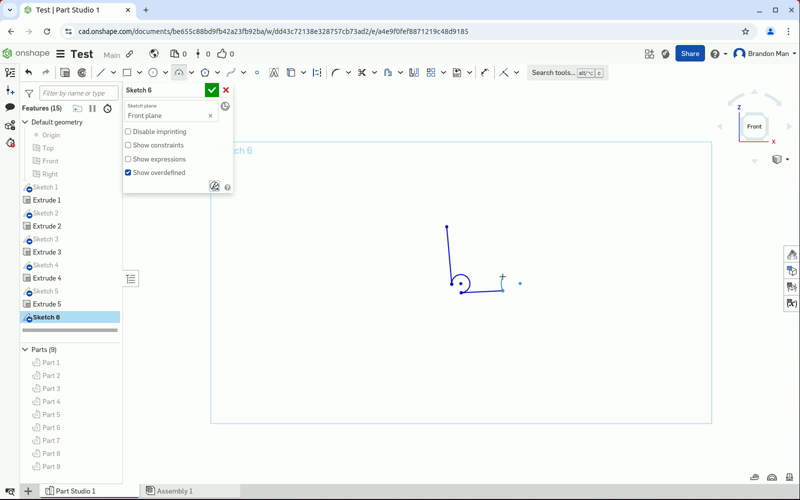
mouse_move(494, 283)
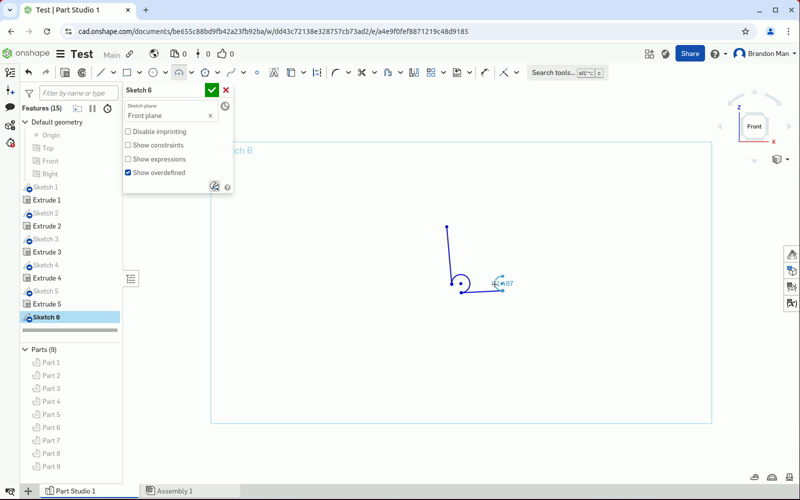
click(494, 283)
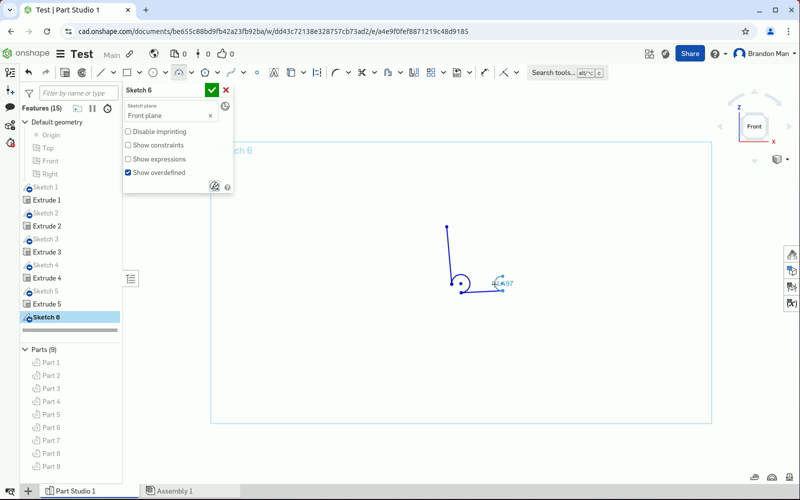
key_up(shift)
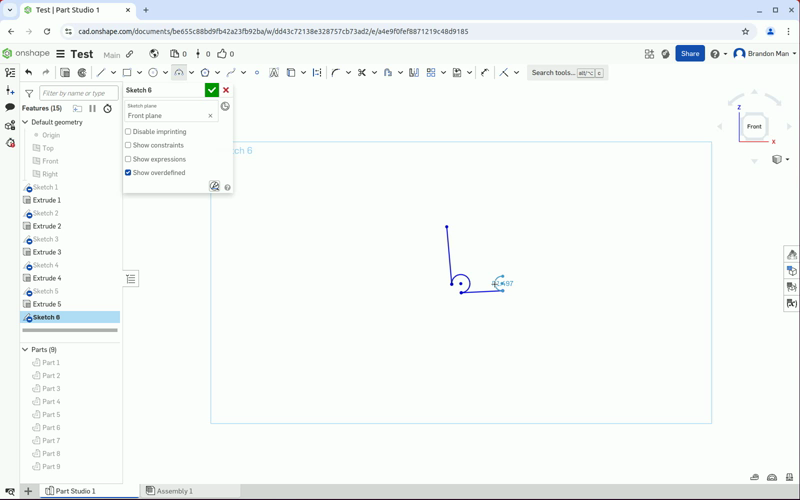
key(esc)
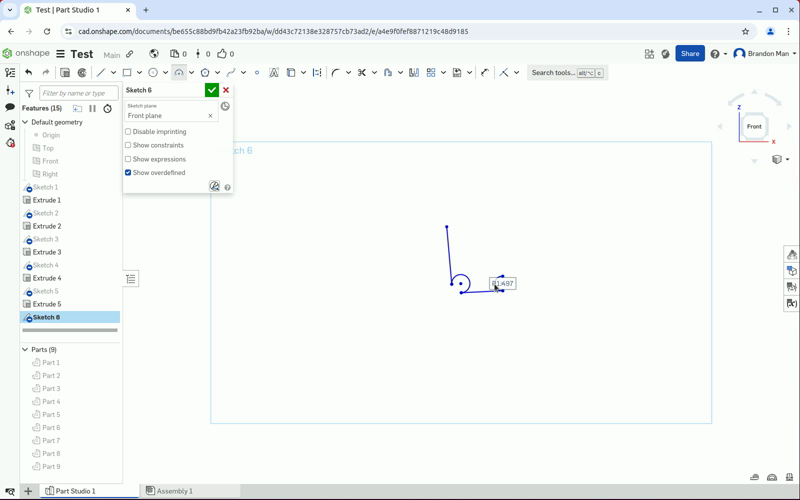
key(l)
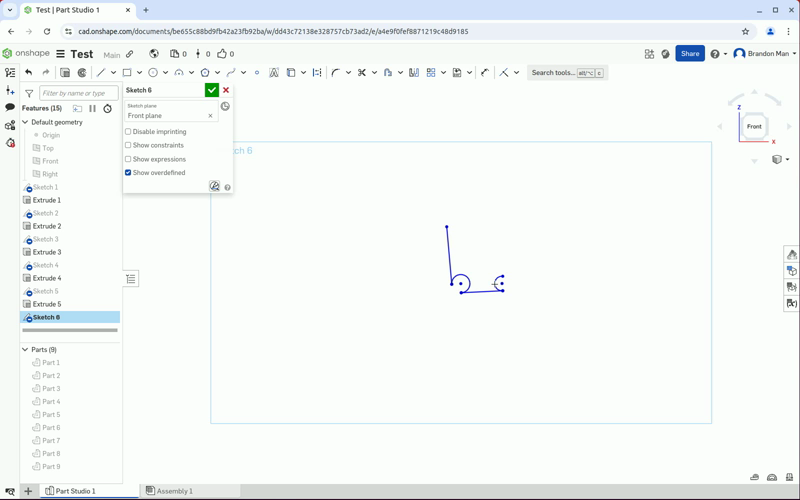
mouse_move(502, 276)
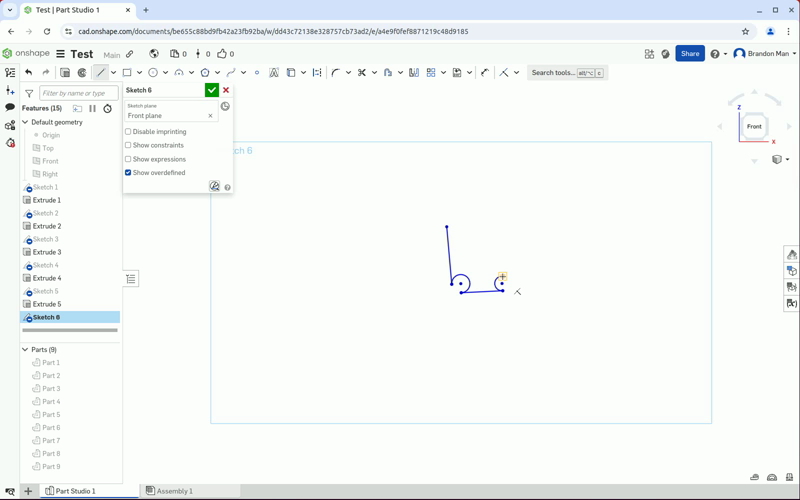
click(502, 276)
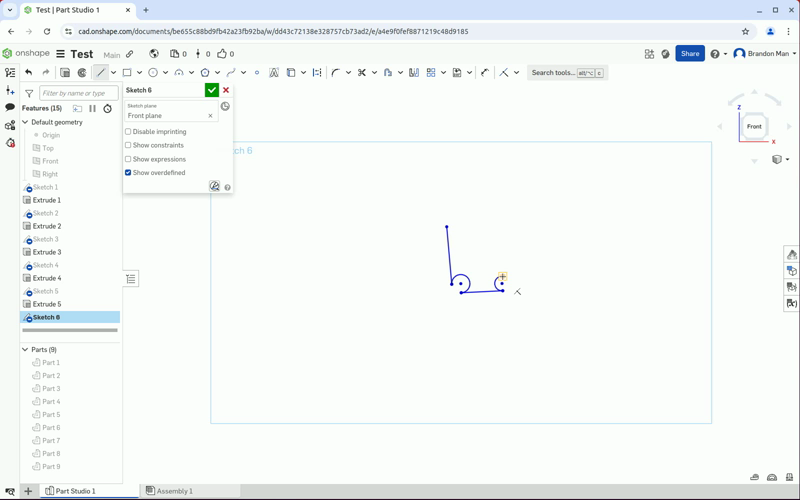
key_down(shift)
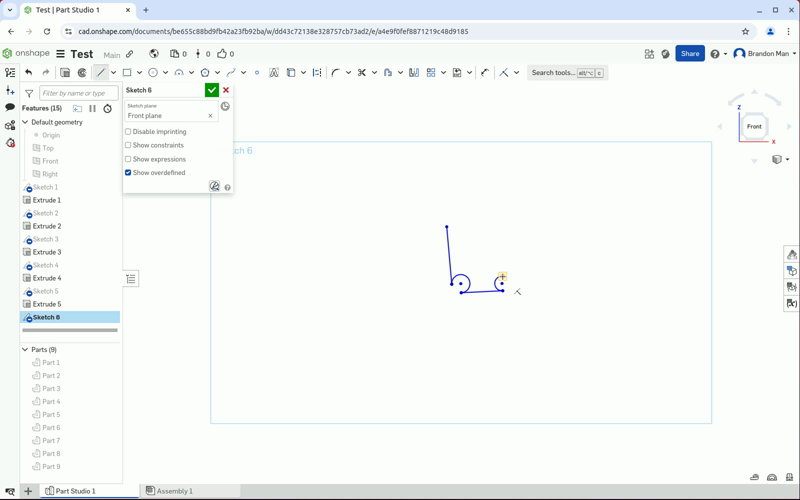
mouse_move(532, 276)
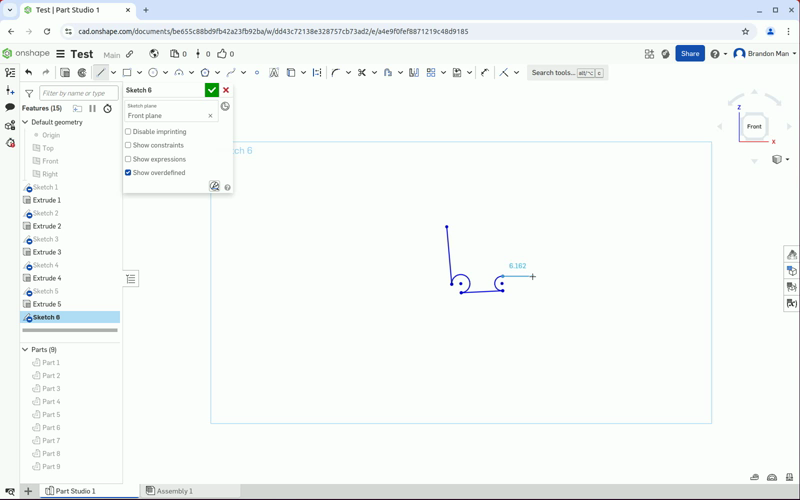
mouse_move(478, 274)
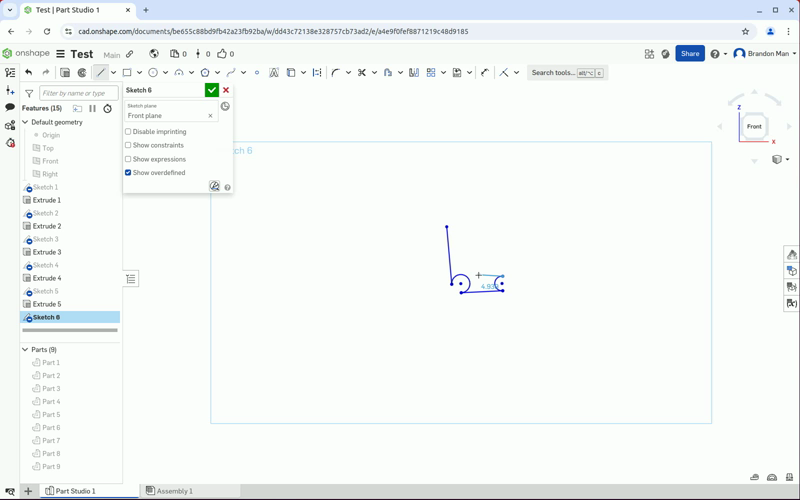
click(478, 274)
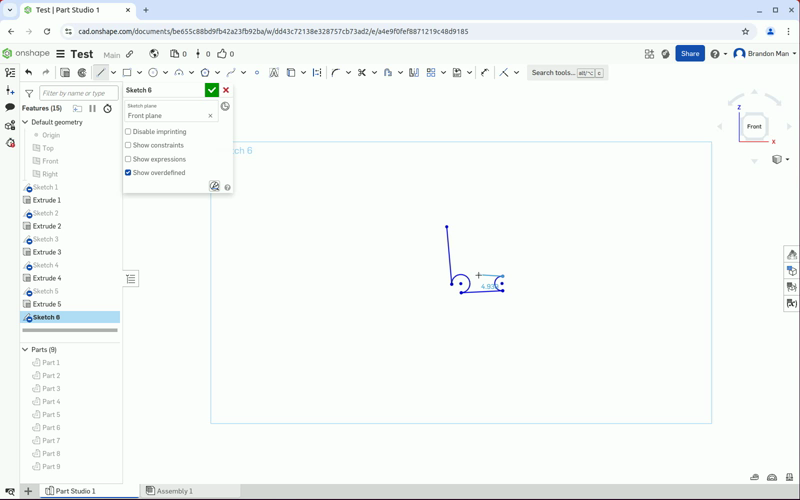
key_up(shift)
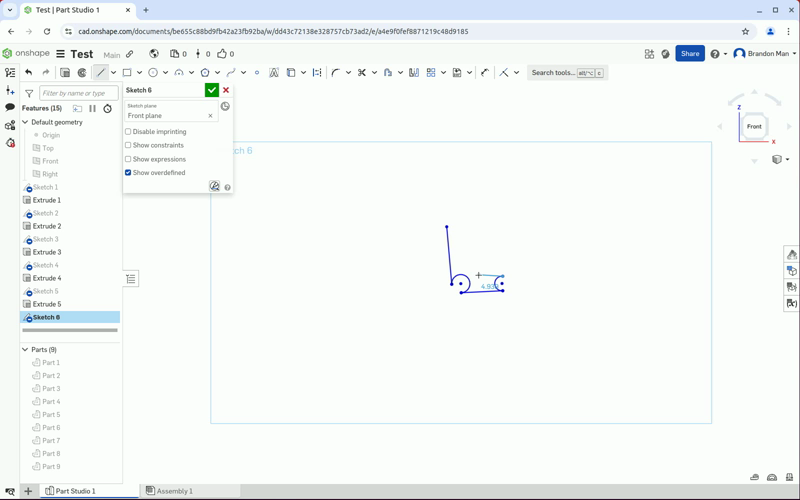
key(esc)
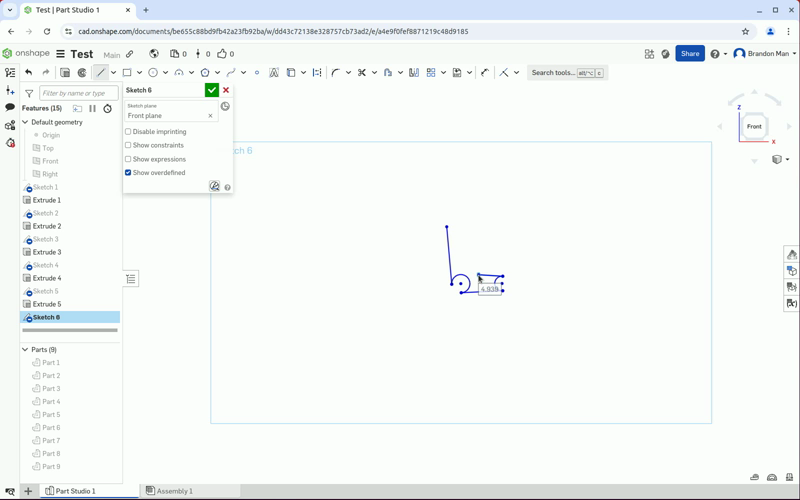
key(a)
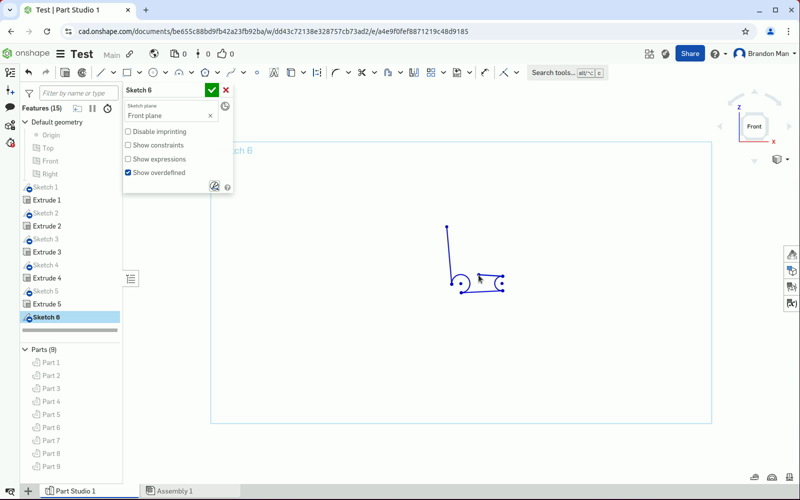
mouse_move(478, 274)
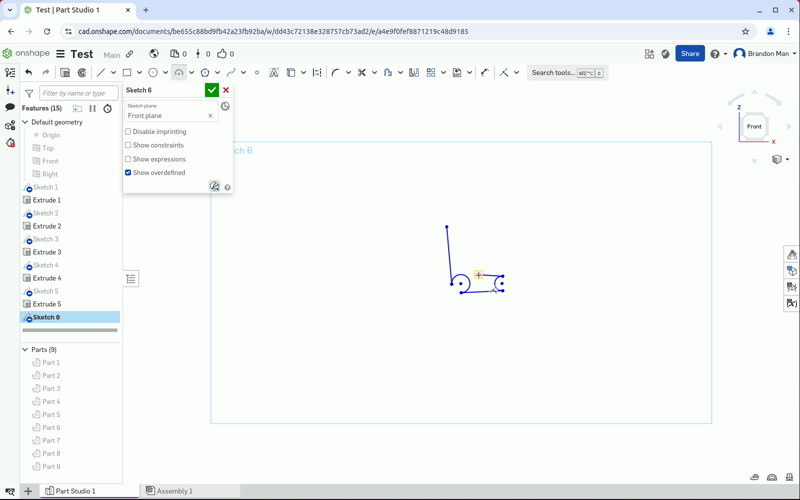
click(478, 274)
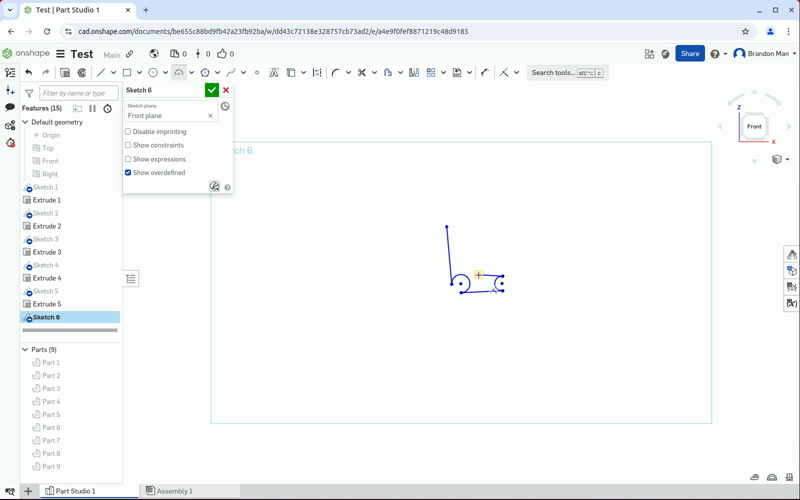
key_down(shift)
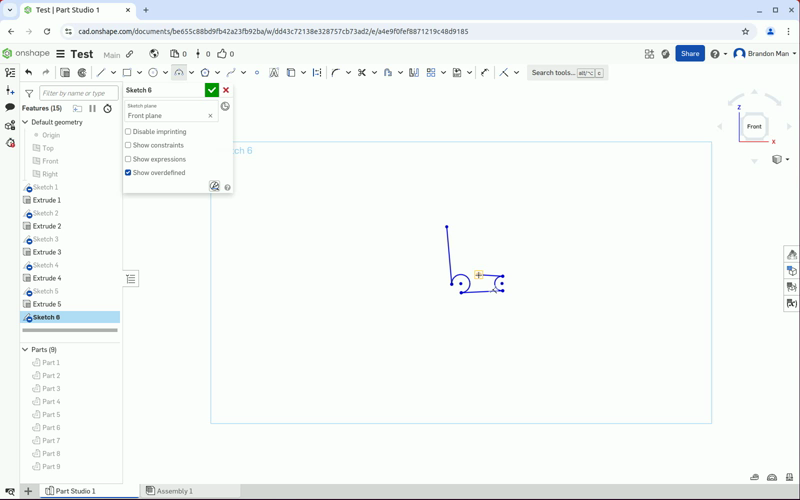
mouse_move(471, 267)
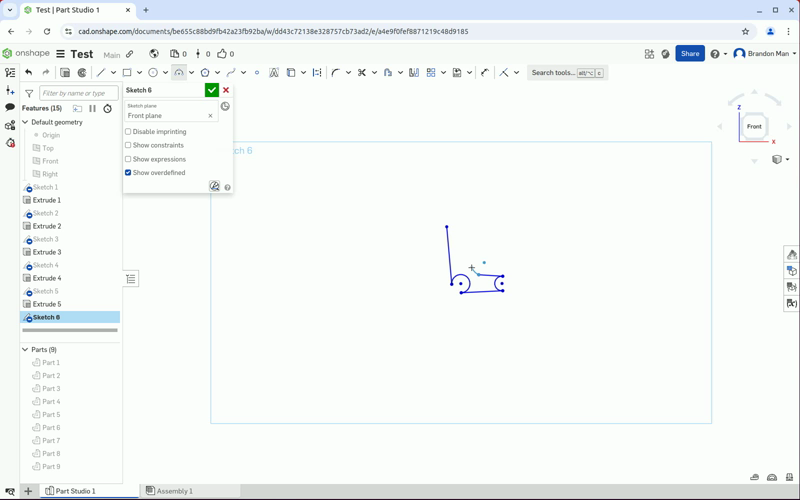
click(471, 267)
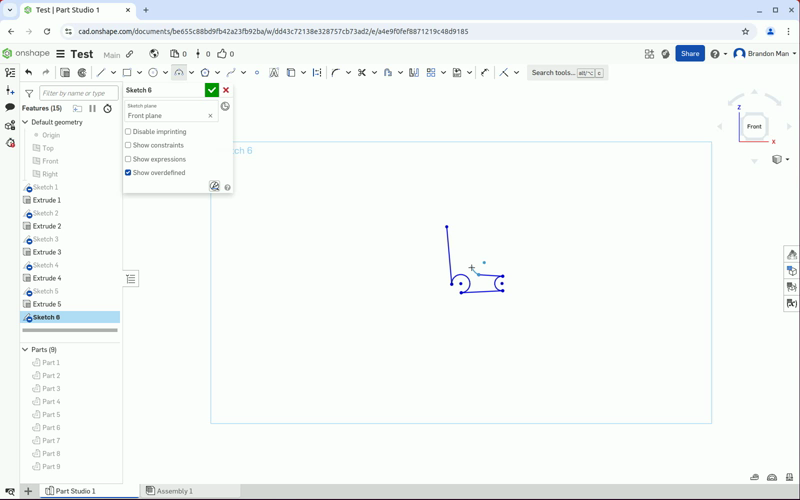
mouse_move(473, 272)
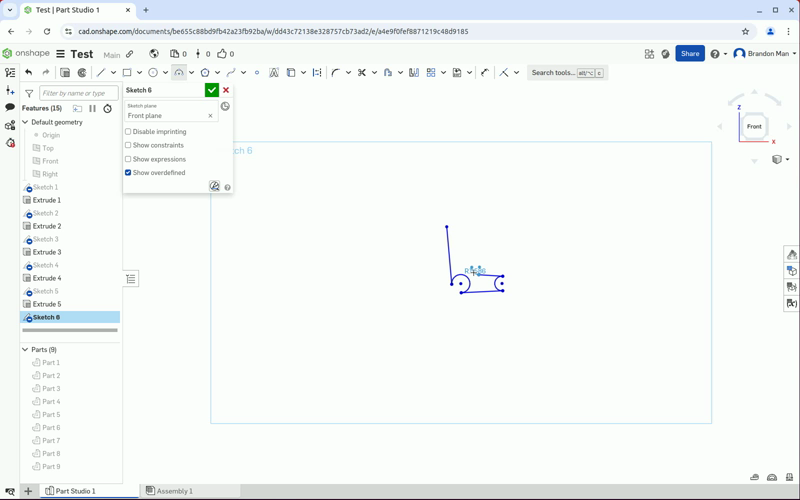
click(473, 272)
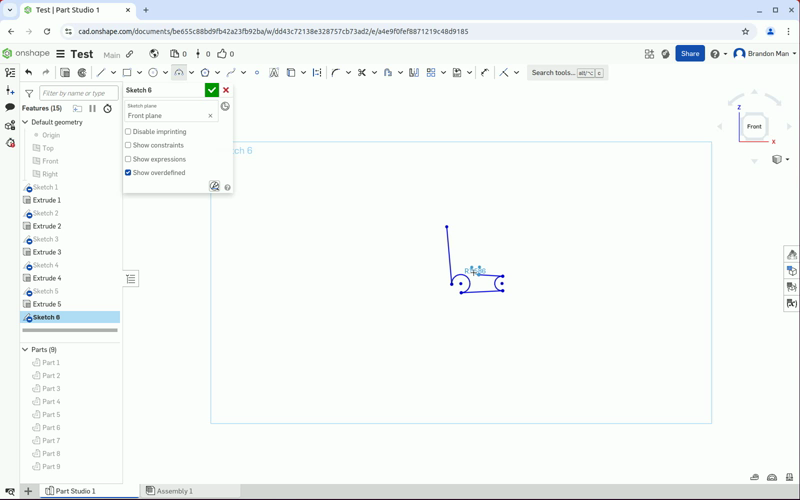
key_up(shift)
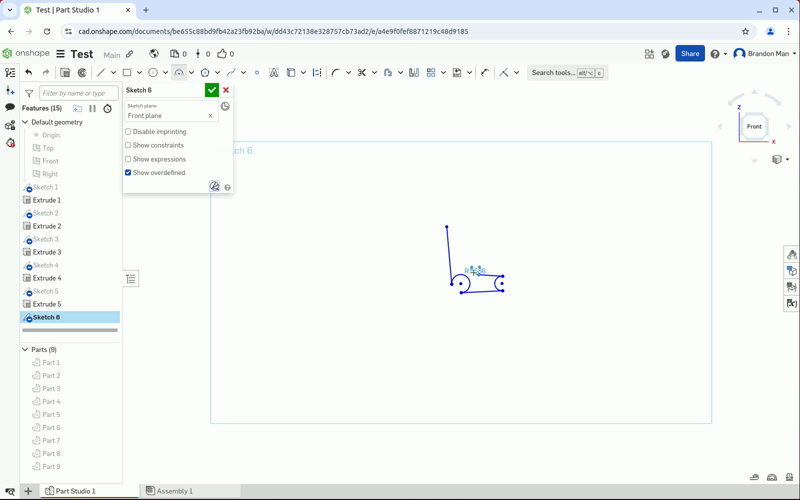
key(esc)
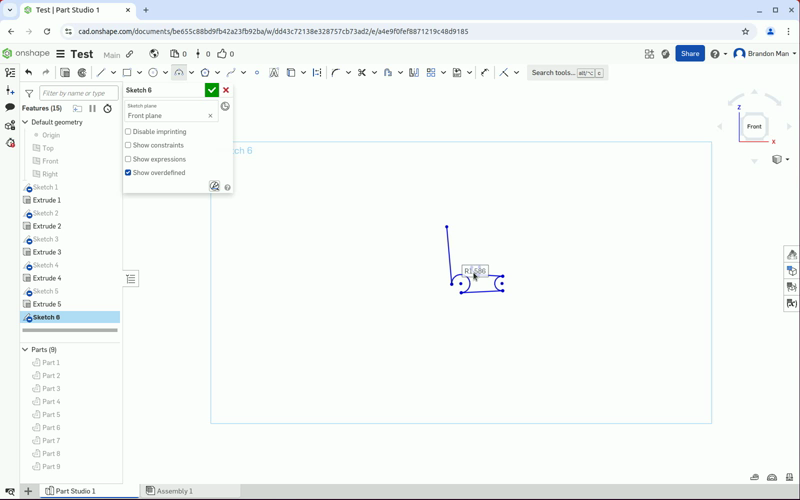
key(l)
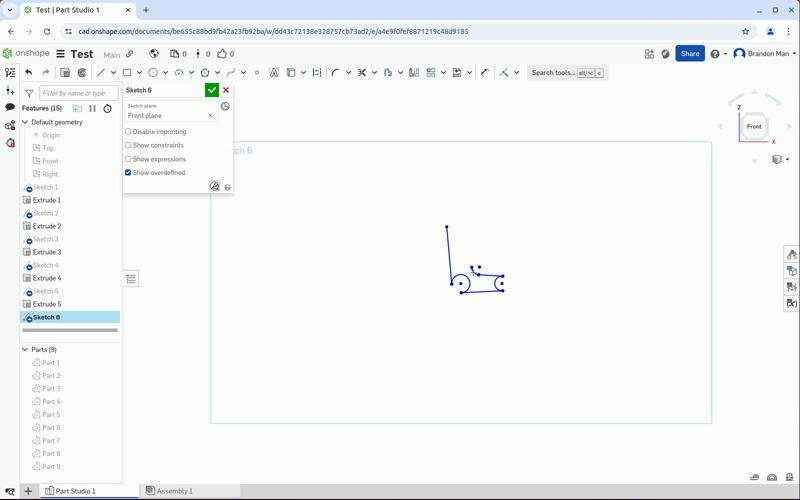
mouse_move(471, 267)
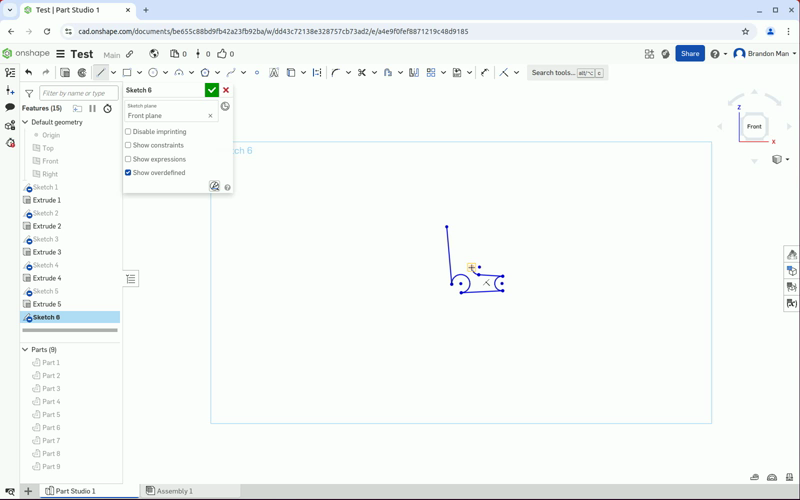
click(471, 267)
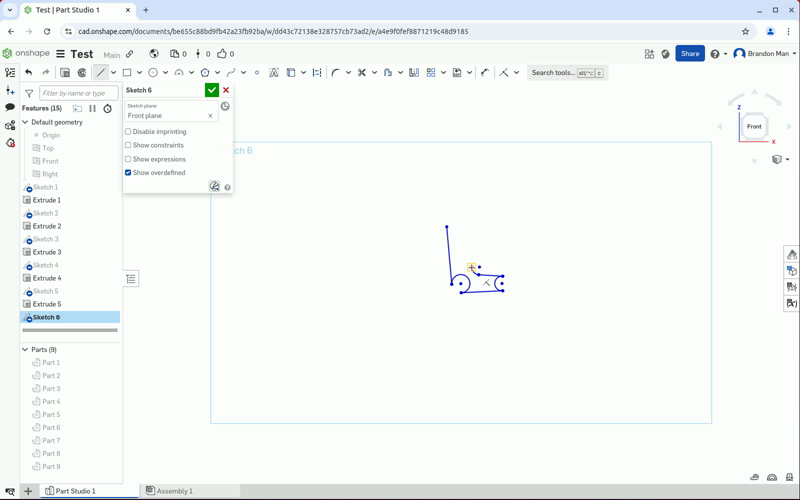
key_down(shift)
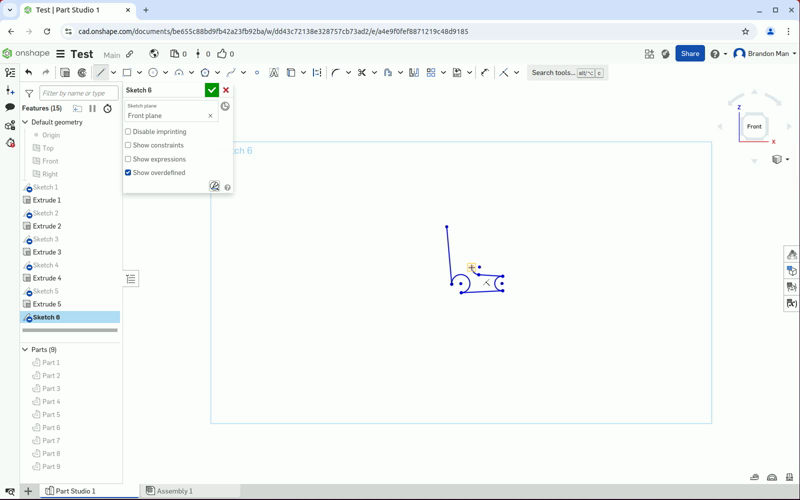
mouse_move(501, 267)
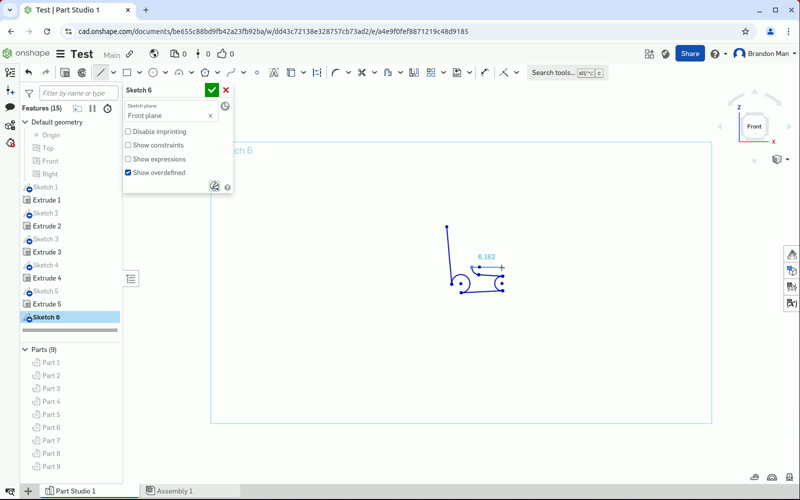
mouse_move(475, 226)
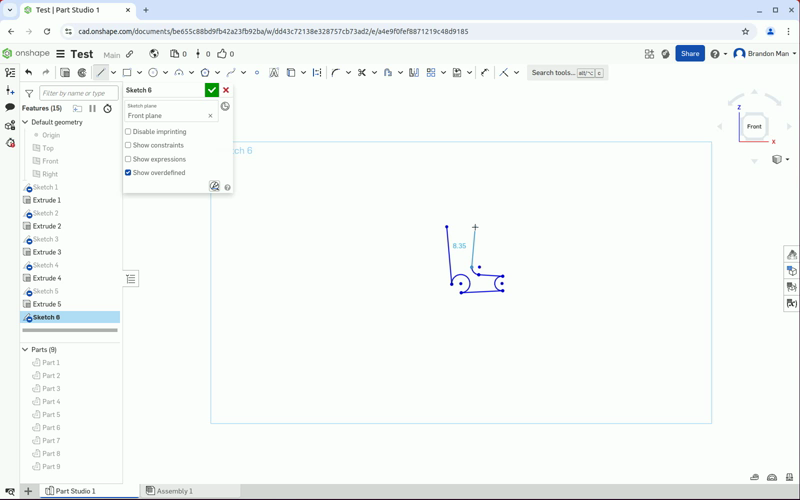
click(475, 226)
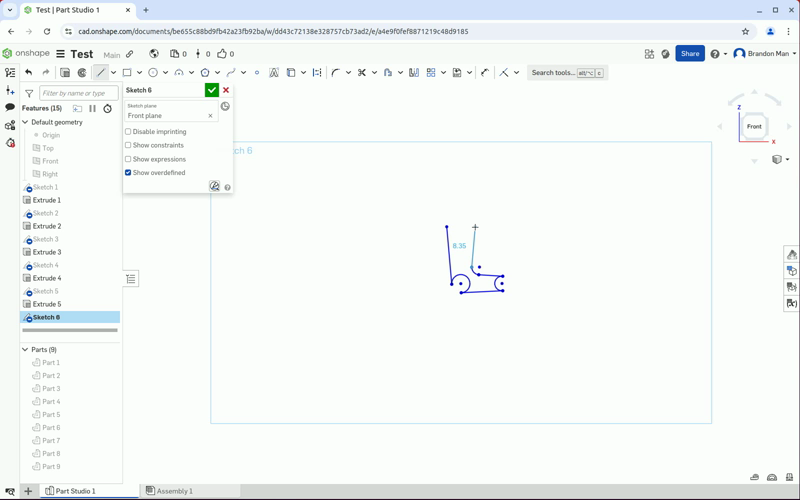
key_up(shift)
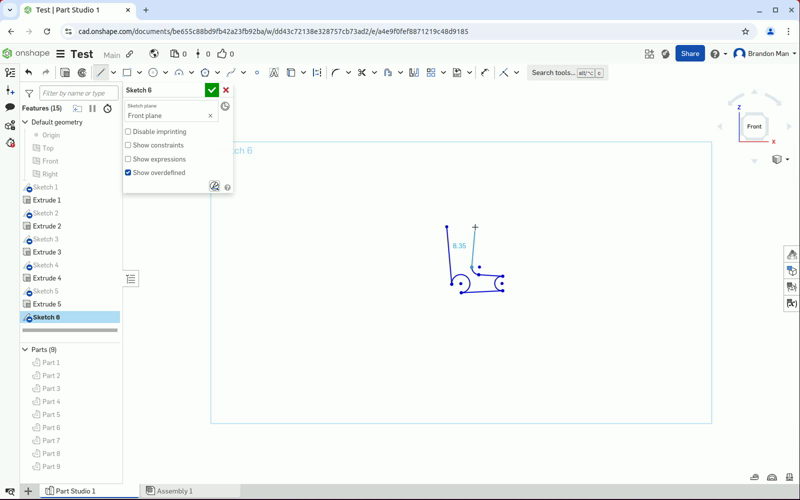
key(esc)
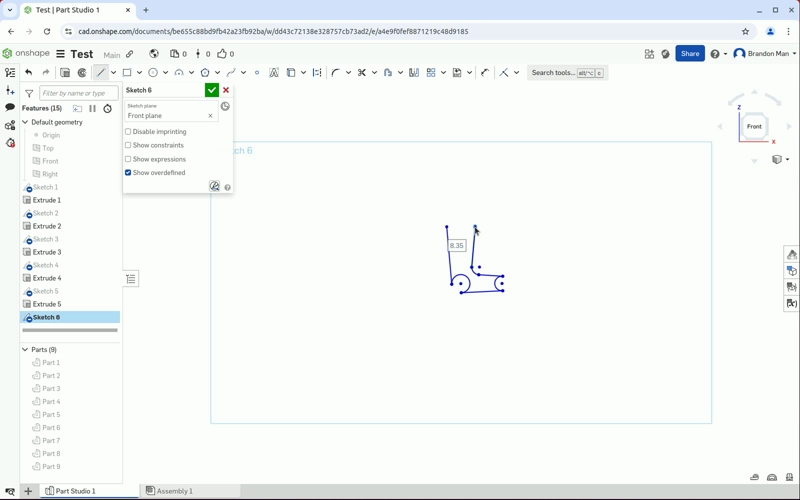
key(a)
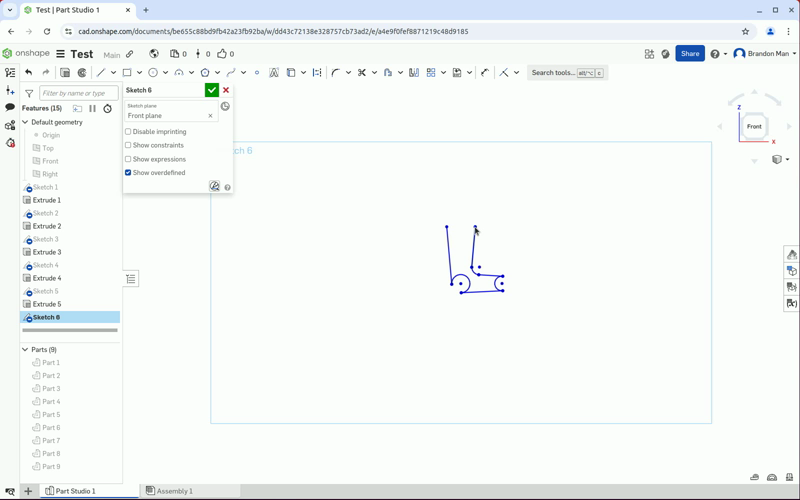
mouse_move(475, 226)
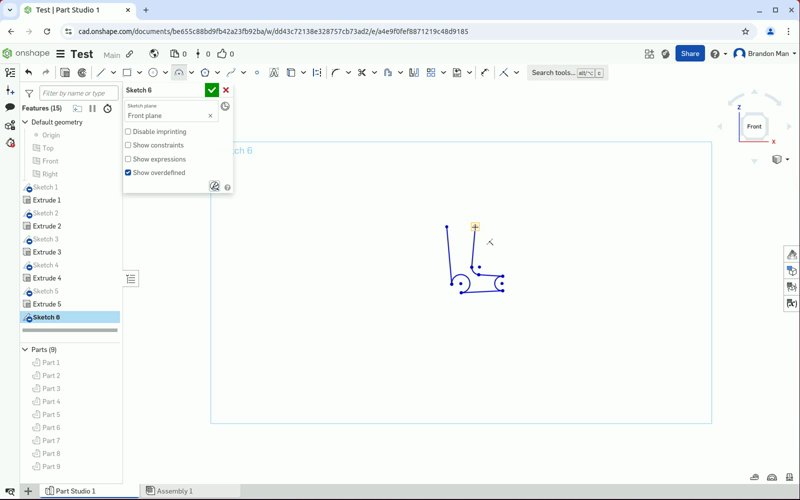
click(475, 226)
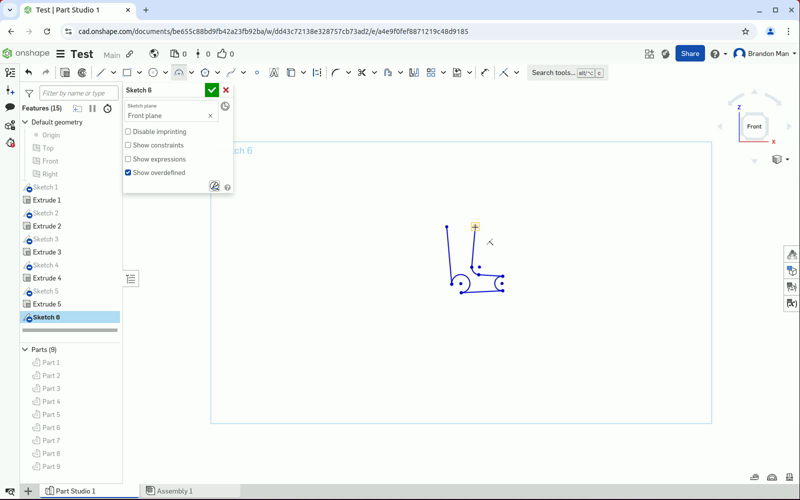
mouse_move(446, 226)
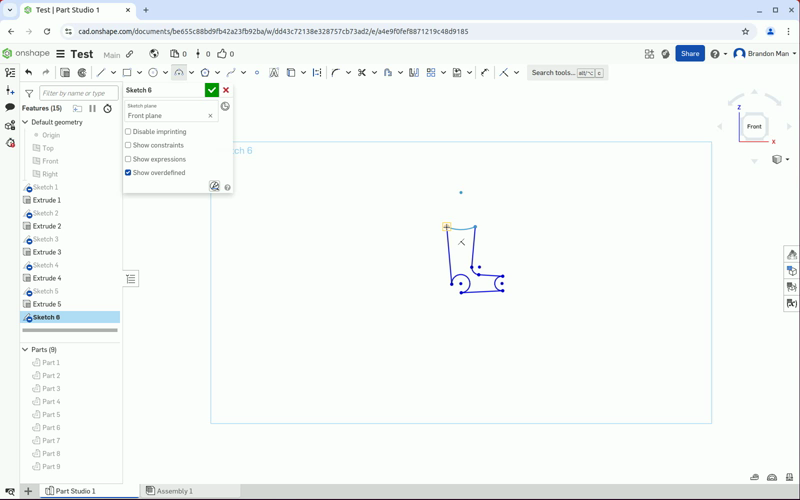
click(446, 226)
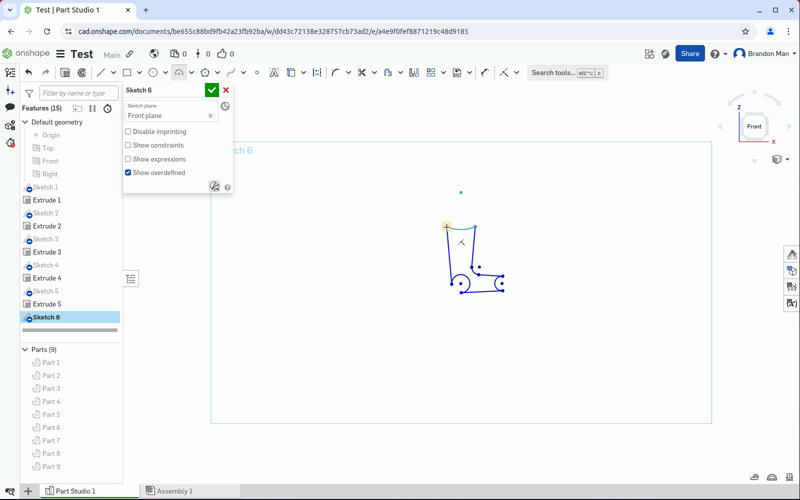
key_down(shift)
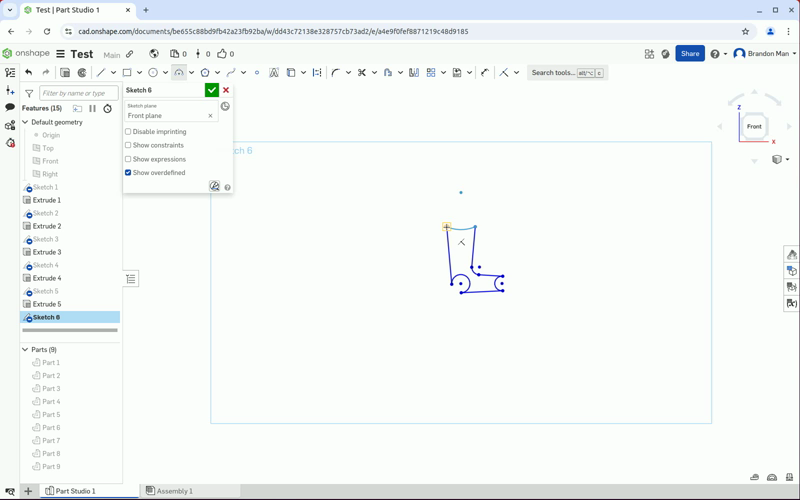
mouse_move(461, 239)
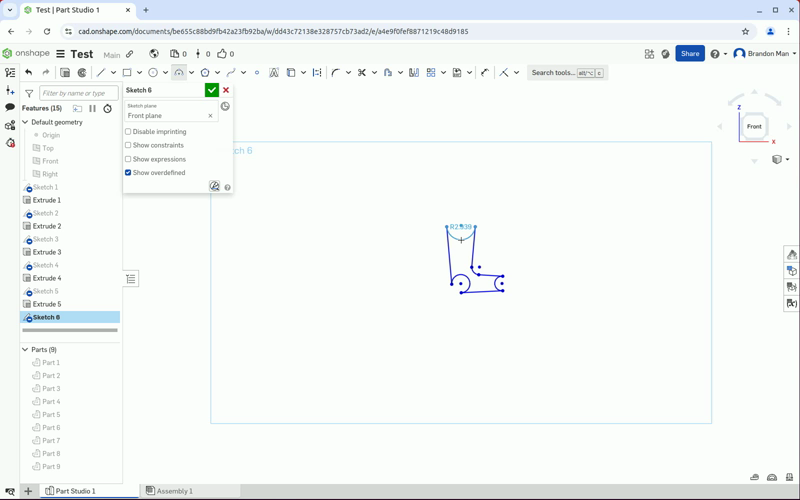
click(461, 239)
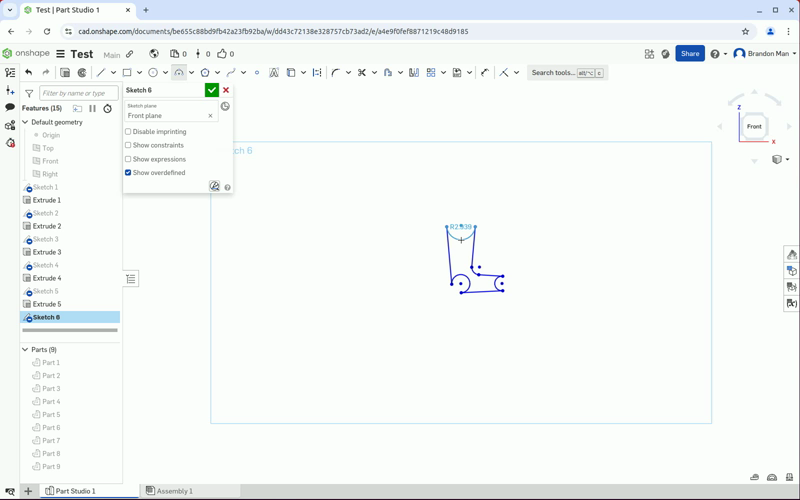
key_up(shift)
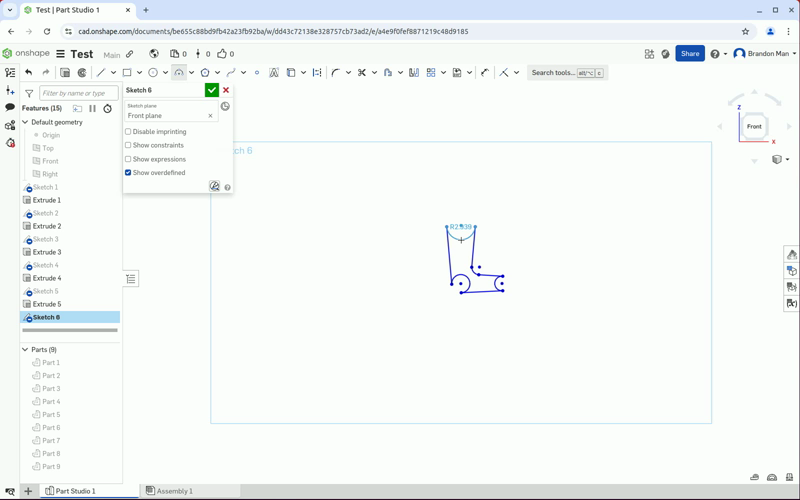
key(esc)
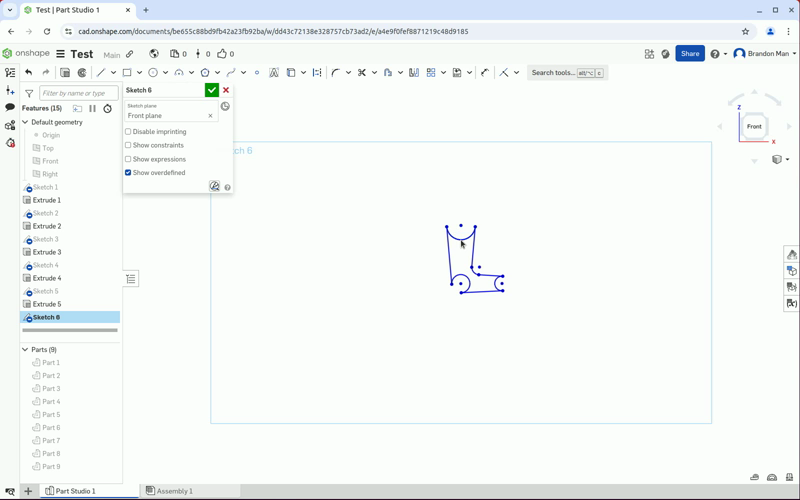
mouse_move(467, 259)
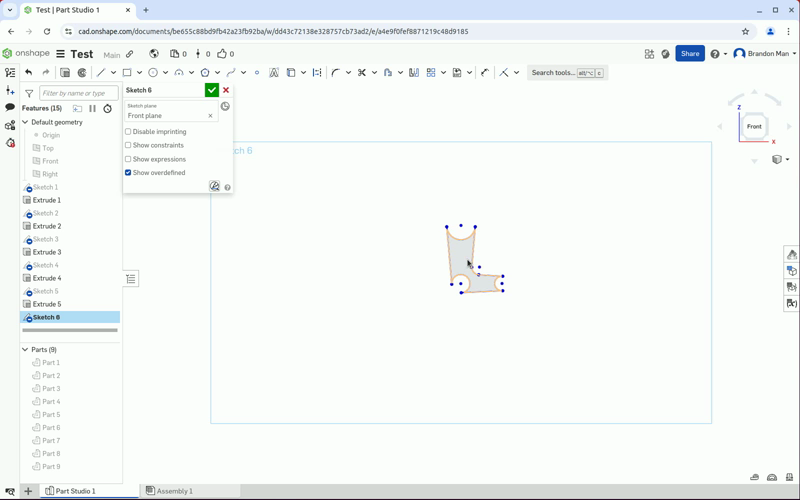
scroll(6)
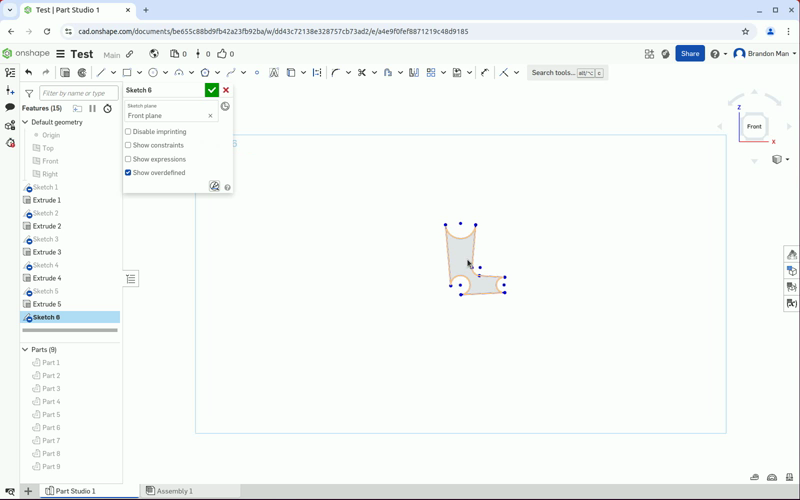
scroll(6)
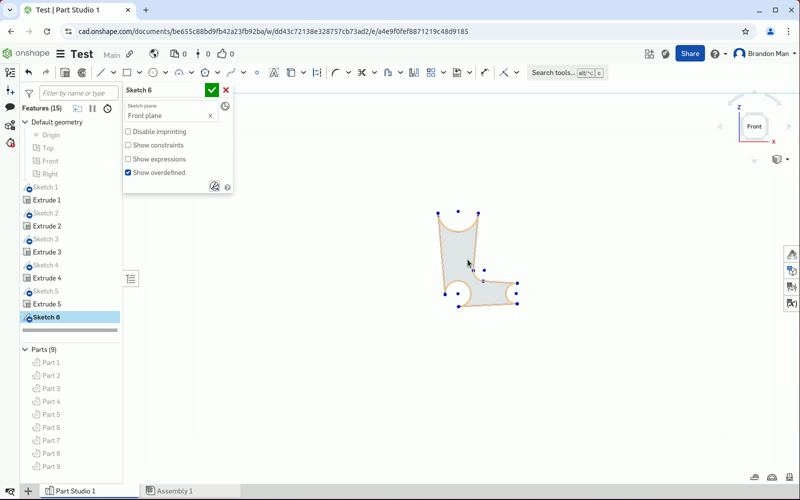
scroll(6)
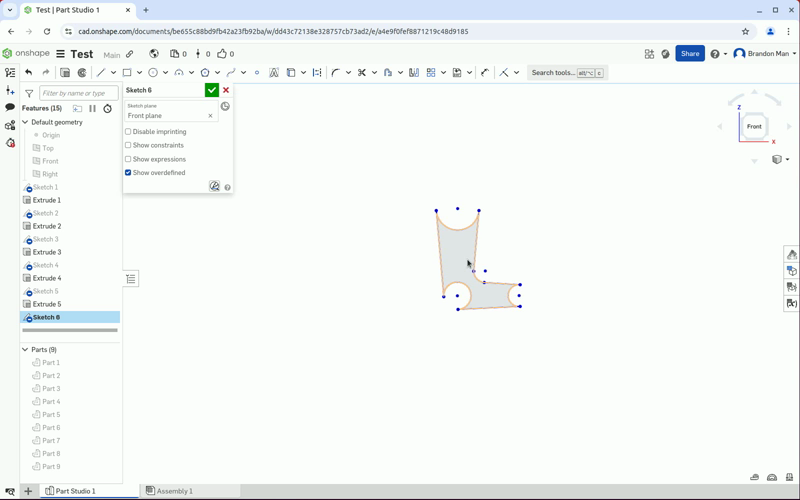
scroll(6)
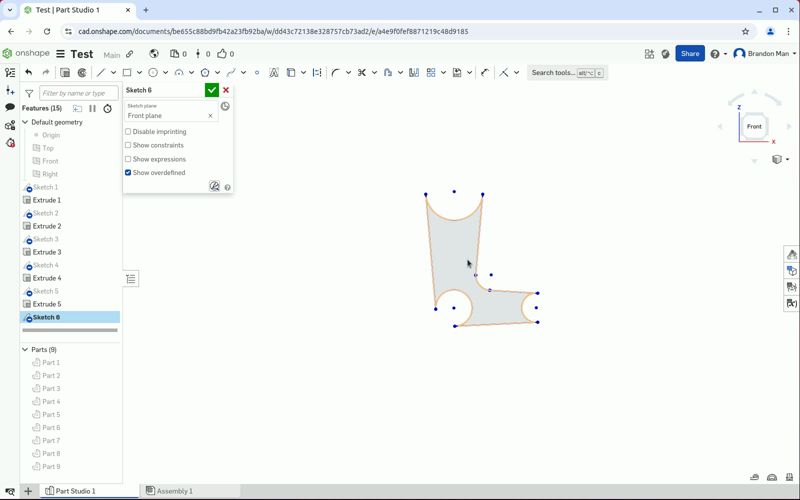
scroll(6)
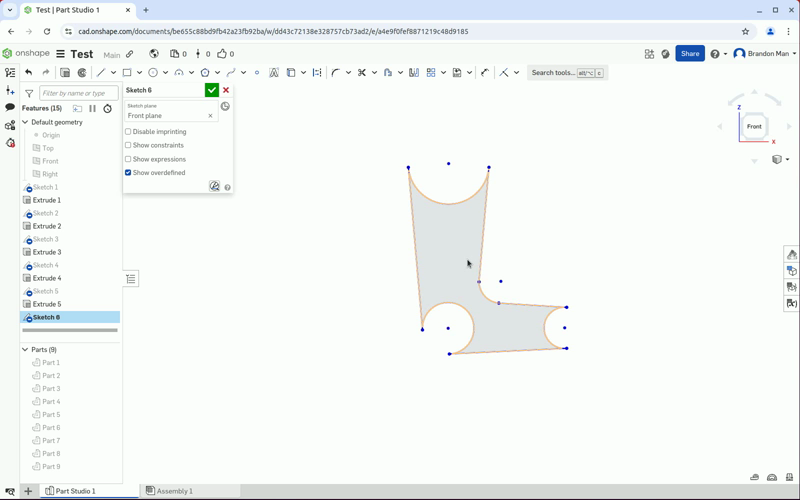
scroll(6)
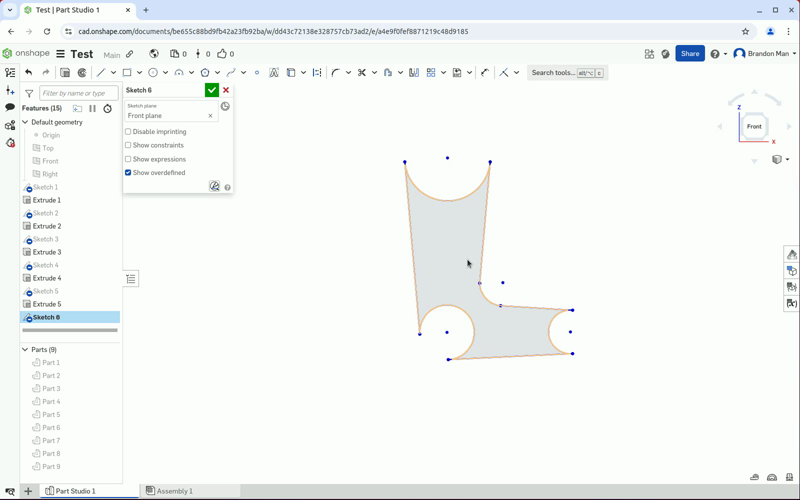
scroll(6)
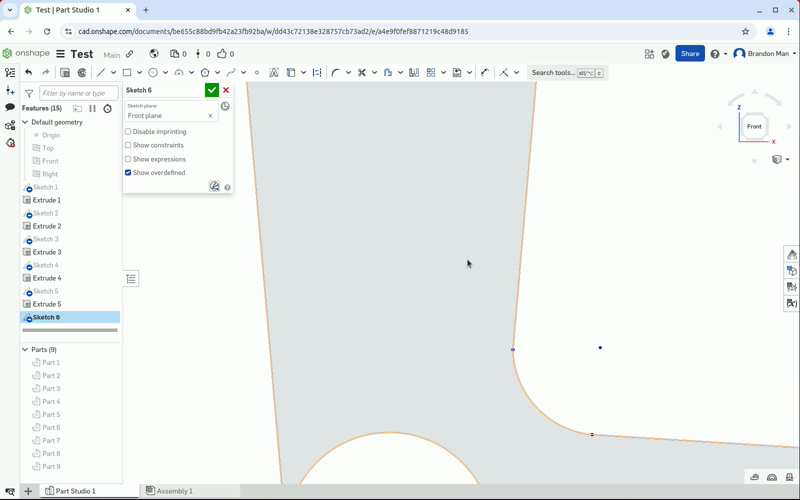
click(467, 259)
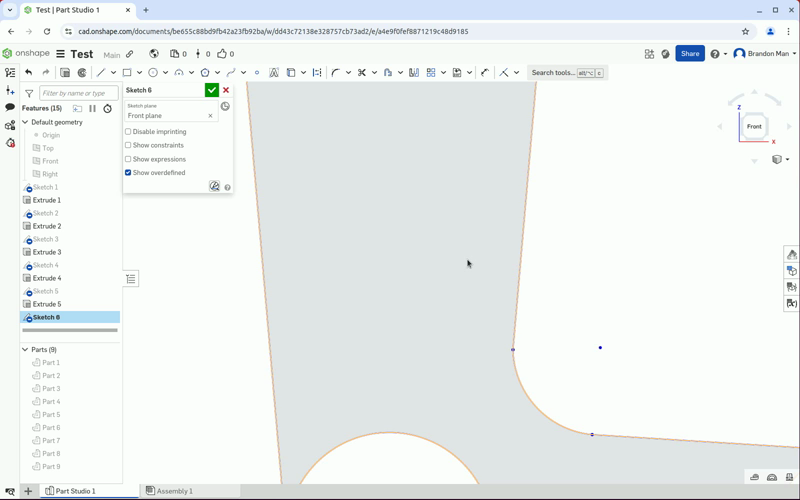
scroll(-6)
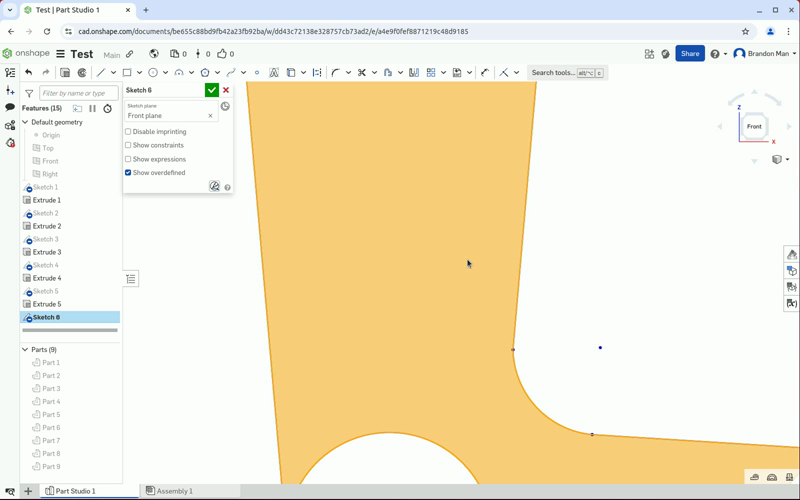
scroll(-6)
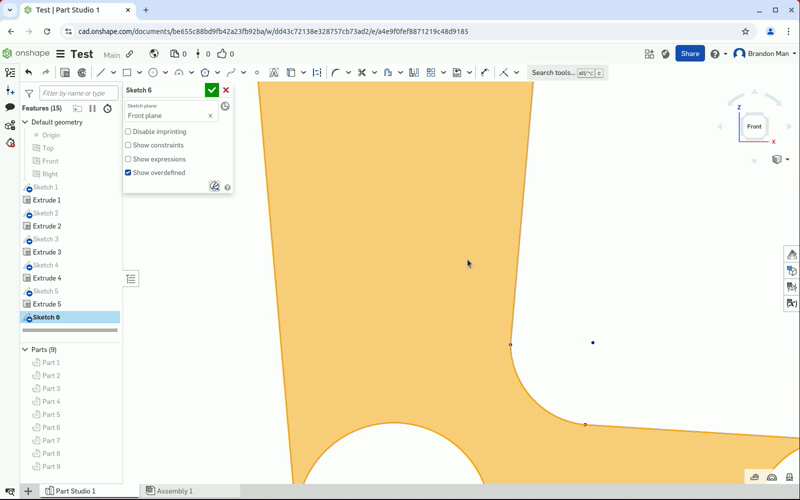
scroll(-6)
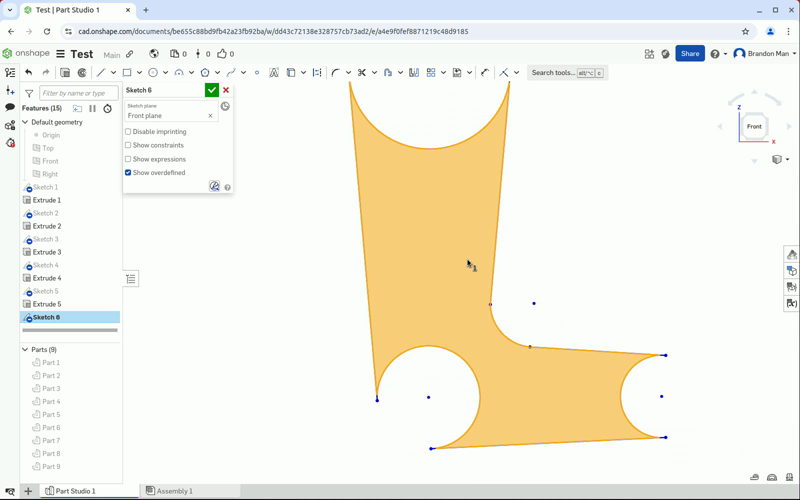
scroll(-6)
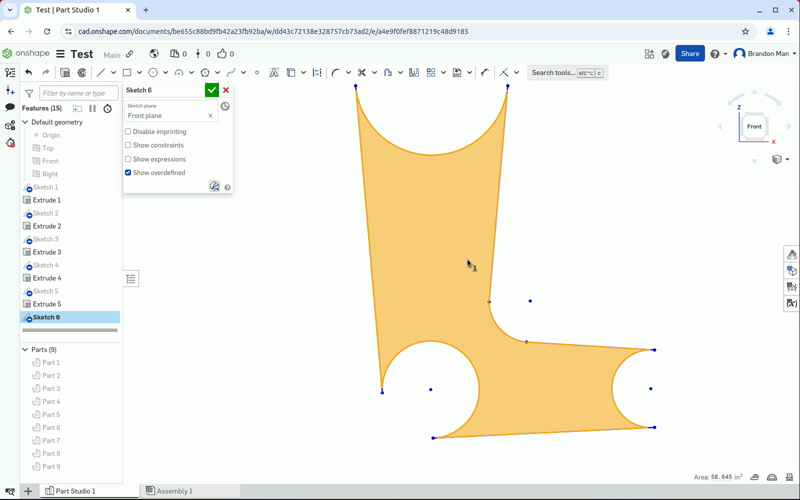
scroll(-6)
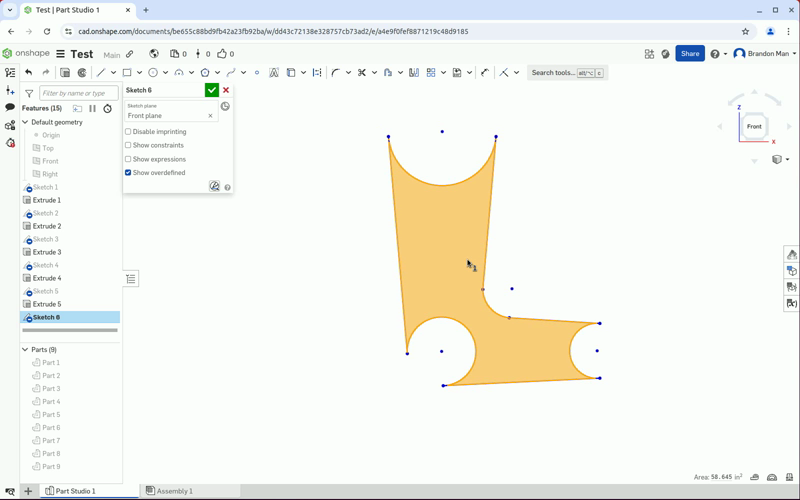
scroll(-6)
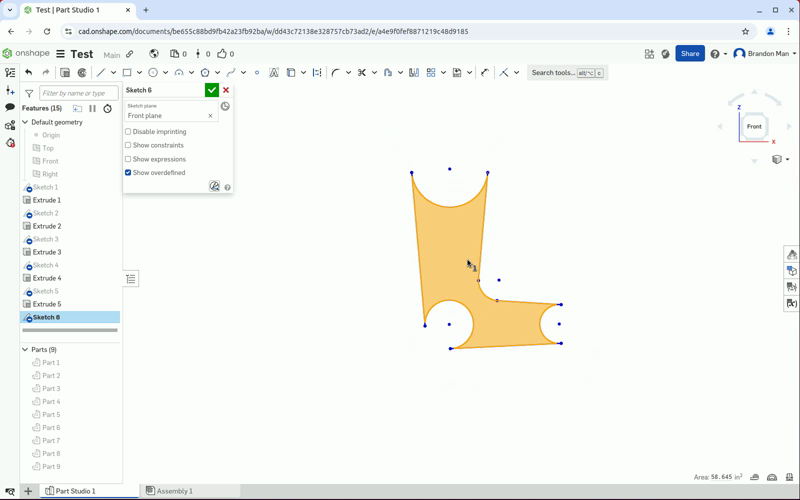
scroll(-6)
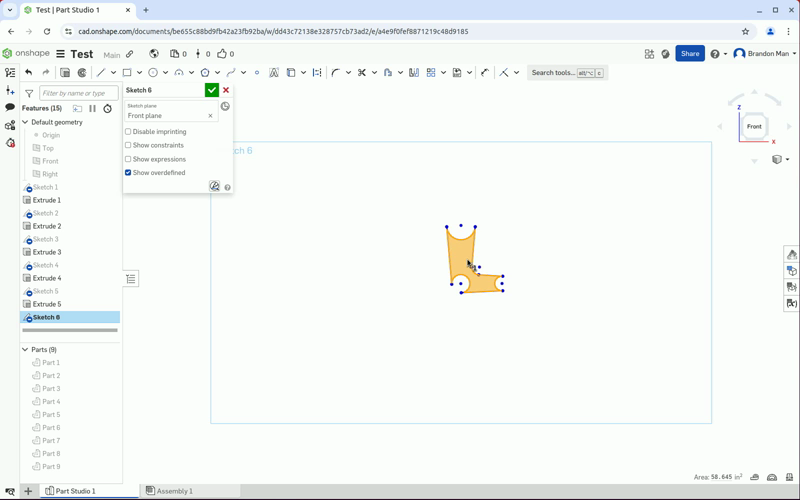
mouse_move(73, 352)
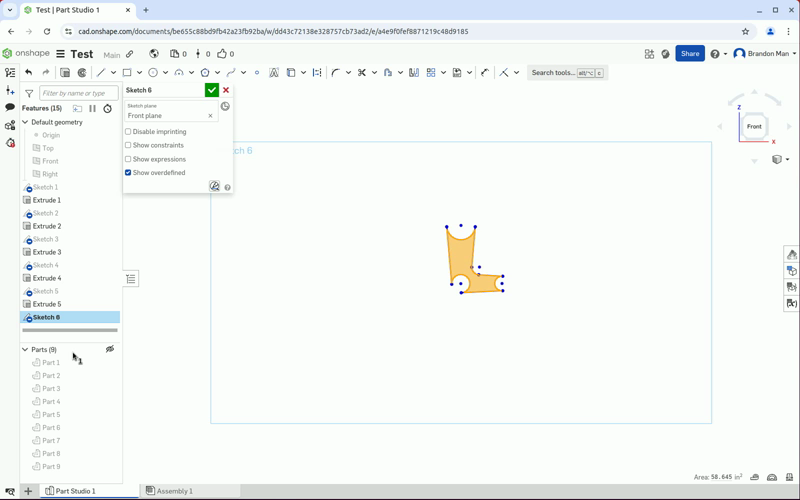
key(shift+y)
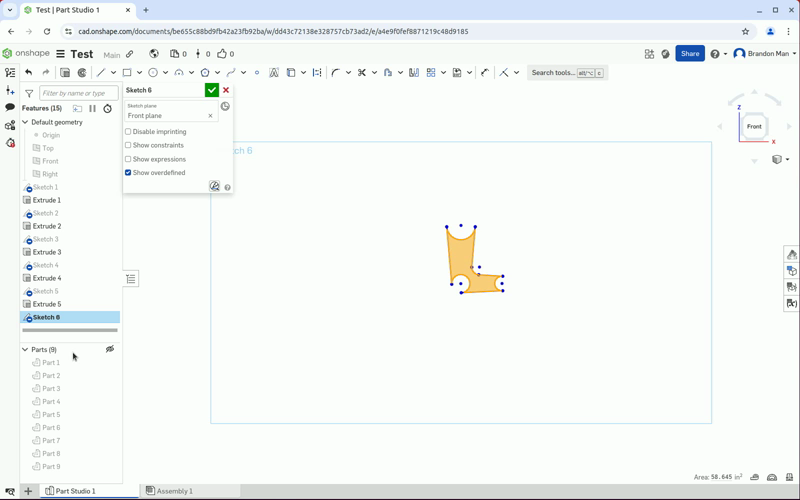
key(shift+e)
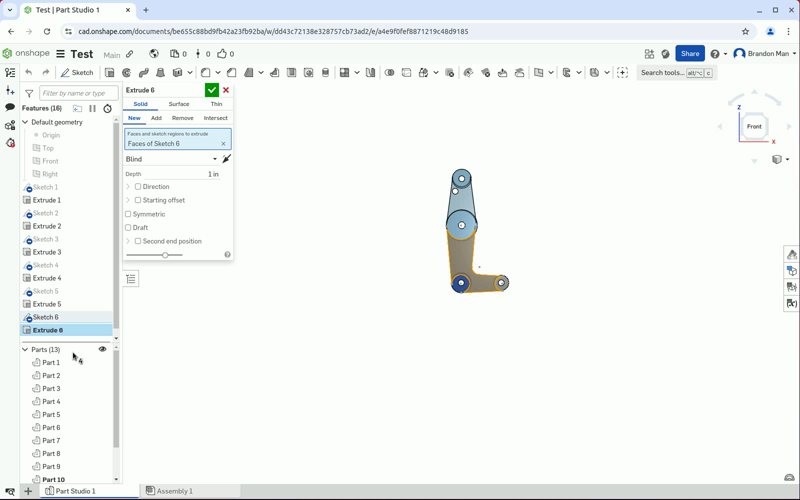
mouse_move(143, 106)
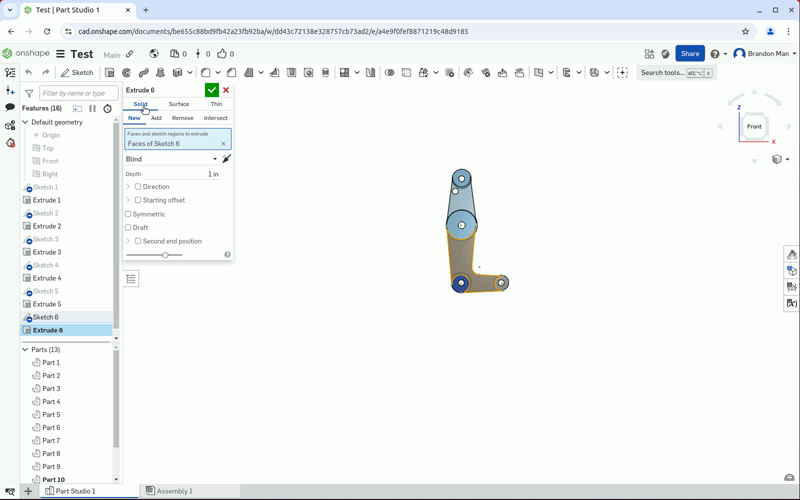
click(143, 106)
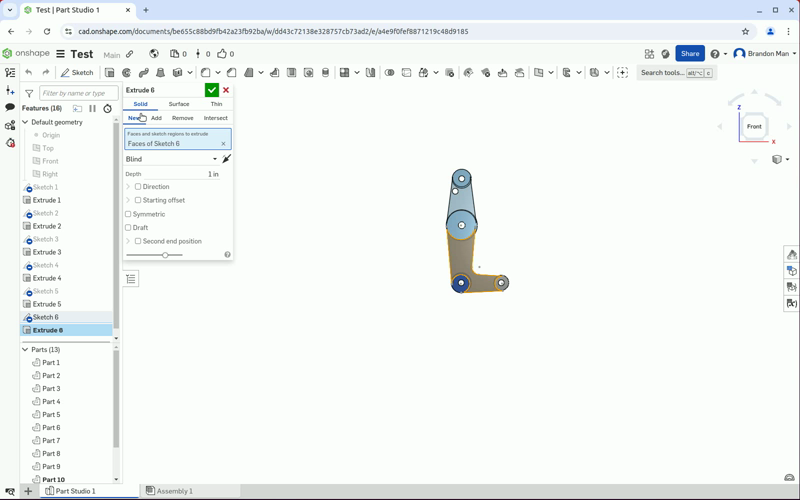
mouse_move(137, 120)
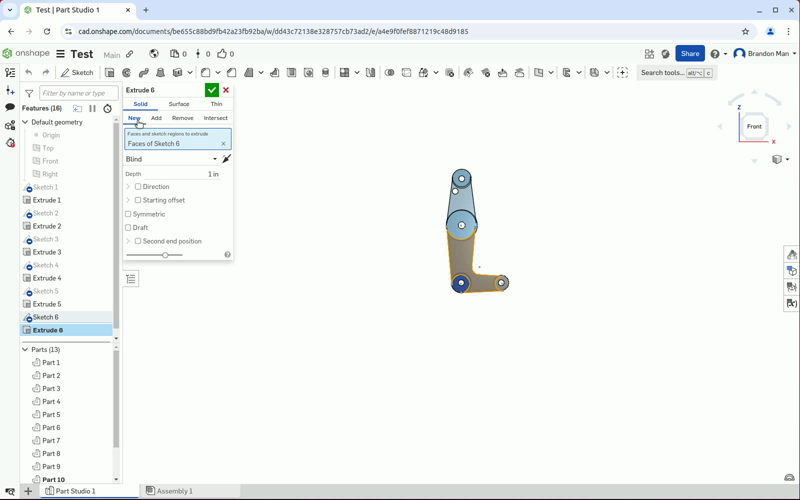
click(137, 120)
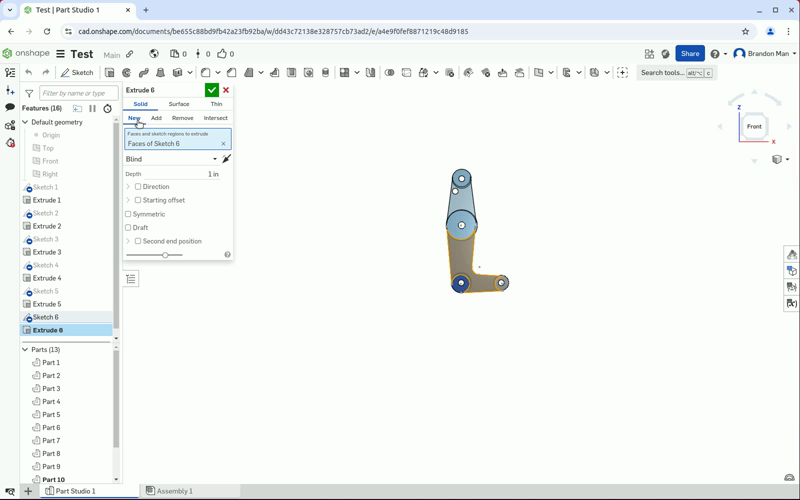
key(tab, 4)
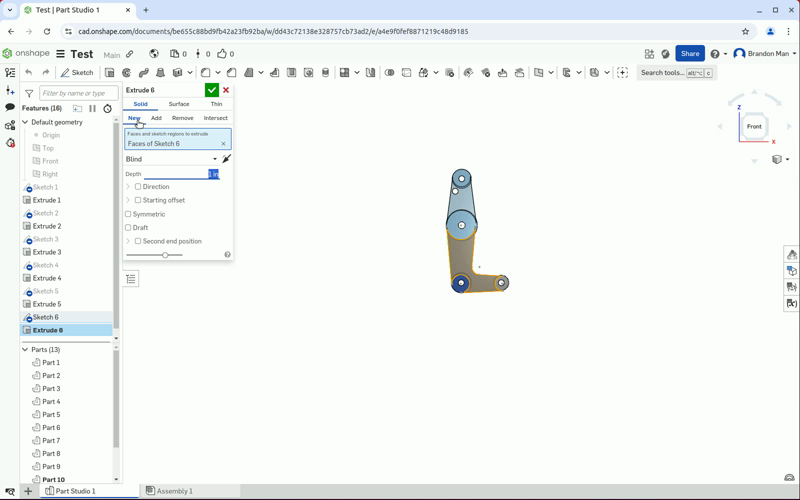
text(0.481)
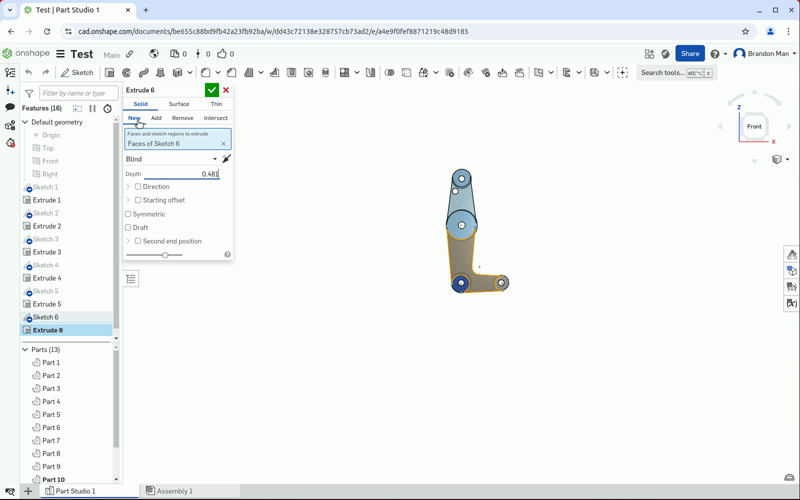
key(enter)
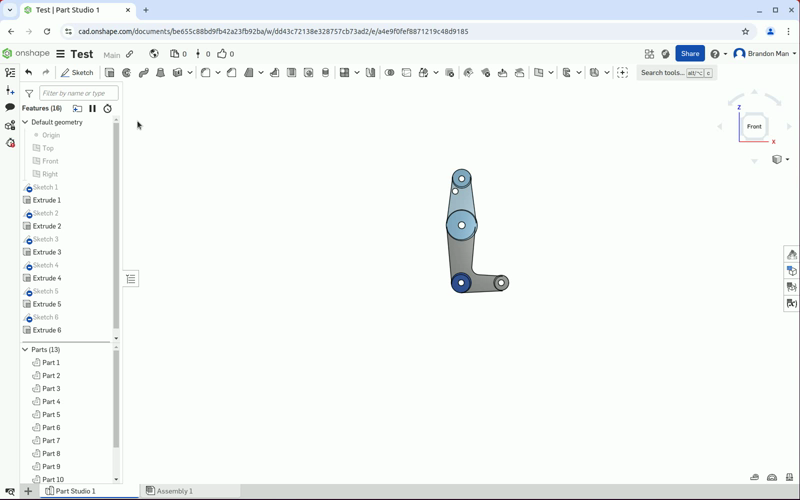
key(shift+h)
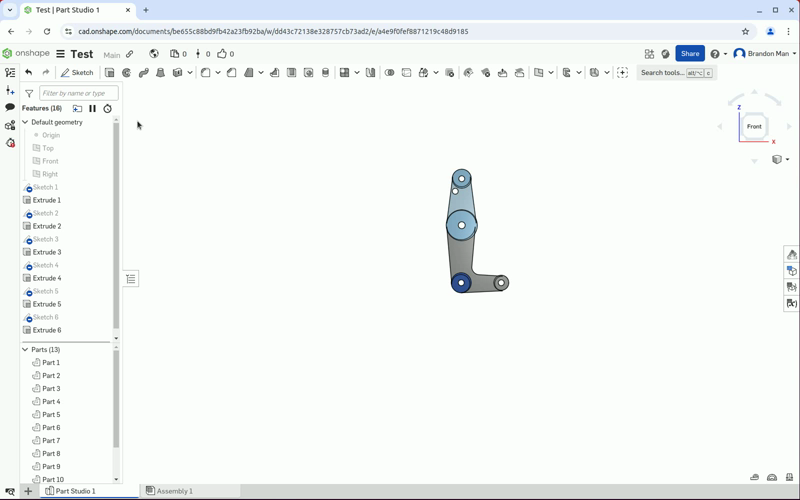
key(shift+h)
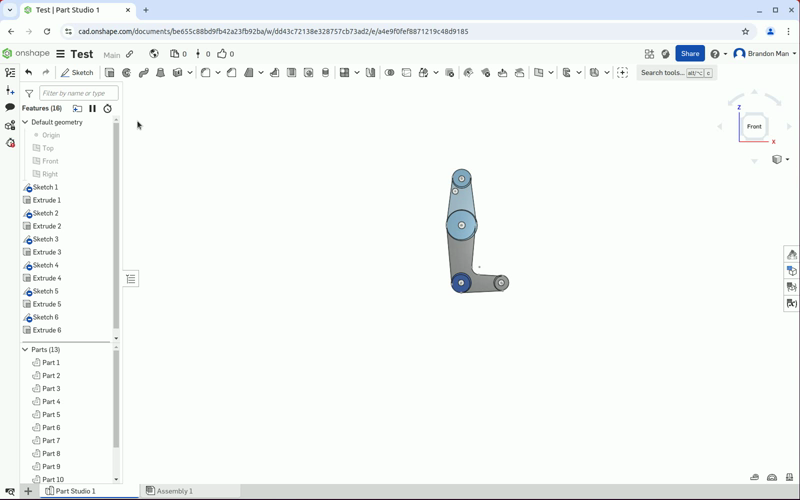
key(shift+7)
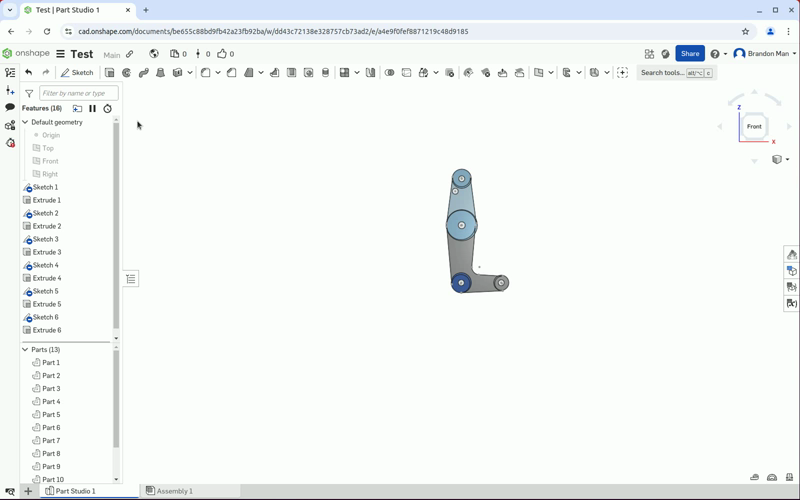
key(left, 2)
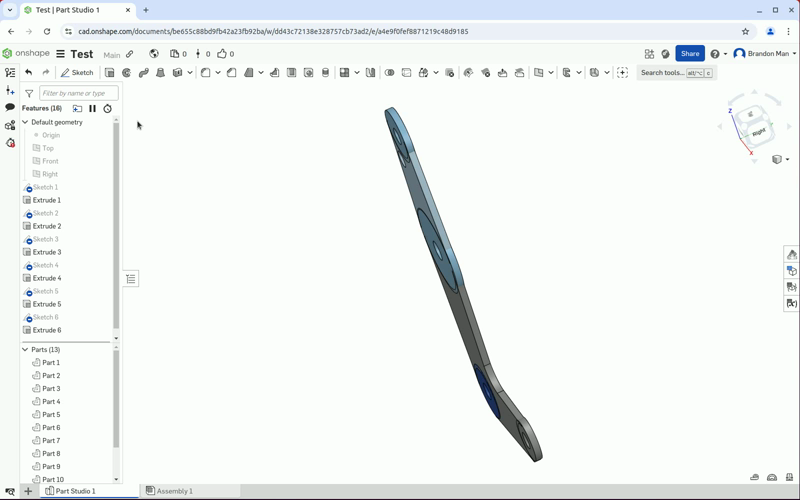
key(down, 2)
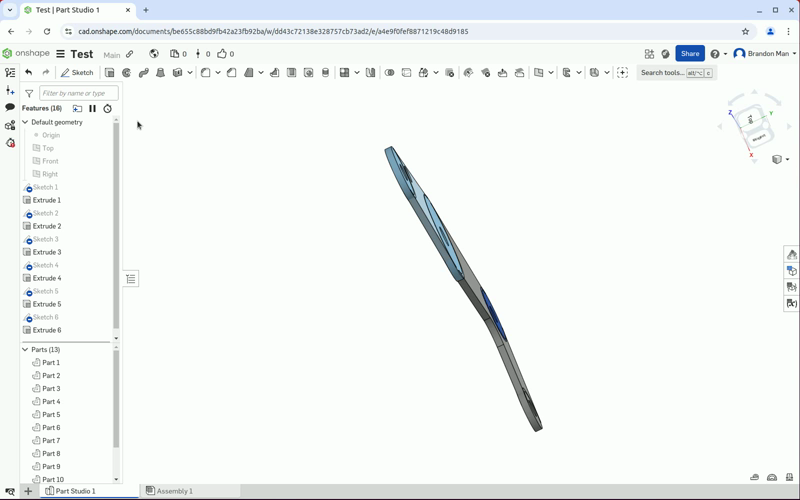
key(up, 2)
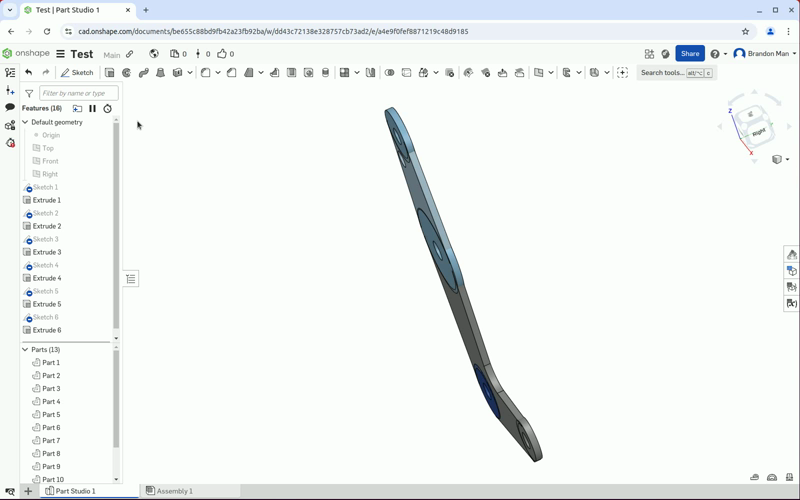
key(right, 2)
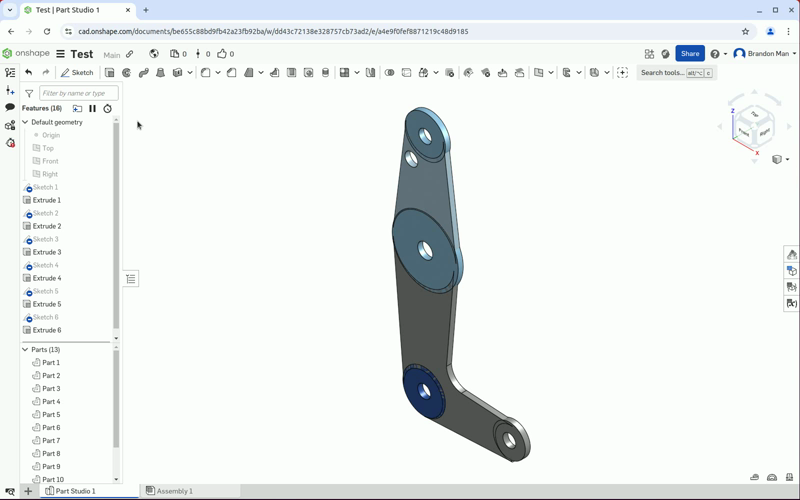
mouse_move(69, 189)
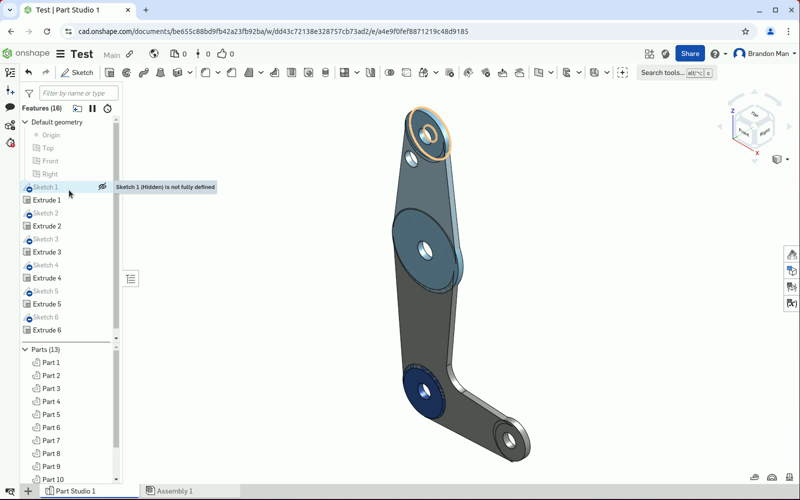
click(69, 189)